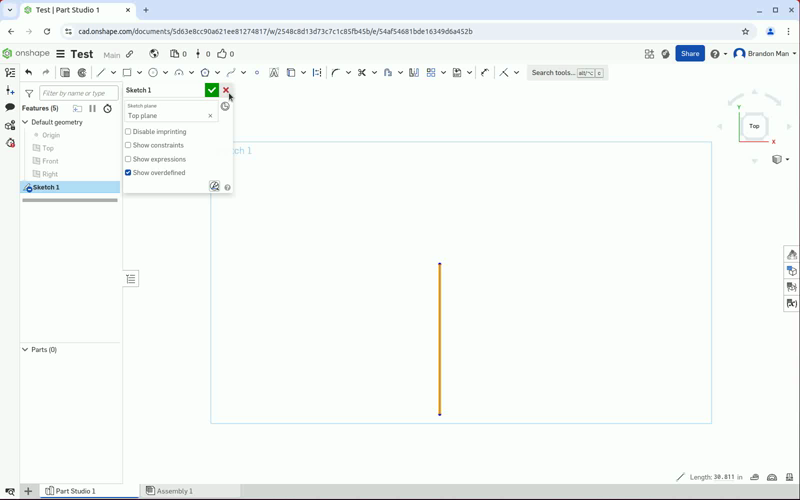
key(shift+h)
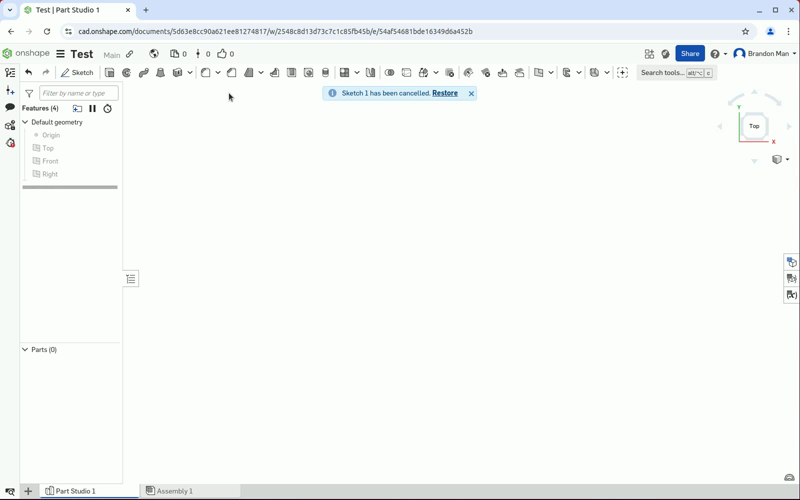
mouse_move(73, 352)
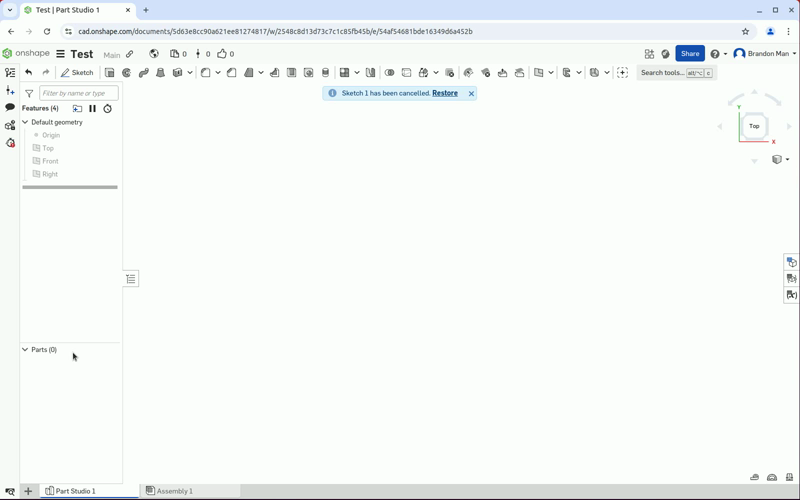
key(y)
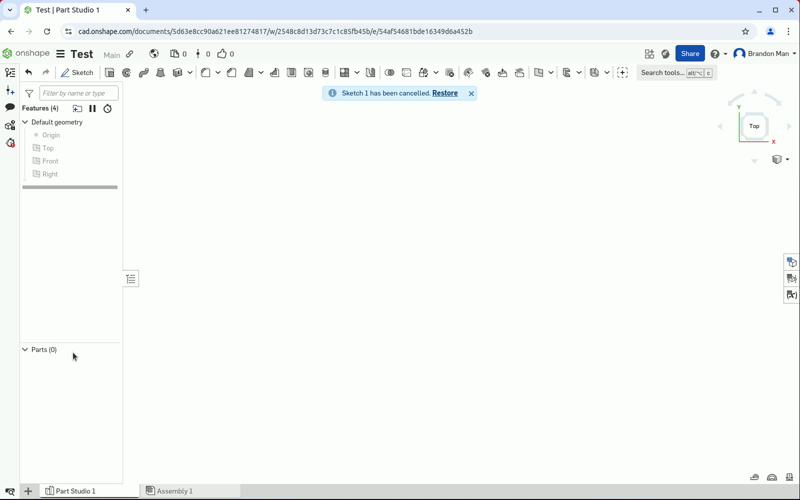
key(shift+p)
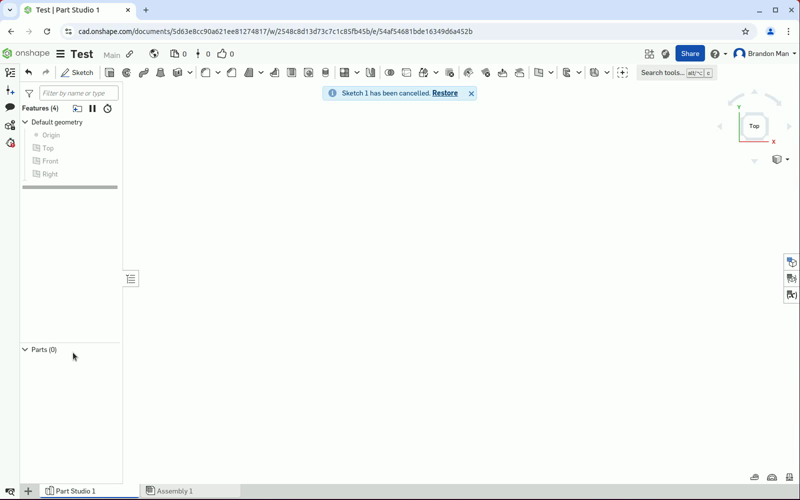
key(space)
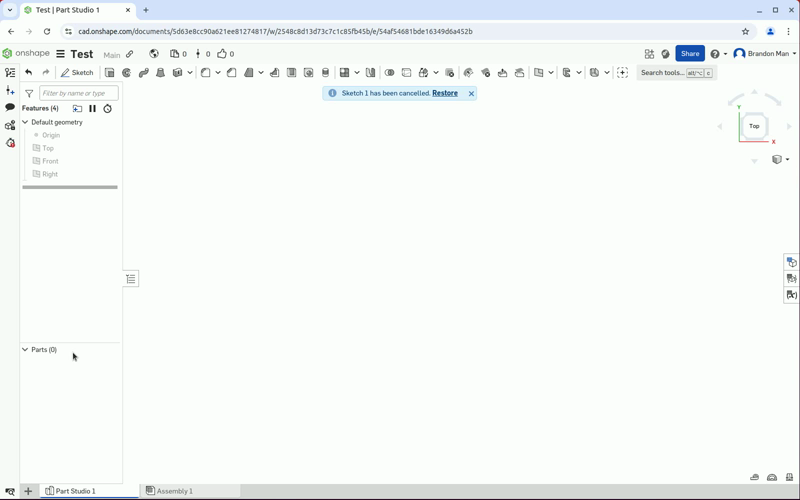
key_down(shift)
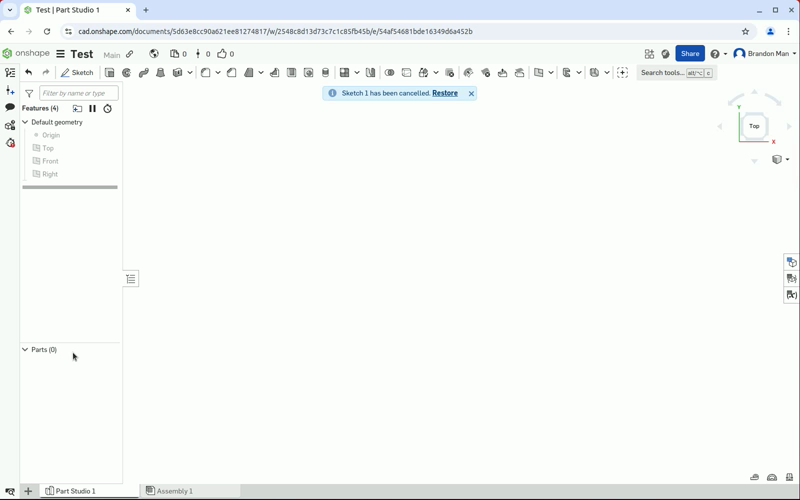
key(up)
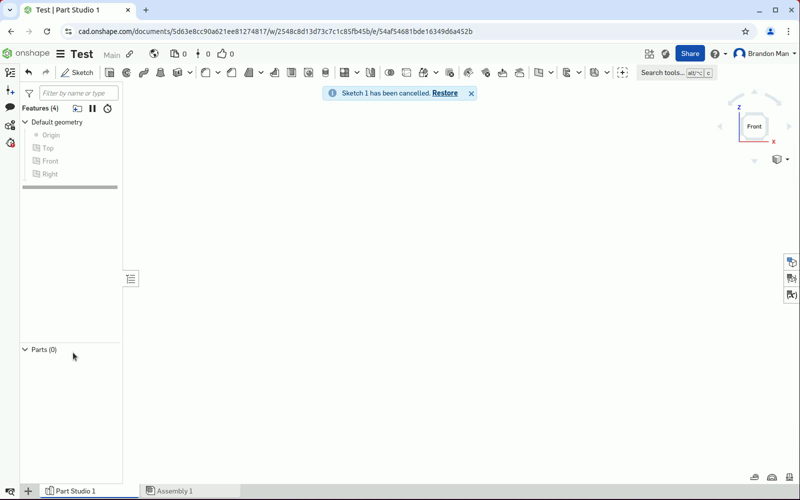
key_up(shift)
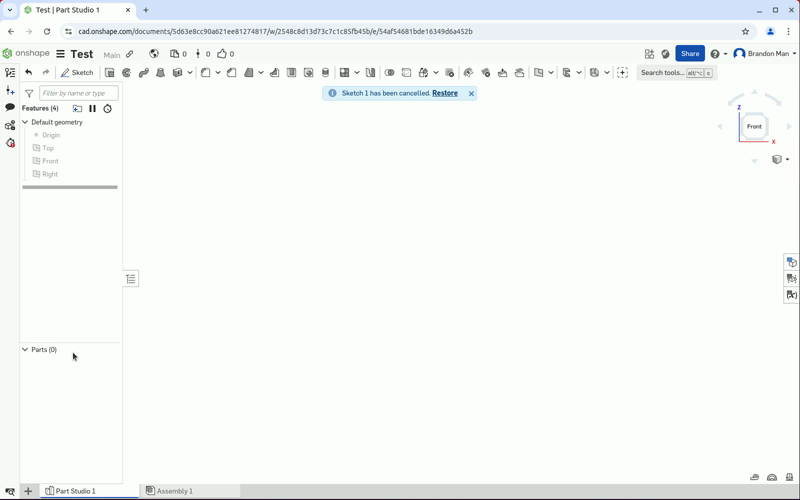
key(space)
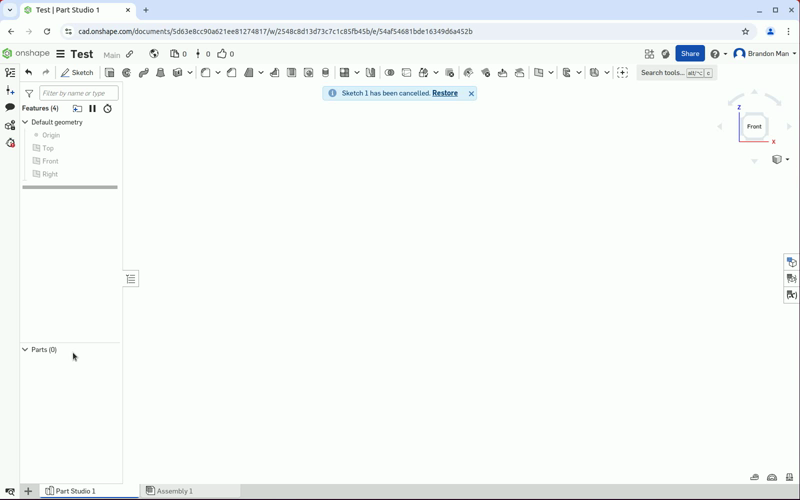
key_down(shift)
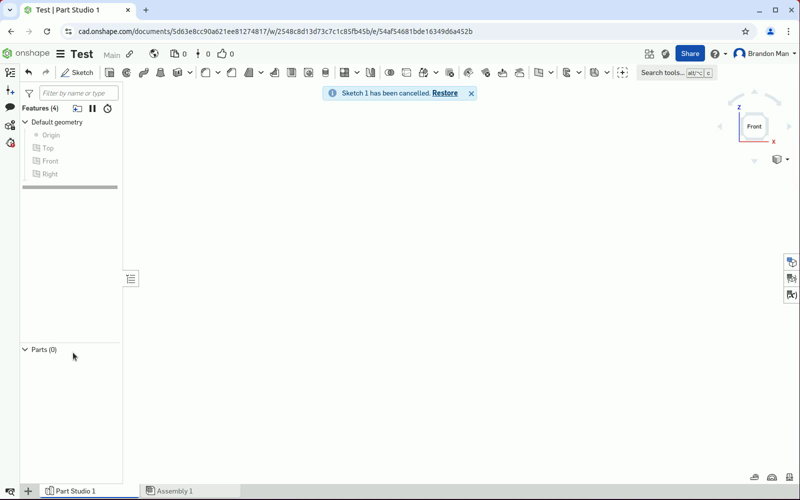
key(left)
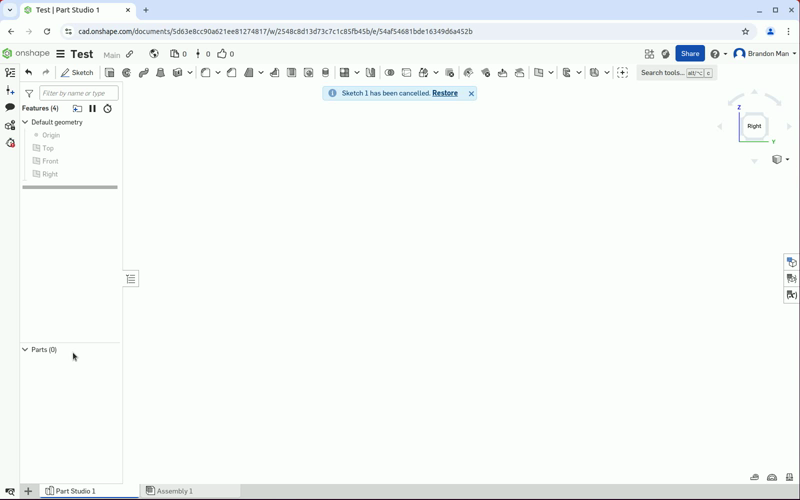
key_up(shift)
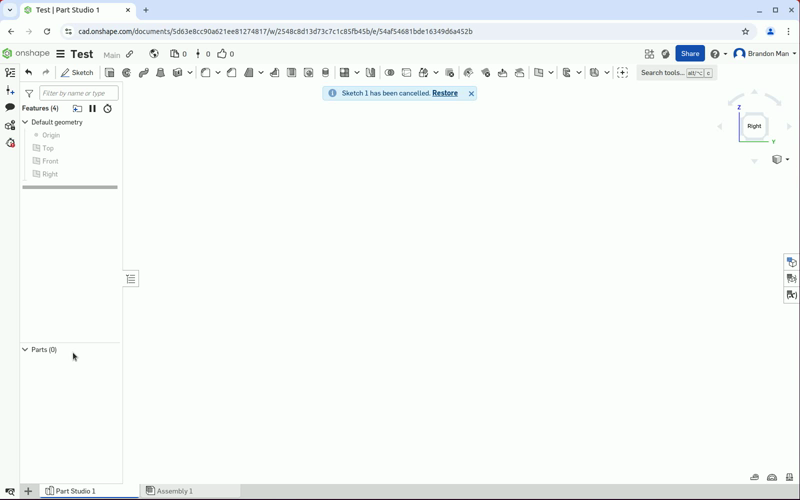
mouse_move(73, 352)
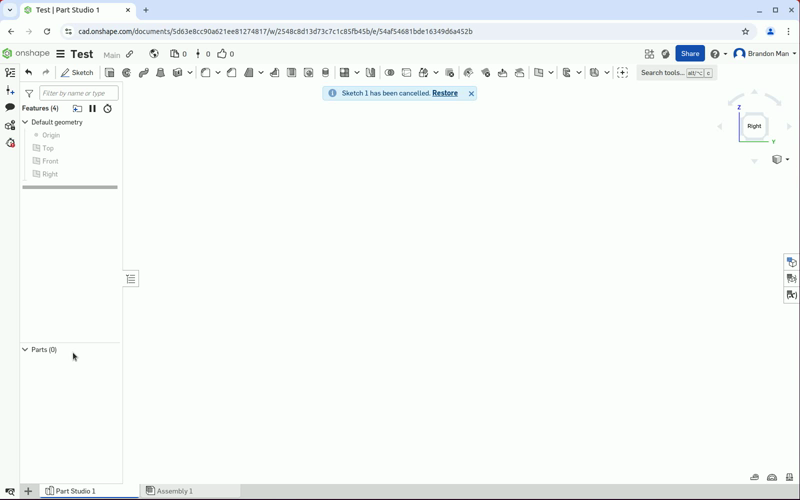
key(shift+y)
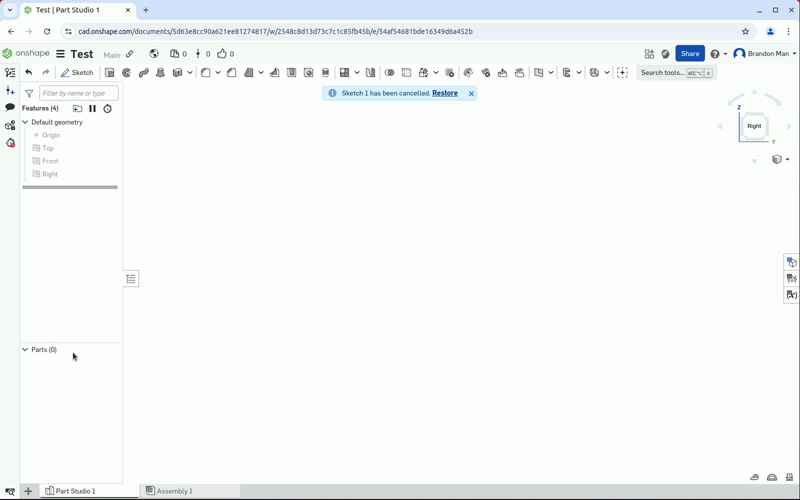
key(shift+s)
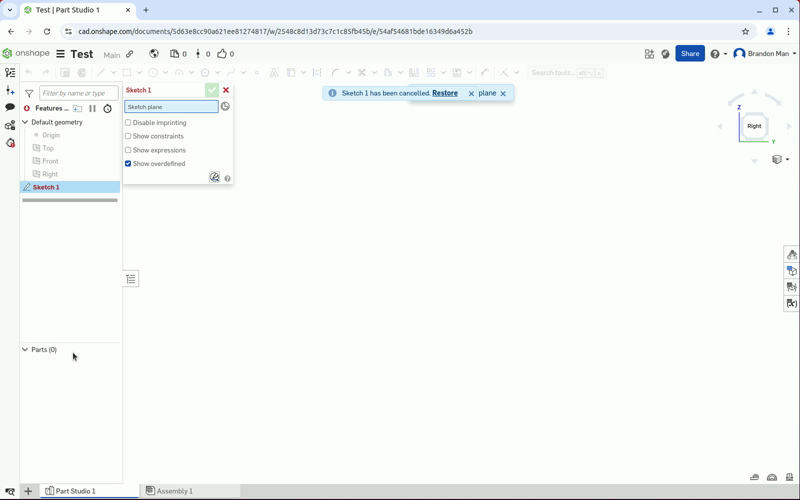
mouse_move(73, 176)
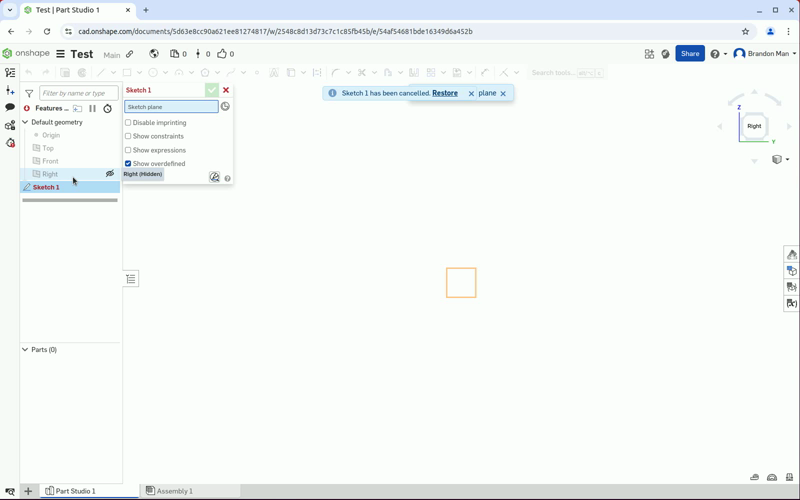
click(73, 176)
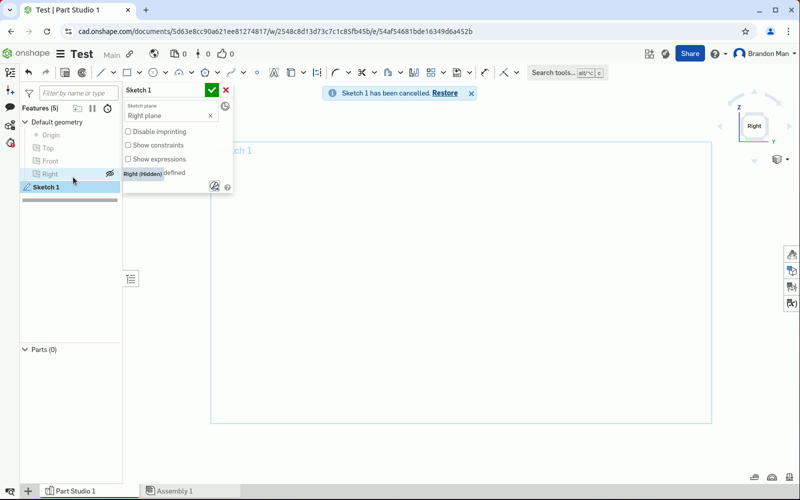
mouse_move(73, 352)
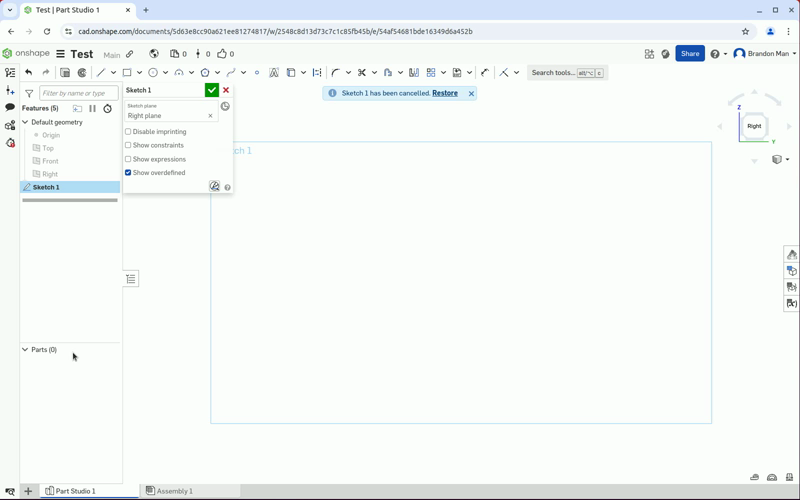
key(y)
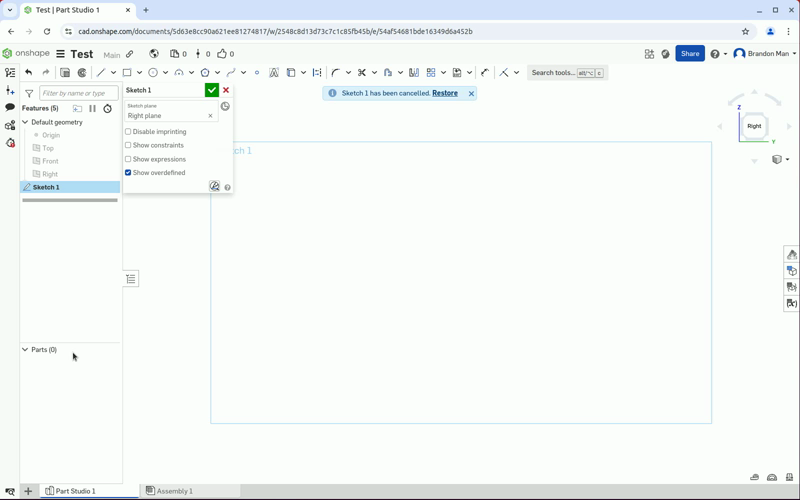
key(c)
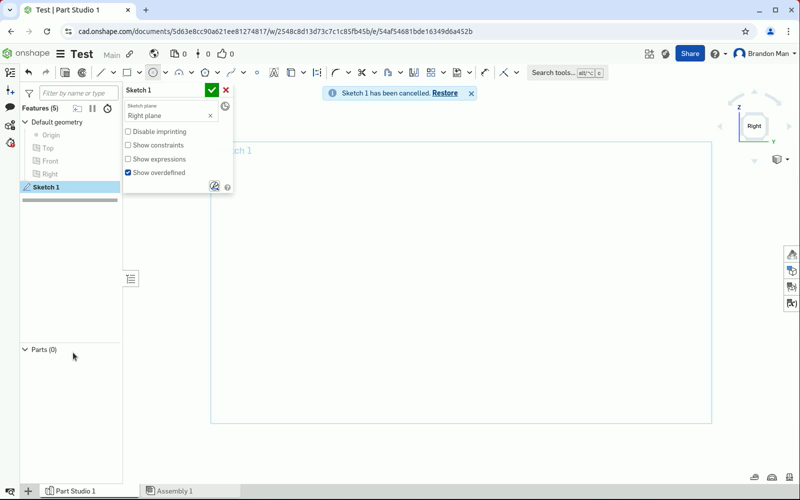
key_down(shift)
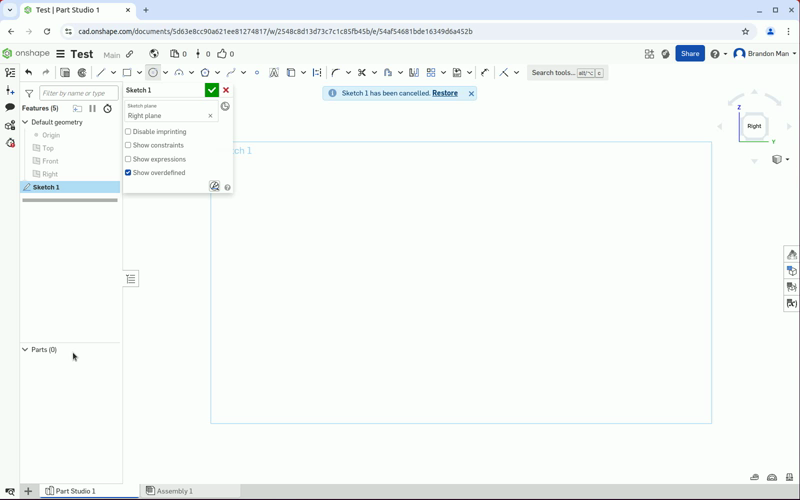
mouse_move(461, 282)
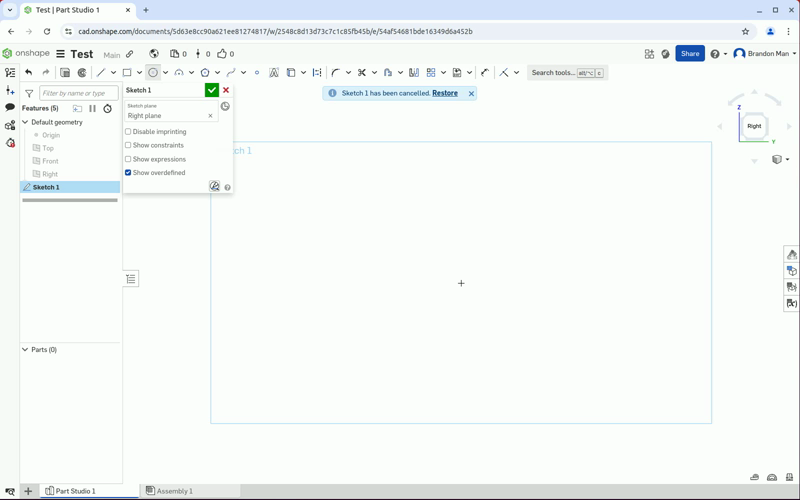
click(461, 282)
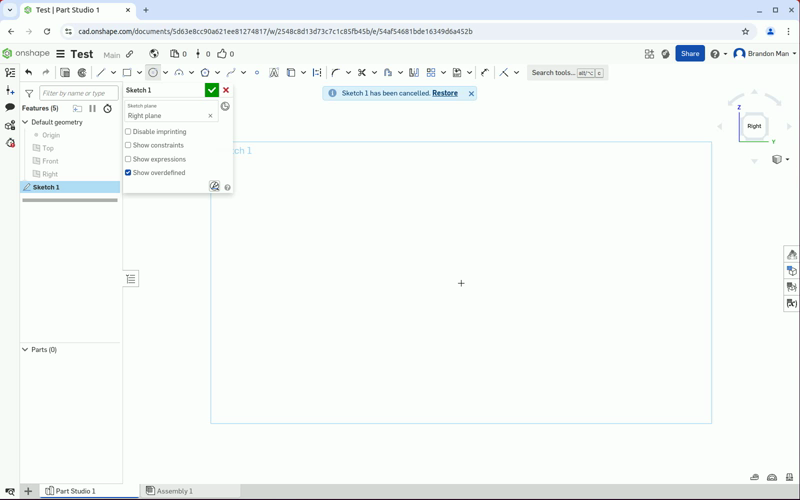
key_up(shift)
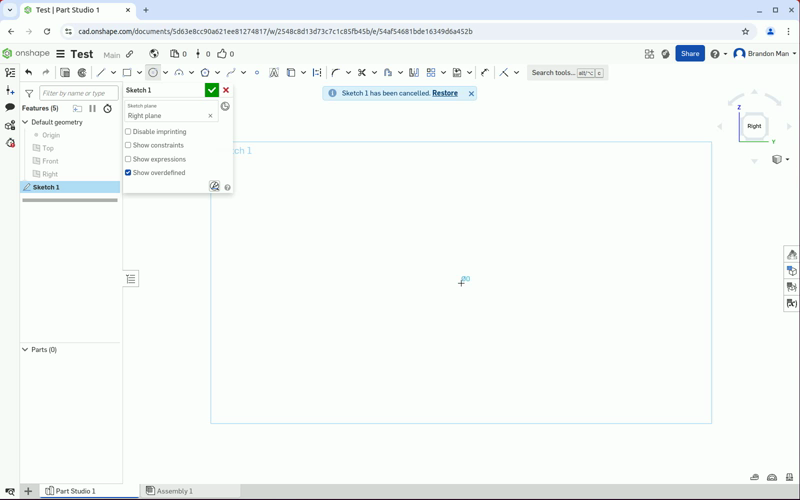
mouse_move(574, 282)
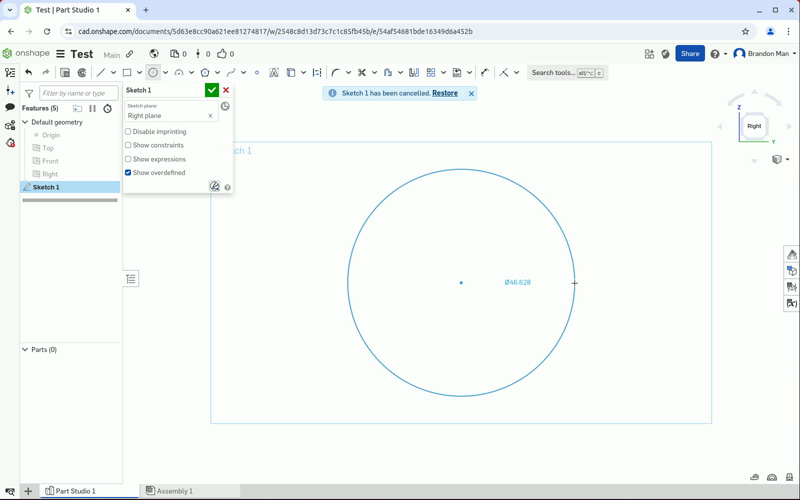
click(574, 282)
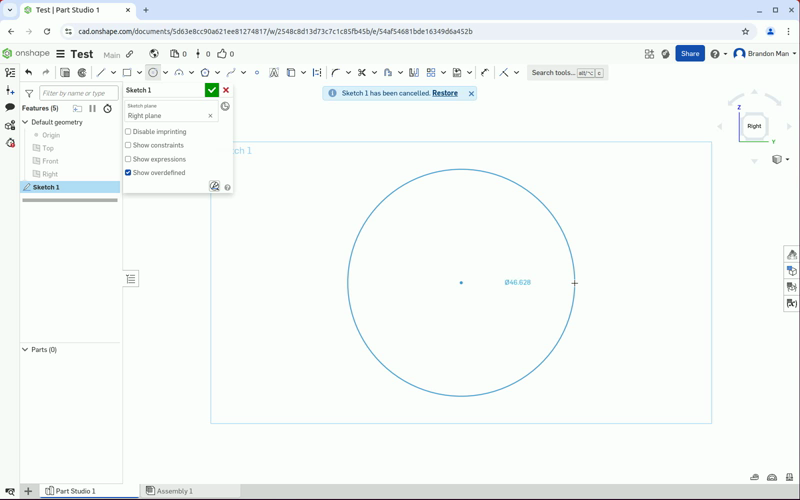
key(esc)
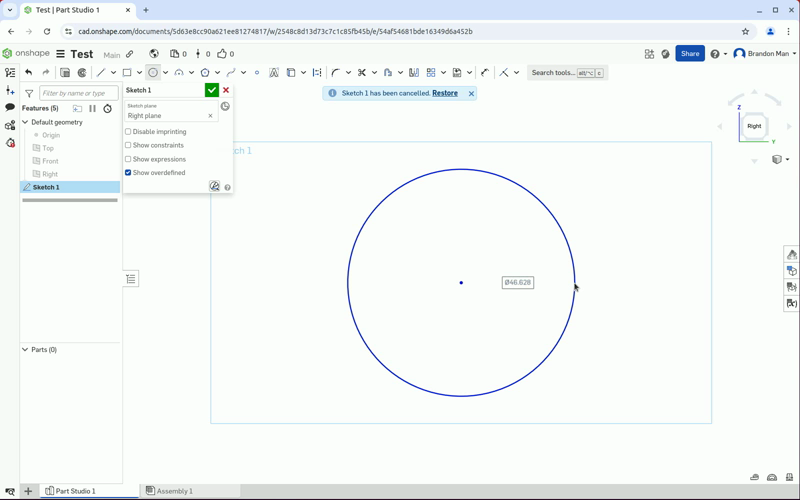
key(c)
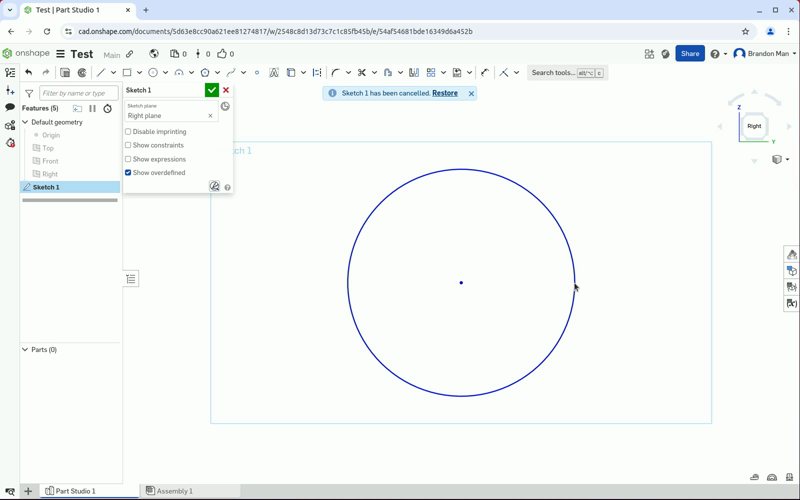
key_down(shift)
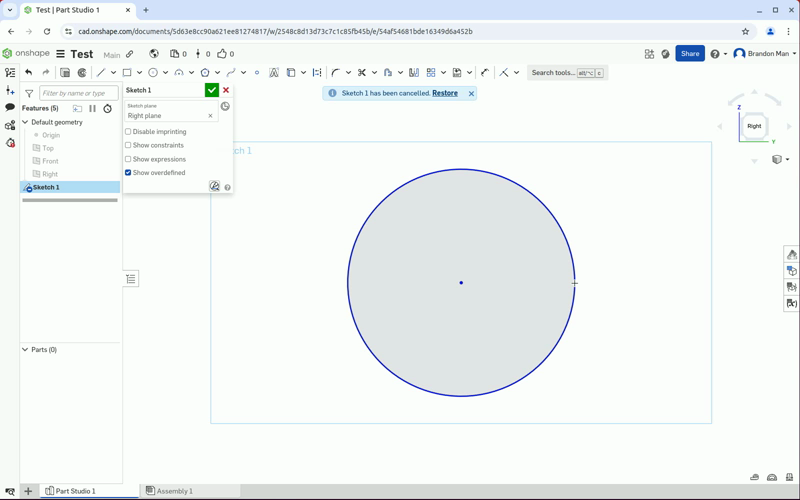
mouse_move(376, 282)
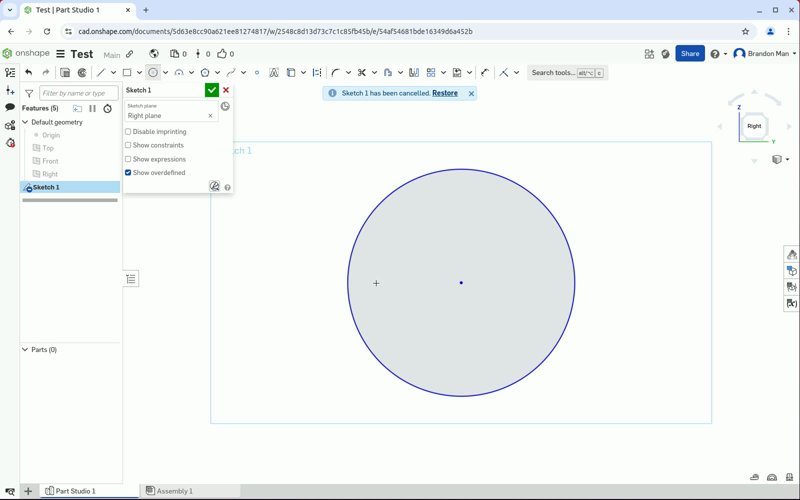
click(376, 282)
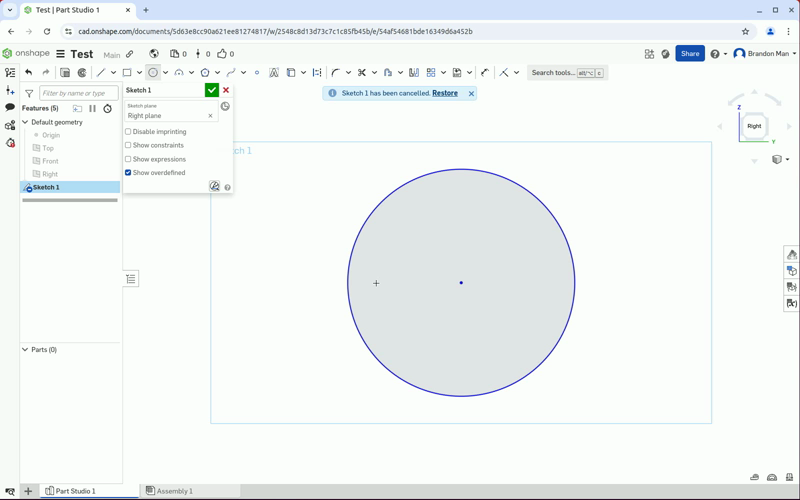
key_up(shift)
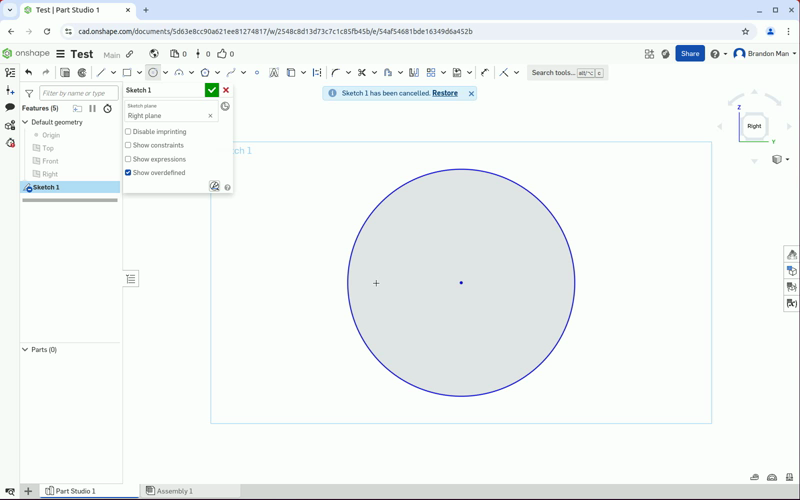
mouse_move(388, 282)
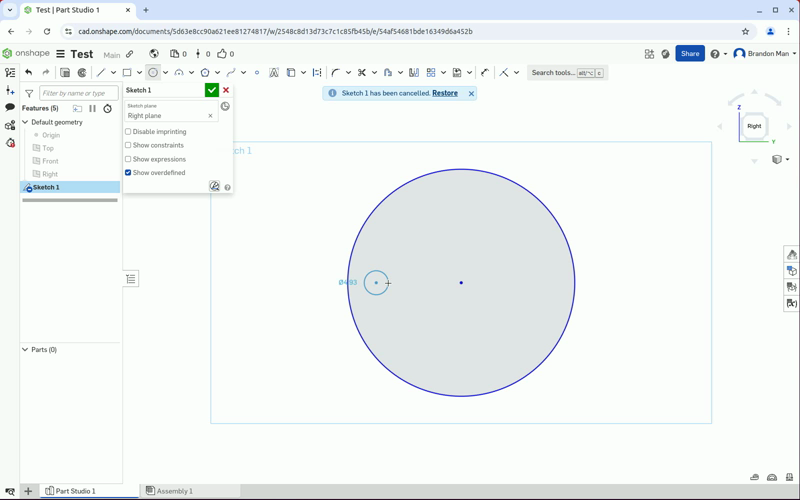
click(388, 282)
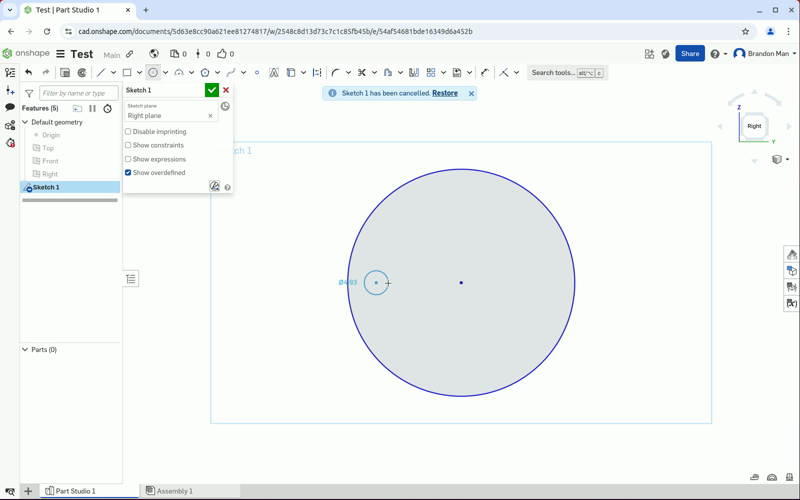
key(esc)
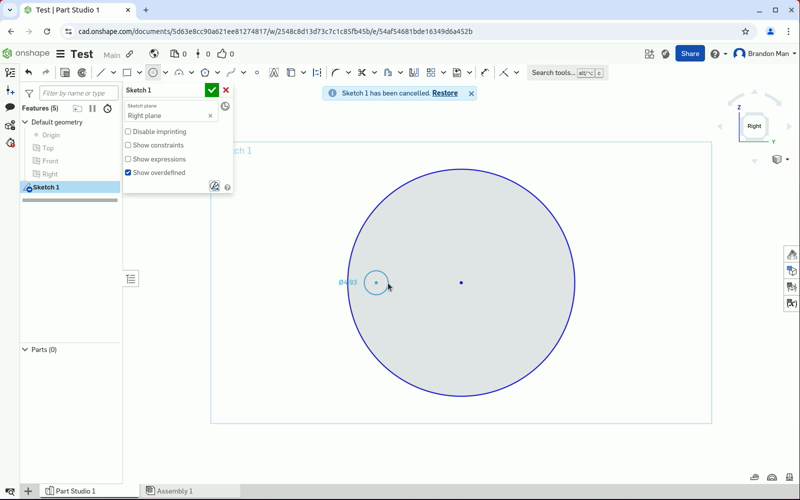
key(c)
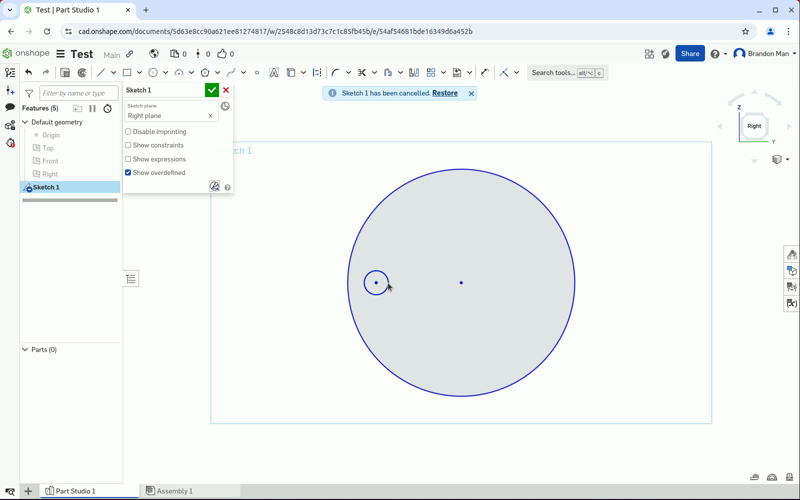
key_down(shift)
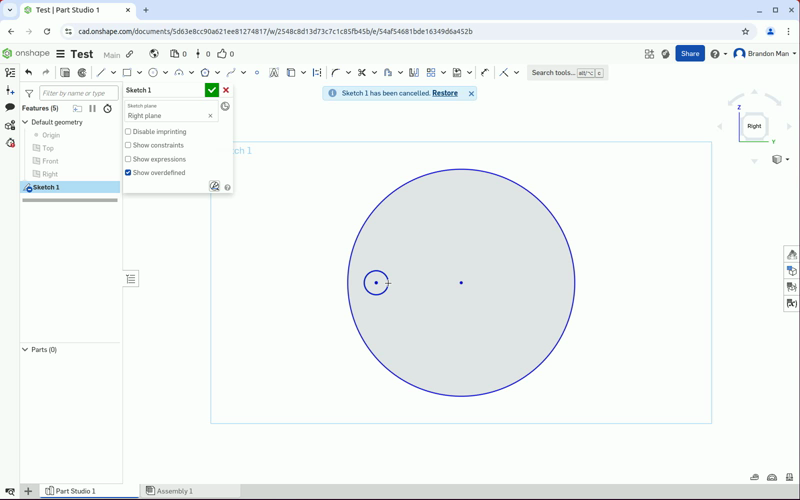
mouse_move(461, 282)
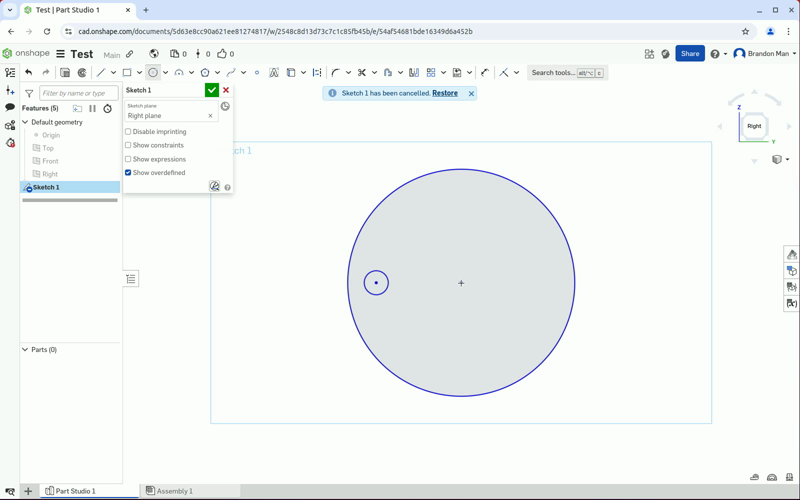
click(461, 282)
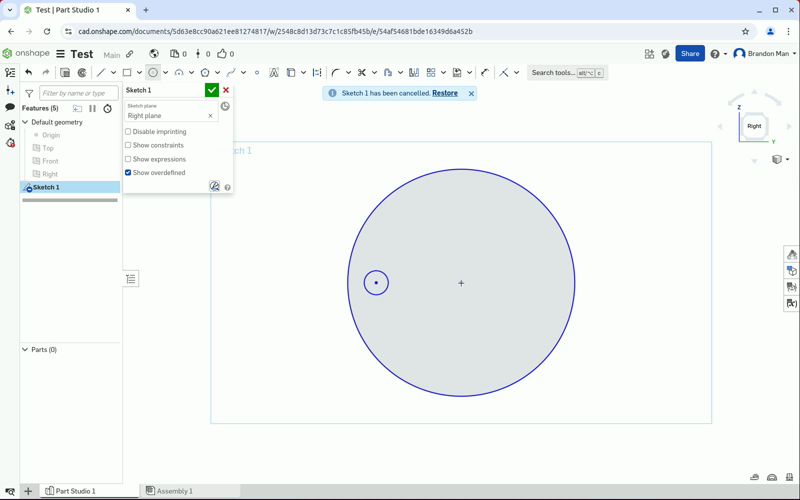
key_up(shift)
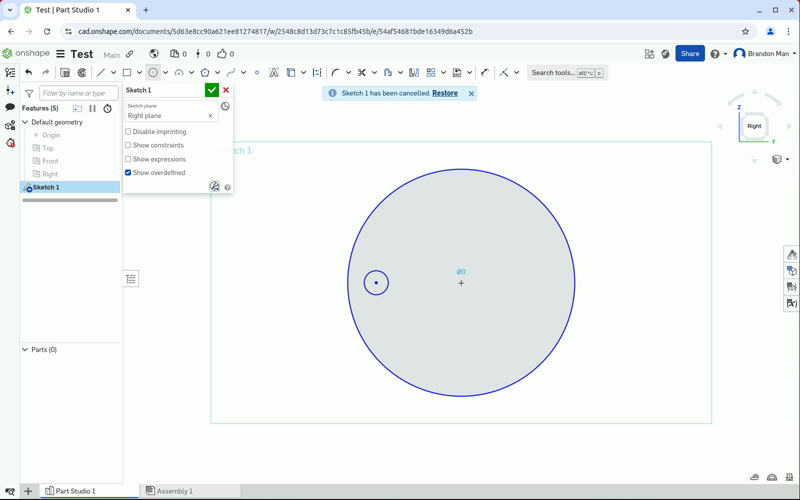
mouse_move(501, 282)
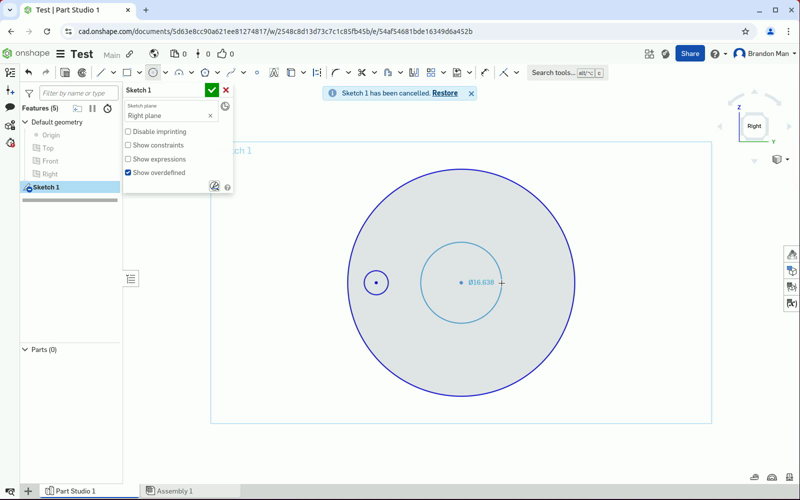
click(501, 282)
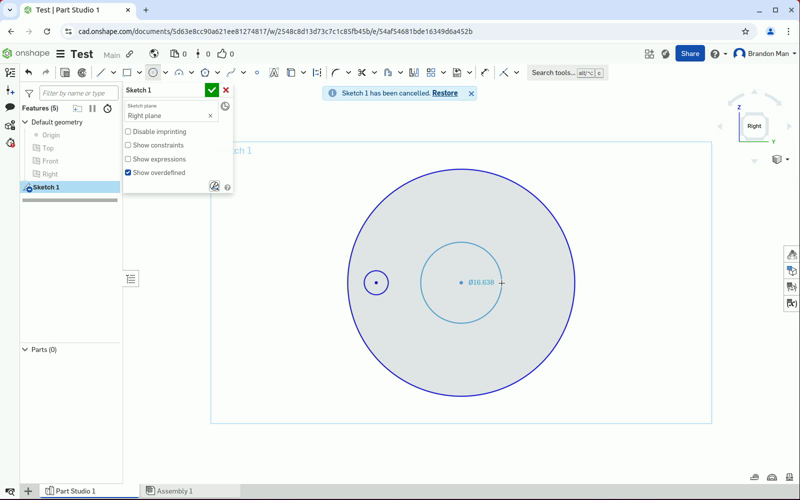
key(esc)
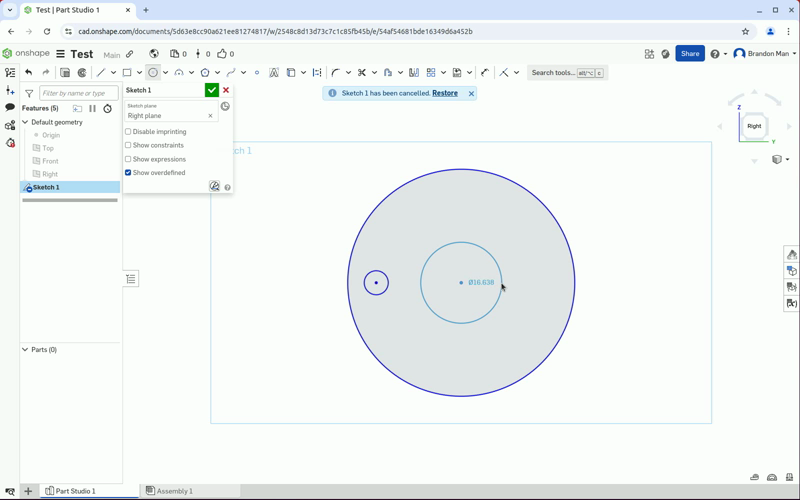
key(c)
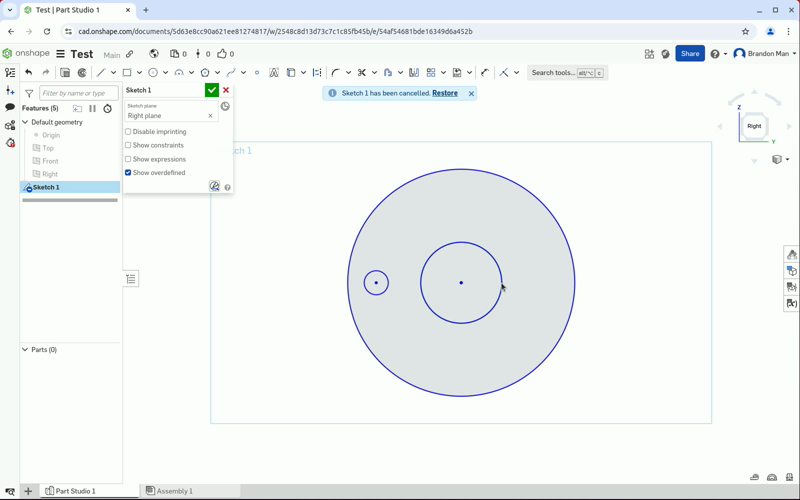
key_down(shift)
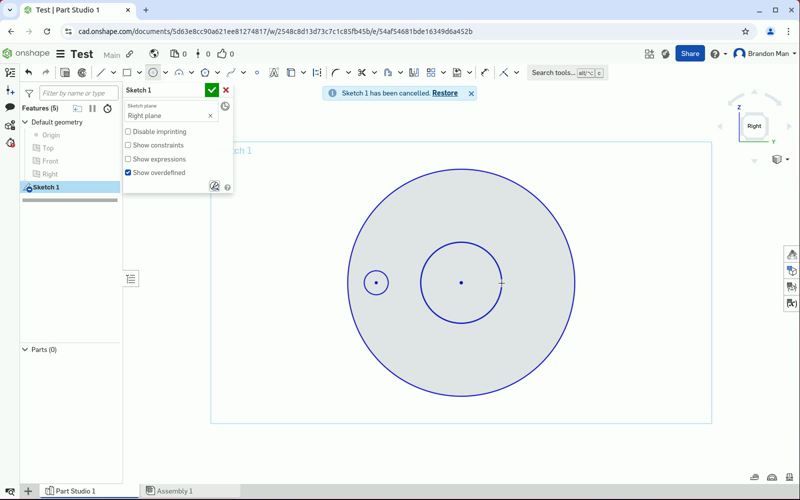
mouse_move(461, 365)
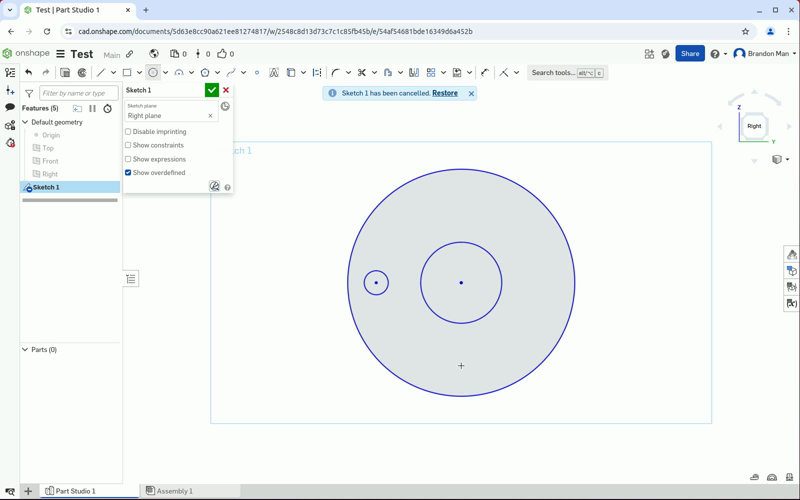
click(461, 365)
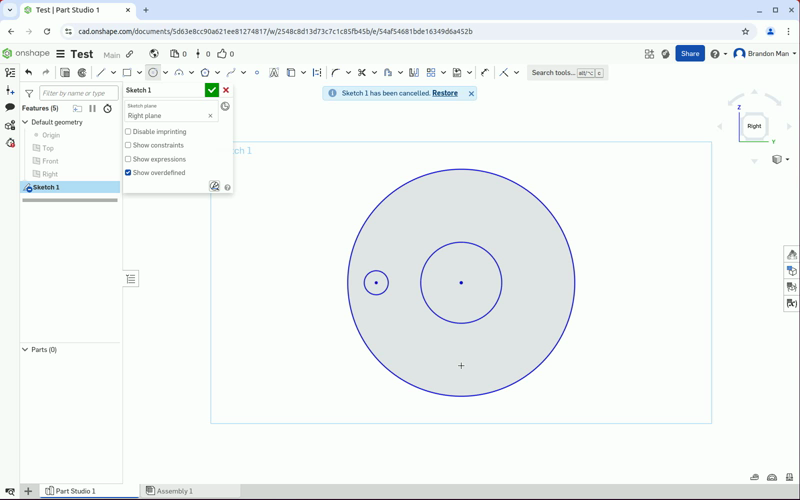
key_up(shift)
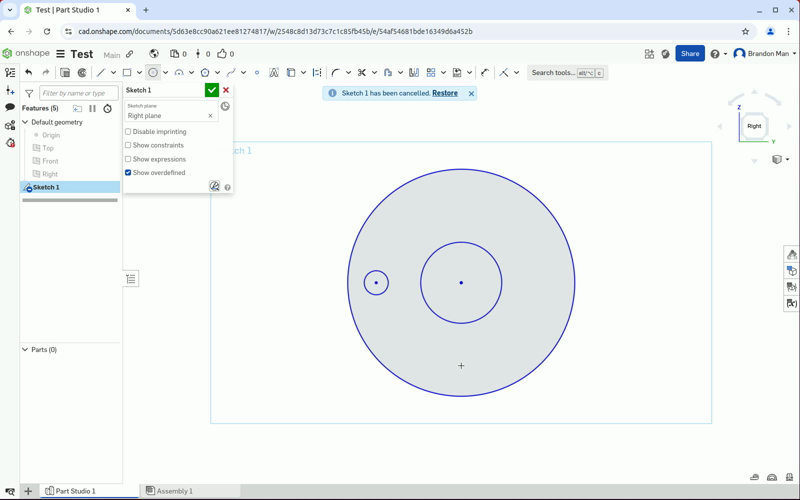
mouse_move(473, 365)
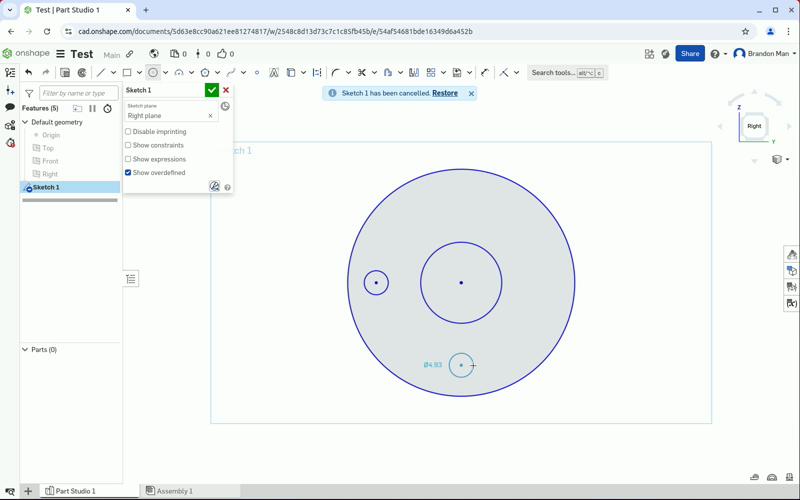
click(473, 365)
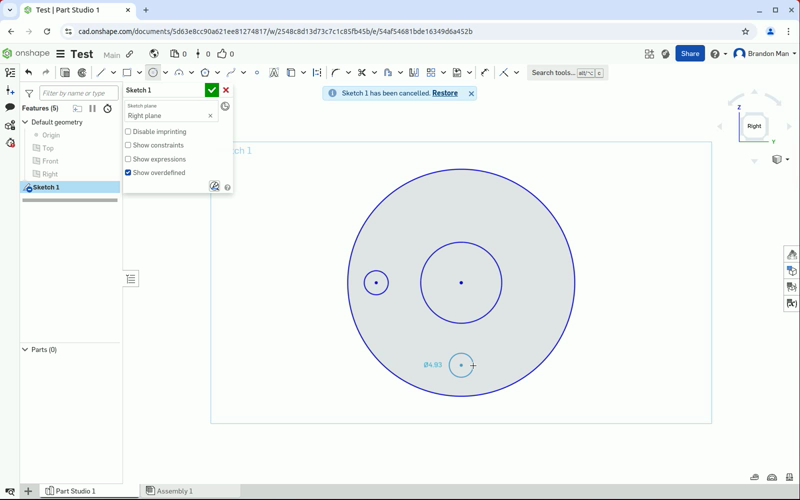
key(esc)
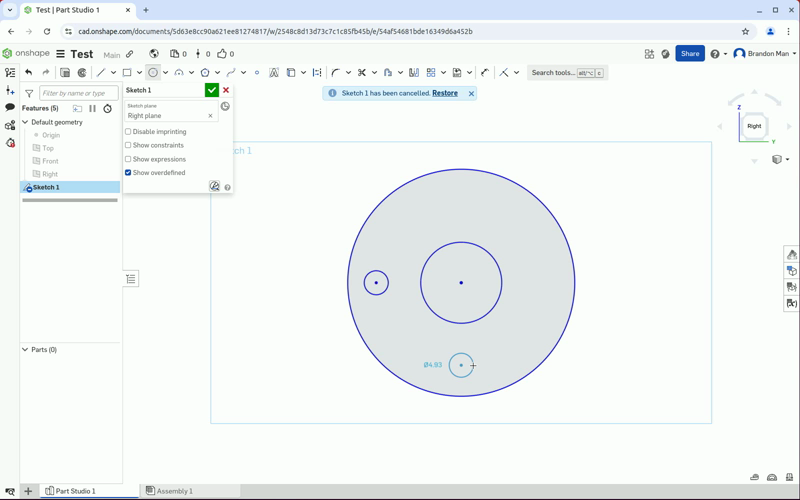
key(c)
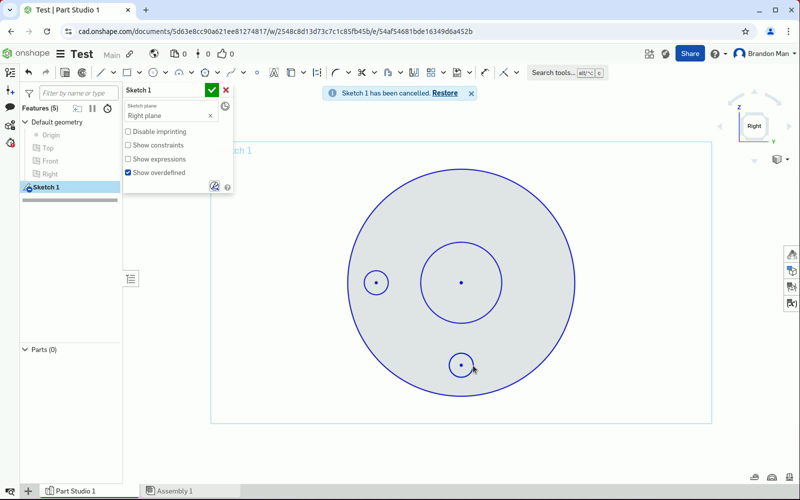
key_down(shift)
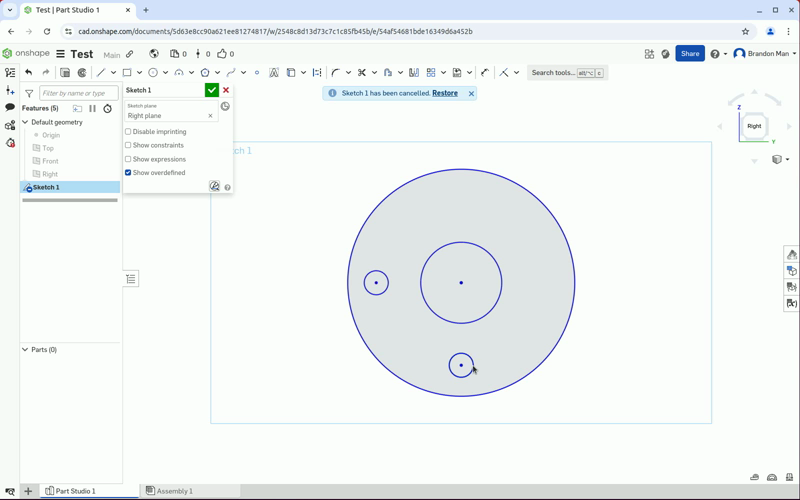
mouse_move(461, 200)
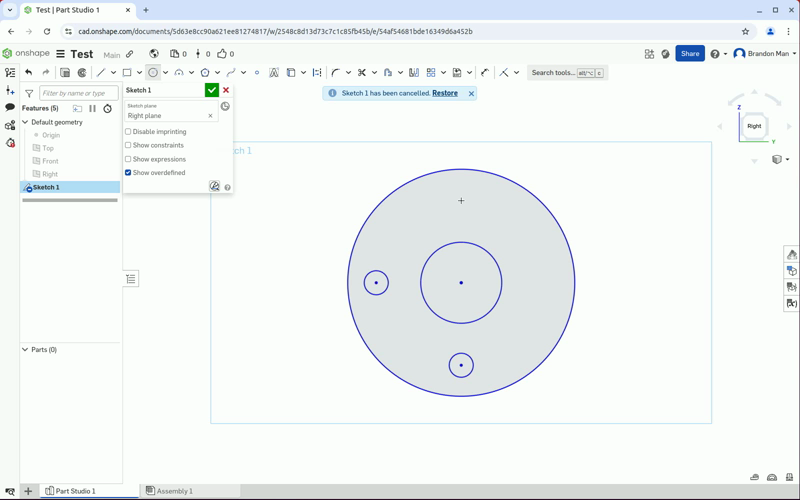
click(461, 200)
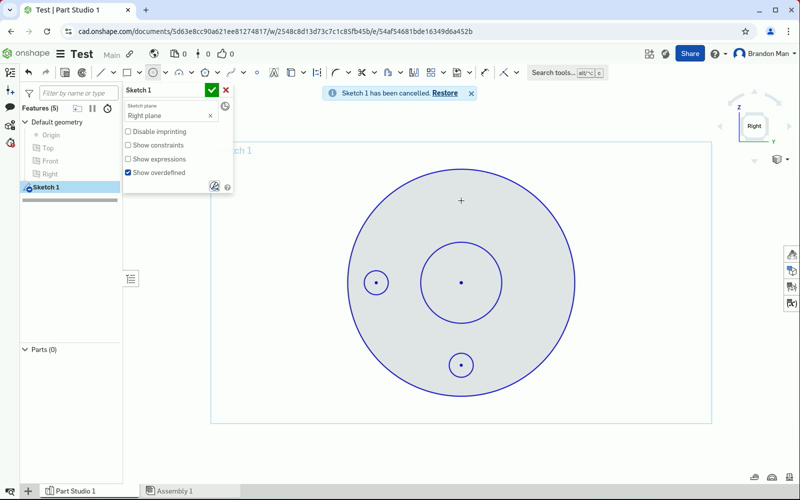
key_up(shift)
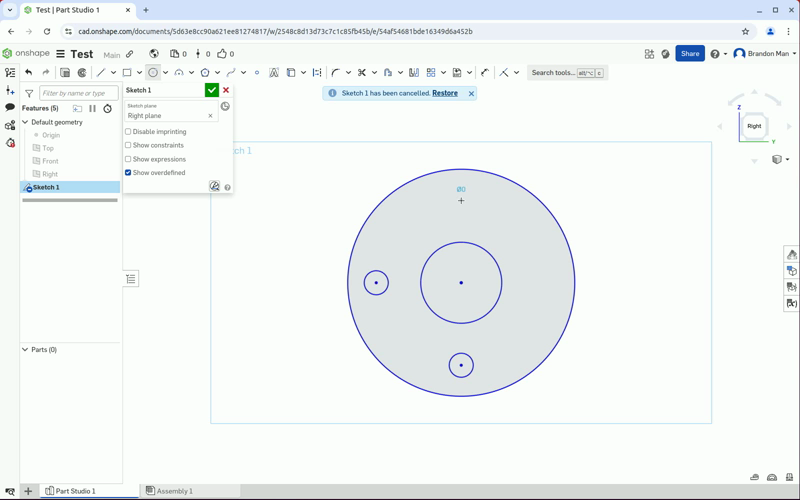
mouse_move(473, 200)
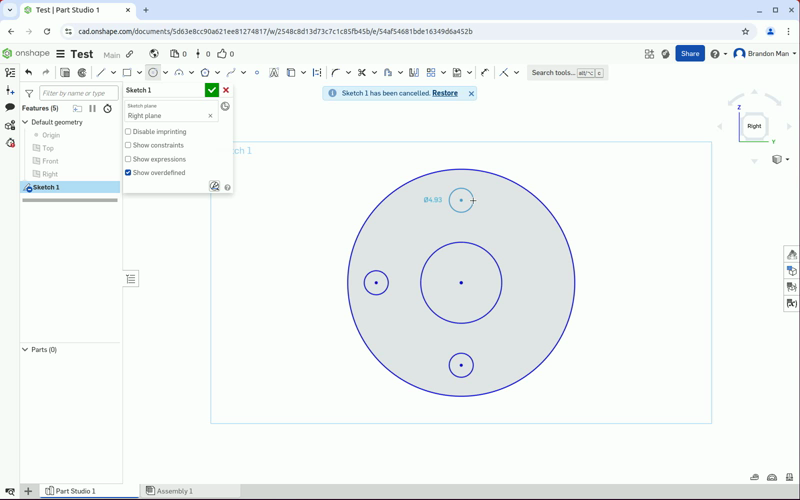
click(473, 200)
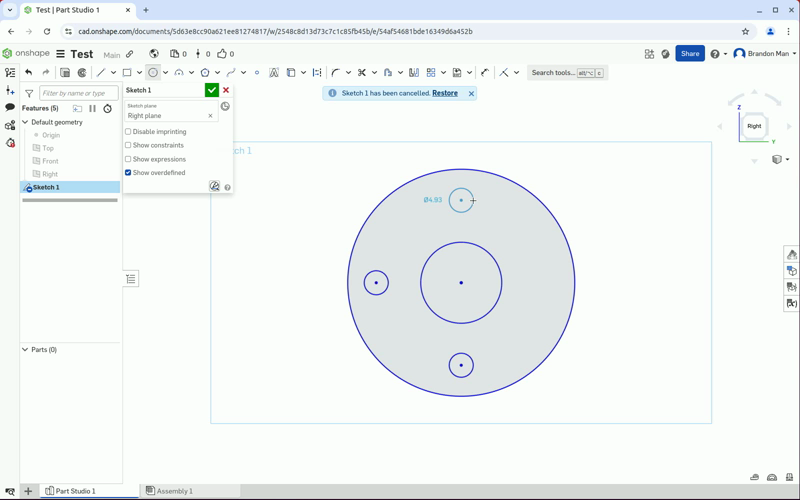
key(esc)
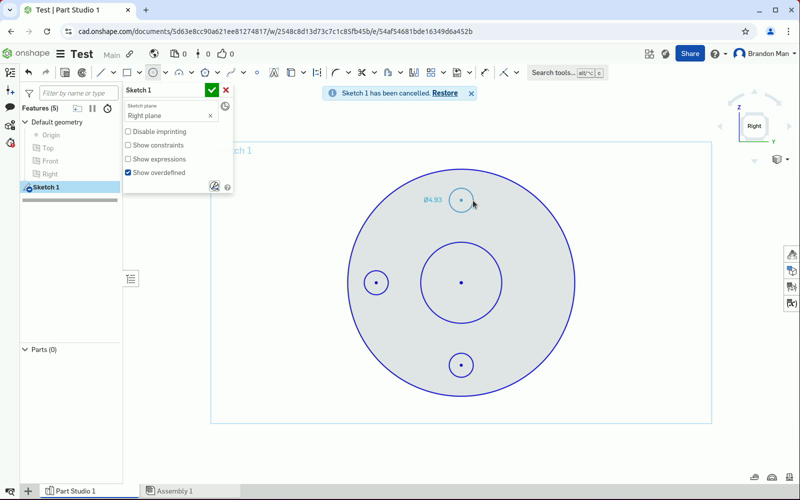
key(c)
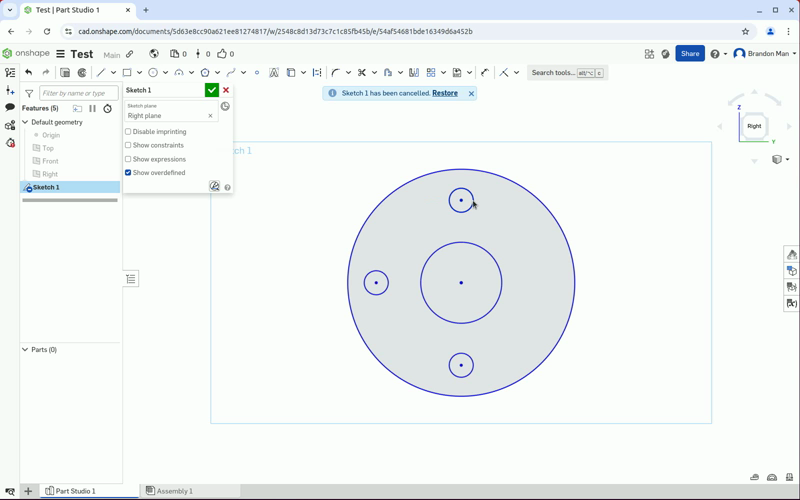
key_down(shift)
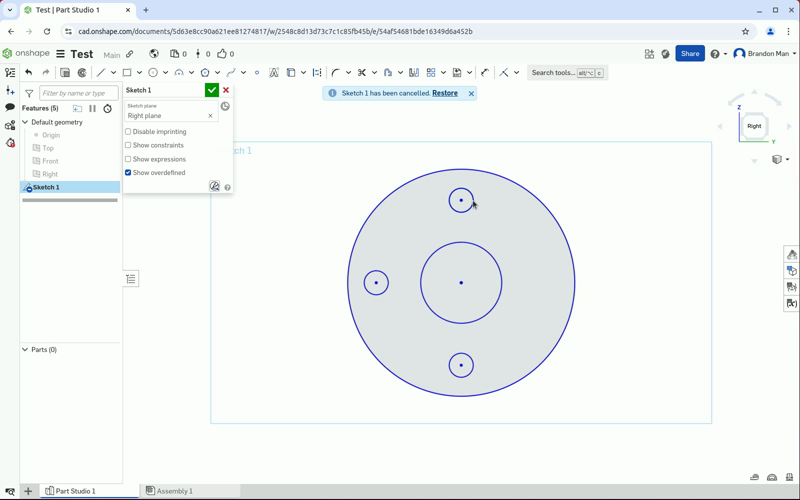
mouse_move(543, 282)
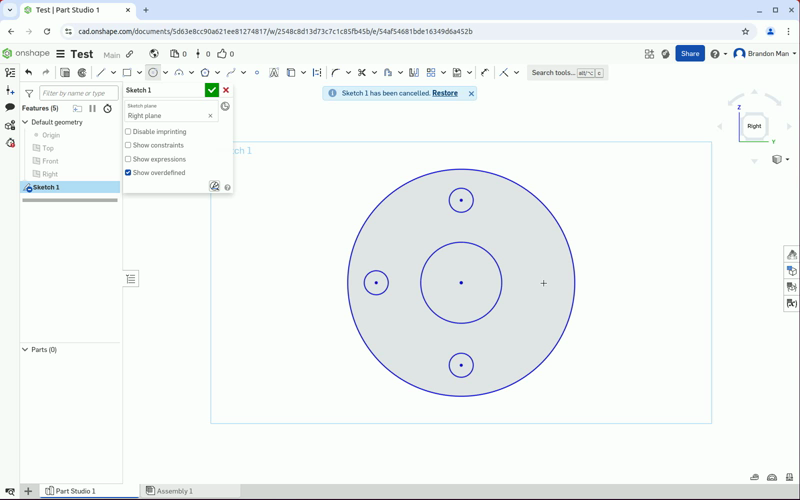
click(543, 282)
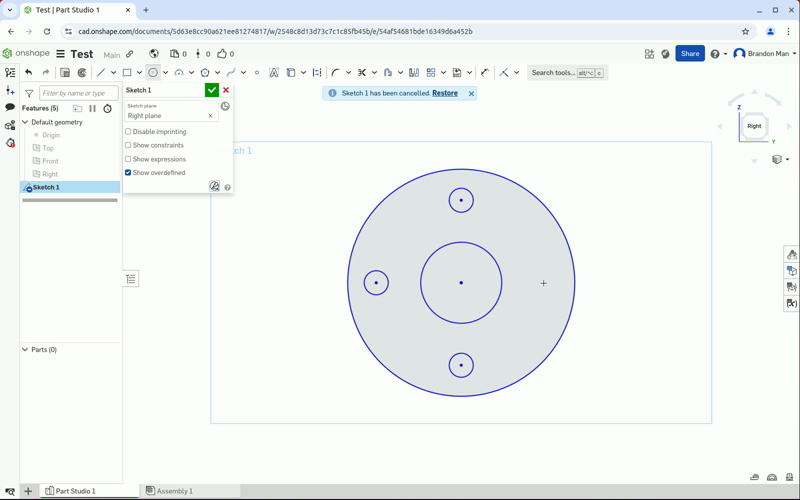
key_up(shift)
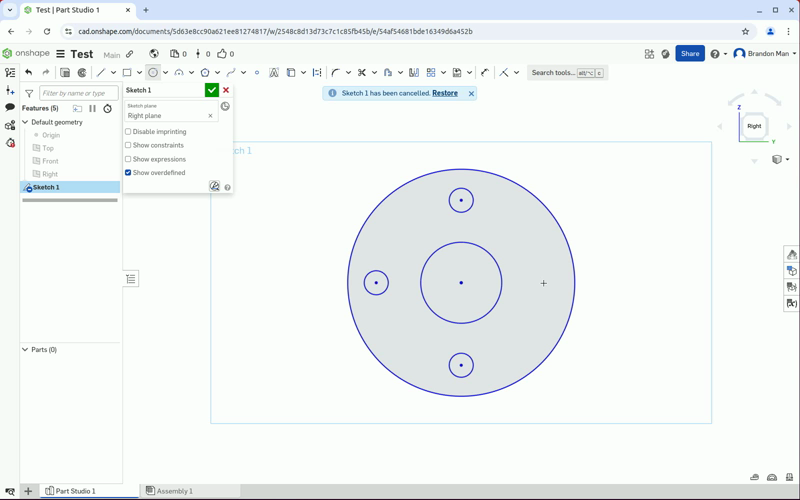
mouse_move(555, 282)
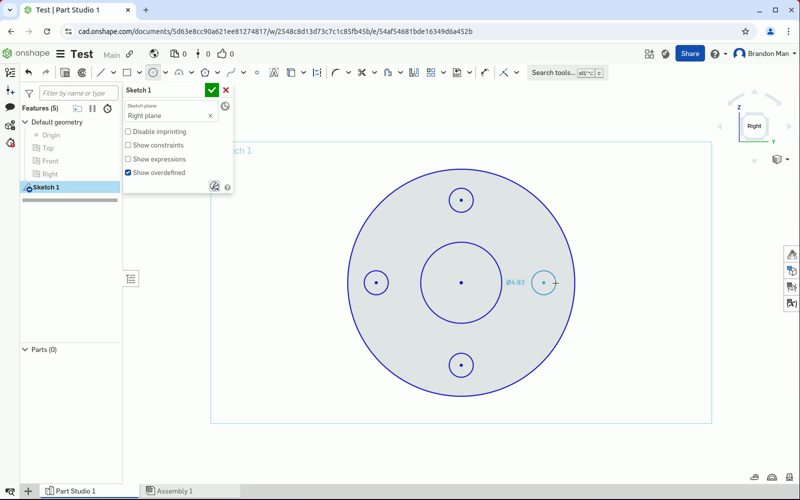
click(555, 282)
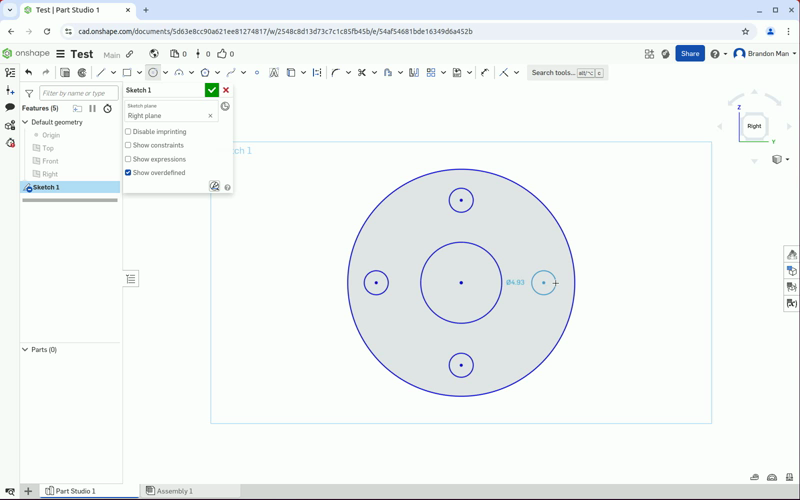
key(esc)
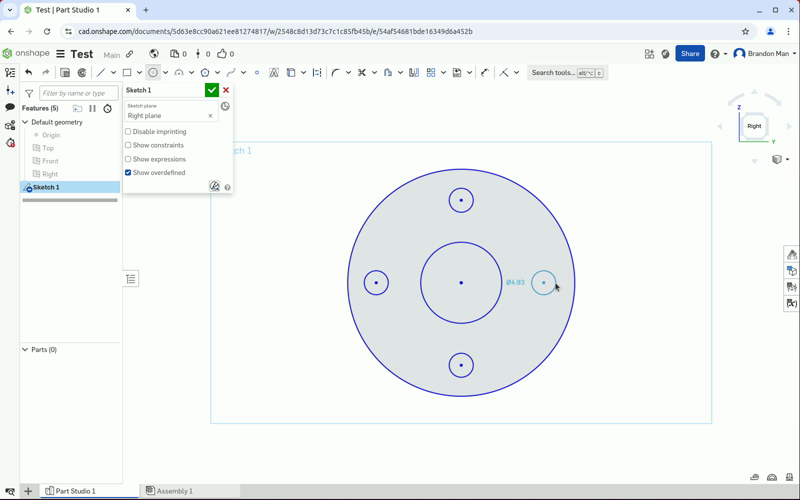
mouse_move(508, 205)
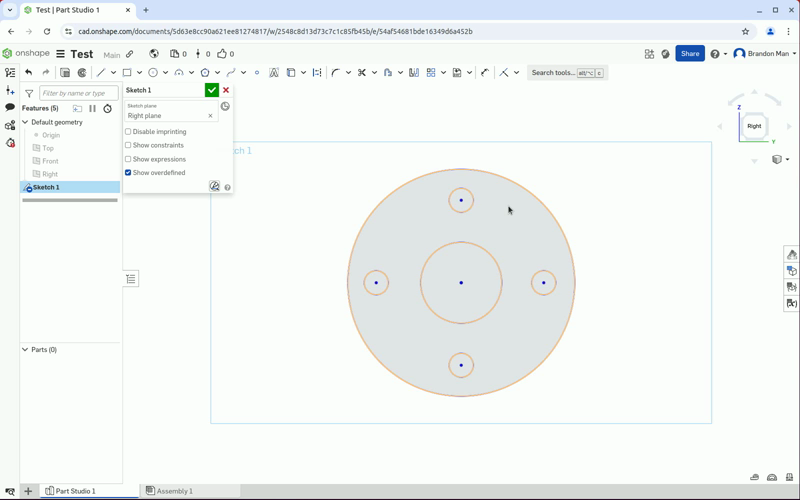
click(508, 205)
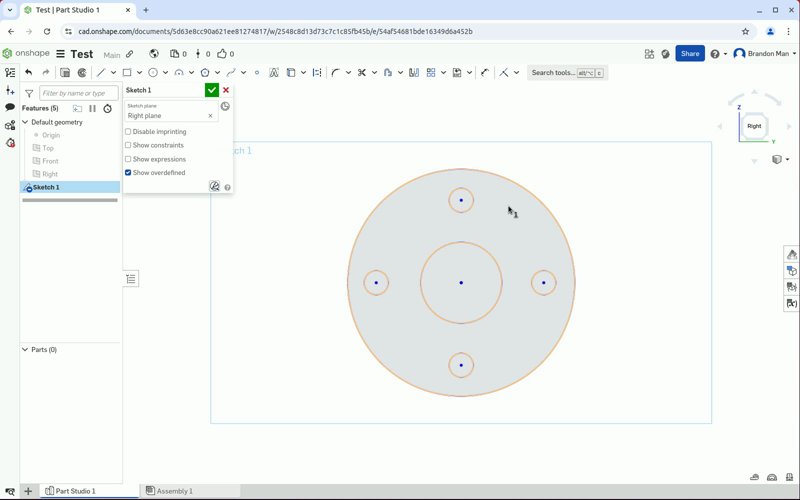
mouse_move(73, 352)
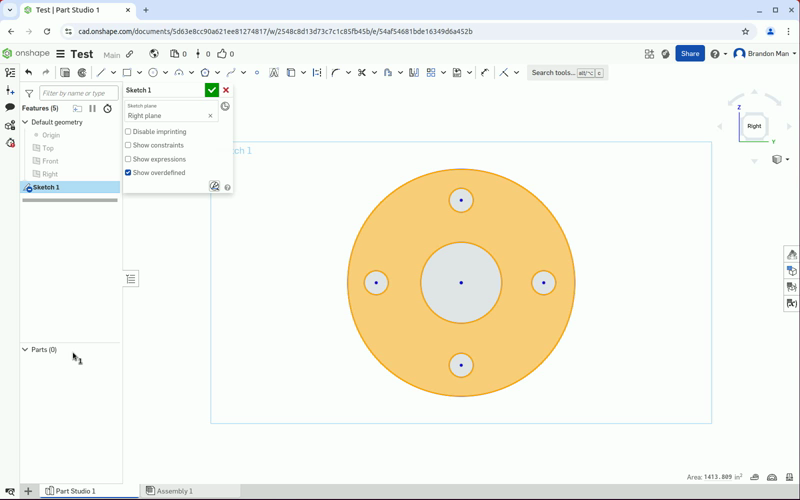
key(shift+y)
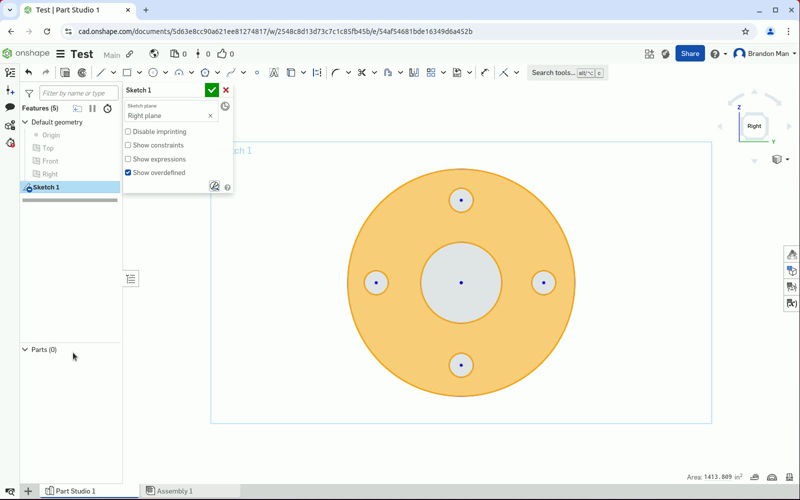
key(shift+e)
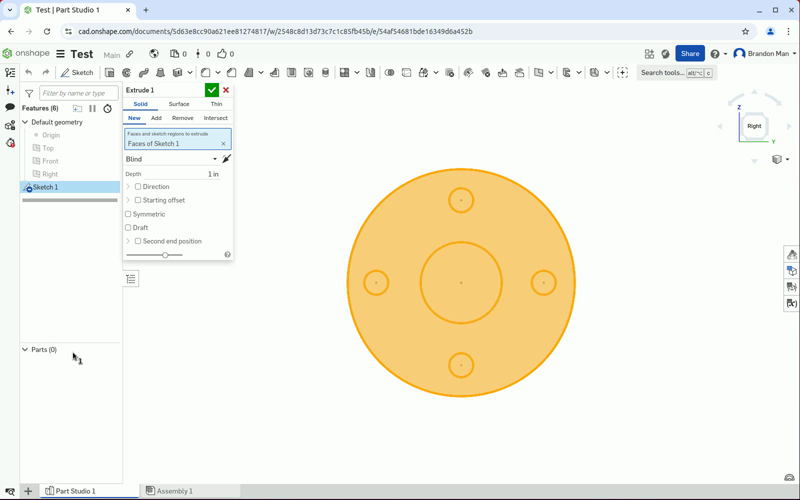
mouse_move(143, 106)
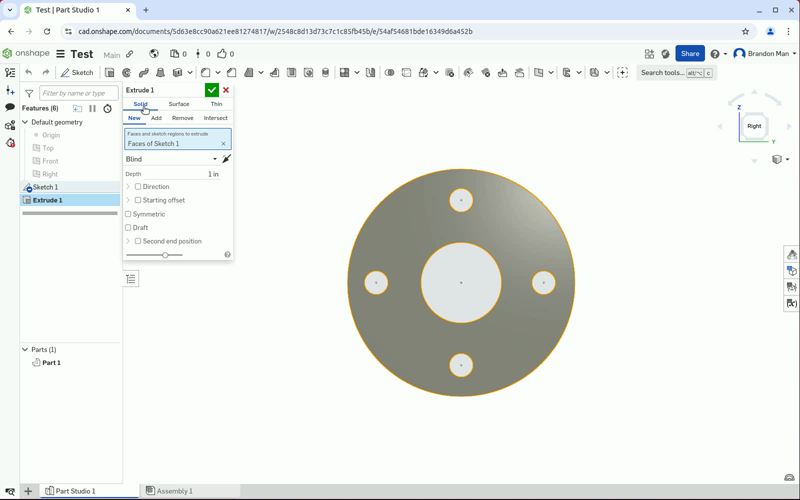
click(143, 106)
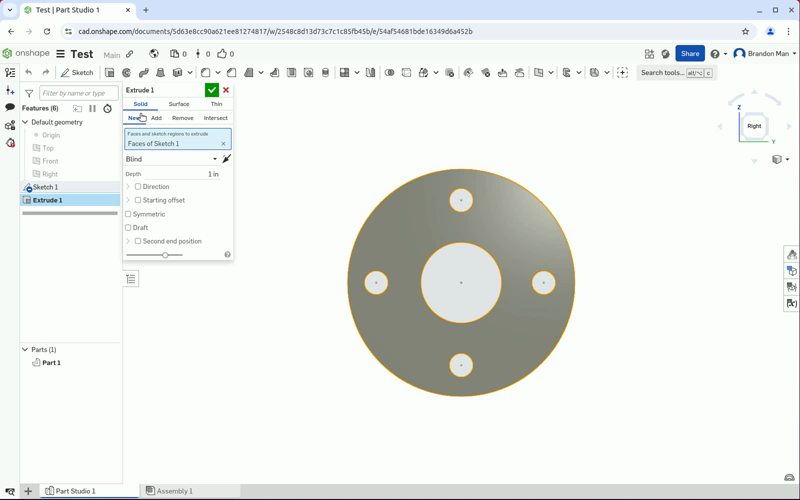
mouse_move(137, 120)
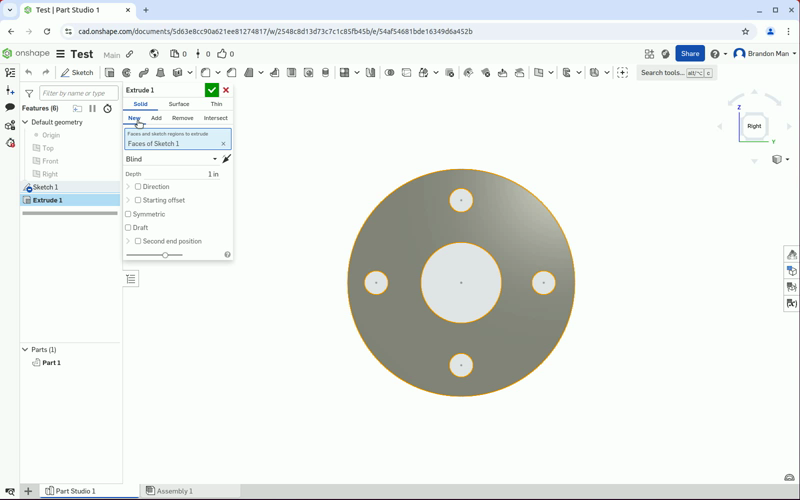
click(137, 120)
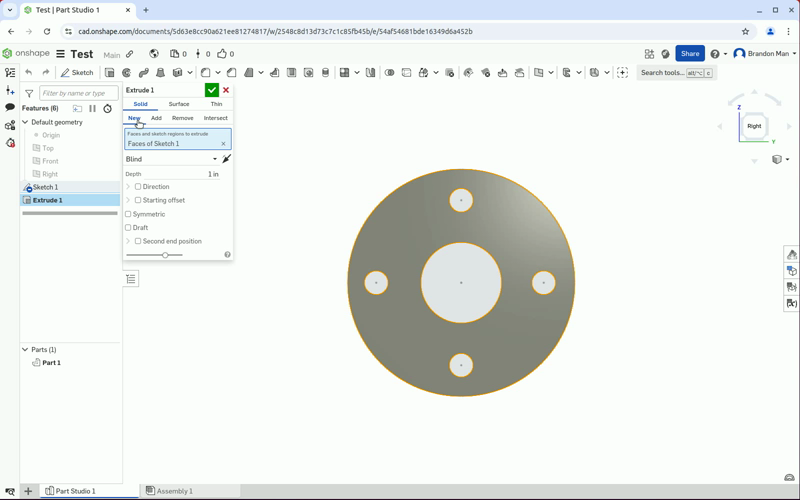
key(tab, 4)
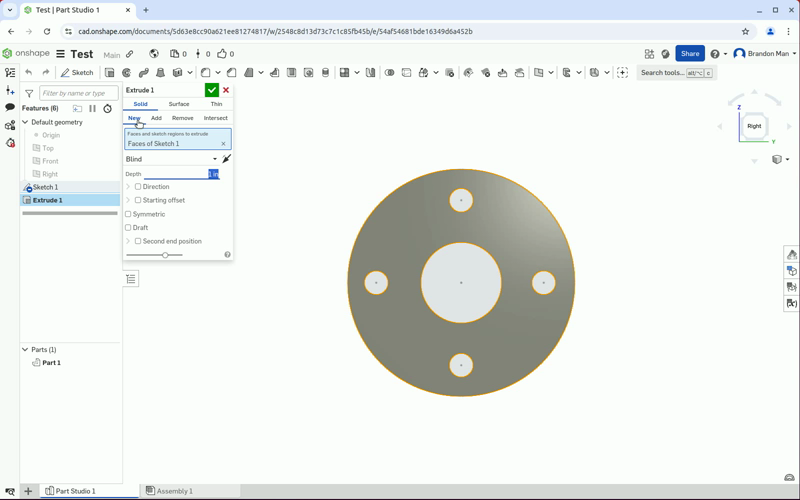
text(11.795)
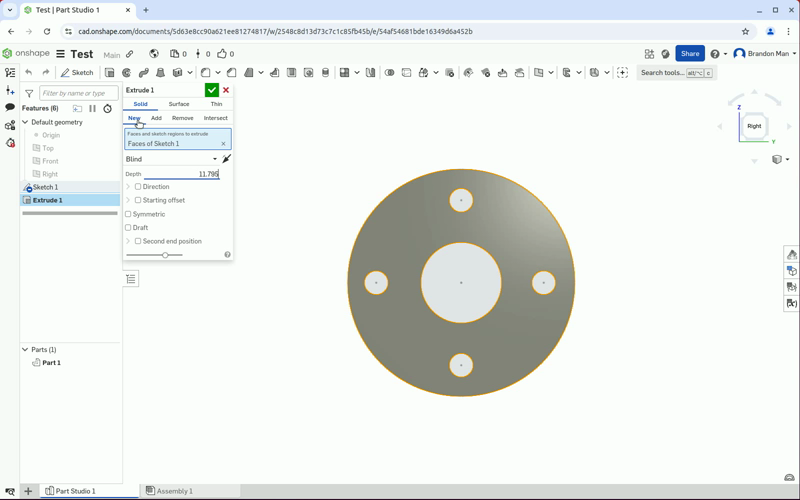
key(enter)
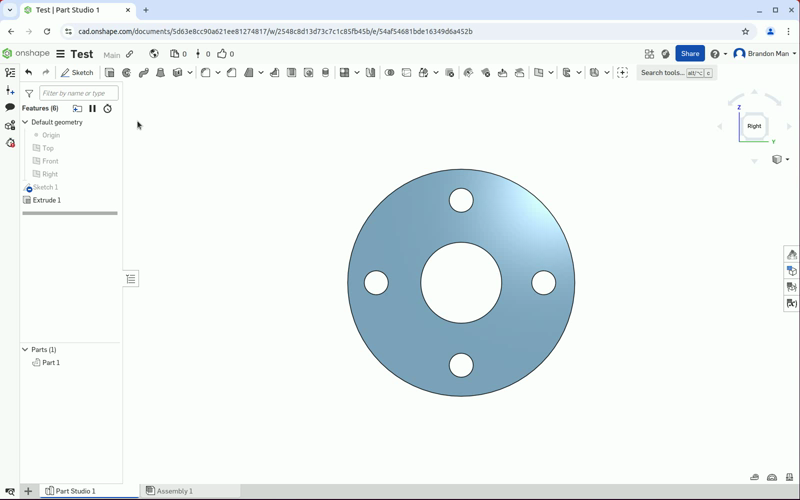
key(shift+h)
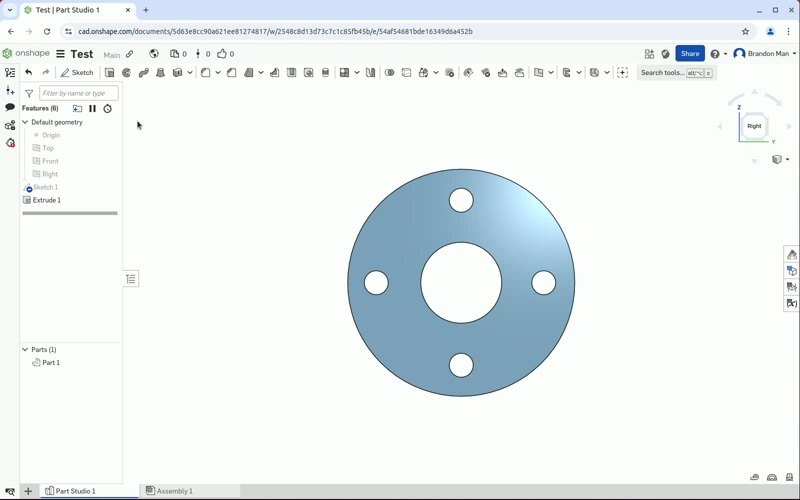
key(shift+h)
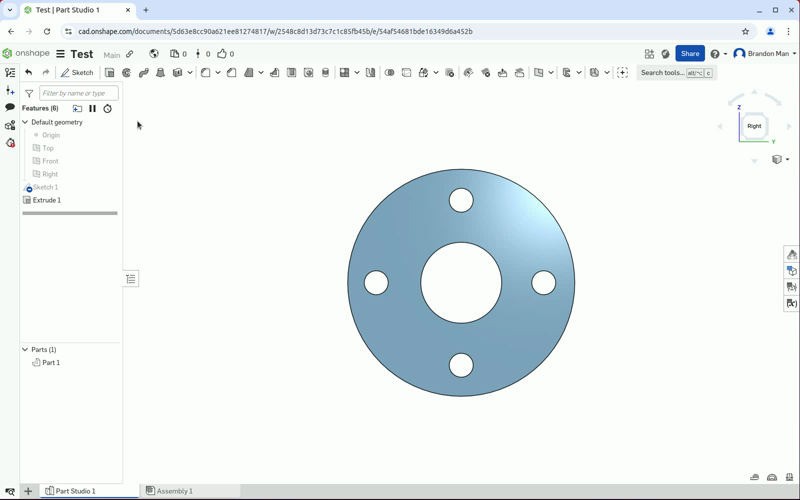
mouse_move(73, 189)
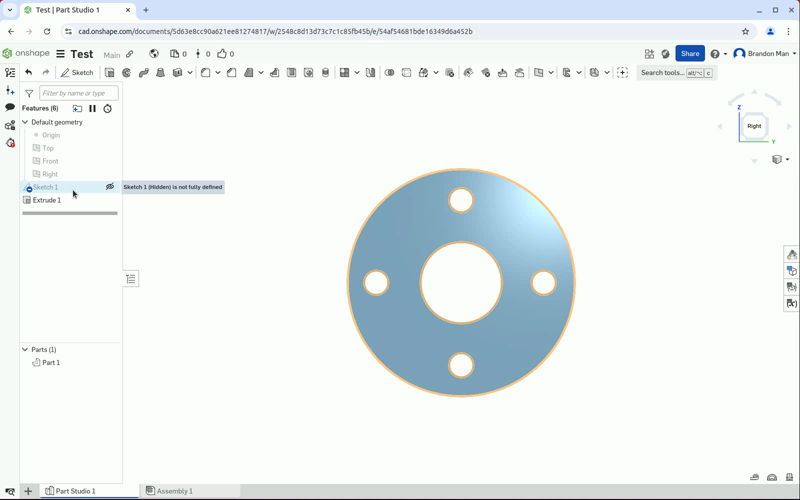
click(73, 189)
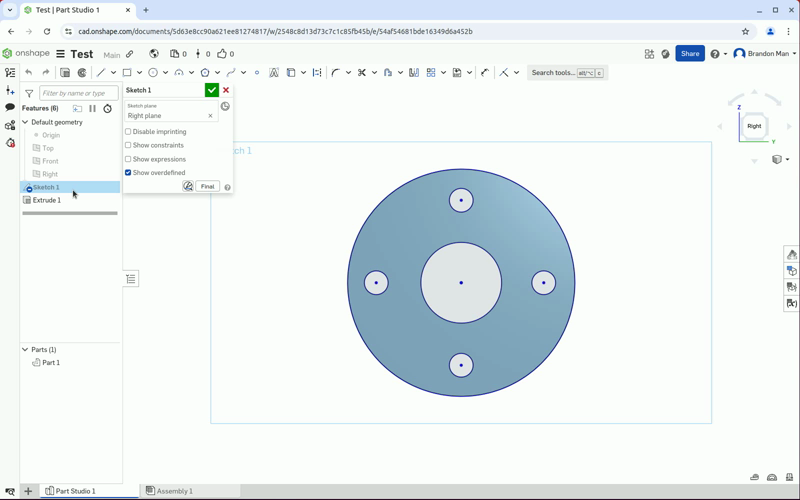
mouse_move(229, 92)
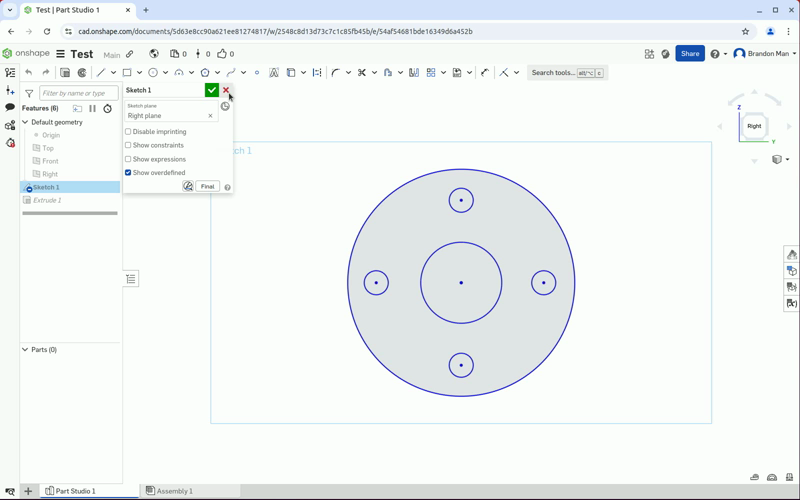
click(229, 92)
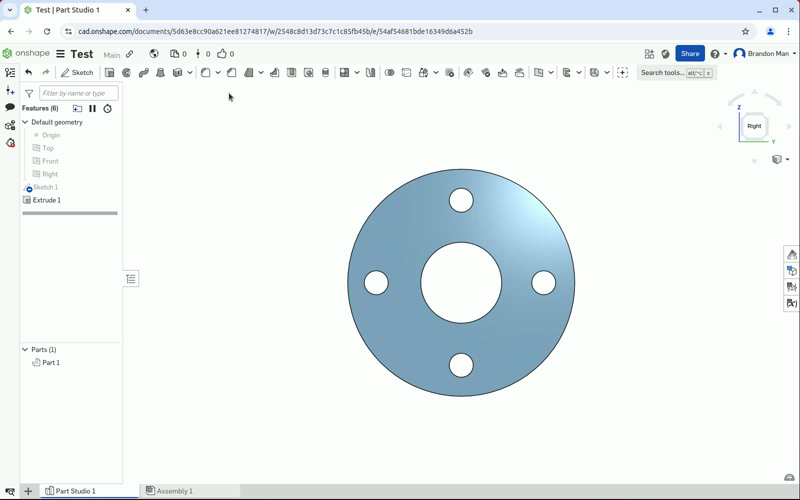
mouse_move(541, 75)
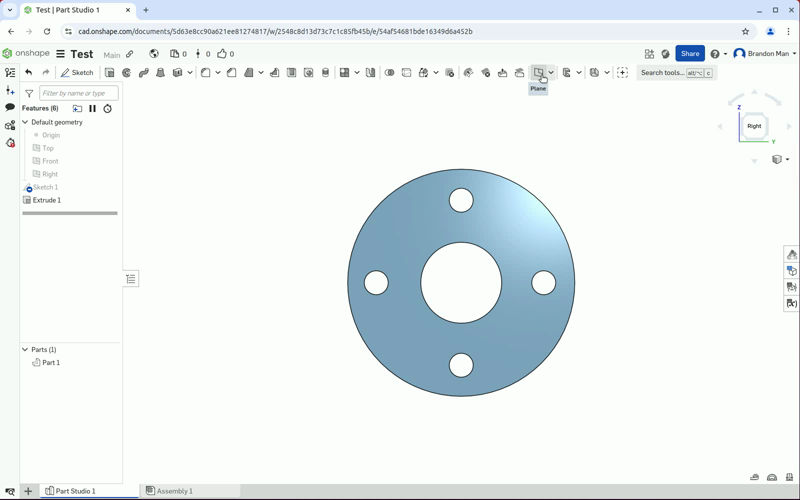
click(541, 75)
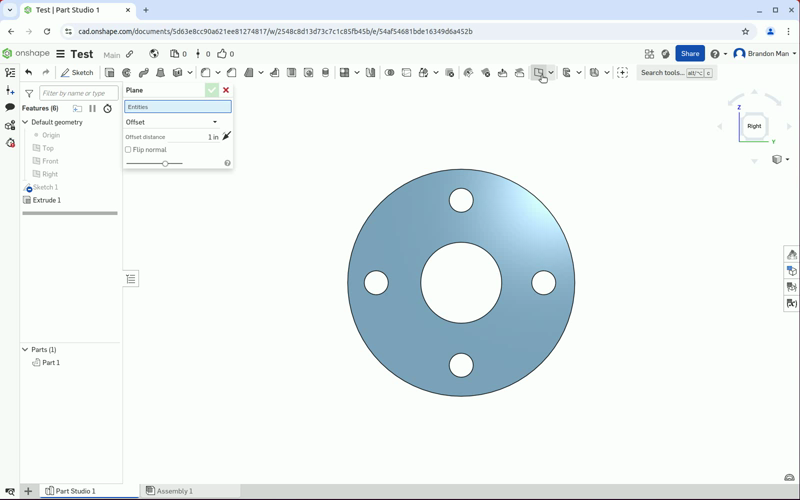
mouse_move(73, 176)
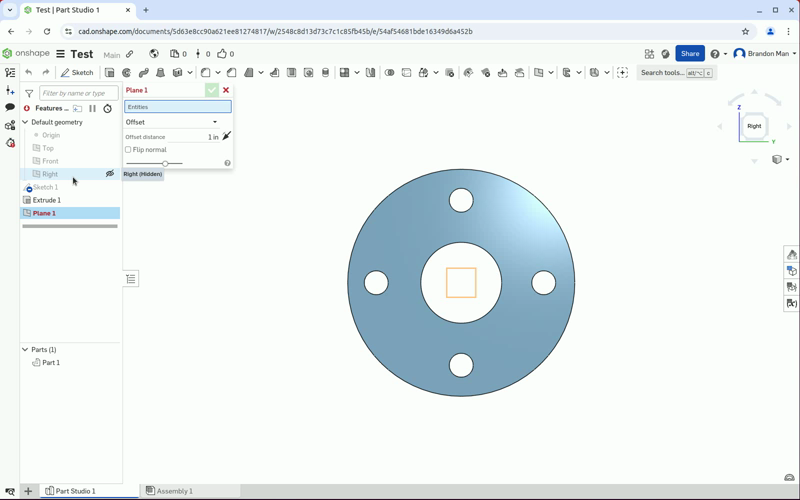
click(73, 176)
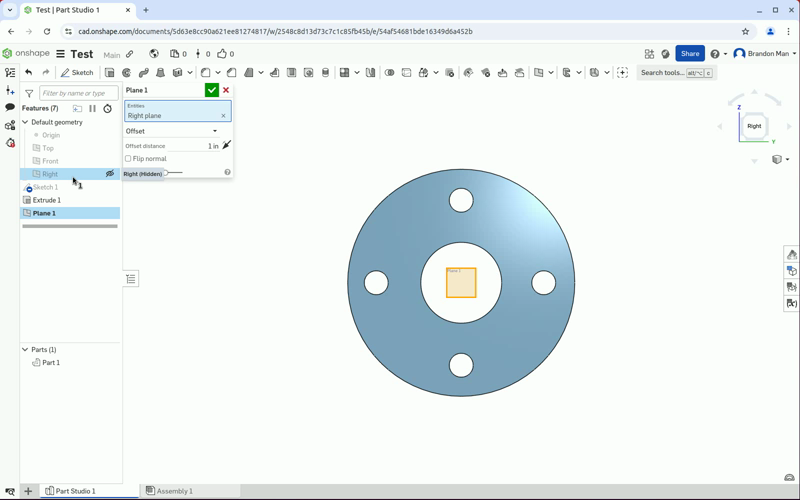
key(tab, 2)
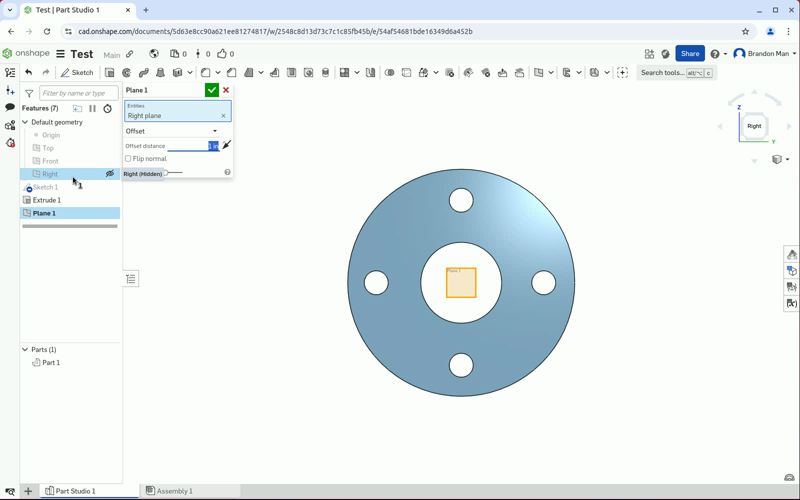
text(11.801)
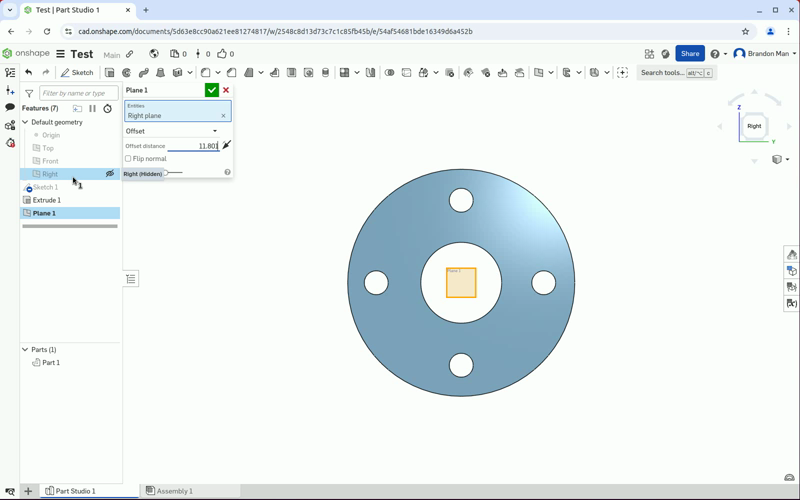
key(enter, 2)
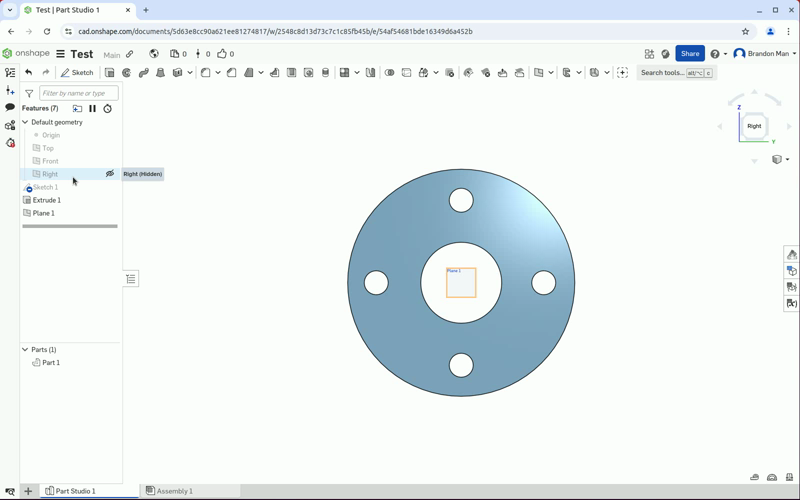
key(shift+s)
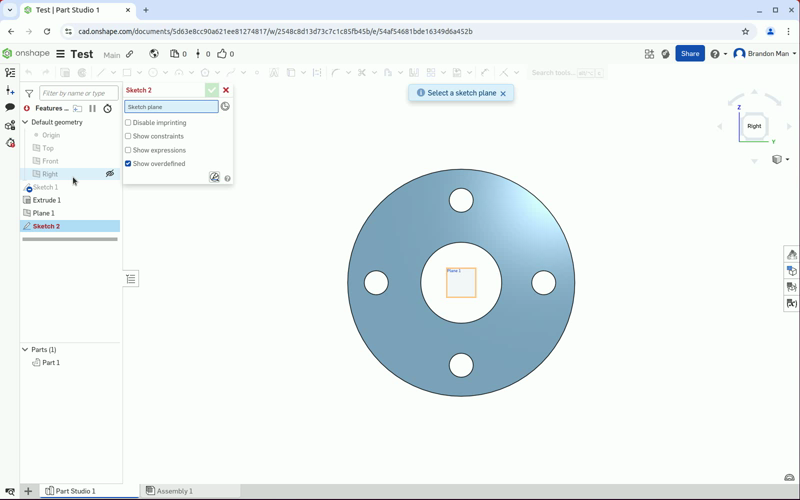
mouse_move(73, 215)
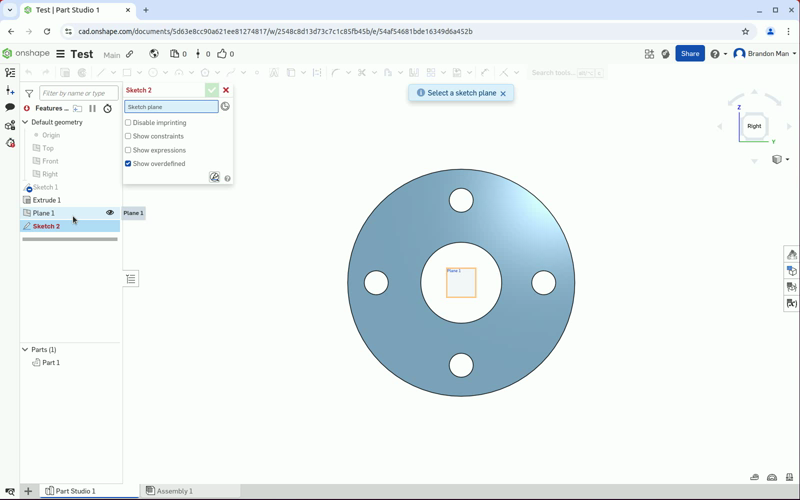
click(73, 215)
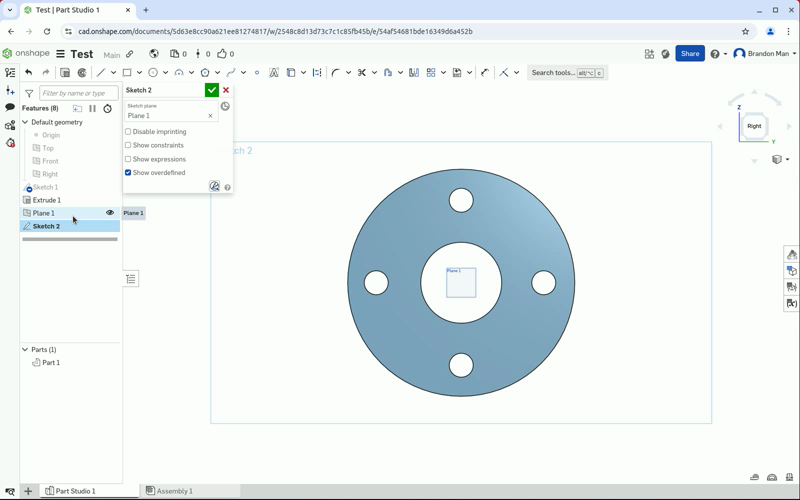
mouse_move(73, 352)
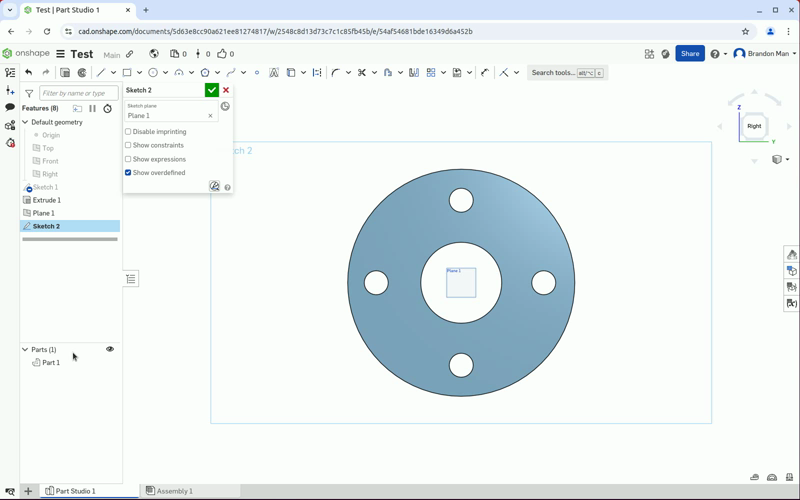
key(y)
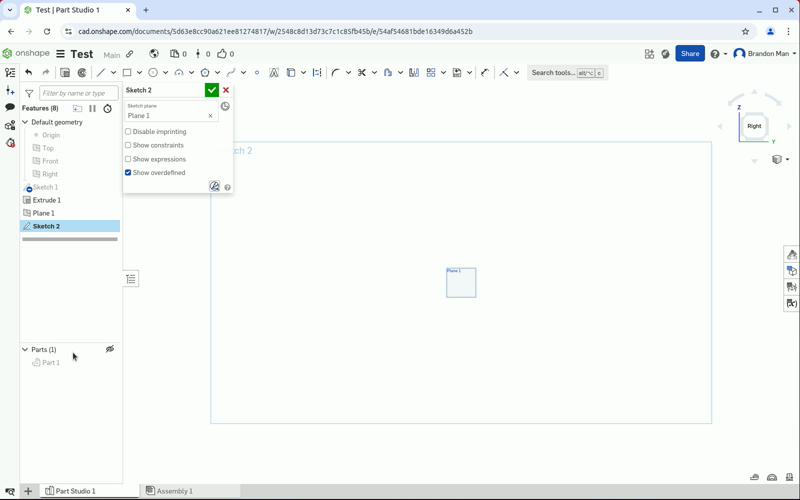
key(c)
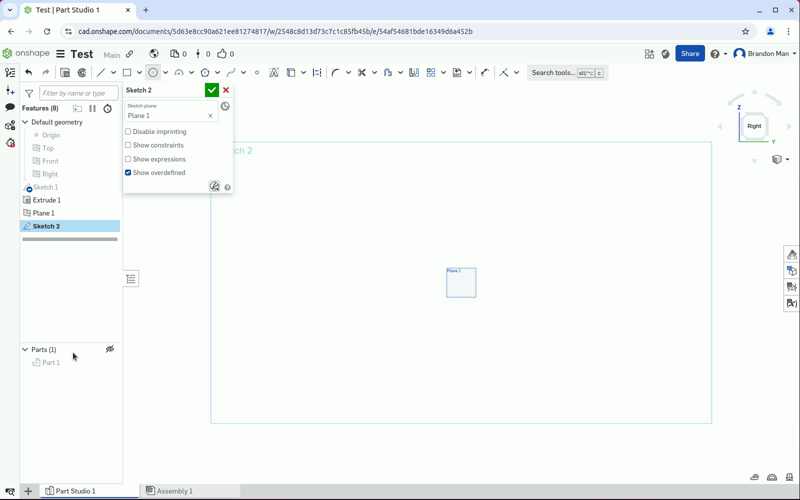
key_down(shift)
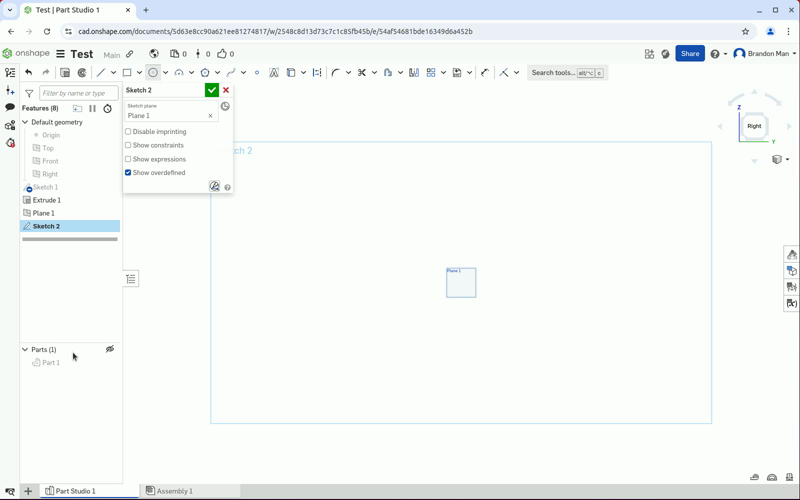
mouse_move(461, 199)
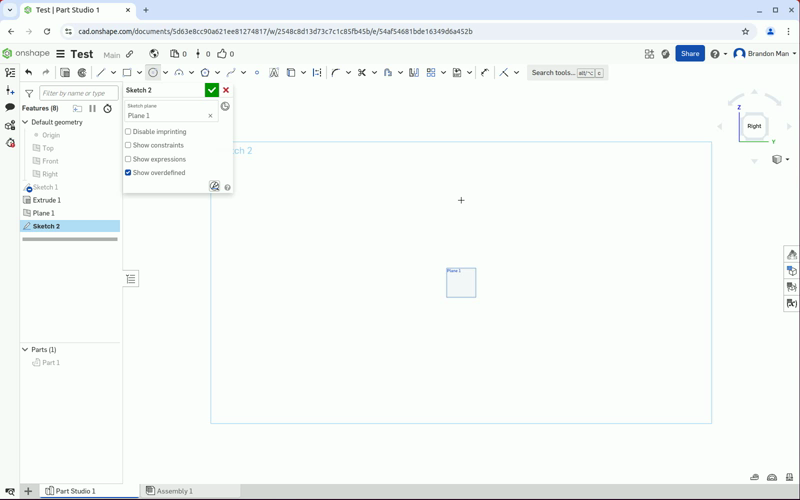
click(461, 199)
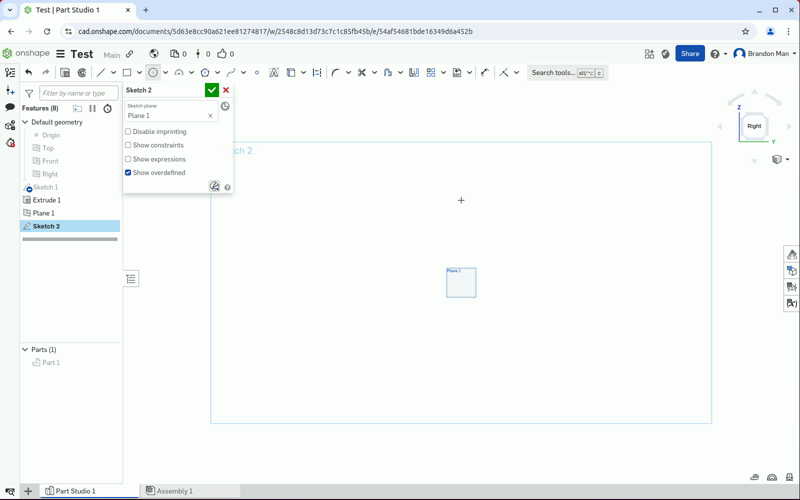
key_up(shift)
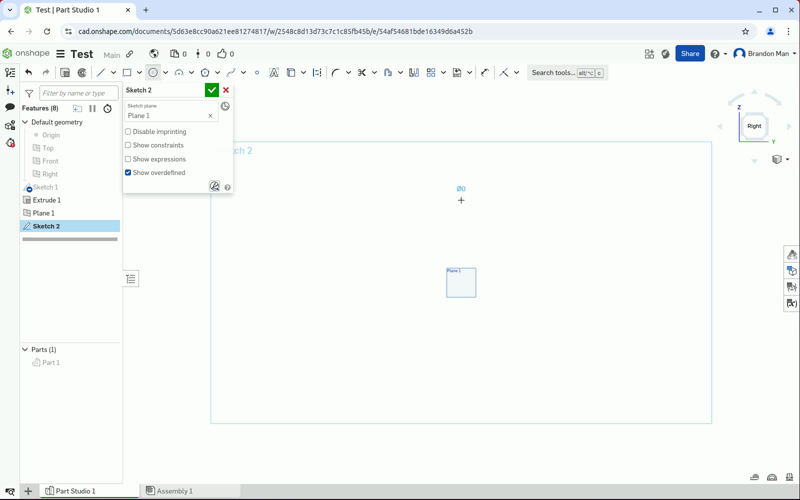
mouse_move(474, 199)
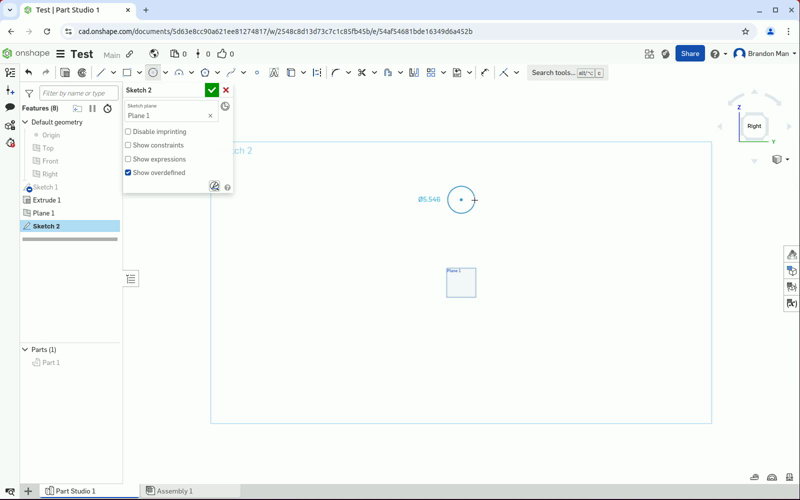
click(474, 199)
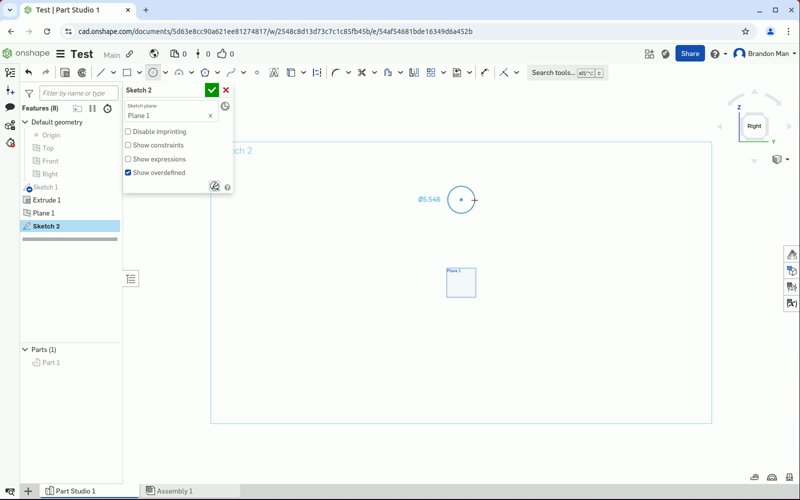
key(esc)
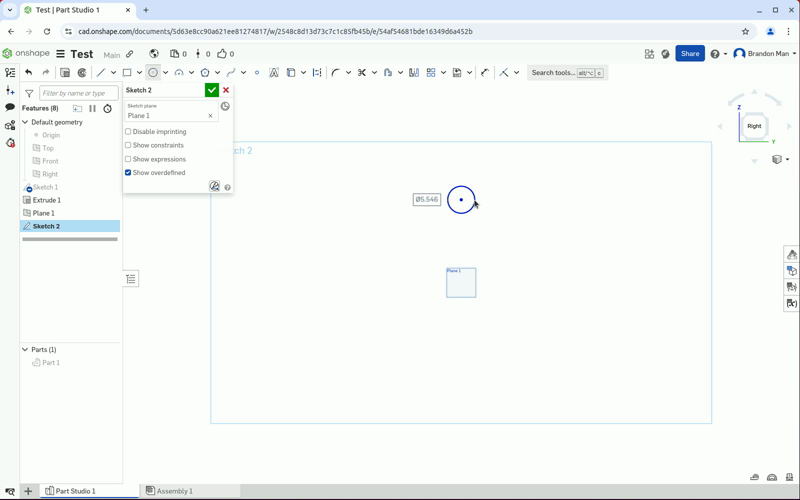
mouse_move(457, 207)
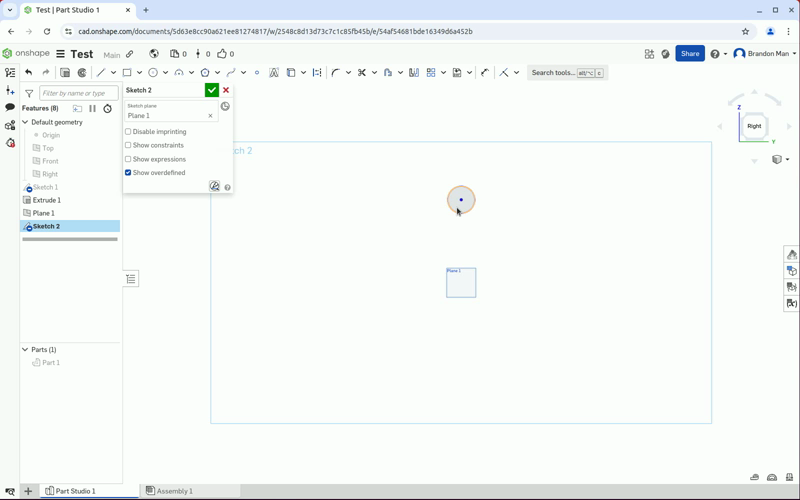
scroll(6)
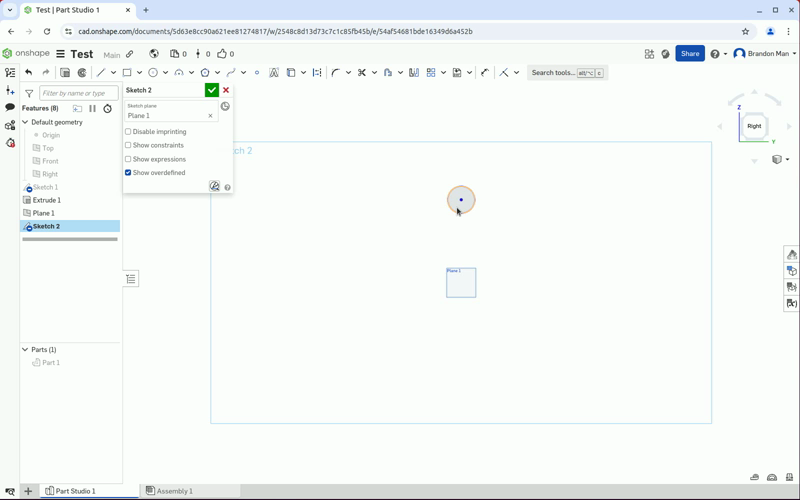
scroll(6)
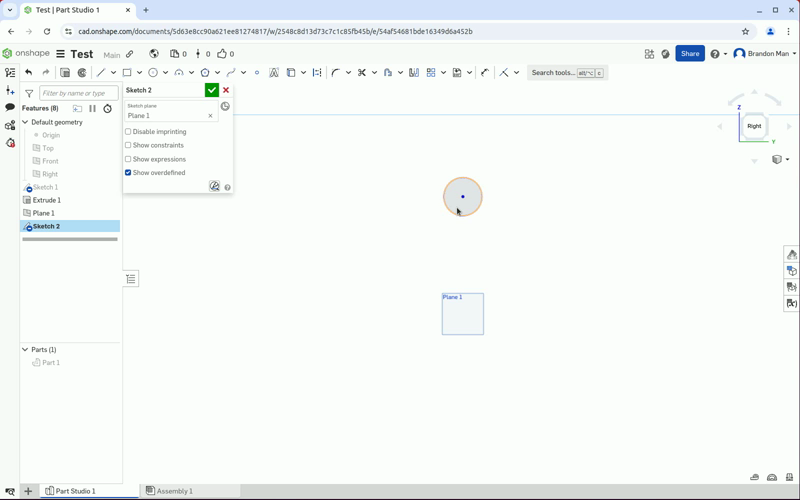
scroll(6)
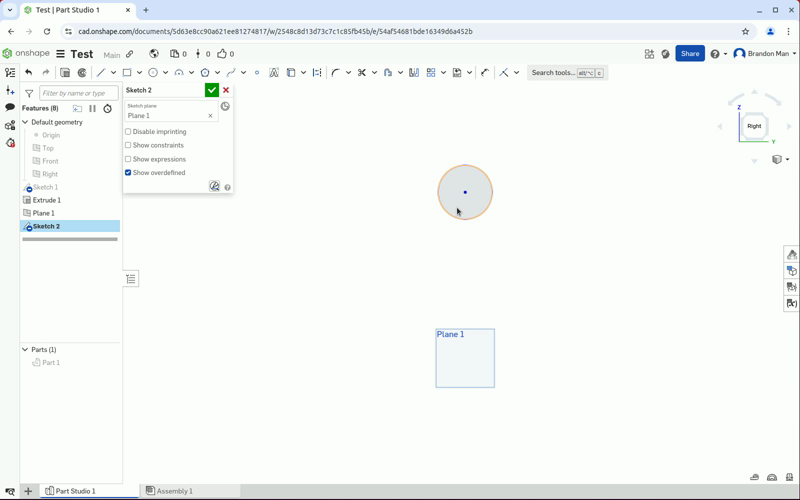
scroll(6)
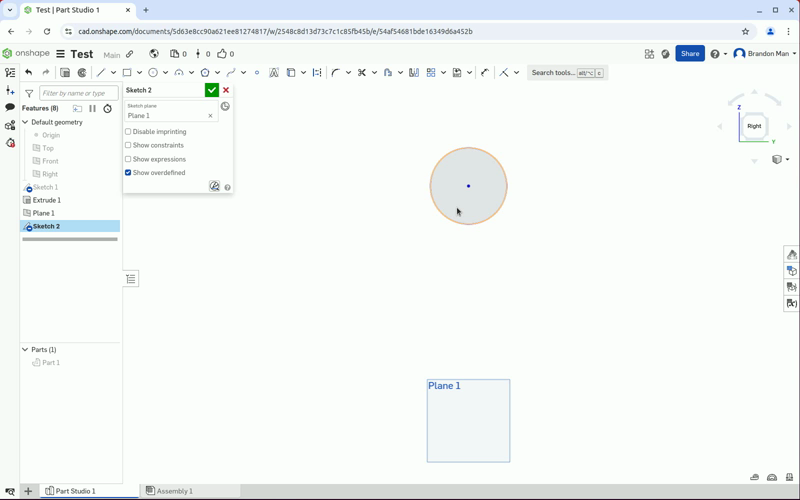
scroll(6)
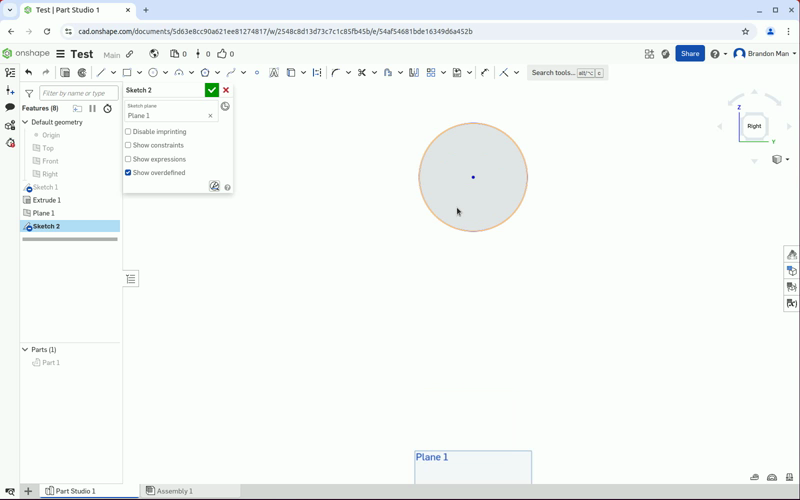
scroll(6)
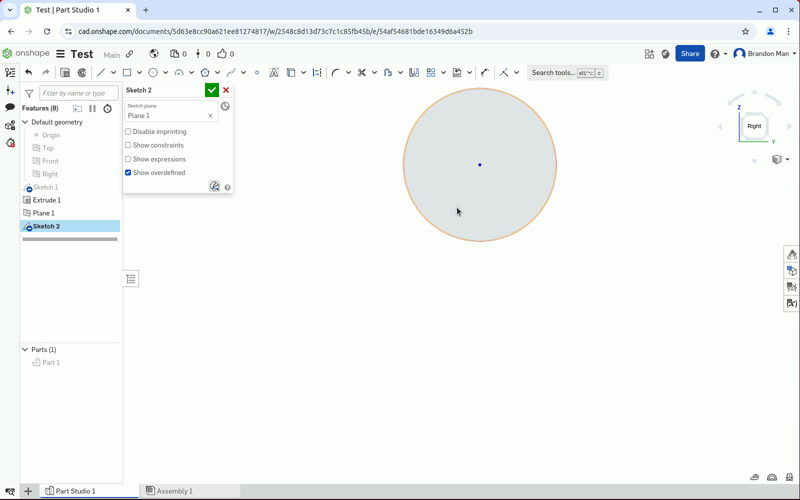
scroll(6)
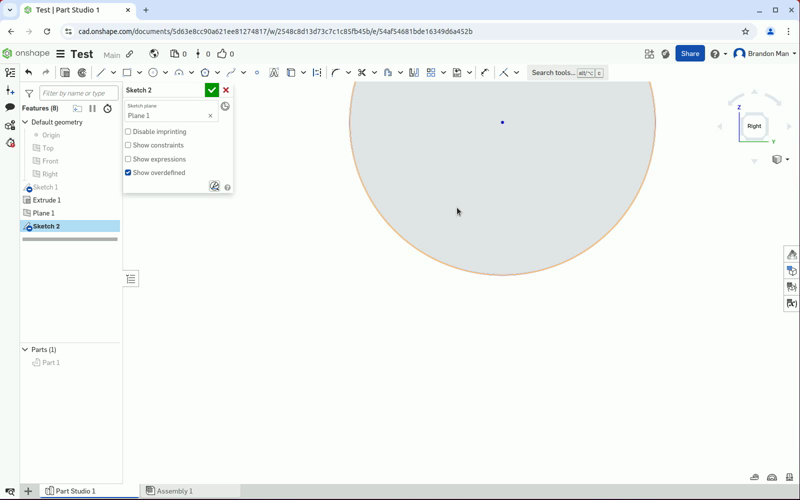
click(457, 207)
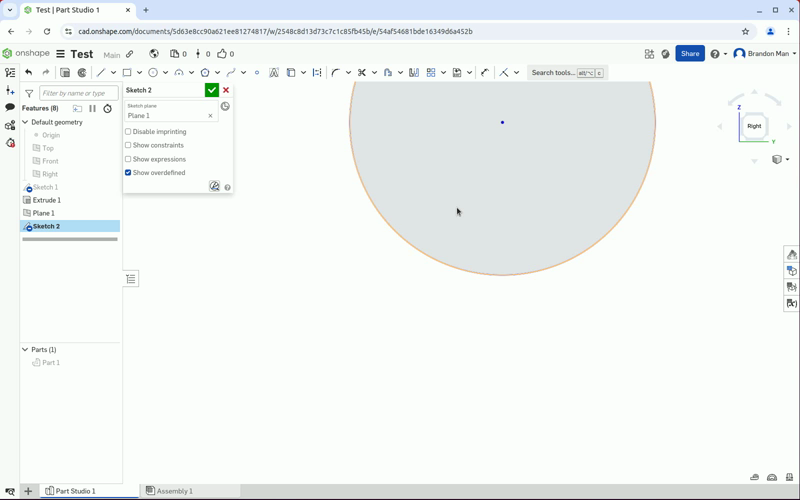
scroll(-6)
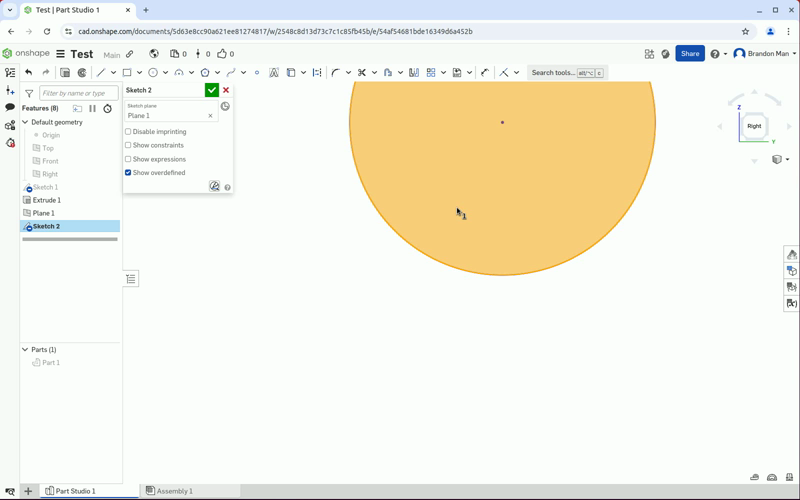
scroll(-6)
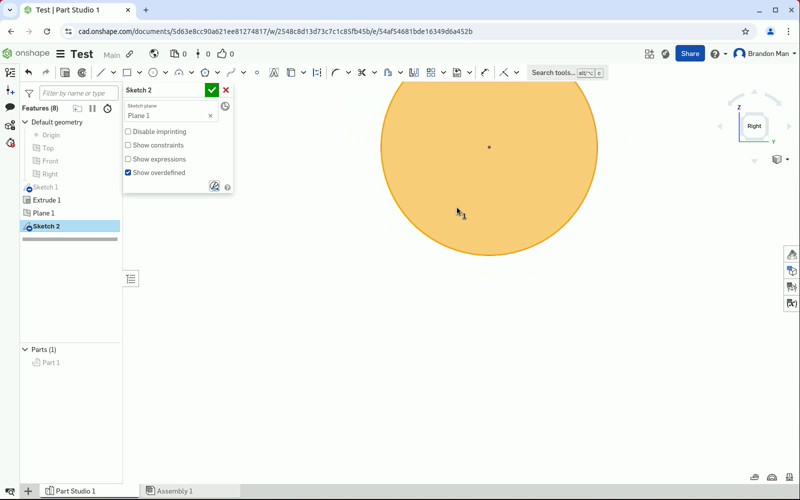
scroll(-6)
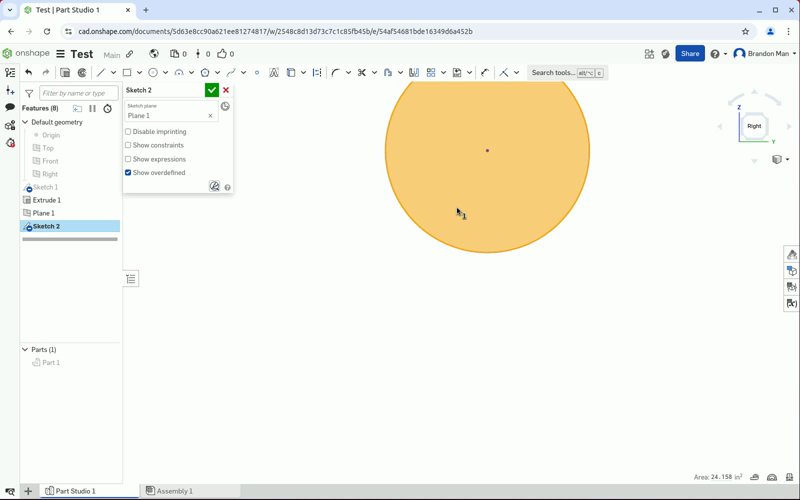
scroll(-6)
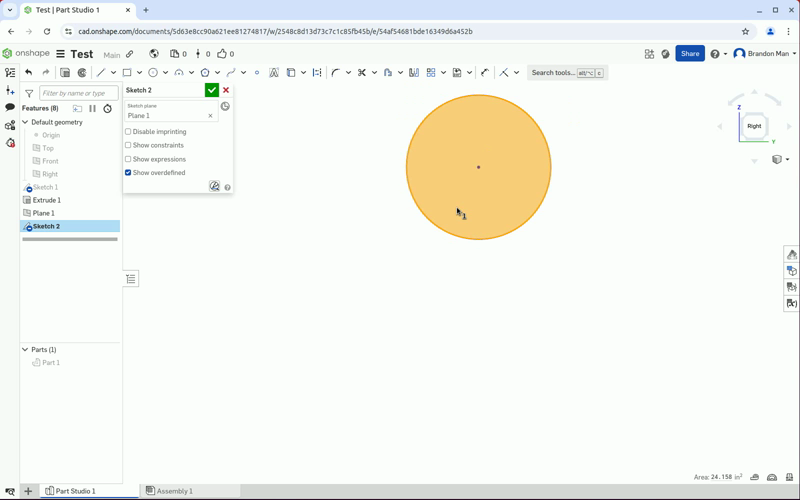
scroll(-6)
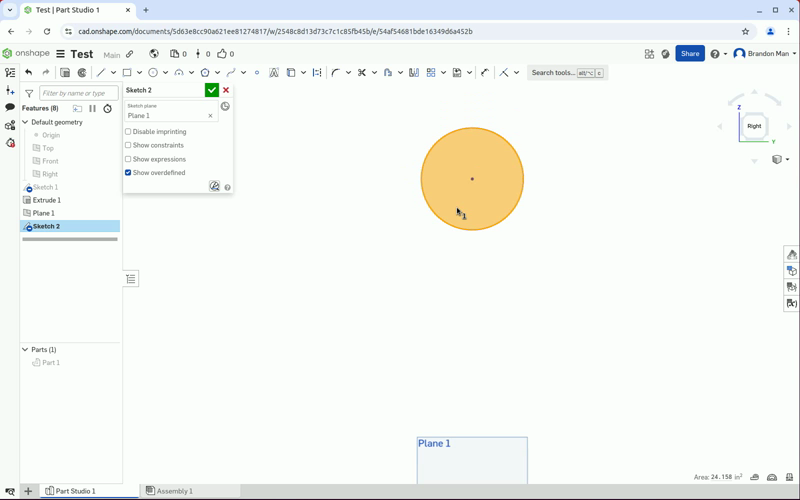
scroll(-6)
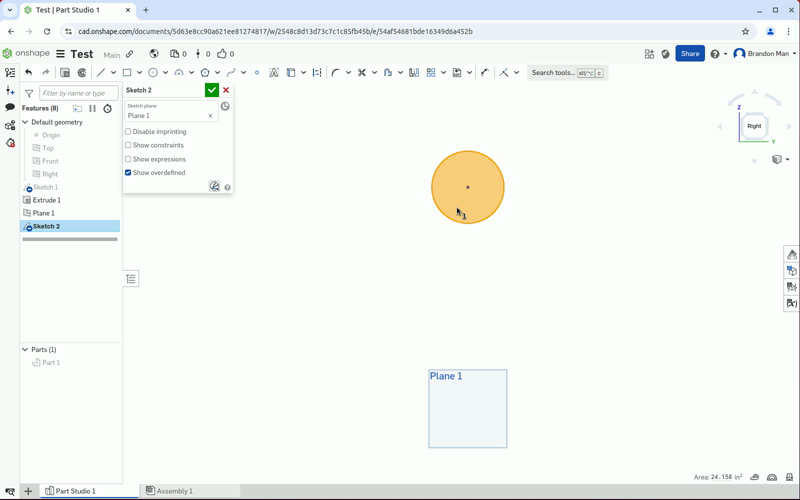
scroll(-6)
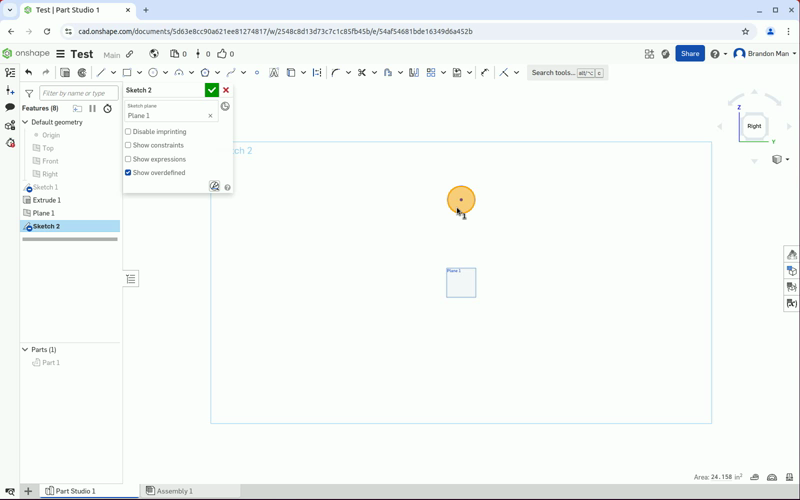
mouse_move(73, 352)
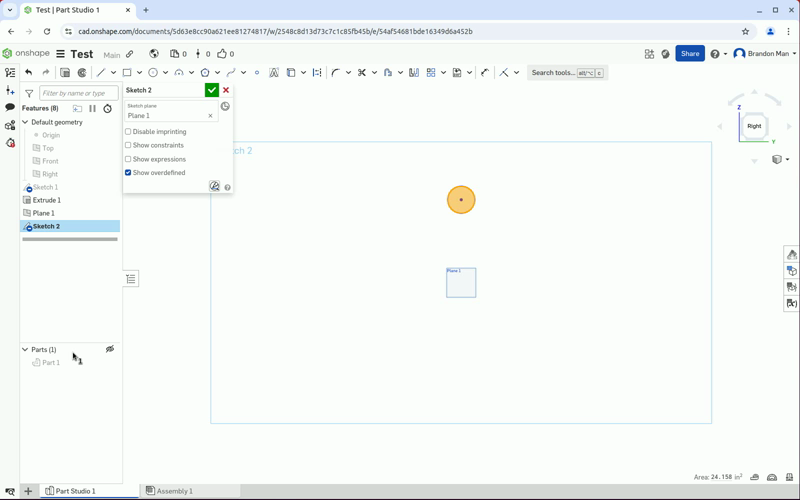
key(shift+y)
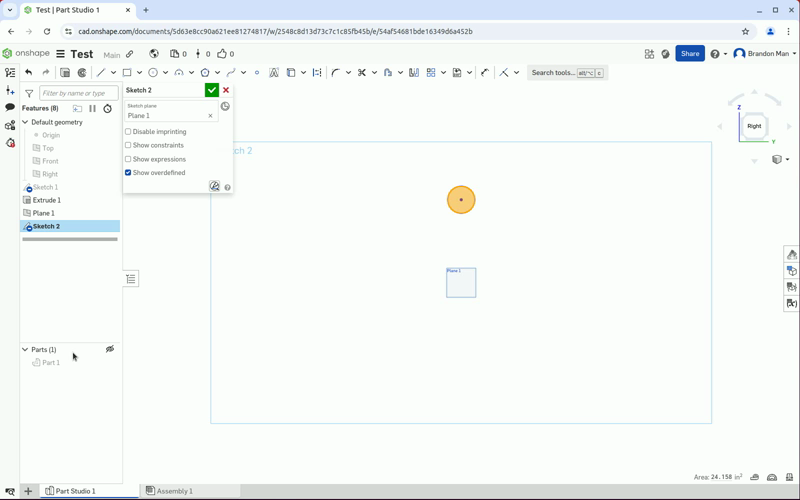
key(shift+e)
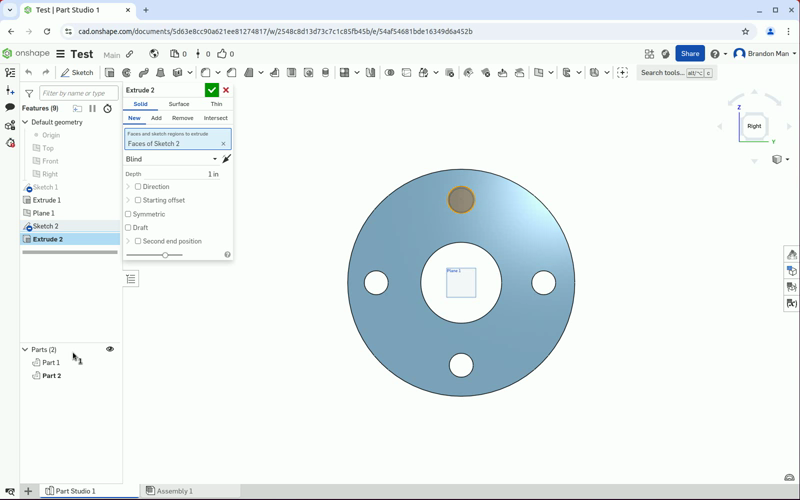
mouse_move(143, 106)
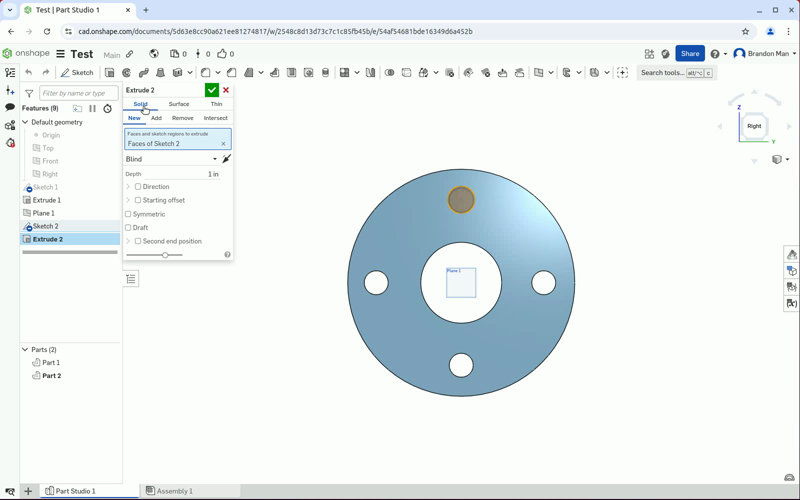
click(143, 106)
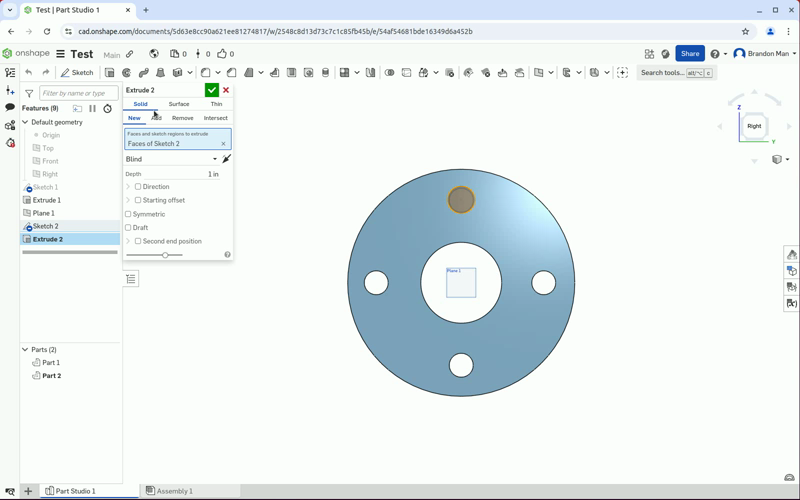
mouse_move(186, 120)
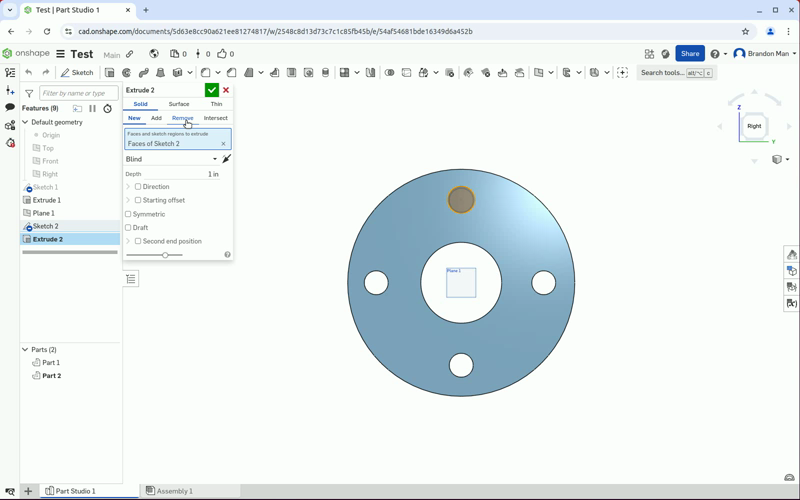
click(186, 120)
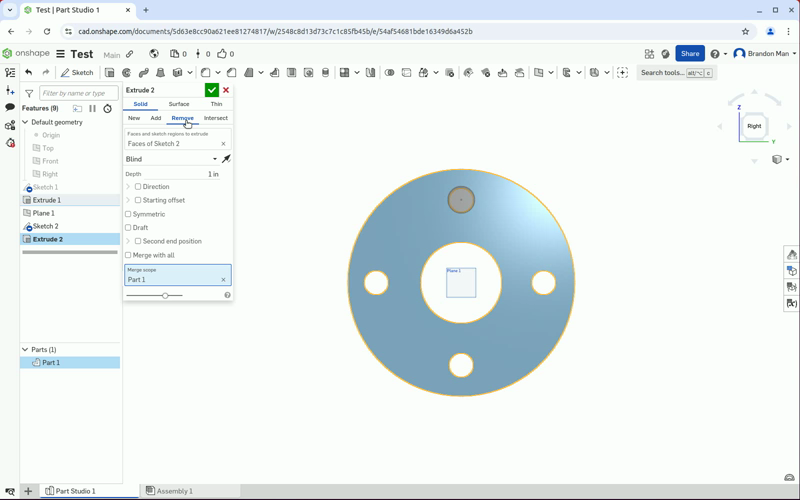
key(tab, 4)
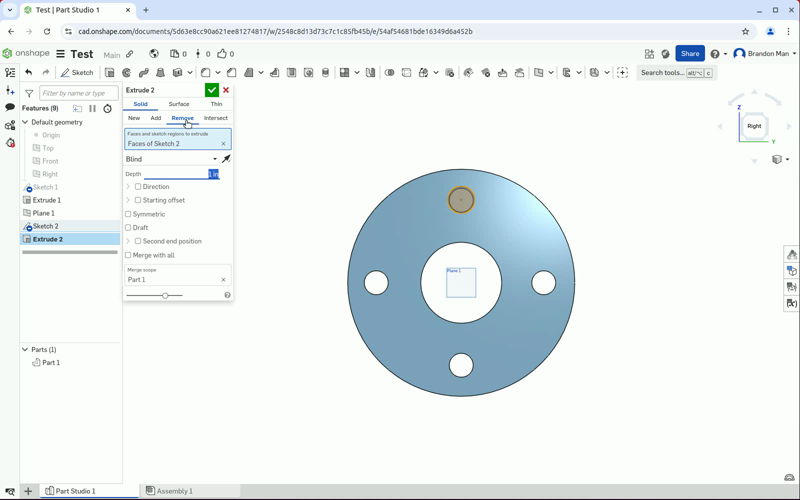
text(7.943)
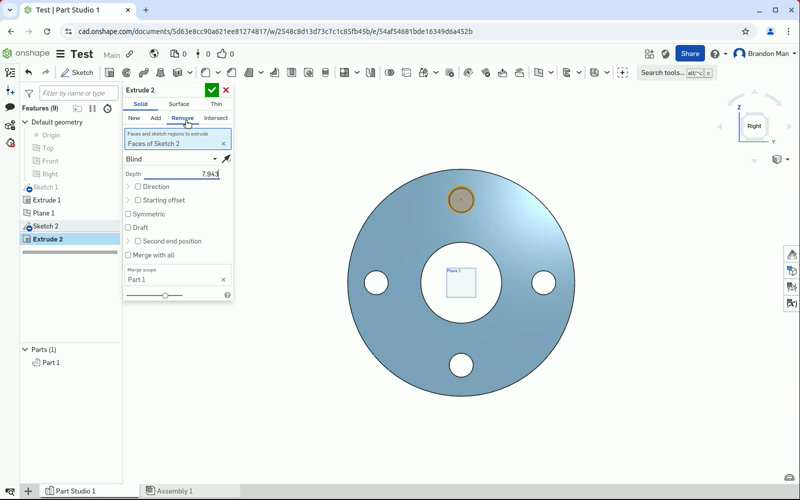
key(tab, 6)
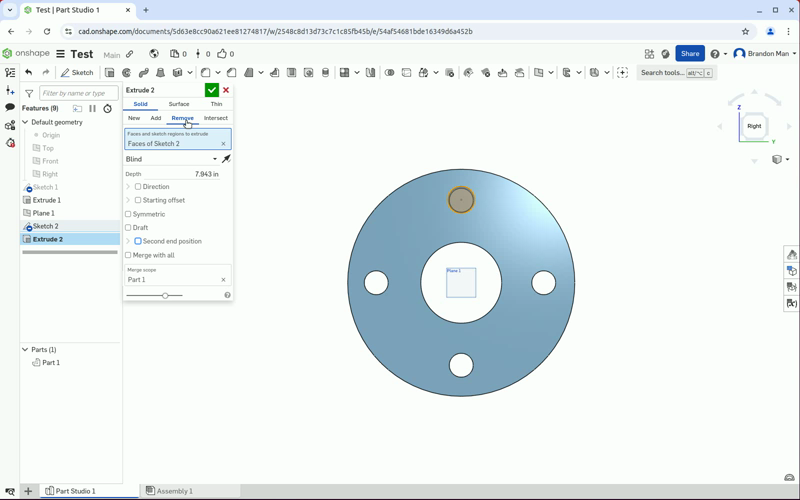
key(space)
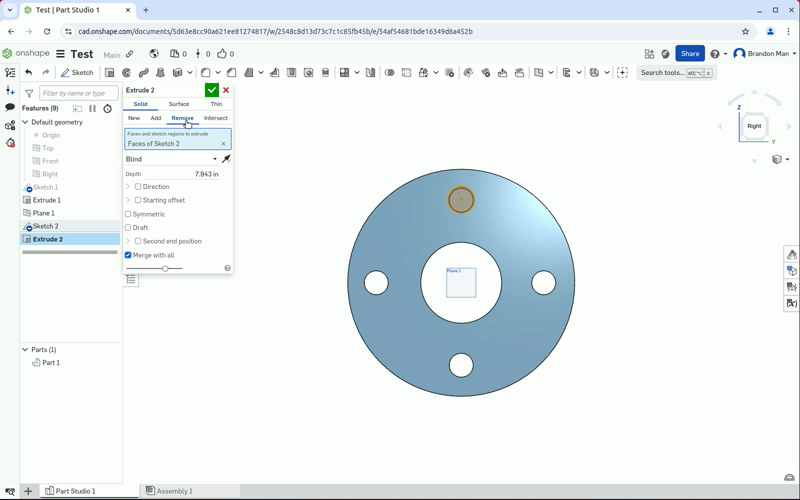
key(enter)
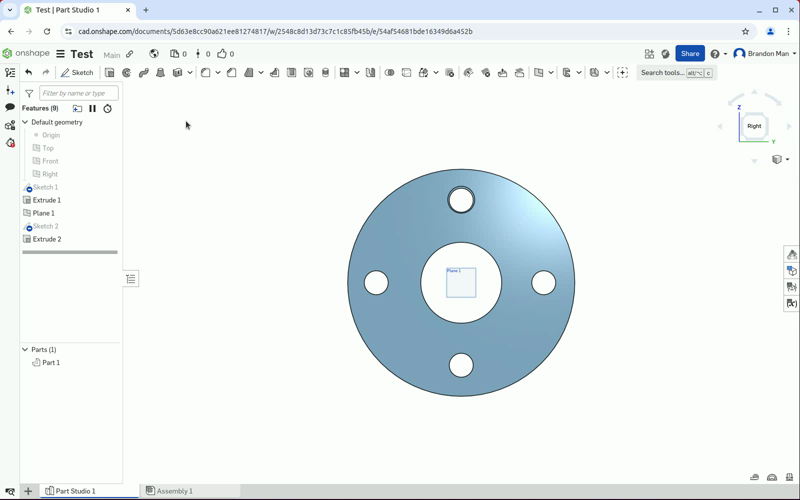
key(shift+h)
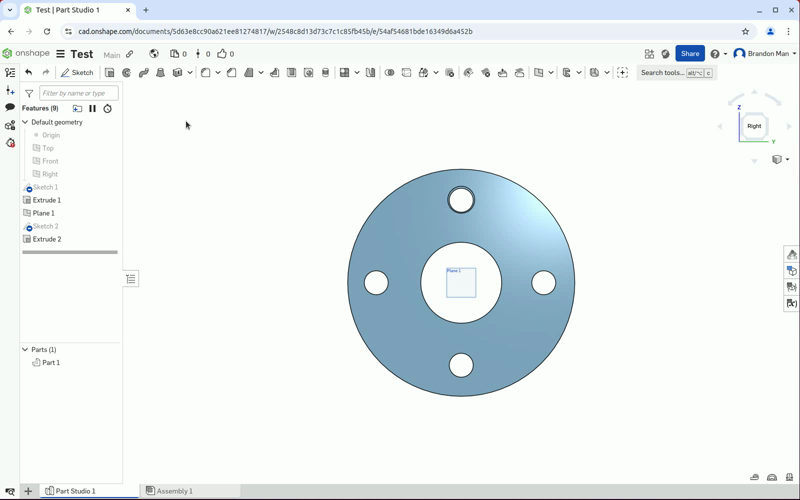
key(shift+h)
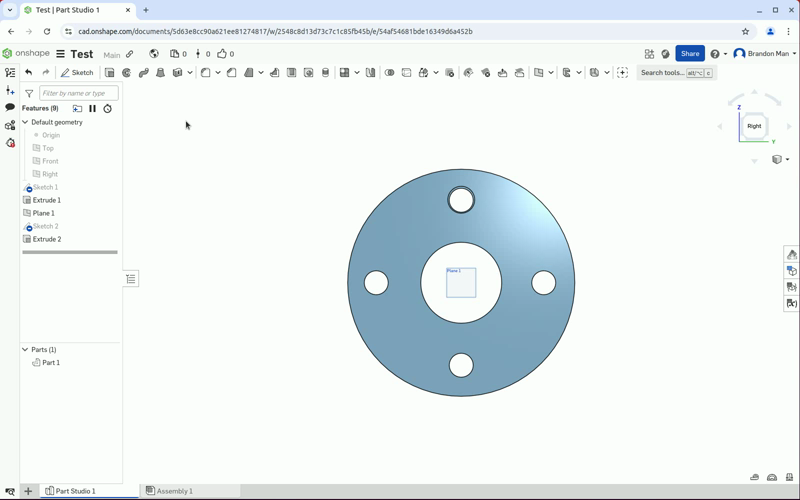
mouse_move(73, 189)
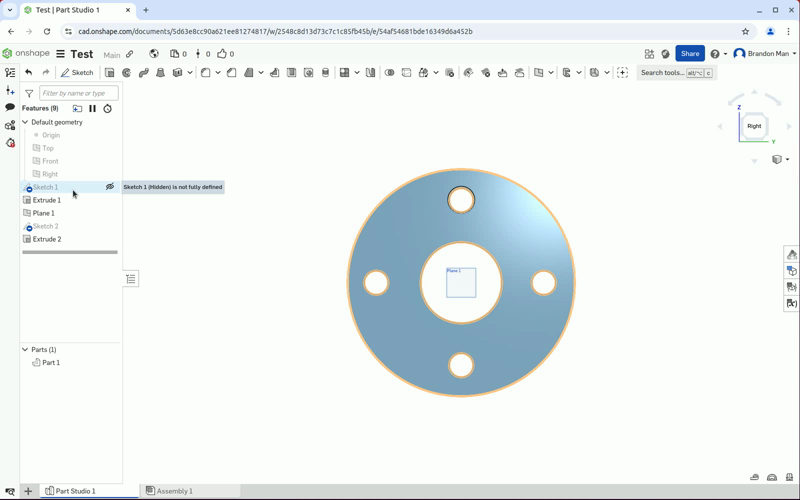
click(73, 189)
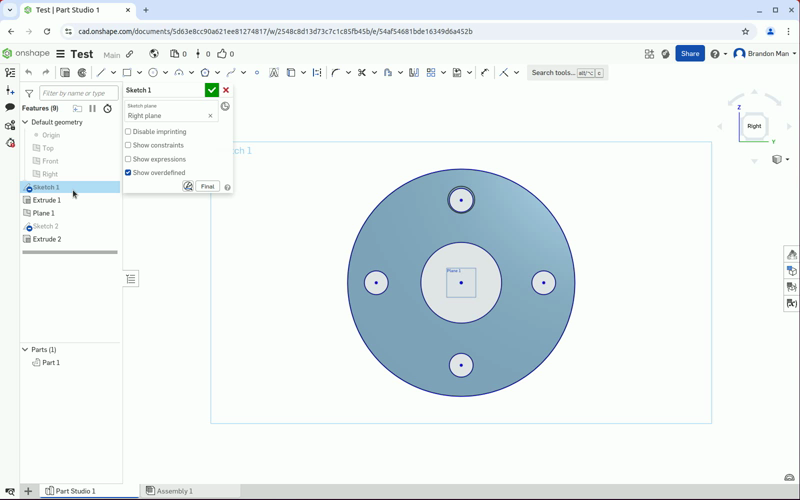
mouse_move(229, 92)
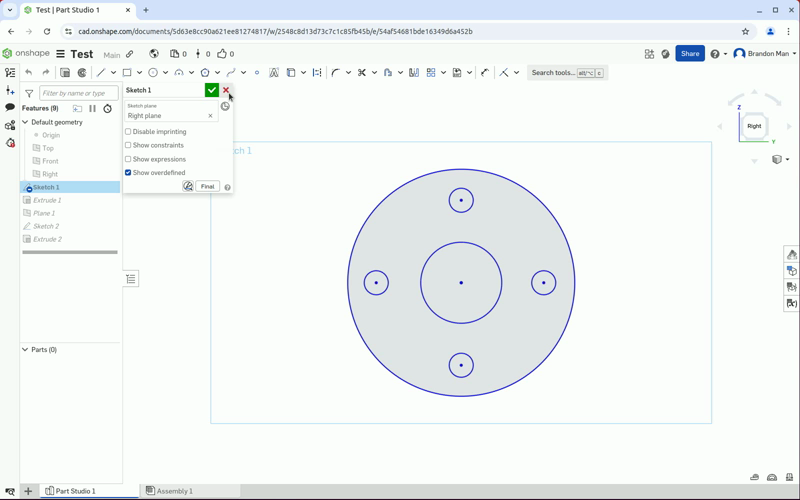
click(229, 92)
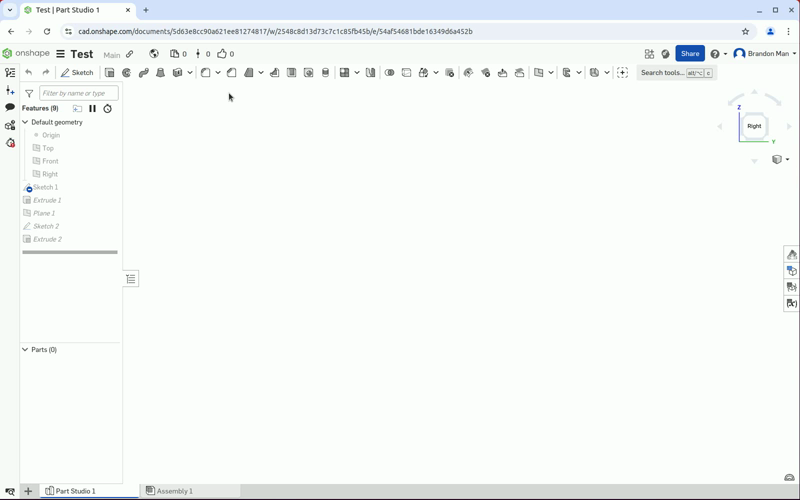
key(shift+s)
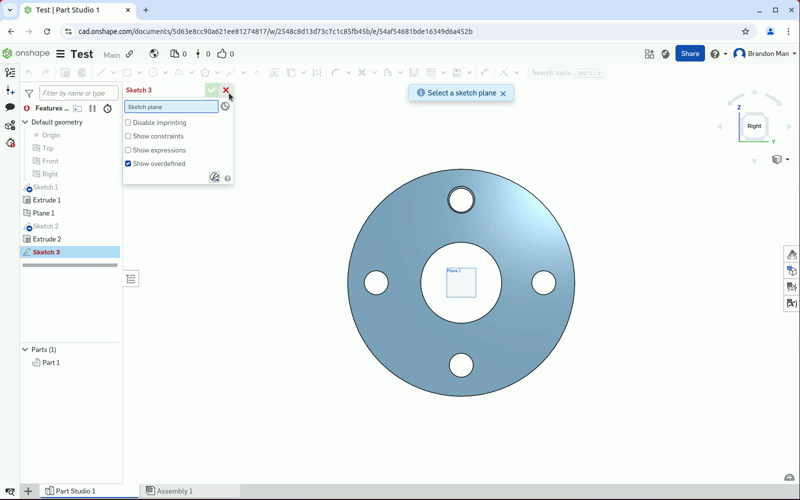
mouse_move(73, 215)
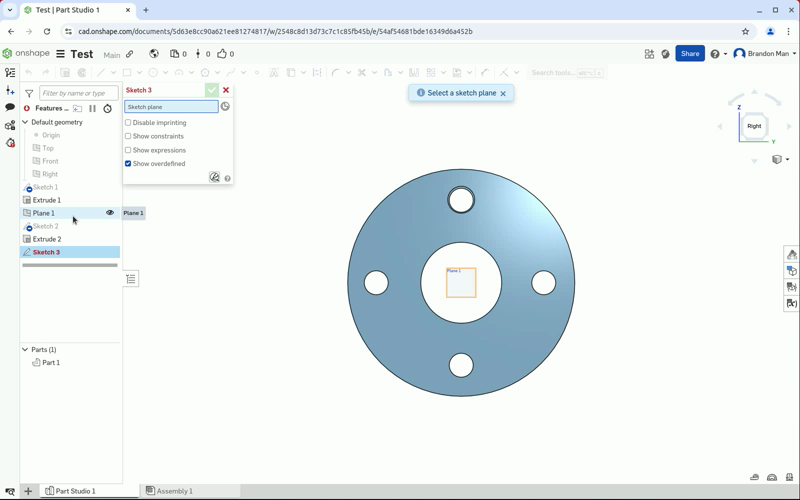
click(73, 215)
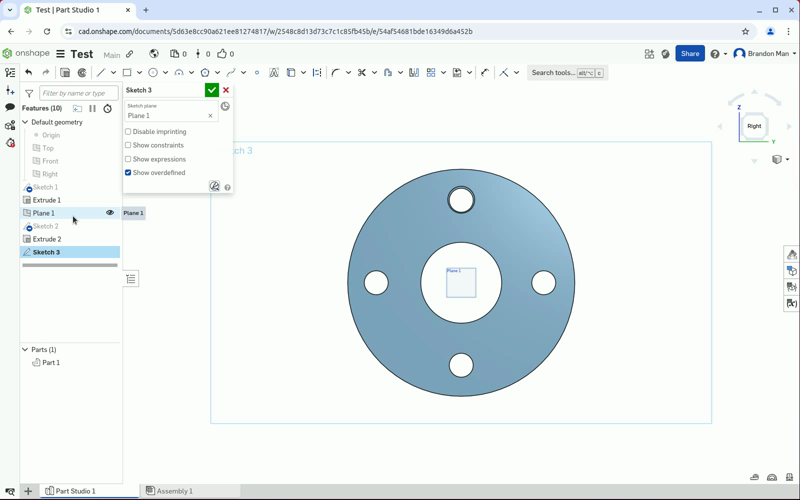
mouse_move(73, 352)
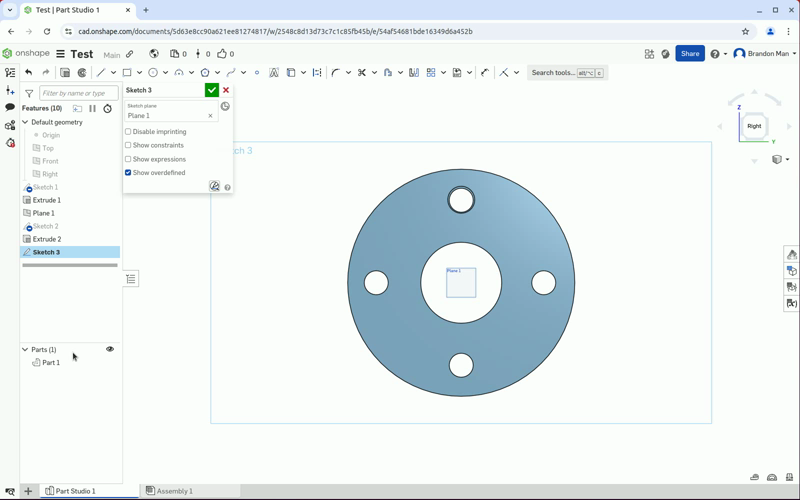
key(y)
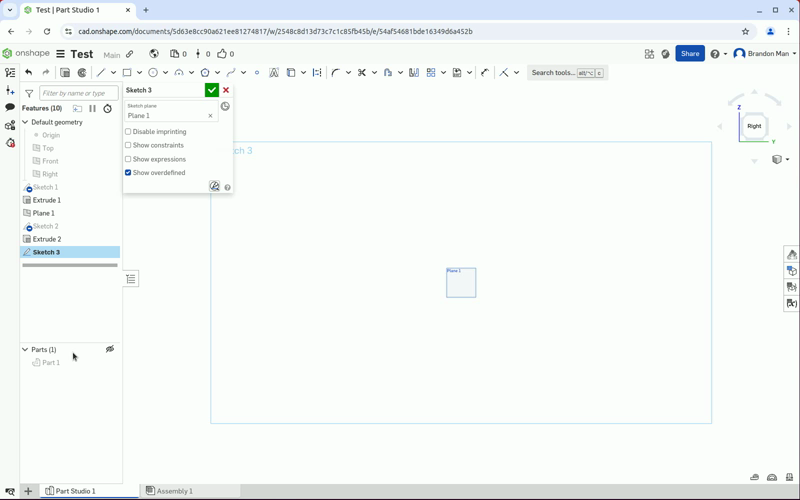
key(c)
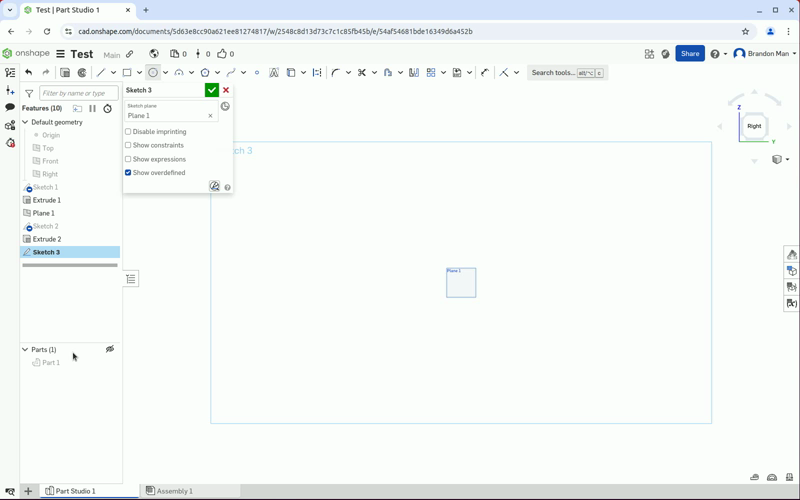
key_down(shift)
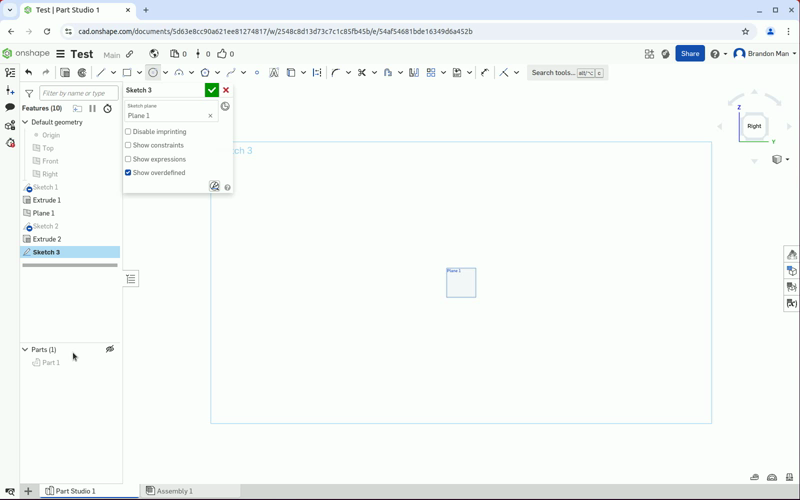
mouse_move(544, 282)
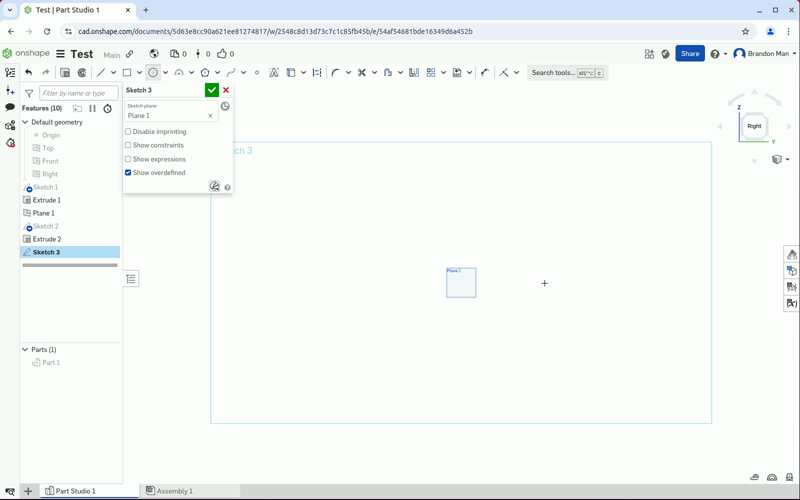
click(544, 282)
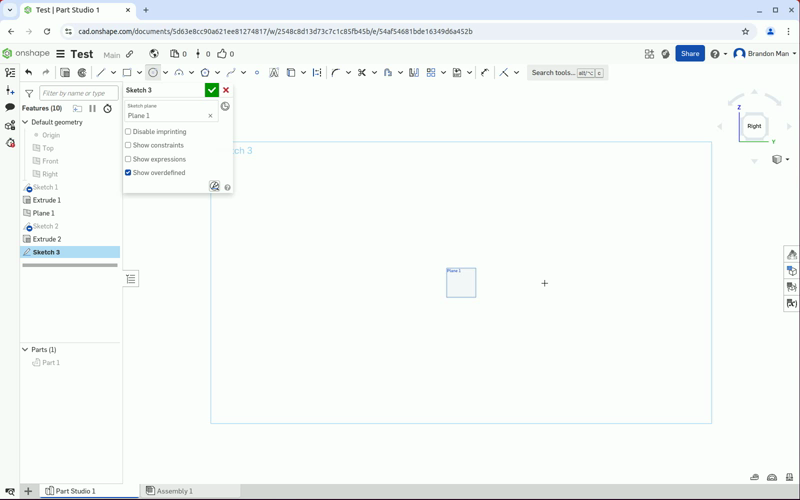
key_up(shift)
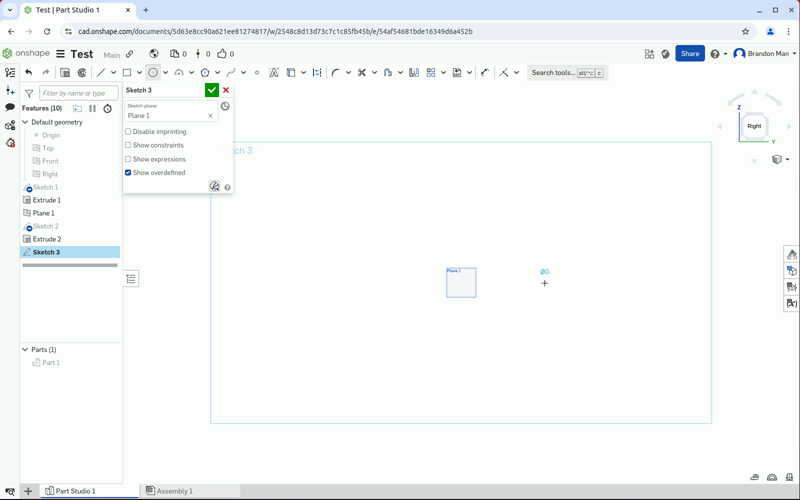
mouse_move(558, 282)
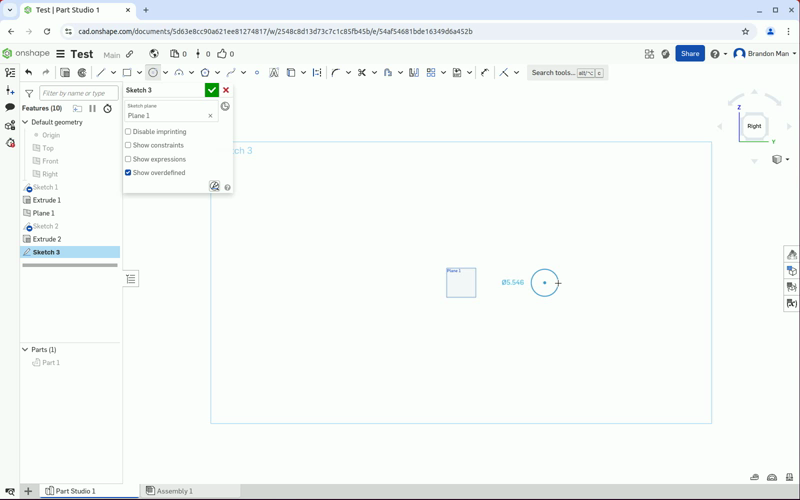
click(558, 282)
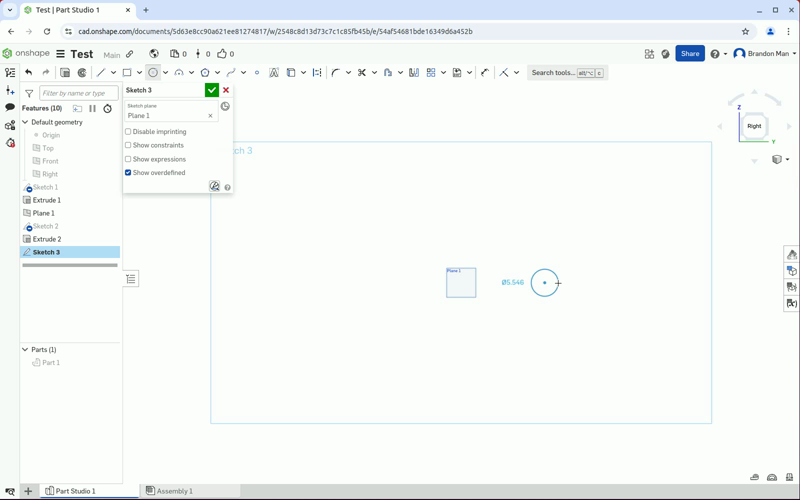
key(esc)
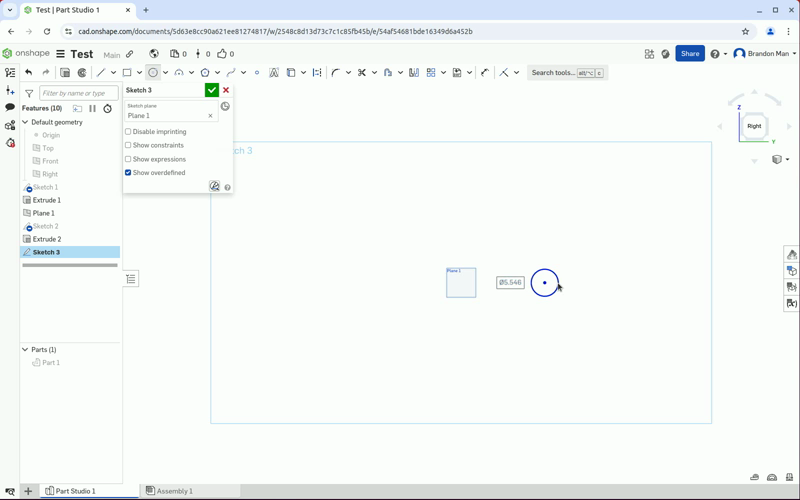
mouse_move(546, 273)
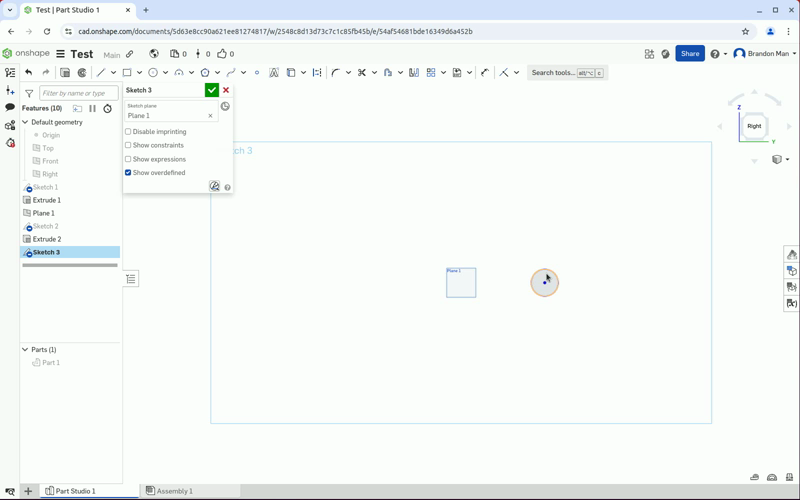
scroll(6)
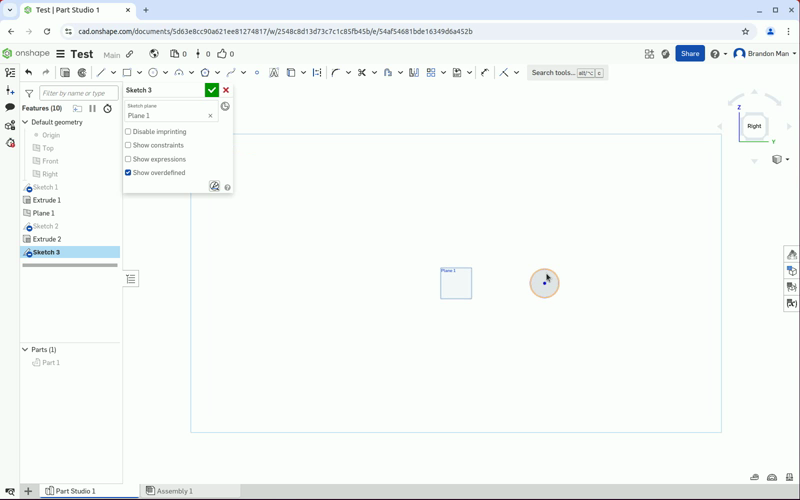
scroll(6)
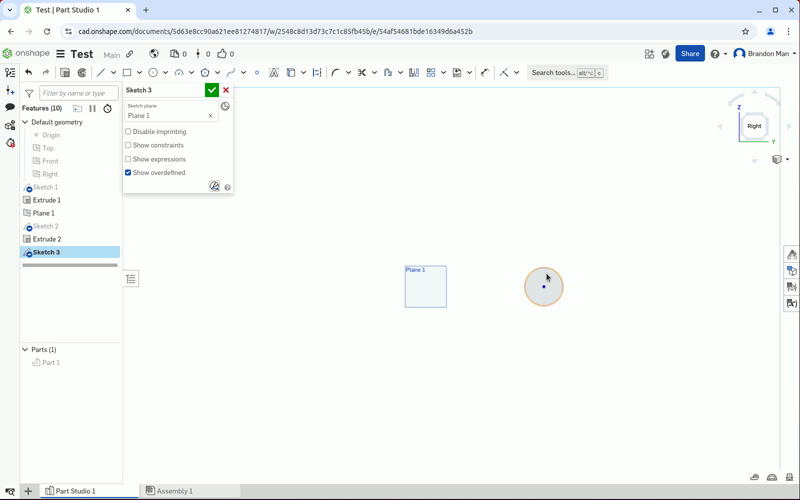
scroll(6)
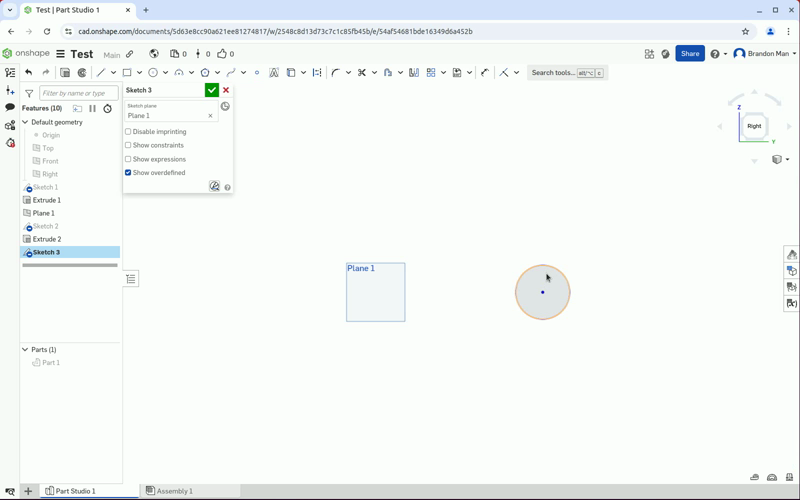
scroll(6)
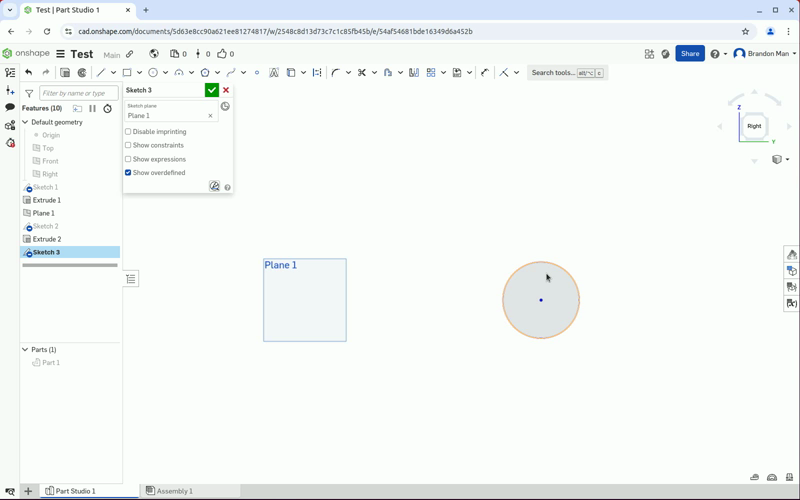
scroll(6)
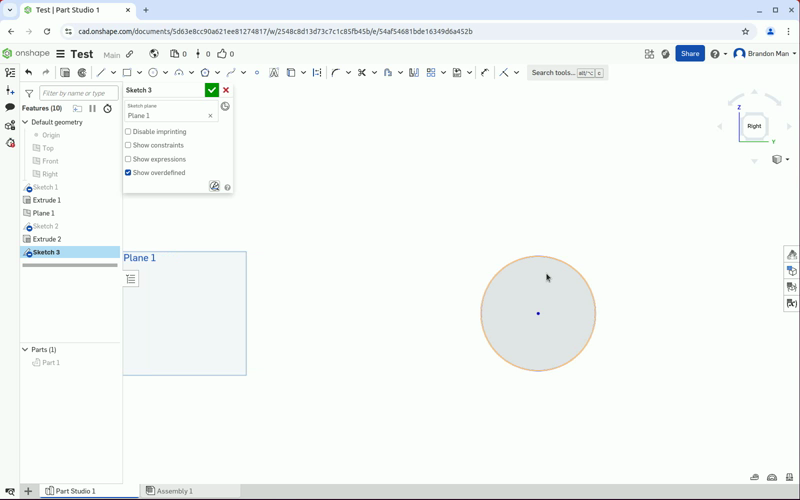
scroll(6)
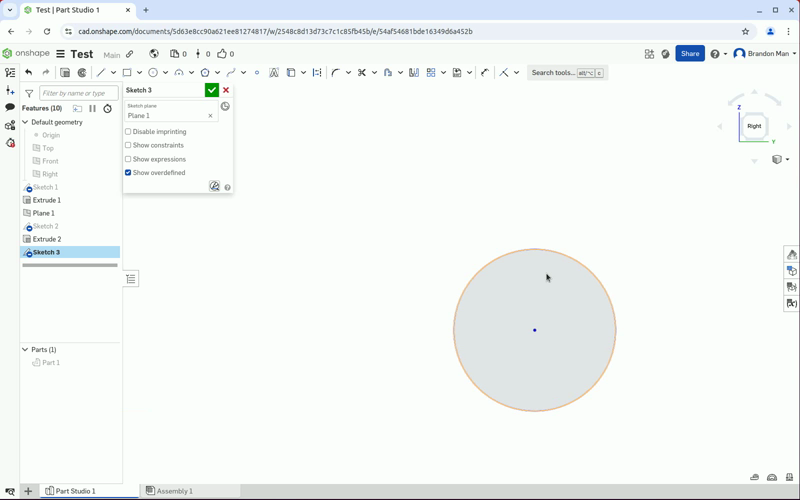
scroll(6)
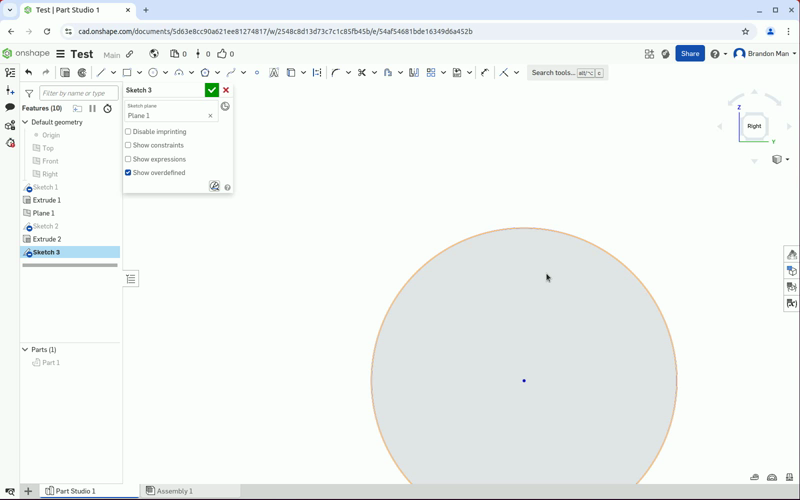
click(546, 273)
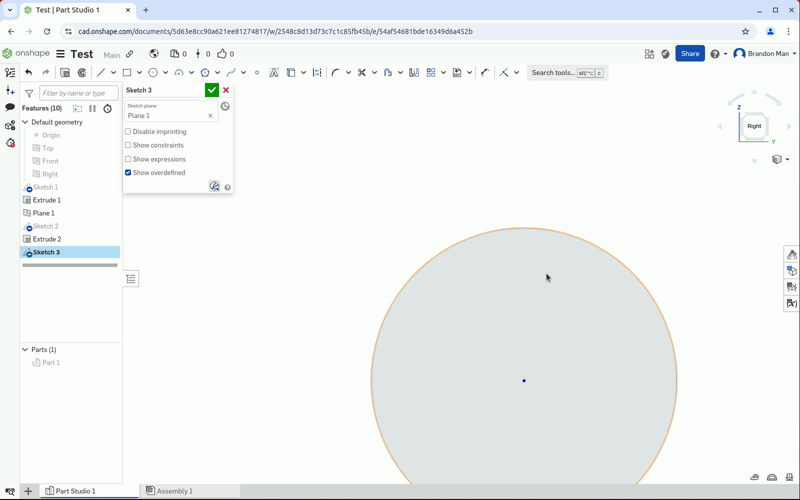
scroll(-6)
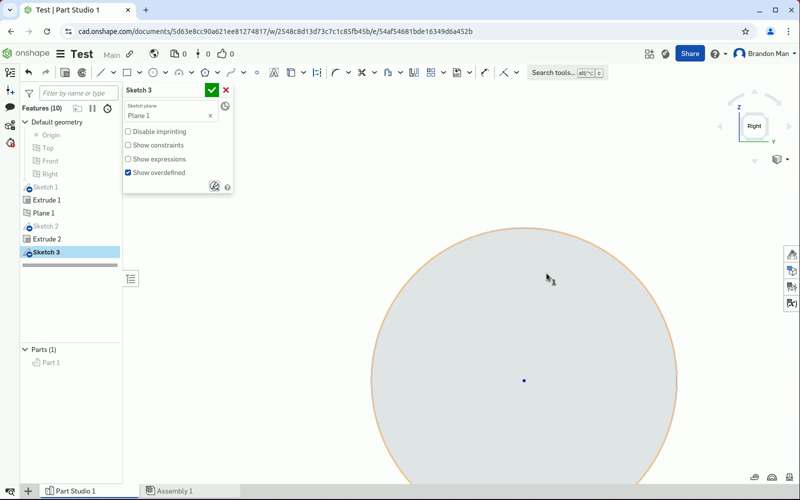
scroll(-6)
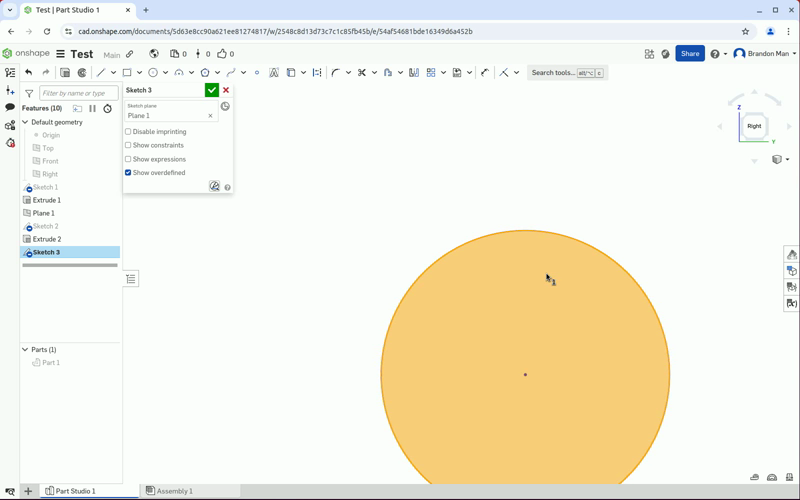
scroll(-6)
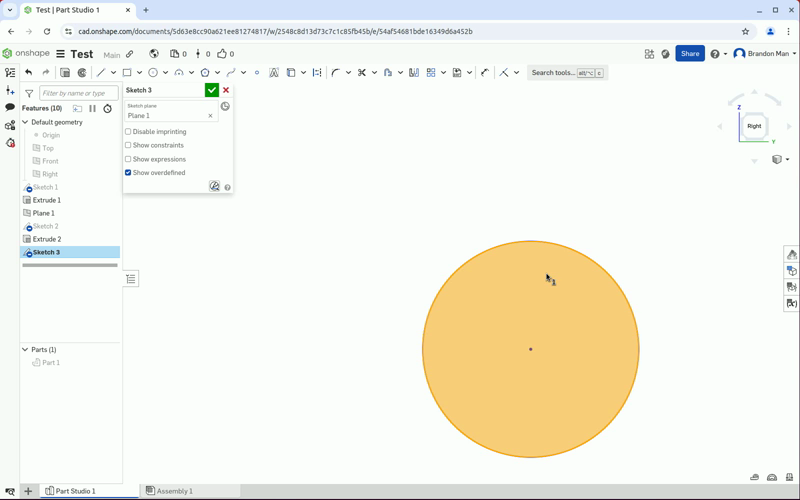
scroll(-6)
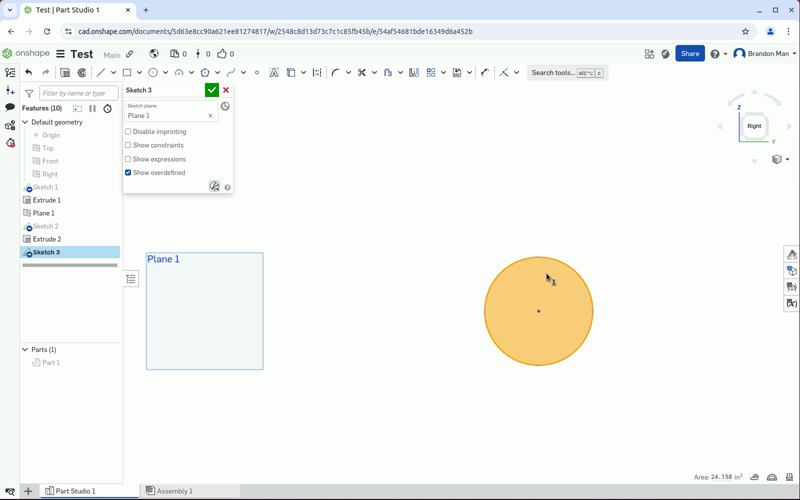
scroll(-6)
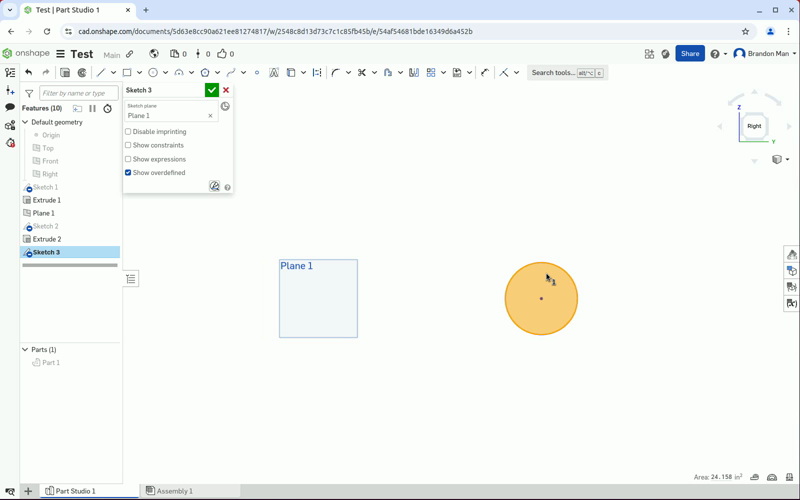
scroll(-6)
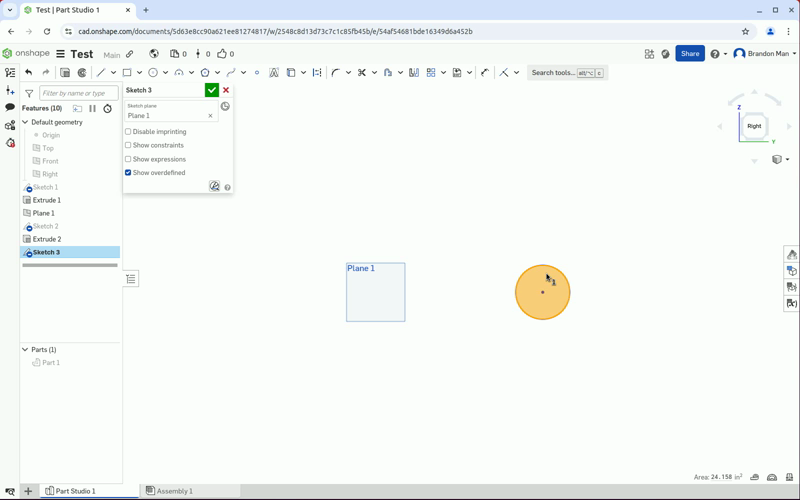
scroll(-6)
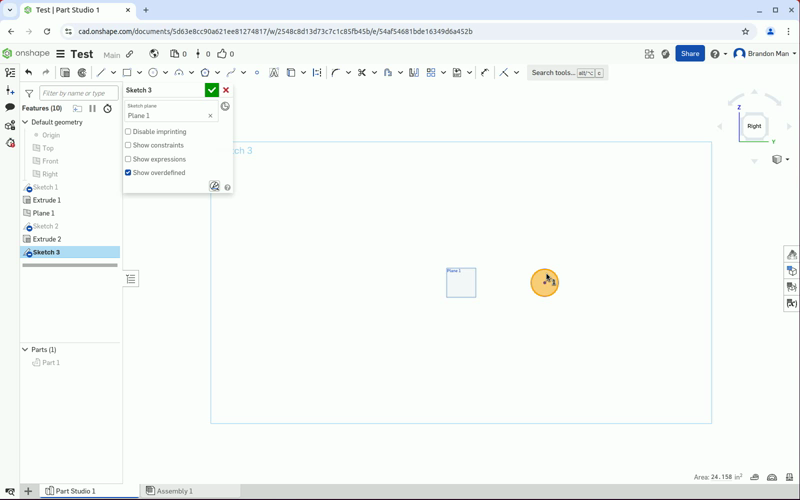
mouse_move(73, 352)
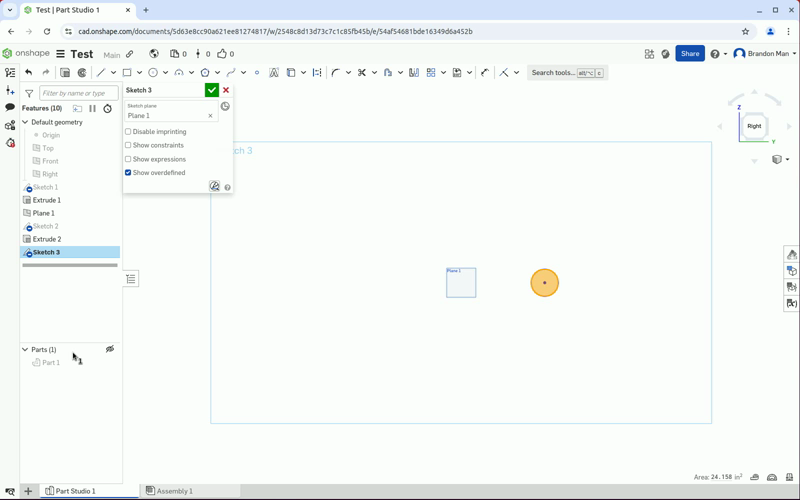
key(shift+y)
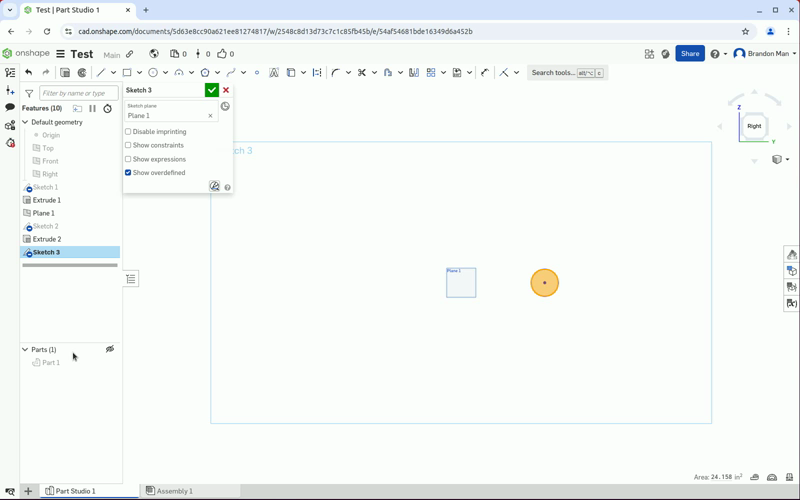
key(shift+e)
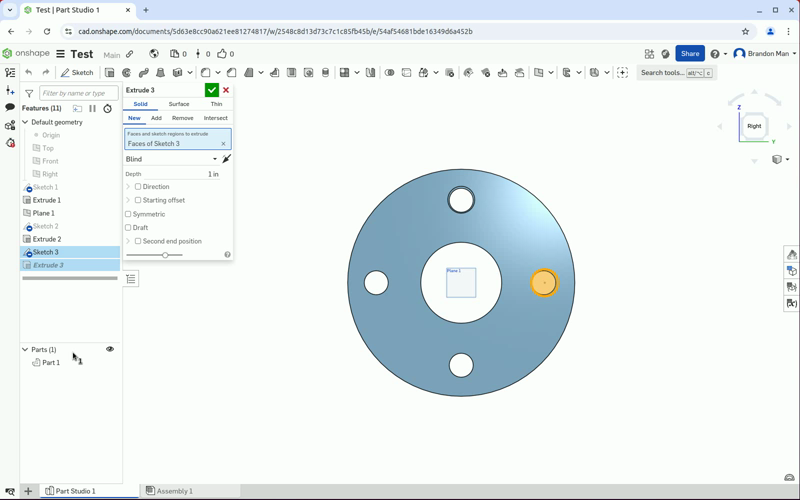
mouse_move(143, 106)
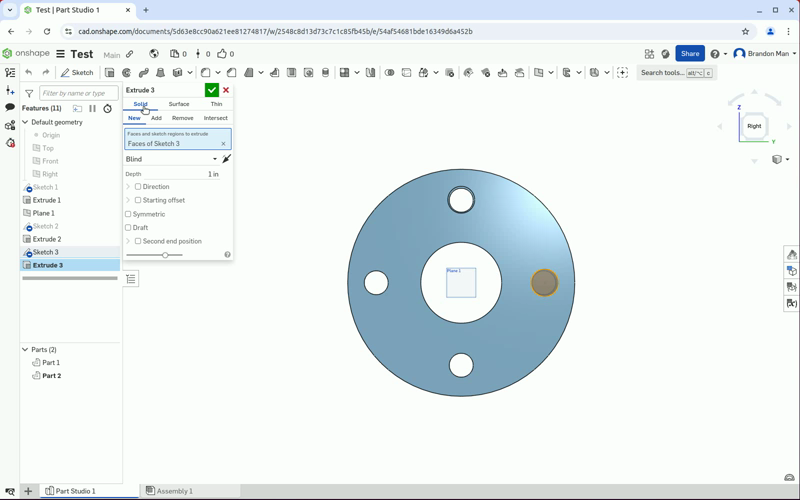
click(143, 106)
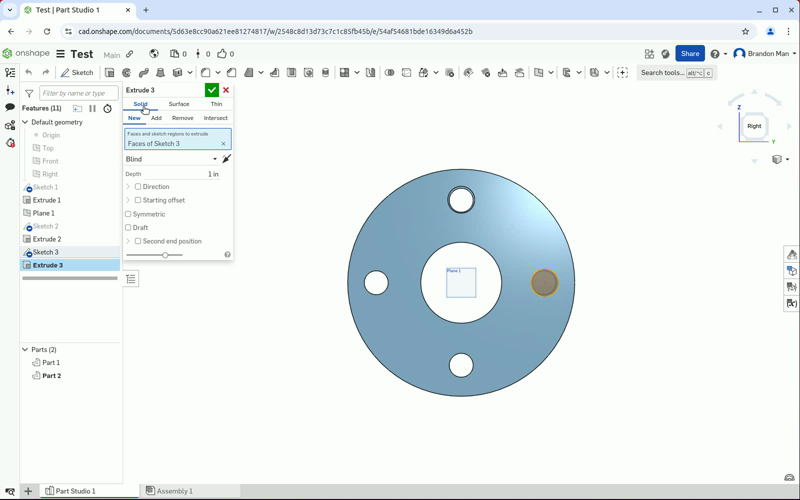
mouse_move(186, 120)
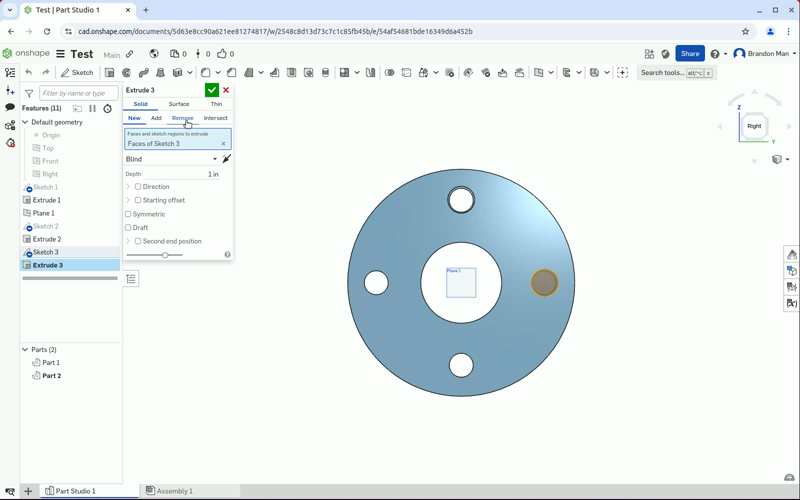
click(186, 120)
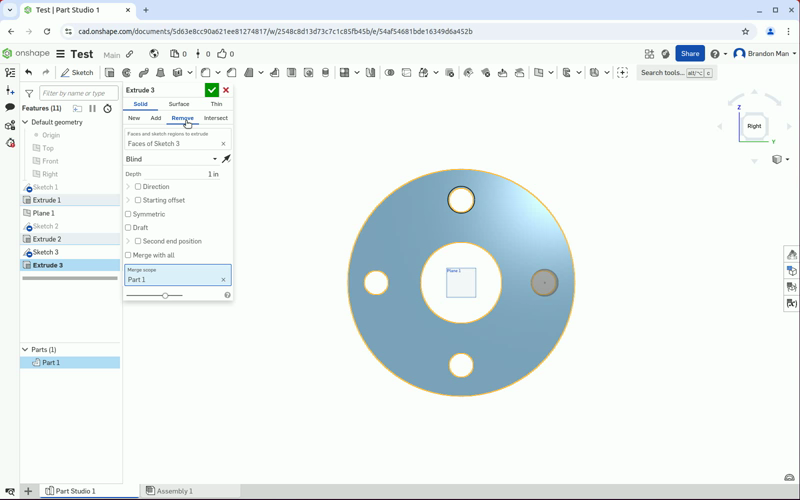
key(tab, 4)
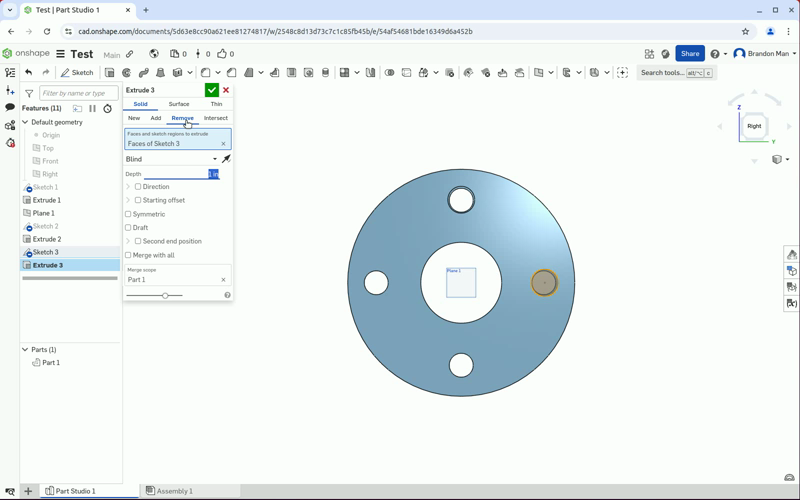
text(7.943)
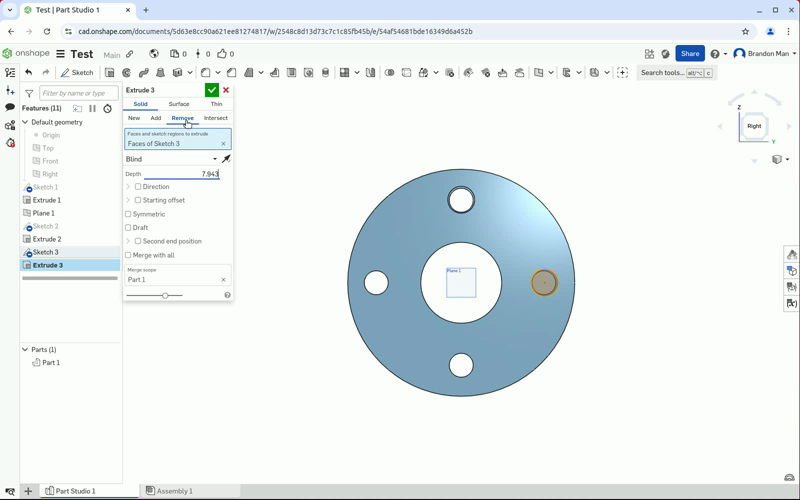
key(tab, 6)
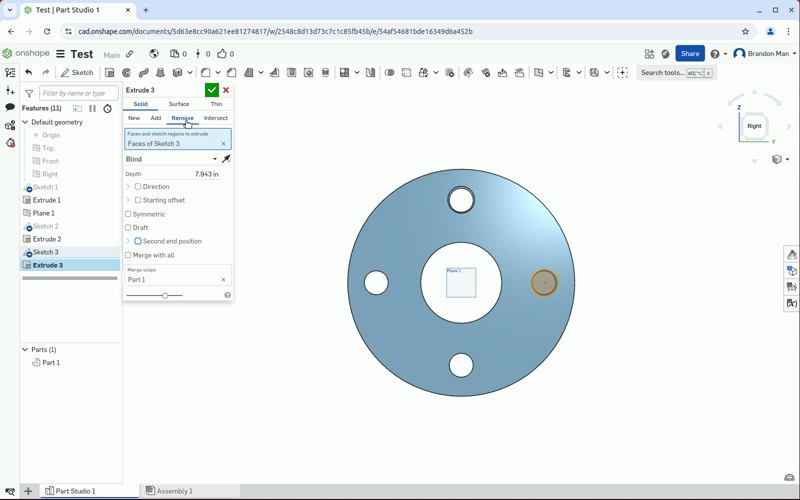
key(space)
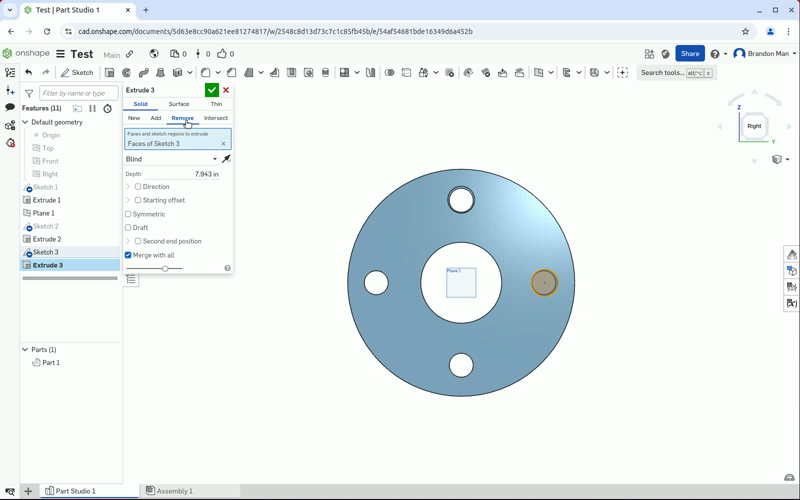
key(enter)
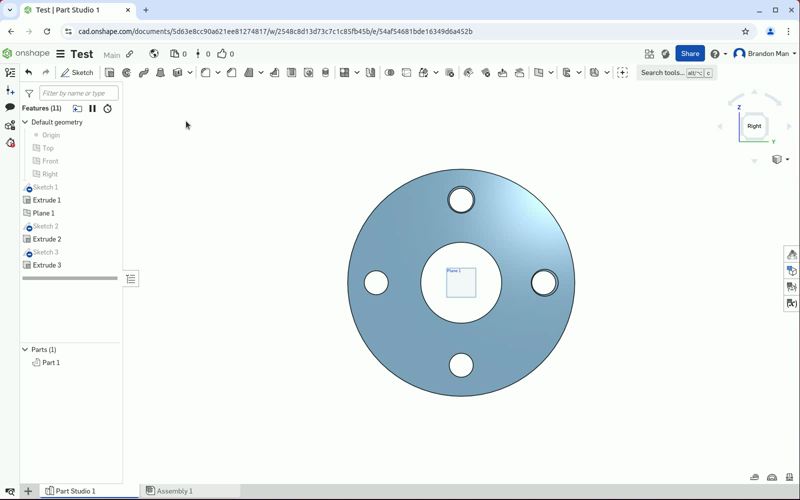
key(shift+h)
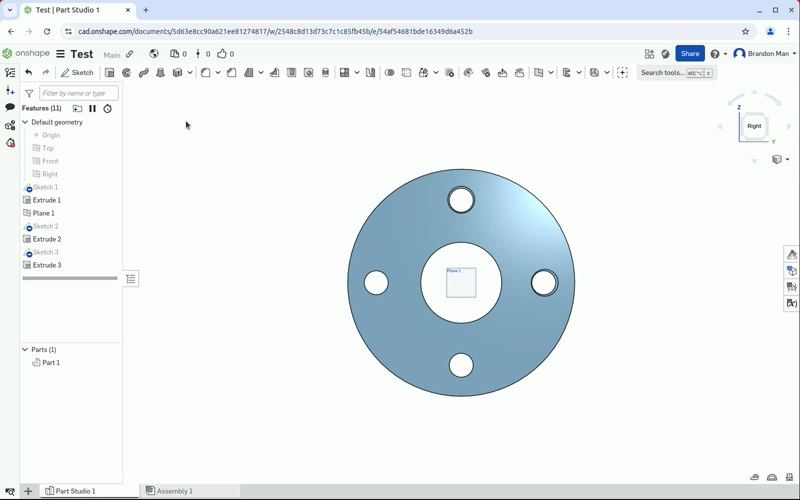
key(shift+h)
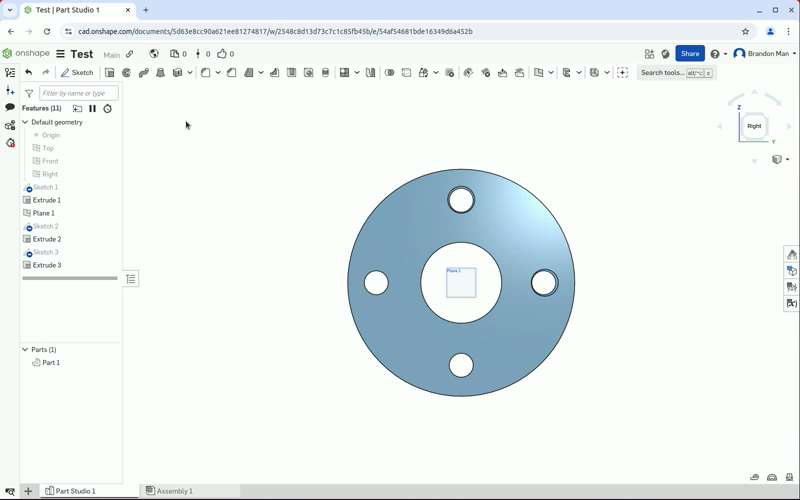
mouse_move(73, 189)
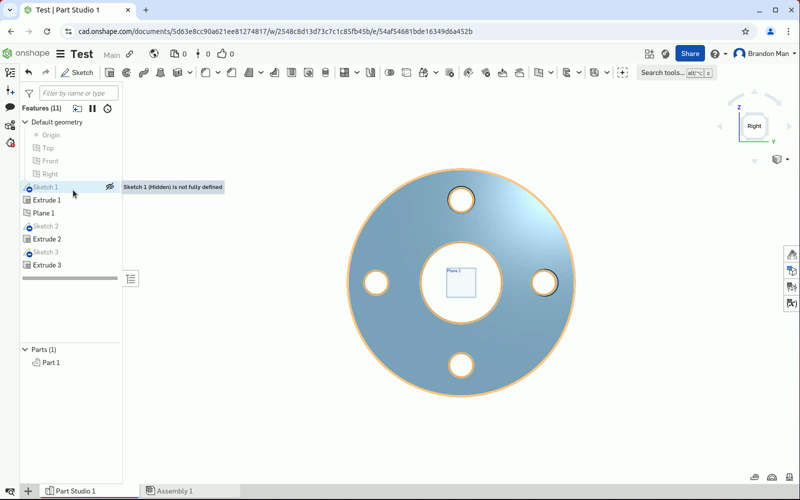
click(73, 189)
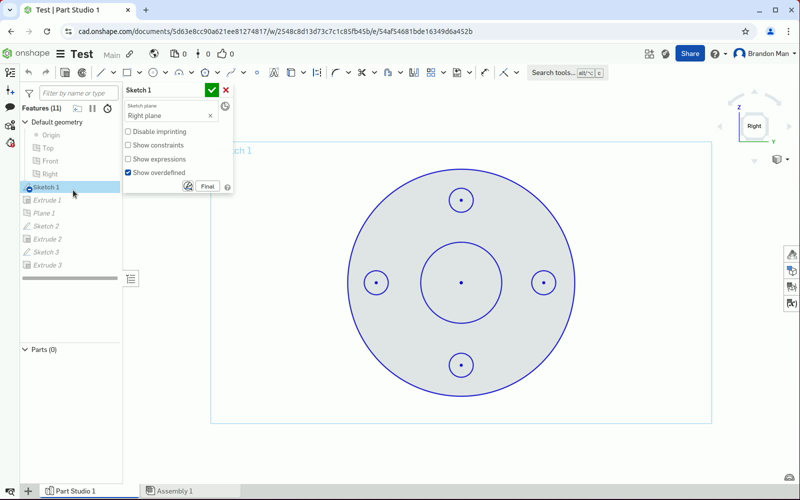
mouse_move(229, 92)
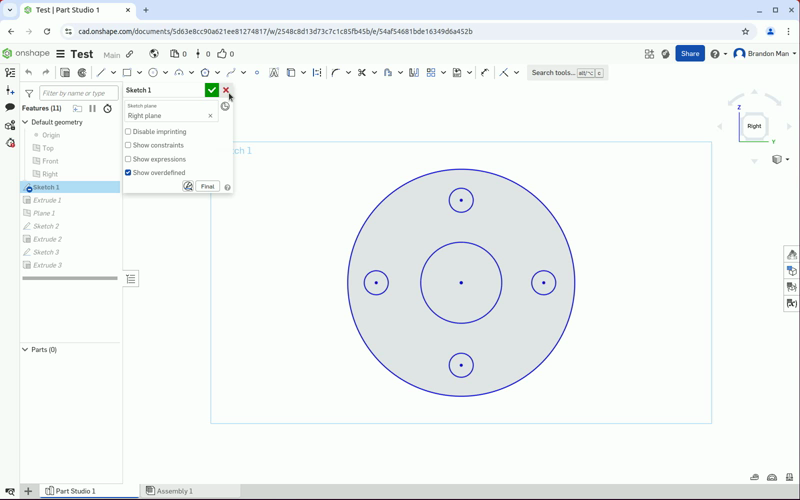
click(229, 92)
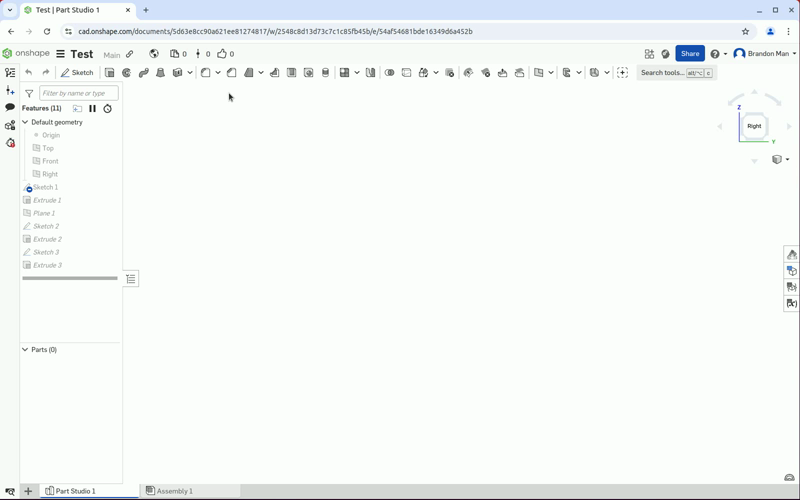
key(shift+s)
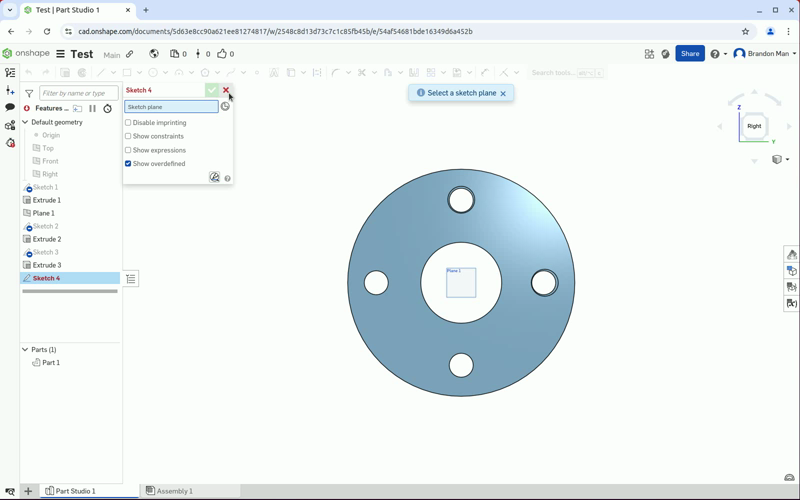
mouse_move(73, 215)
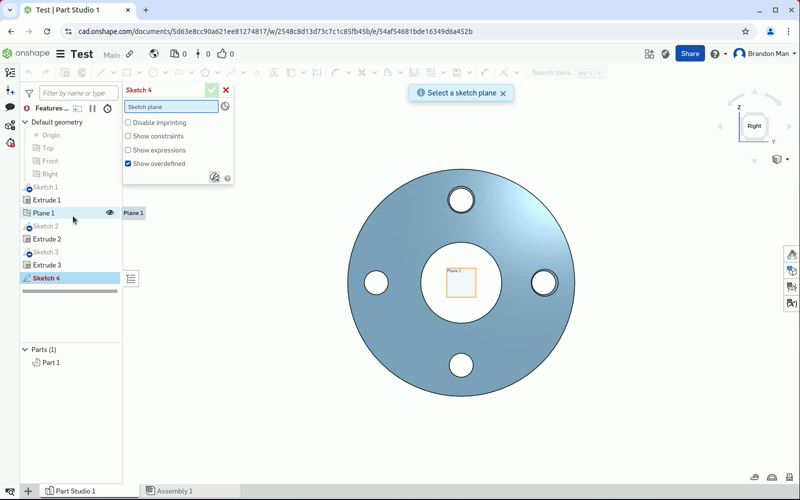
click(73, 215)
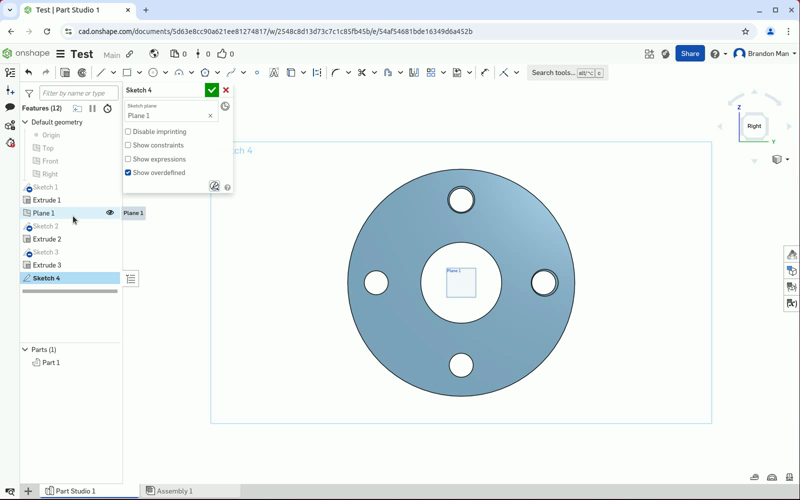
mouse_move(73, 352)
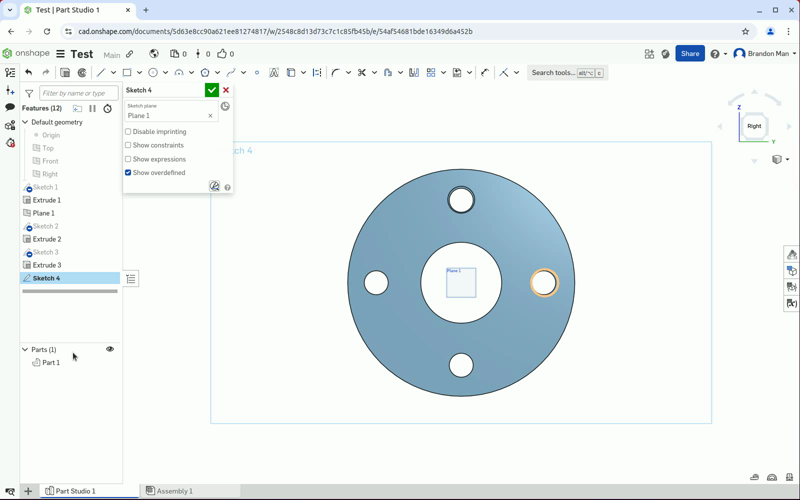
key(y)
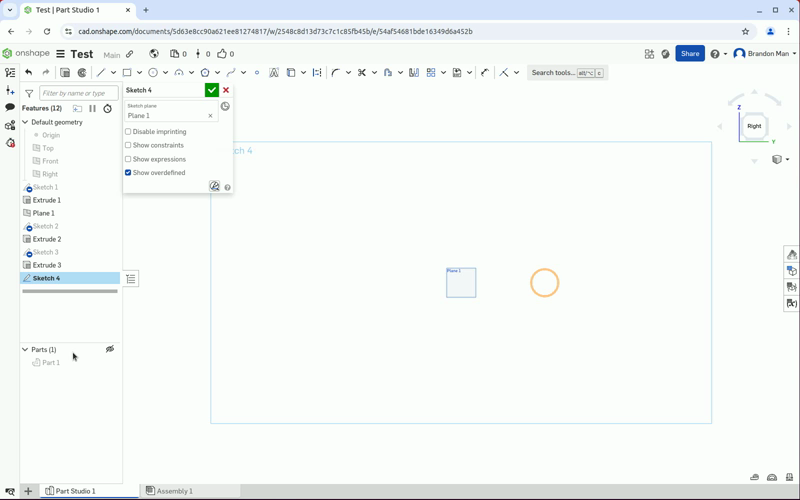
key(c)
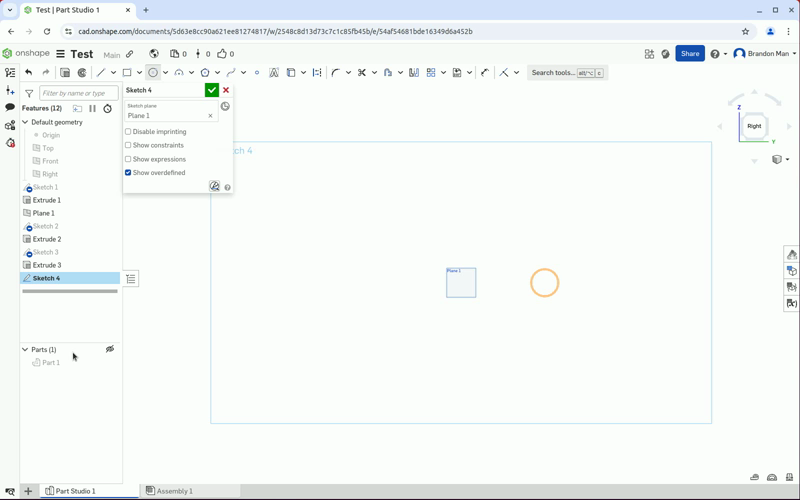
key_down(shift)
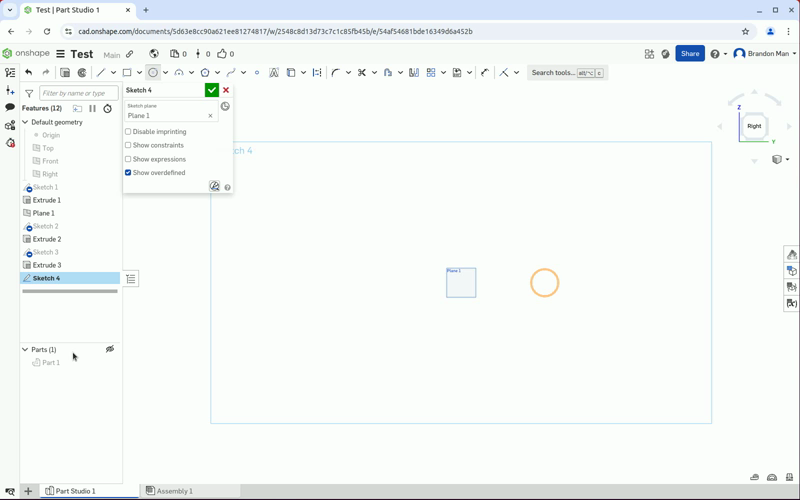
mouse_move(461, 366)
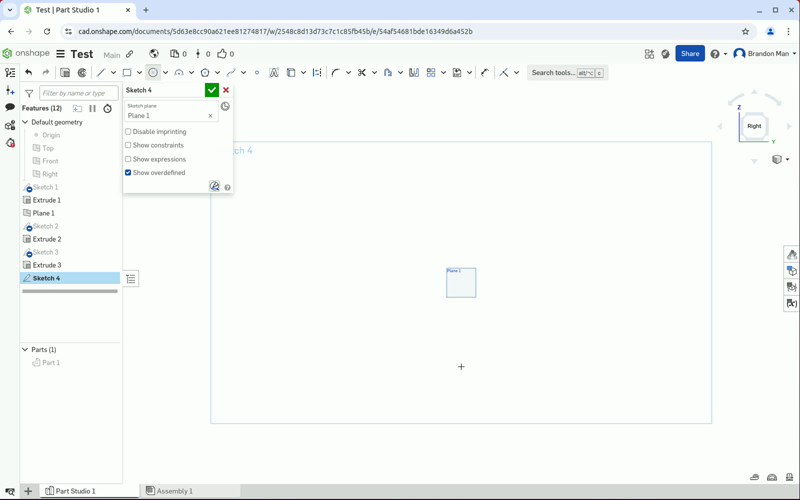
click(461, 366)
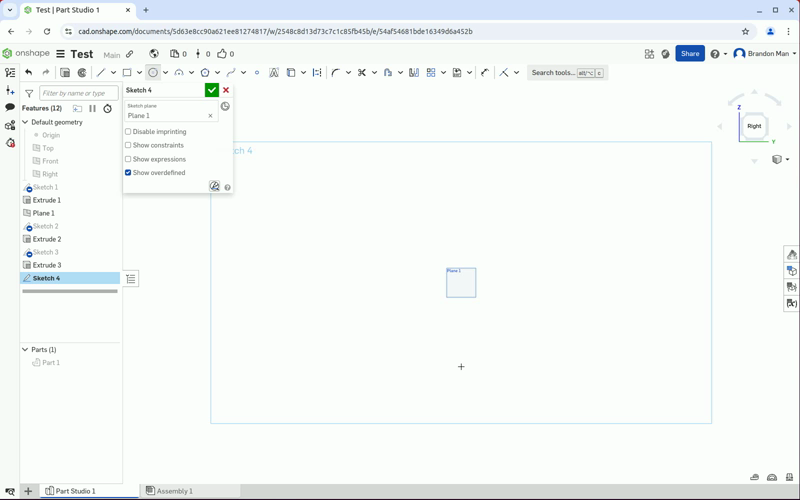
key_up(shift)
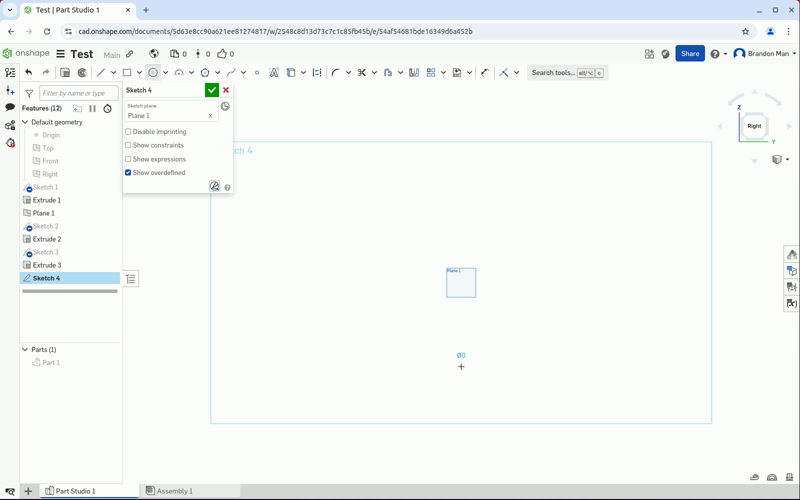
mouse_move(474, 366)
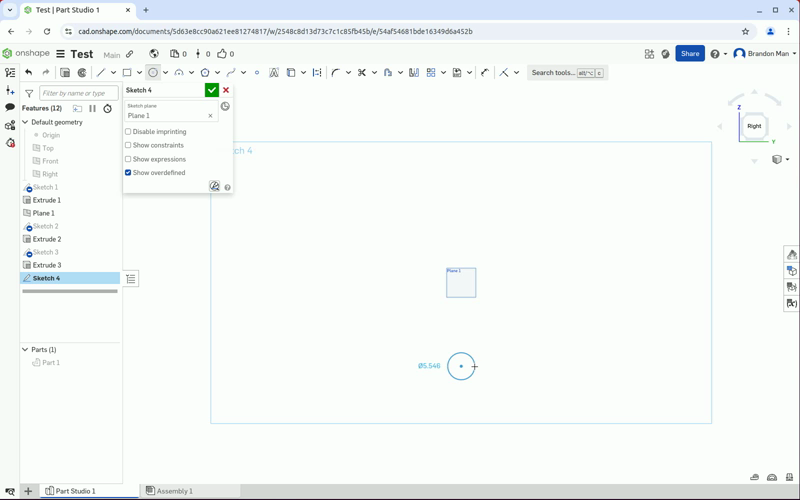
click(474, 366)
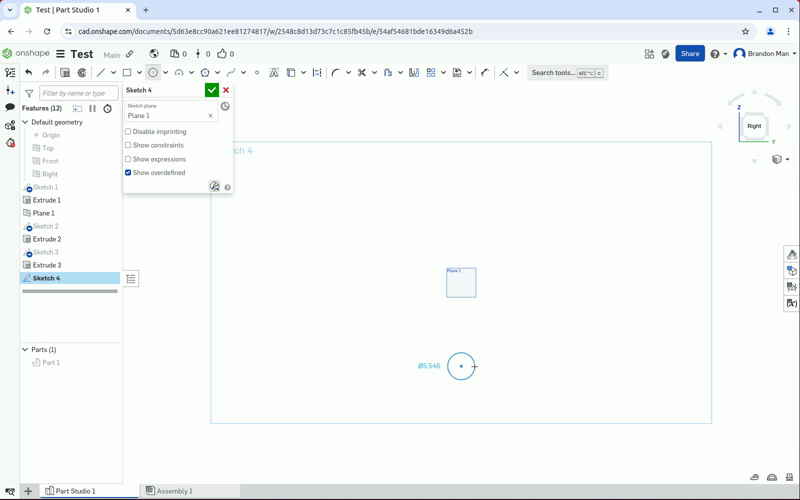
key(esc)
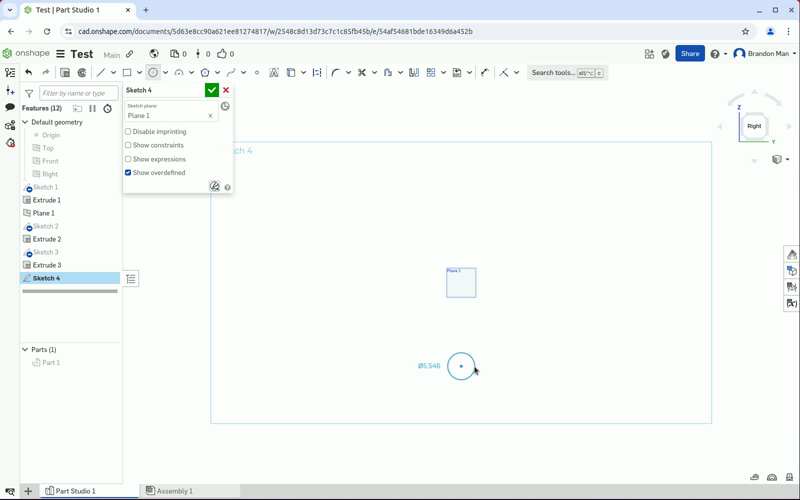
mouse_move(452, 366)
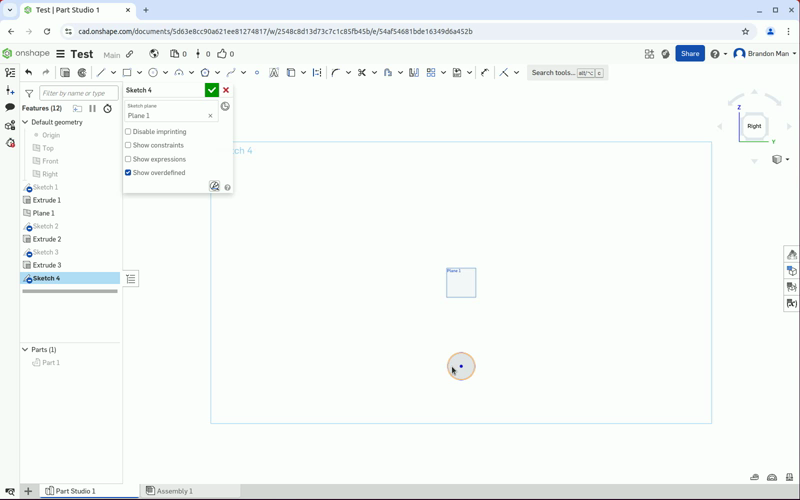
scroll(6)
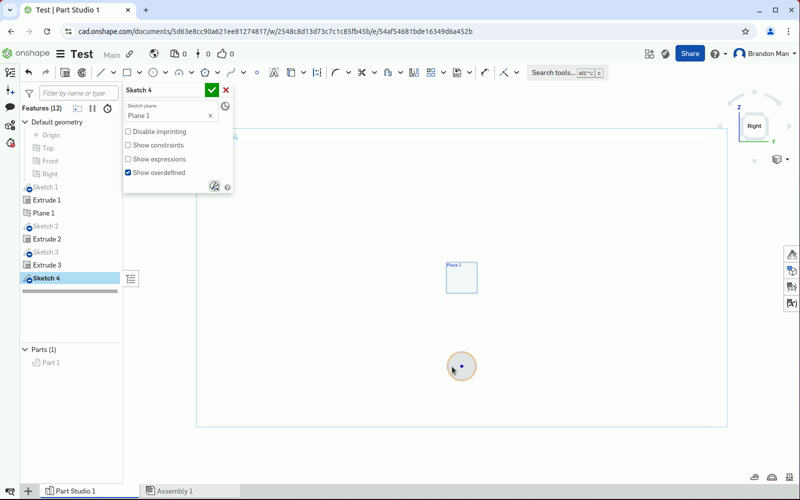
scroll(6)
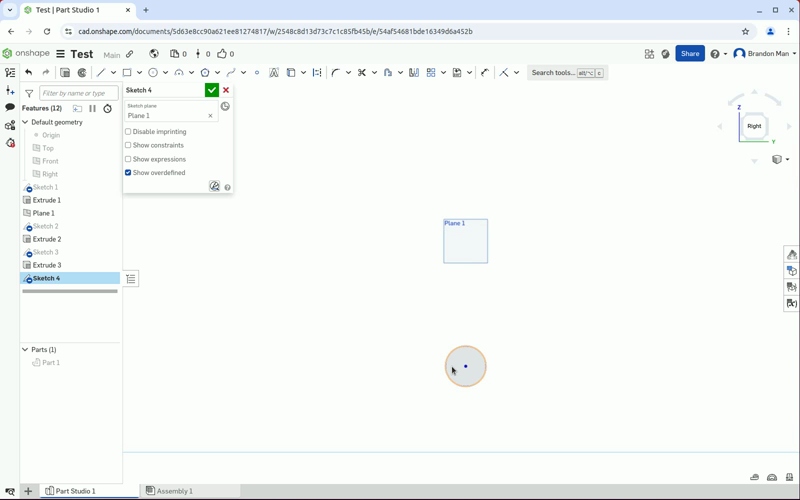
scroll(6)
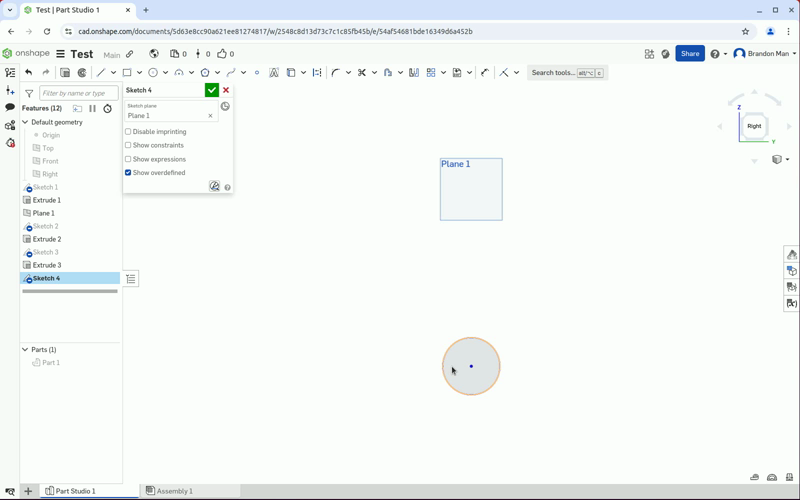
scroll(6)
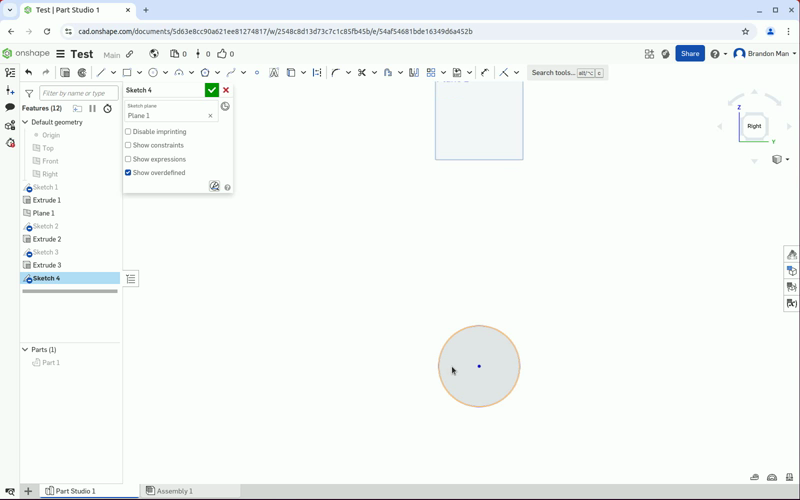
scroll(6)
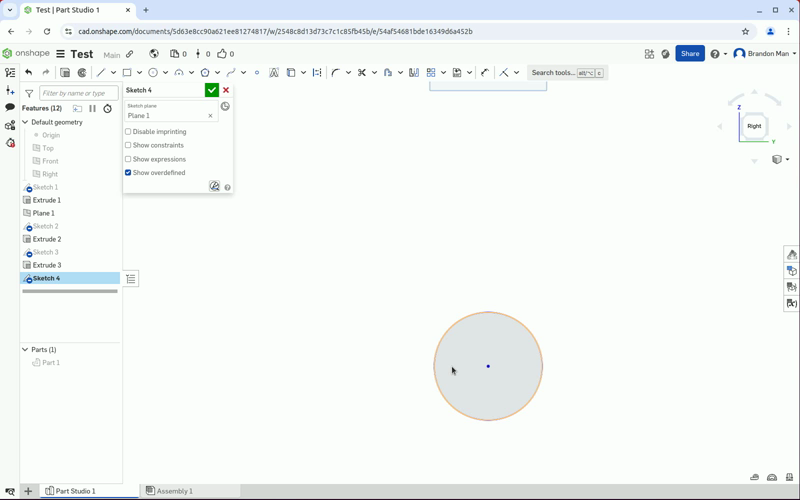
scroll(6)
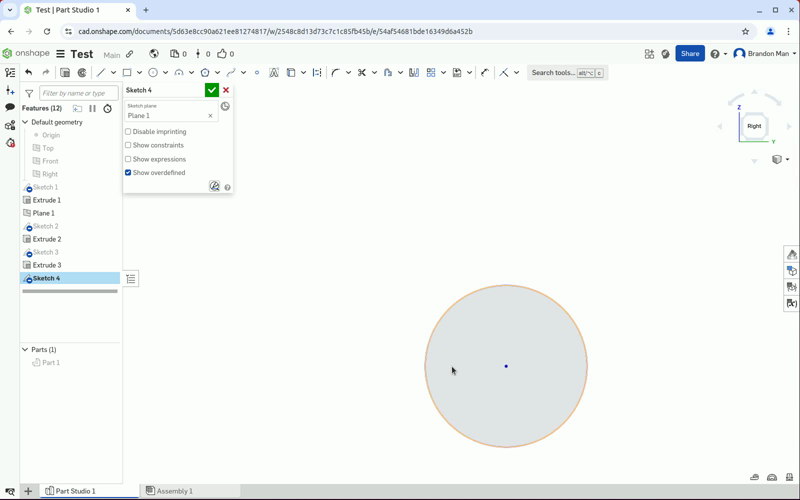
scroll(6)
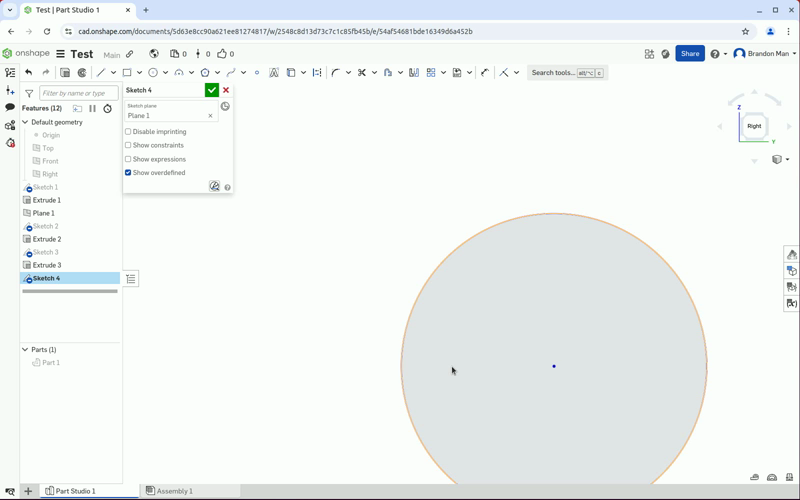
click(452, 366)
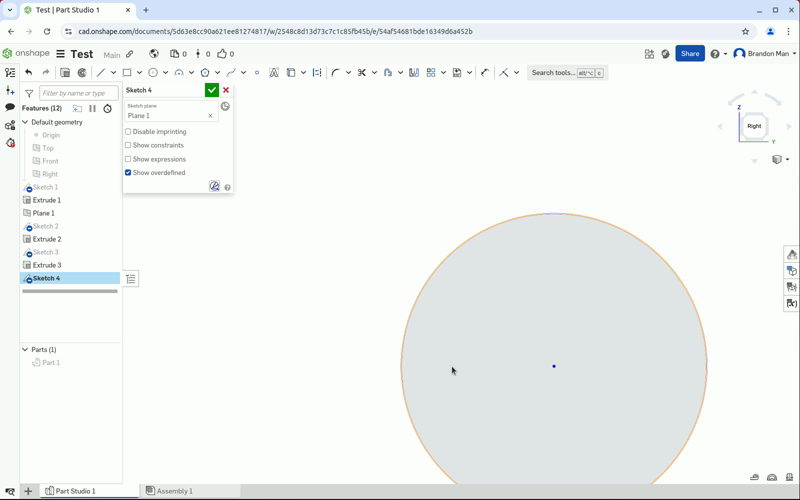
scroll(-6)
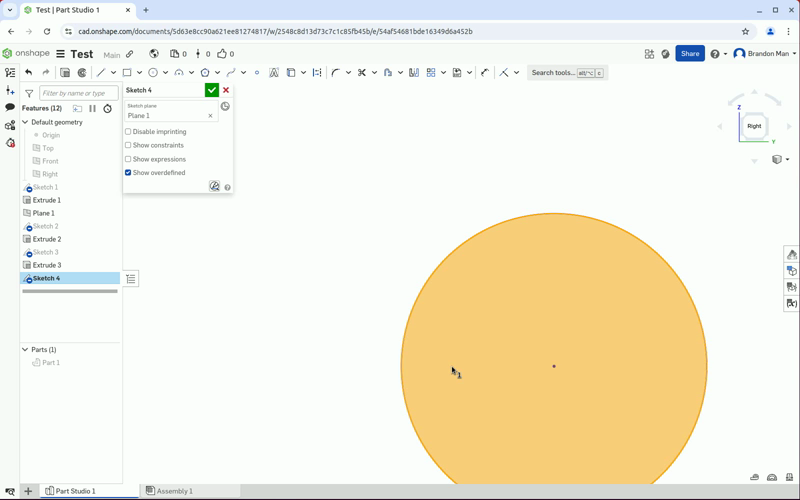
scroll(-6)
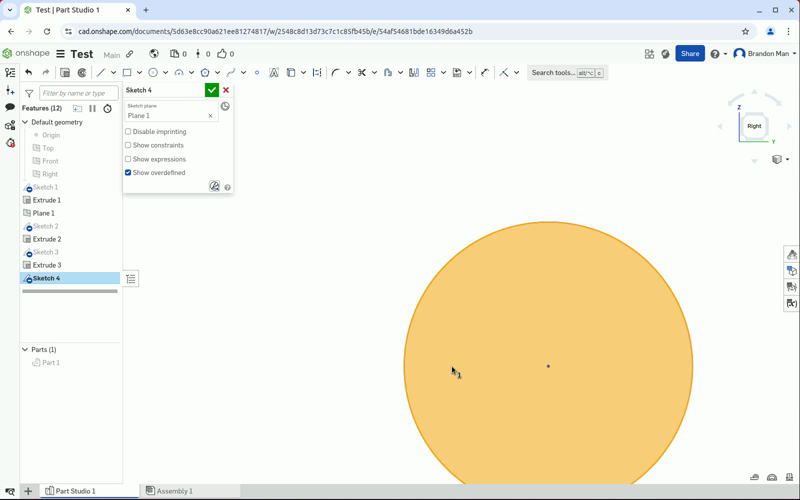
scroll(-6)
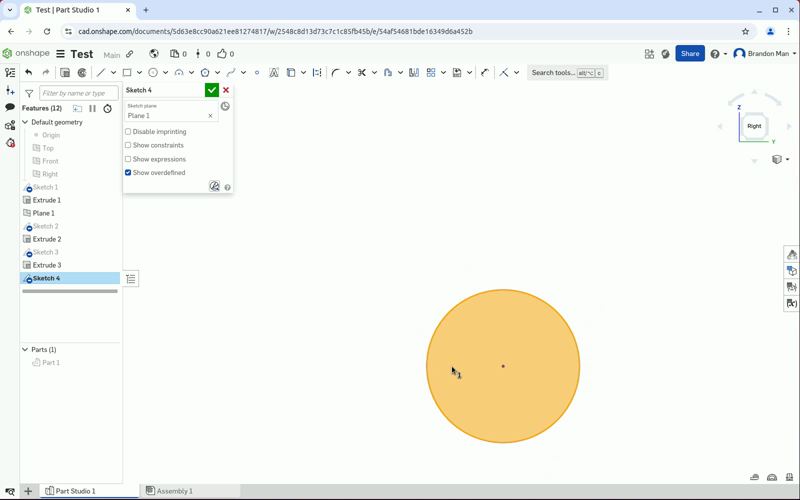
scroll(-6)
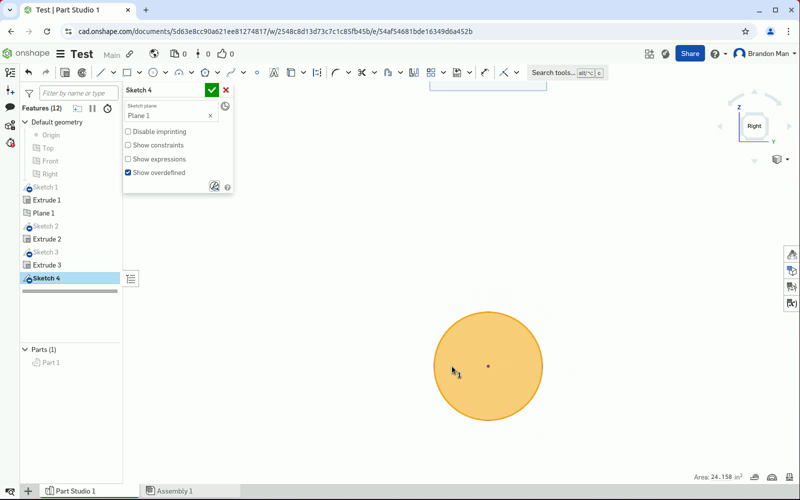
scroll(-6)
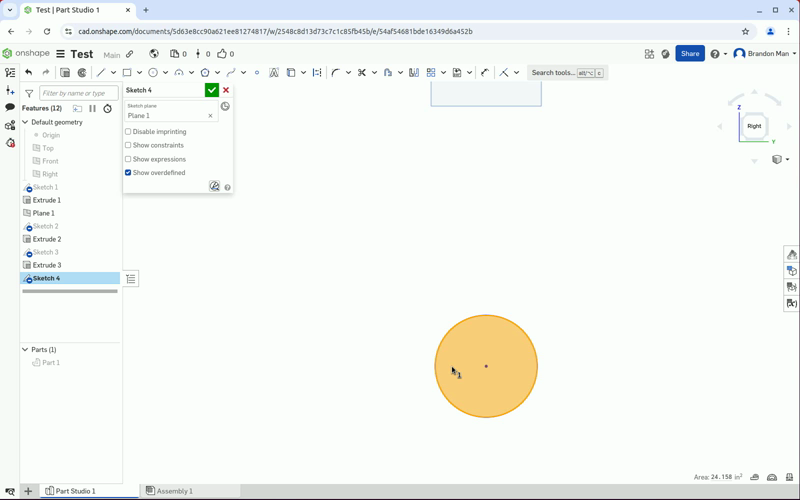
scroll(-6)
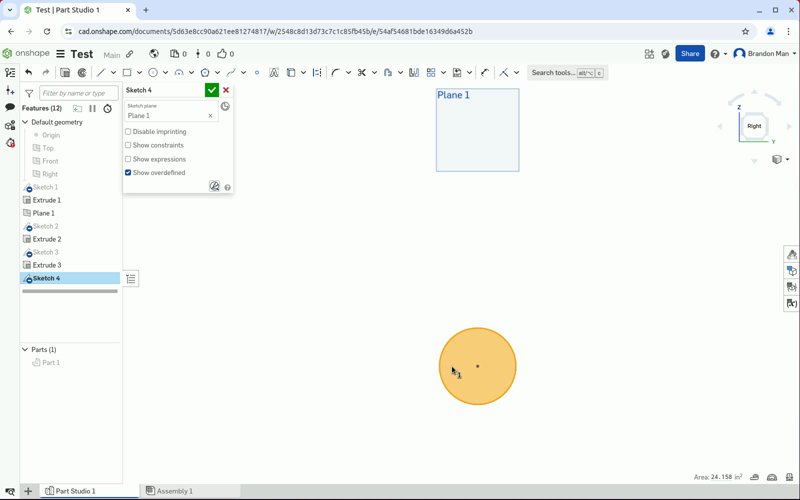
scroll(-6)
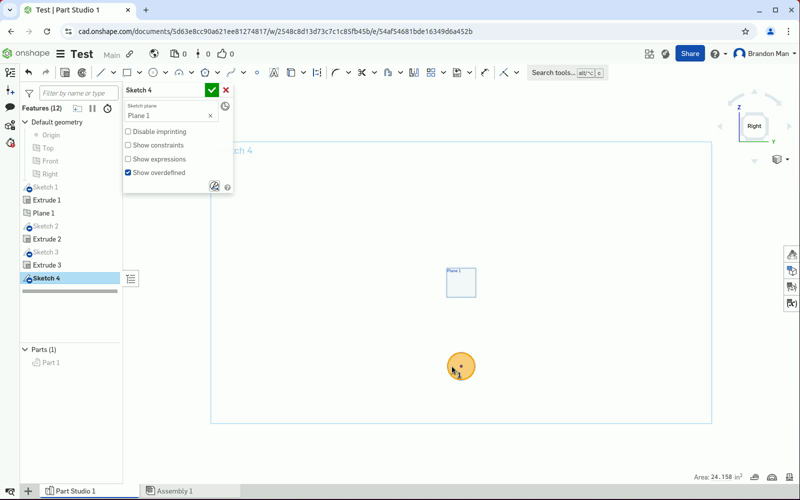
mouse_move(73, 352)
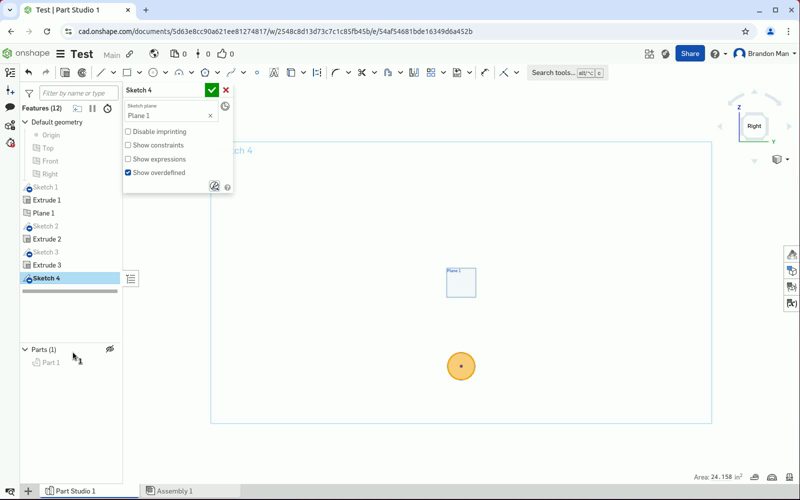
key(shift+y)
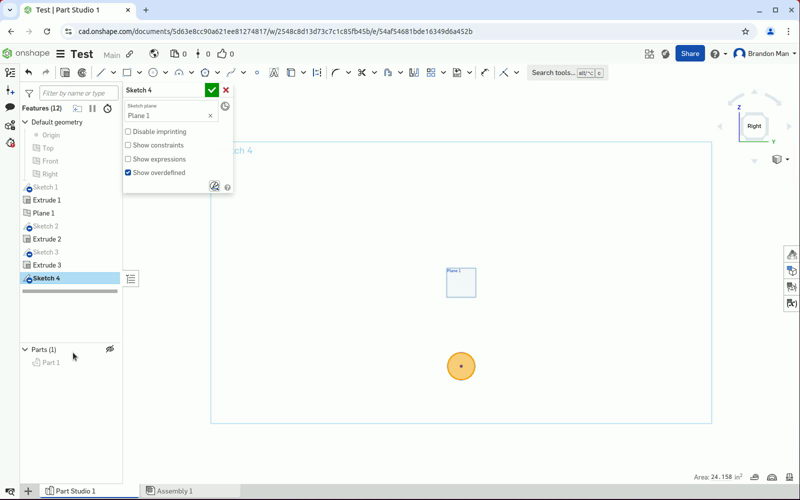
key(shift+e)
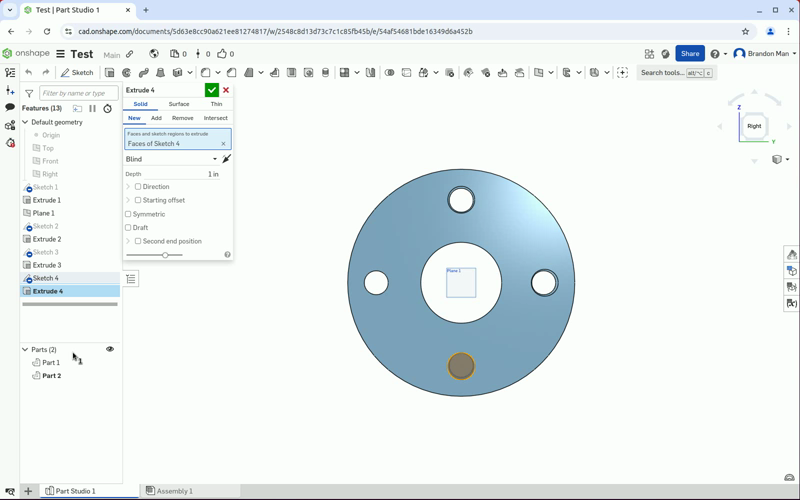
mouse_move(143, 106)
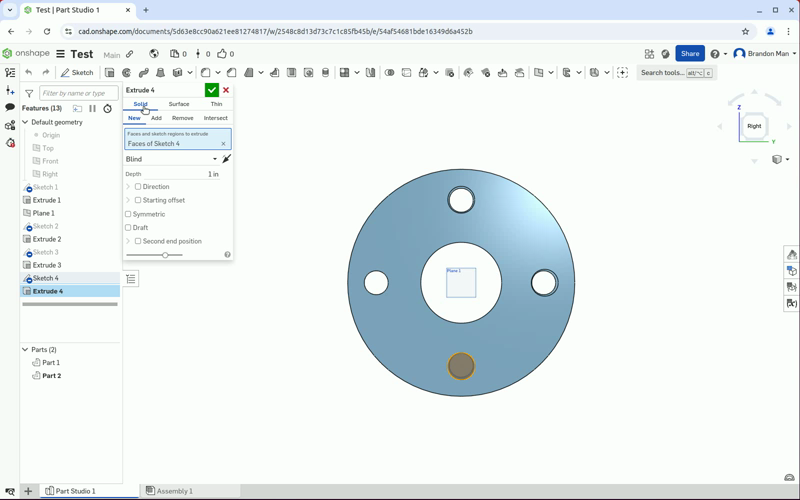
click(143, 106)
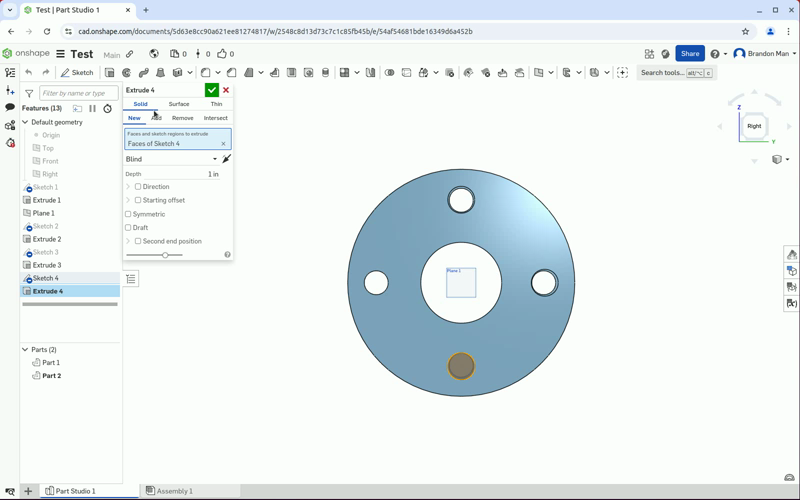
mouse_move(186, 120)
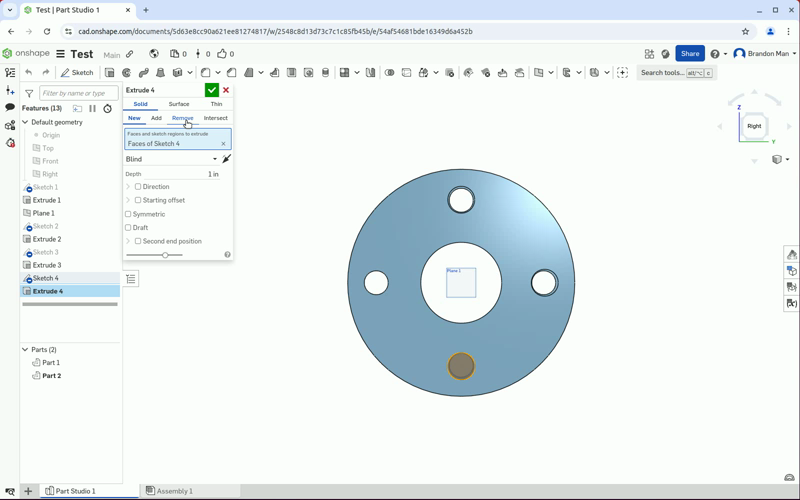
click(186, 120)
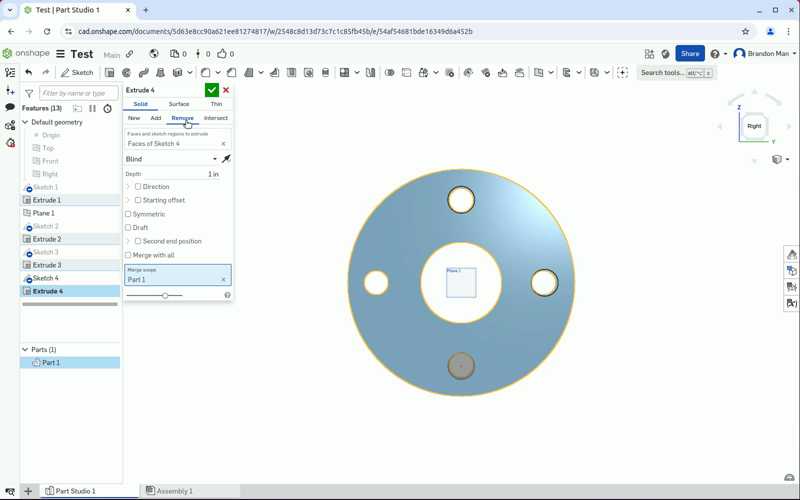
key(tab, 4)
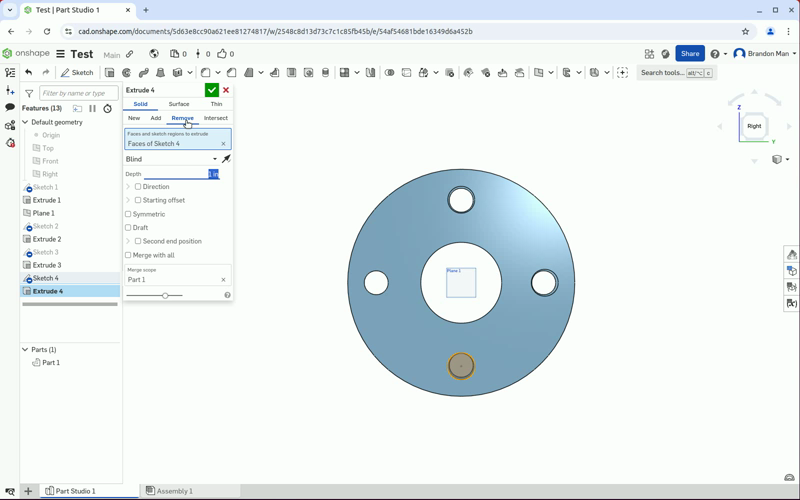
text(7.943)
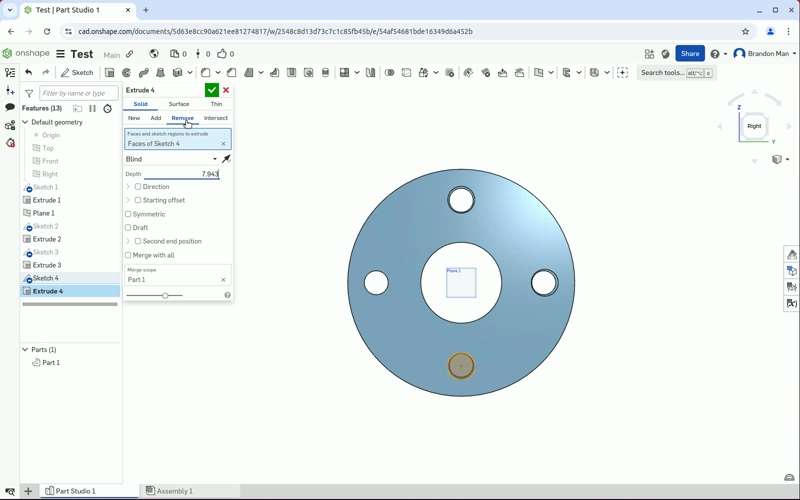
key(tab, 6)
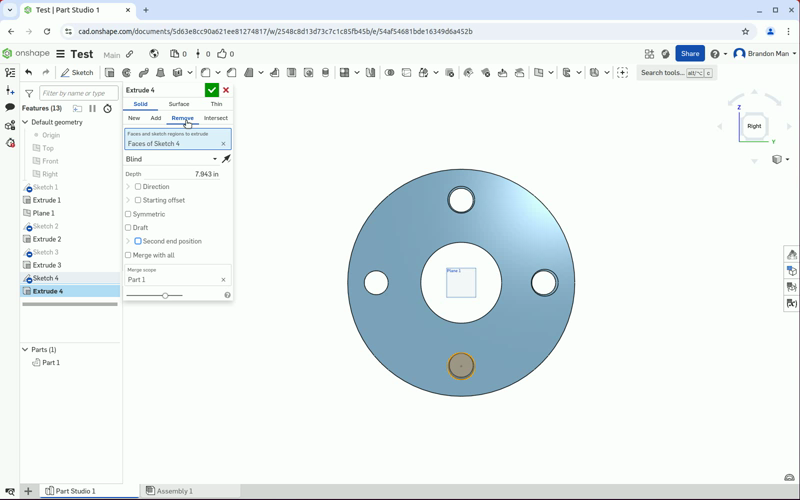
key(space)
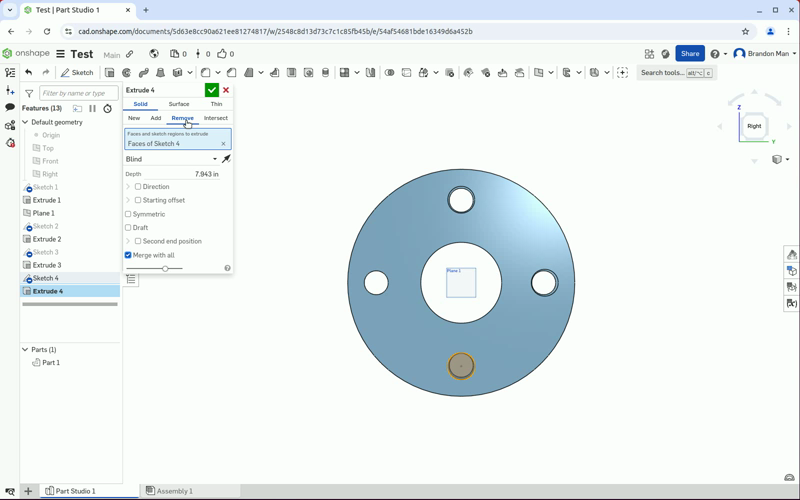
key(enter)
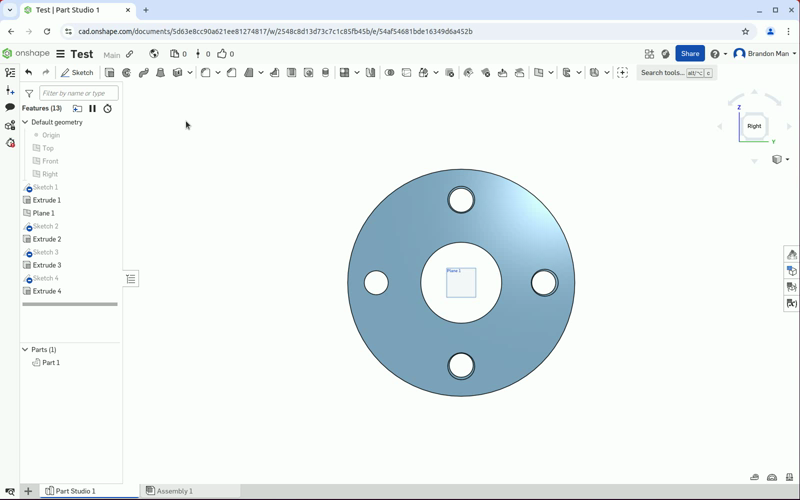
key(shift+h)
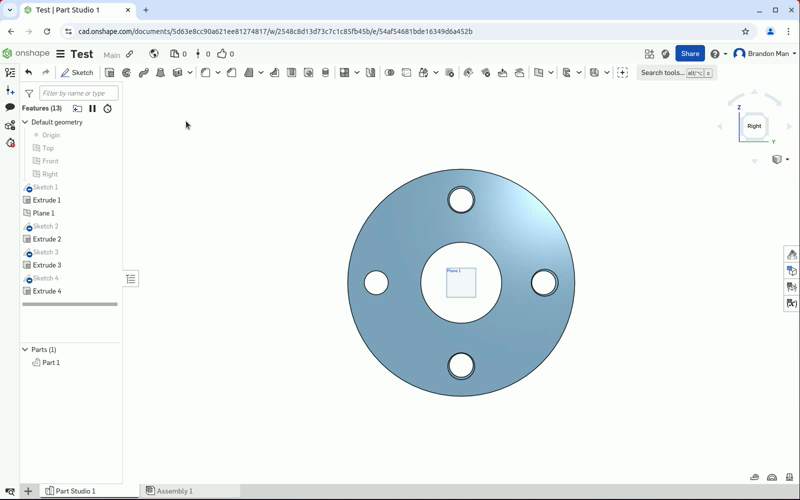
key(shift+h)
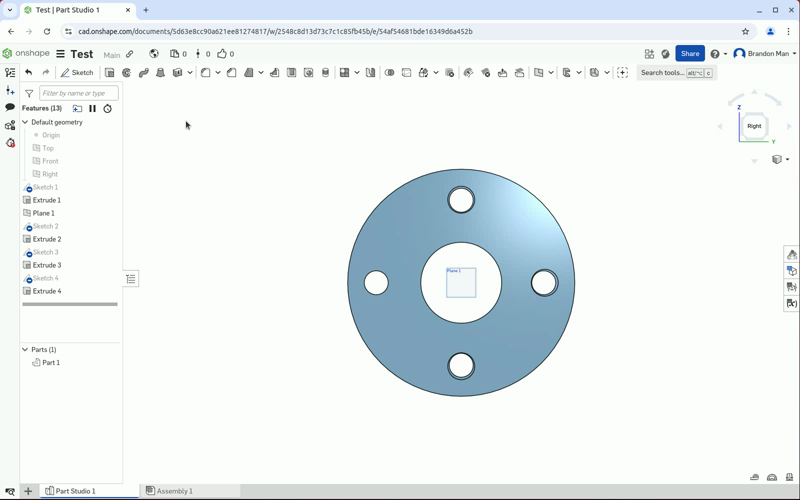
mouse_move(73, 189)
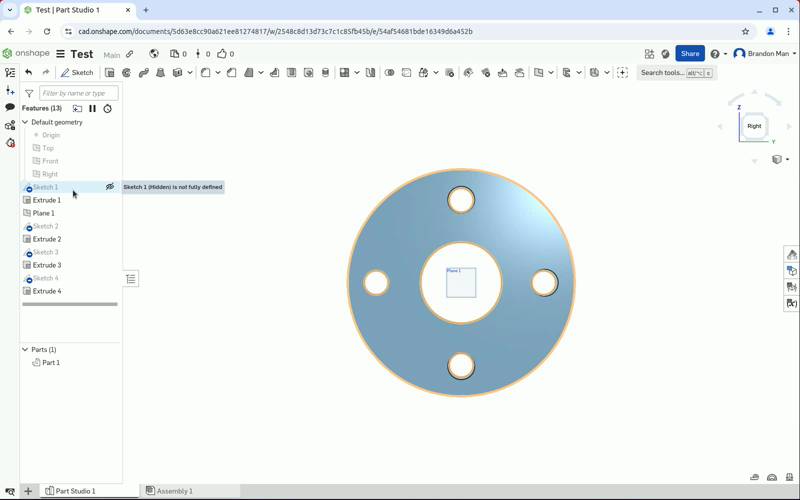
click(73, 189)
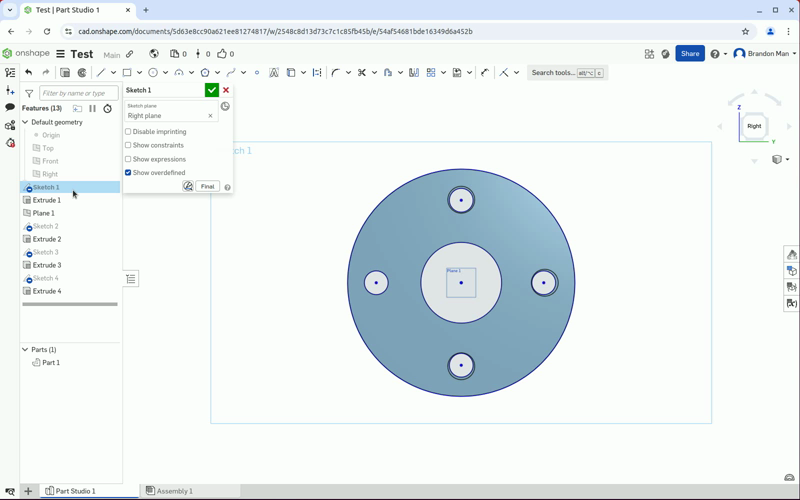
mouse_move(229, 92)
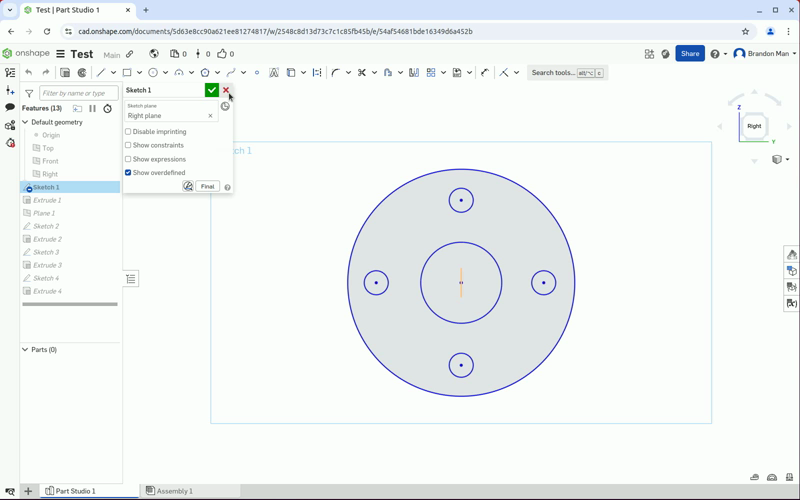
click(229, 92)
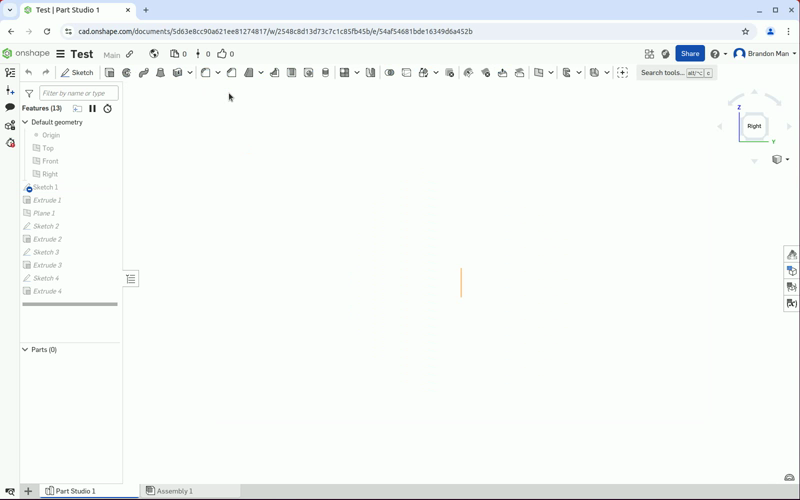
key(shift+s)
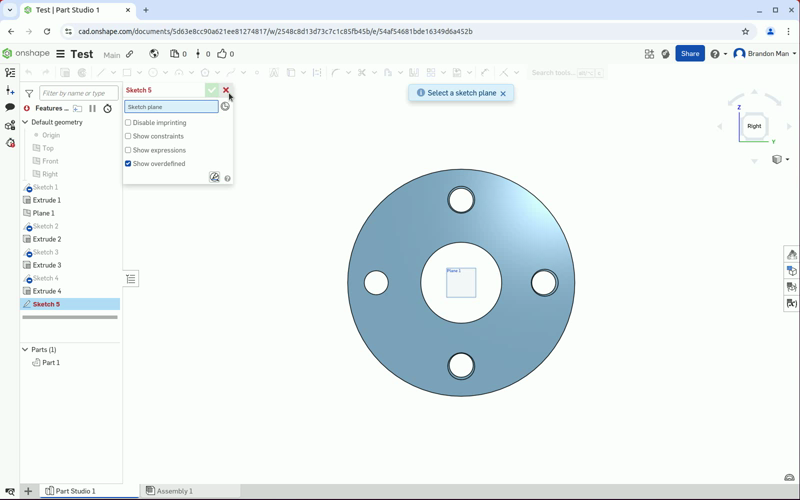
mouse_move(73, 215)
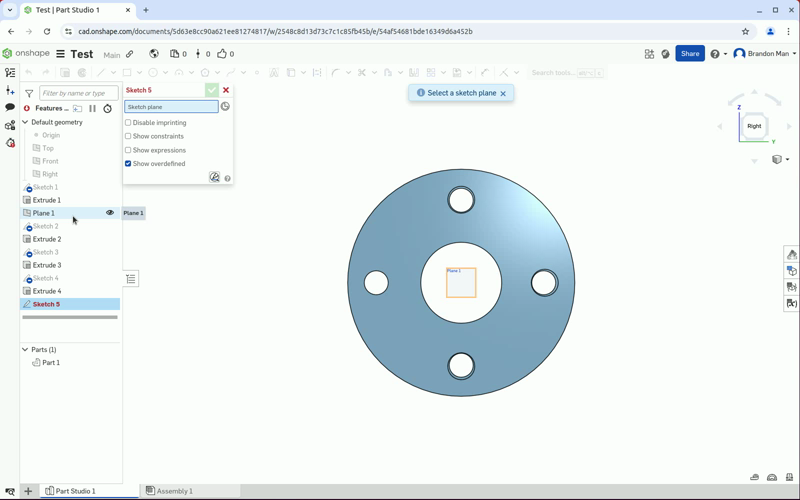
click(73, 215)
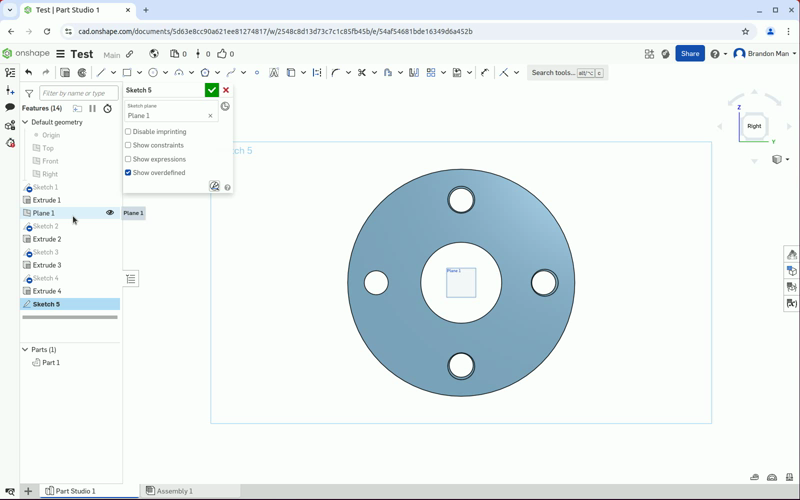
mouse_move(73, 352)
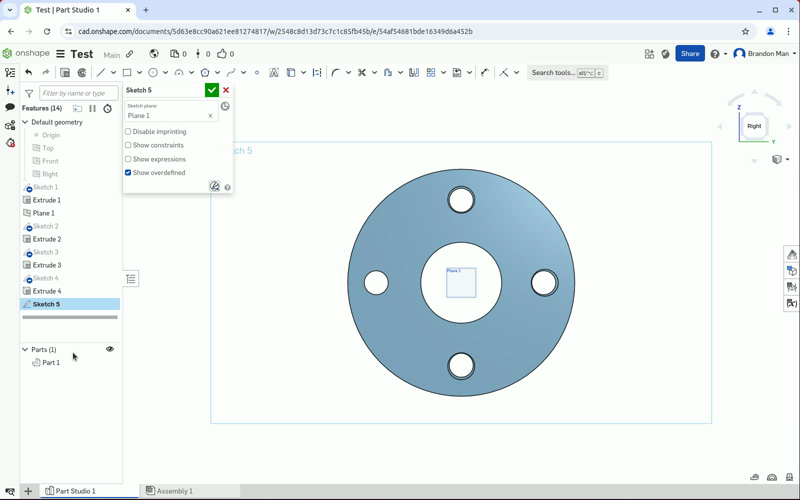
key(y)
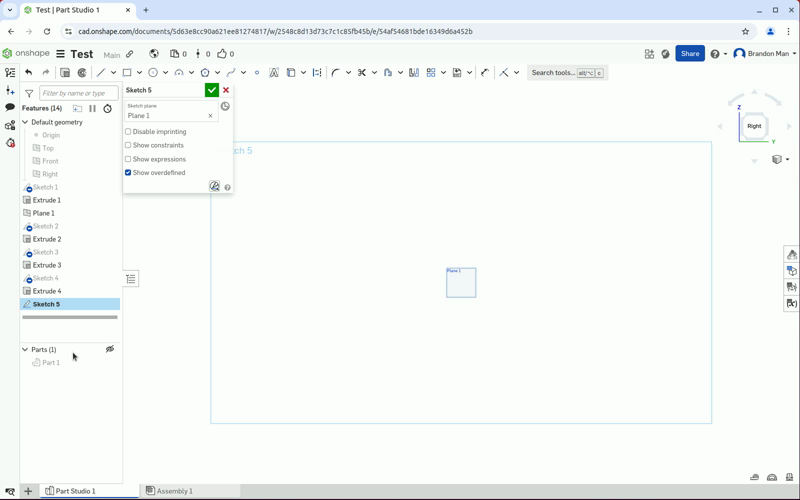
key(c)
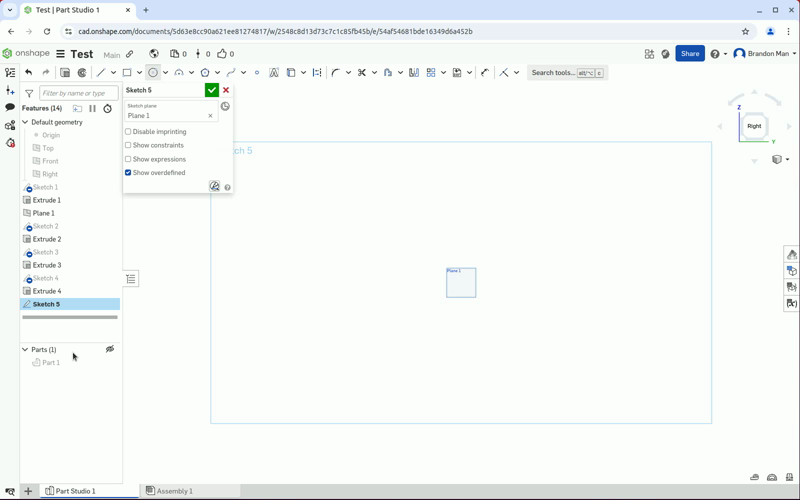
key_down(shift)
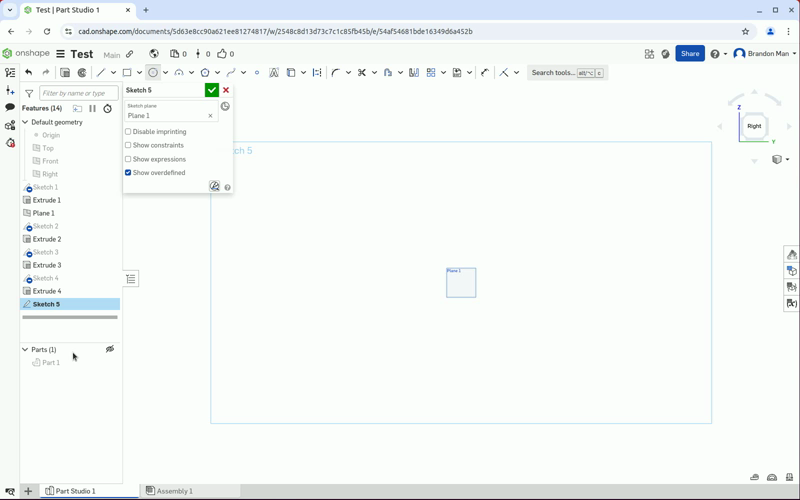
mouse_move(377, 282)
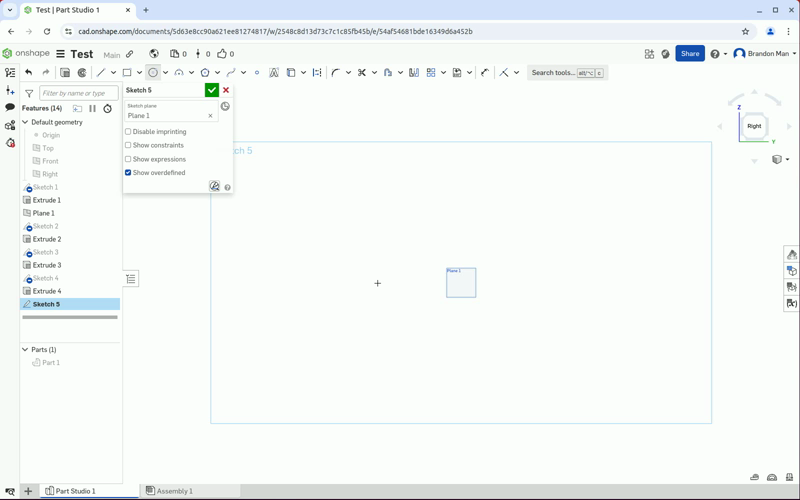
click(377, 282)
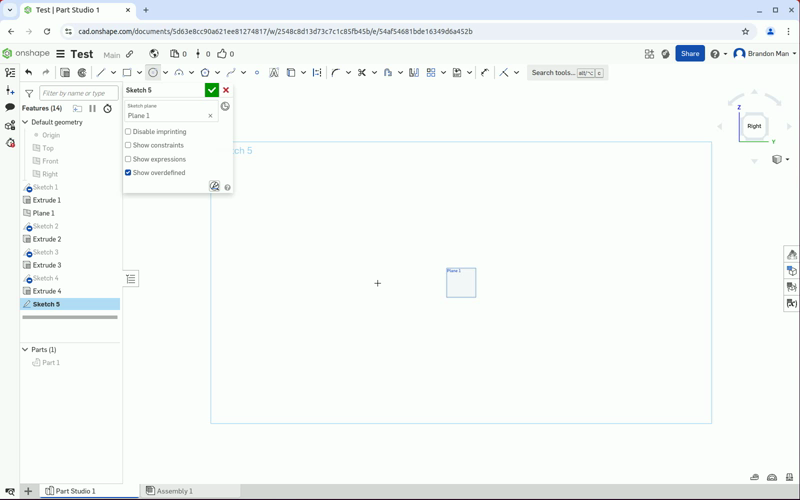
key_up(shift)
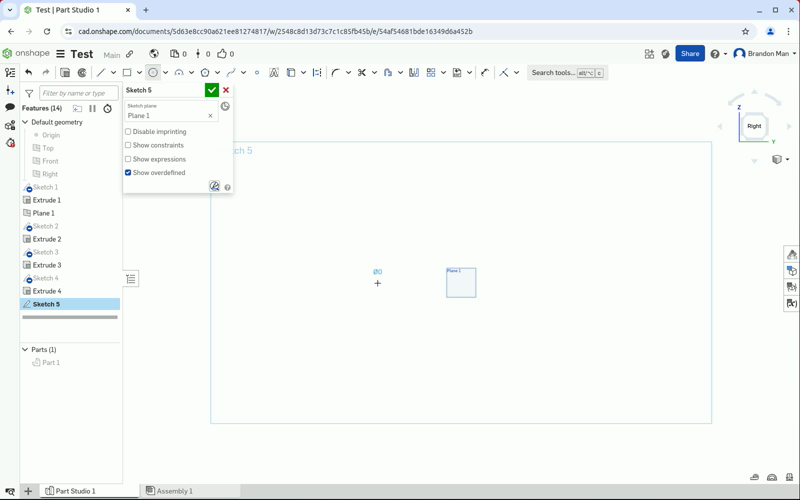
mouse_move(391, 282)
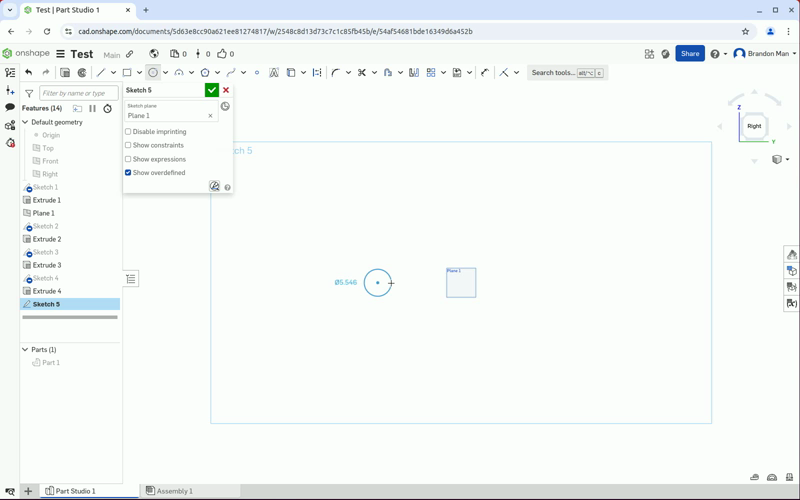
click(391, 282)
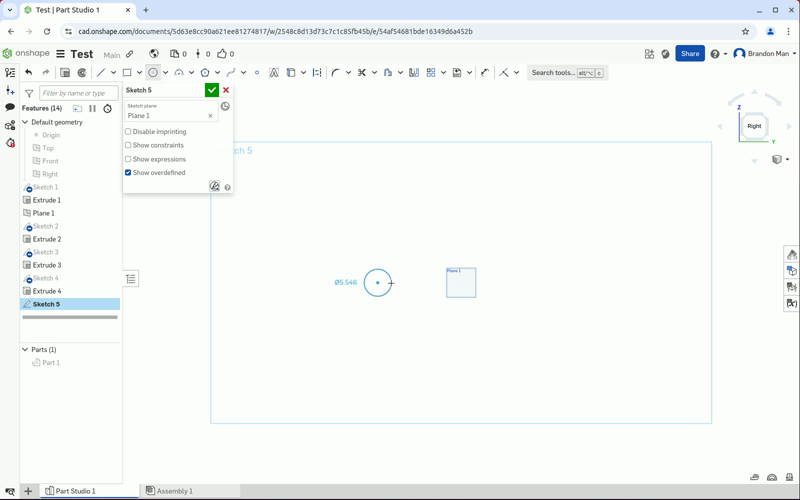
key(esc)
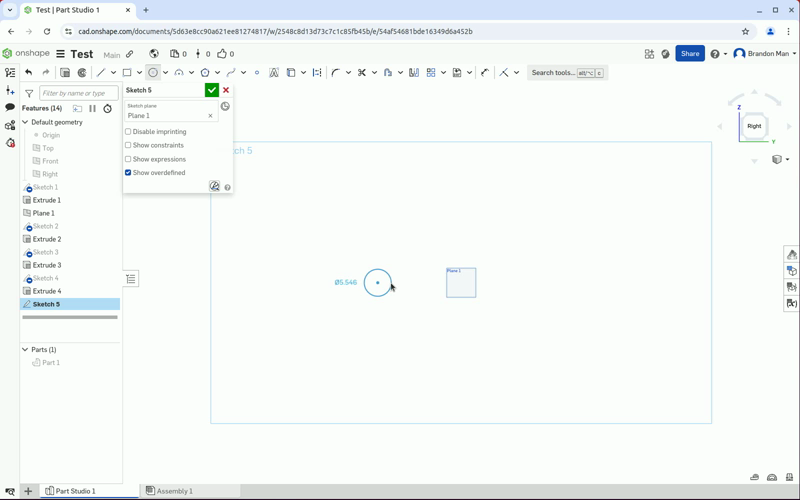
mouse_move(371, 290)
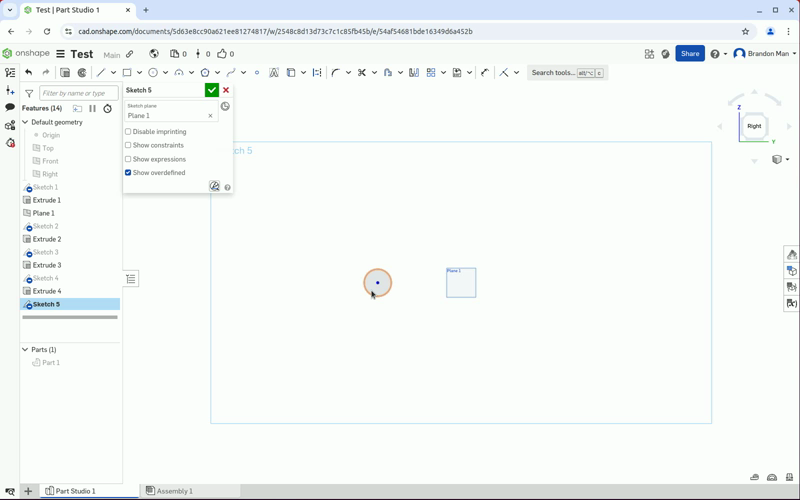
scroll(6)
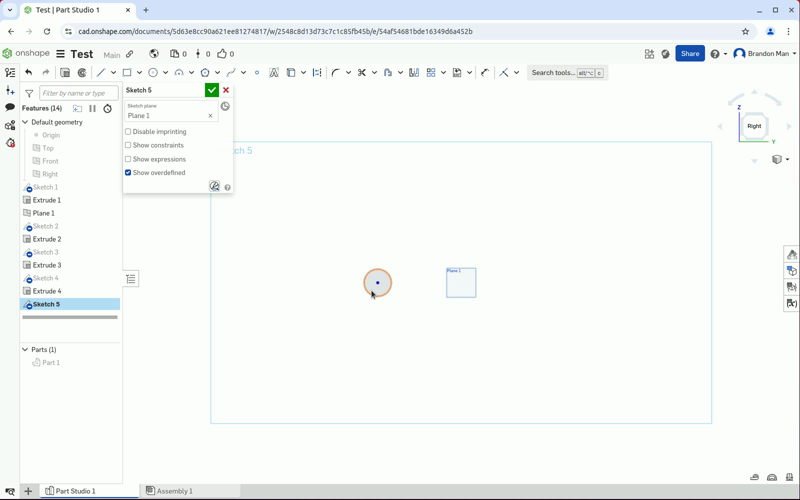
scroll(6)
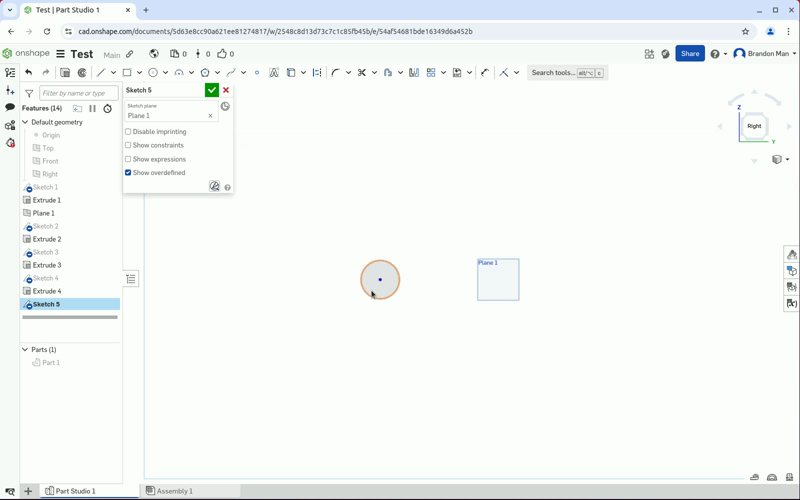
scroll(6)
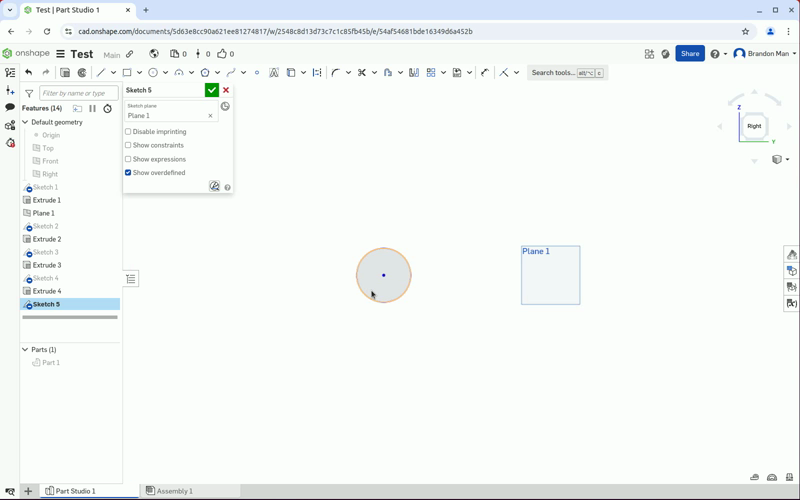
scroll(6)
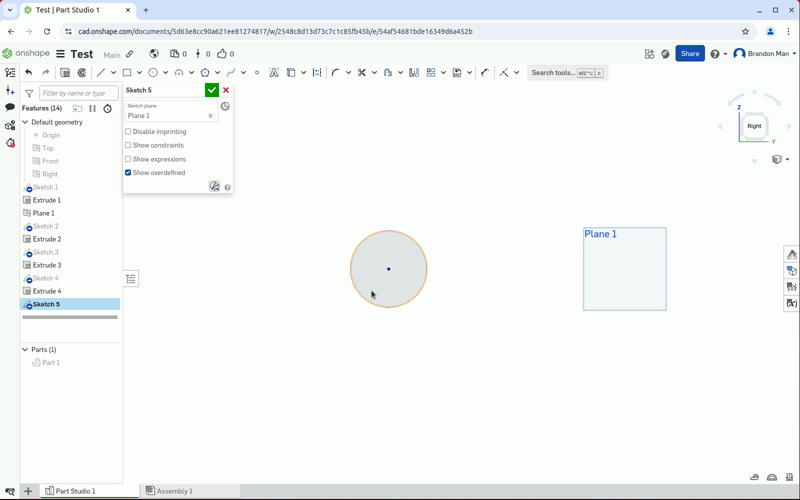
scroll(6)
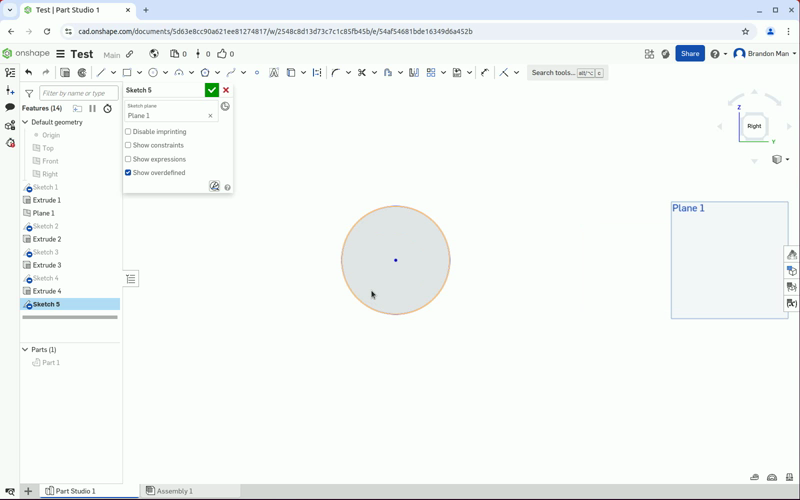
scroll(6)
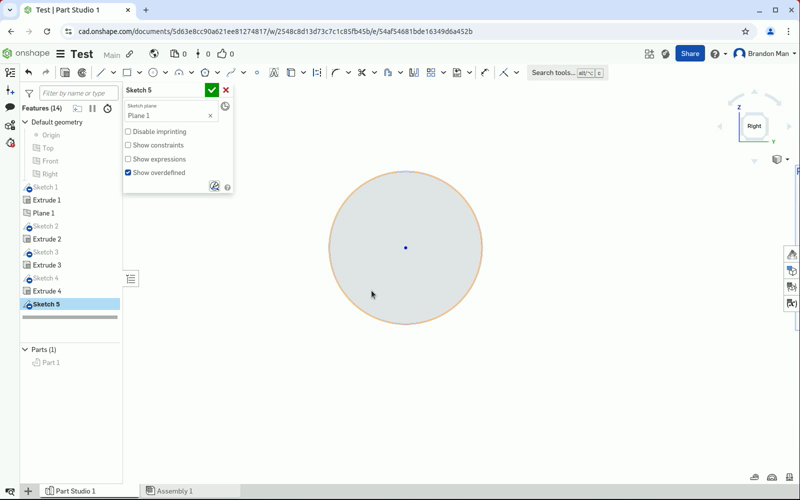
scroll(6)
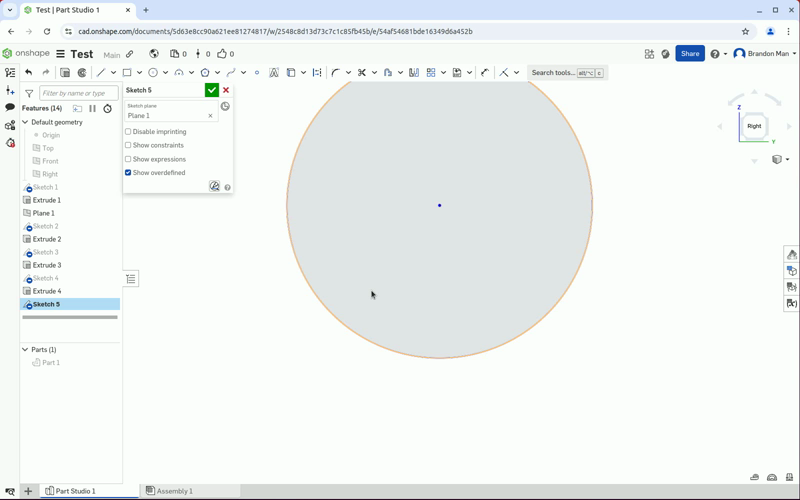
click(371, 290)
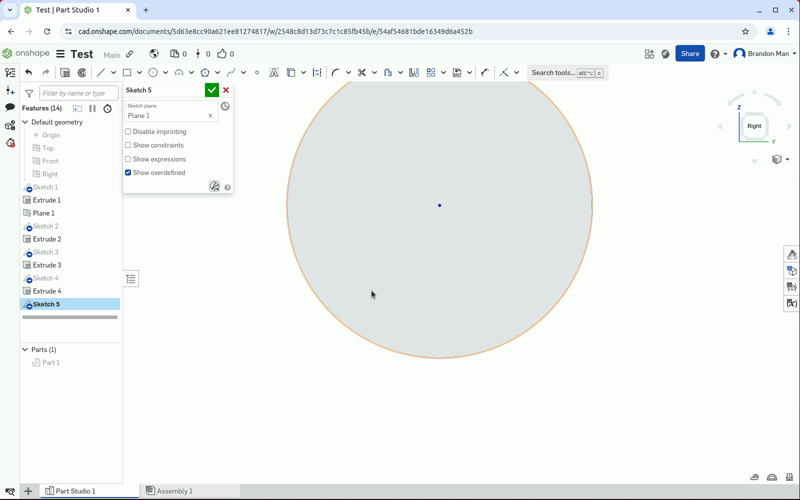
scroll(-6)
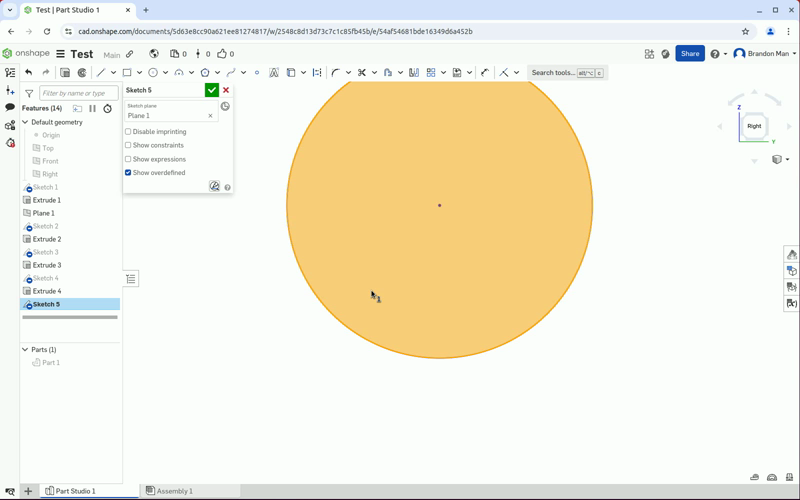
scroll(-6)
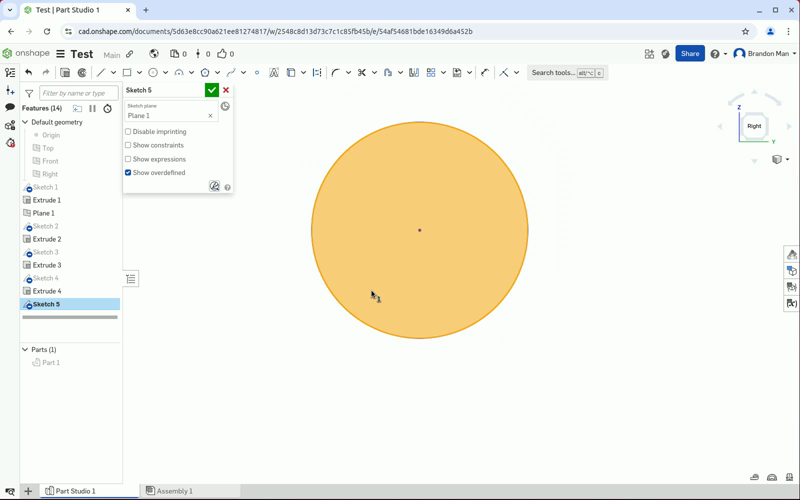
scroll(-6)
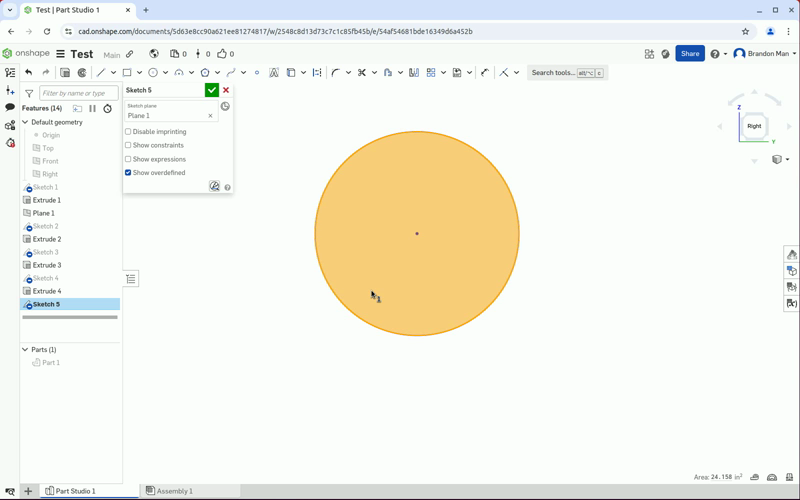
scroll(-6)
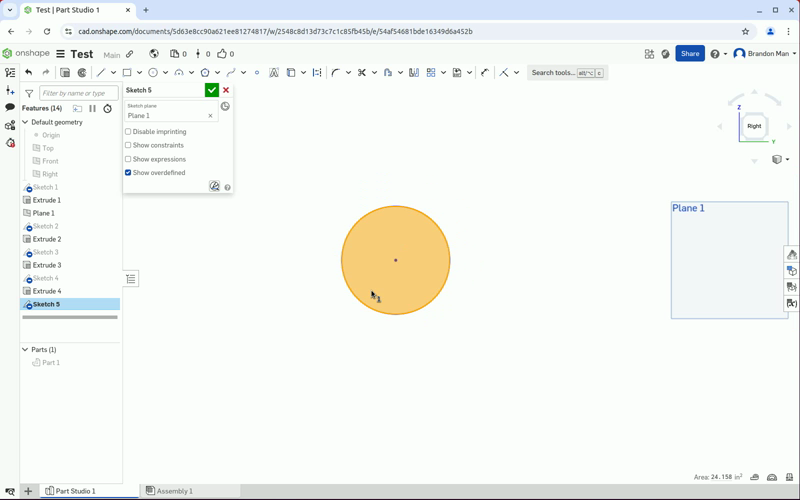
scroll(-6)
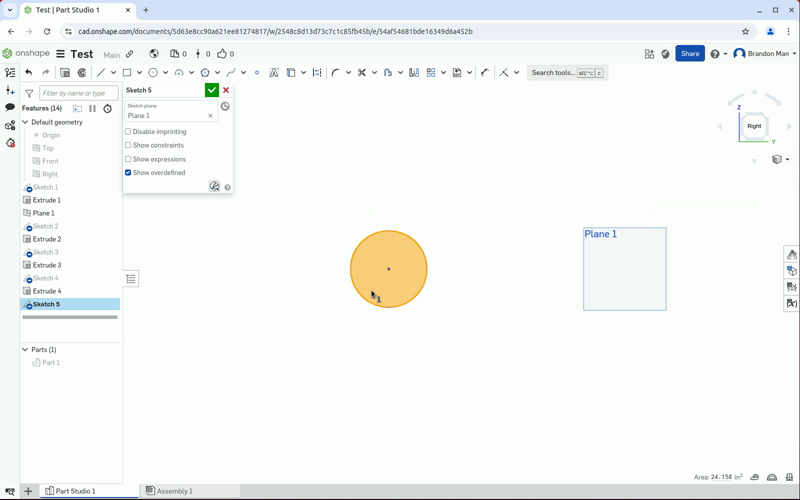
scroll(-6)
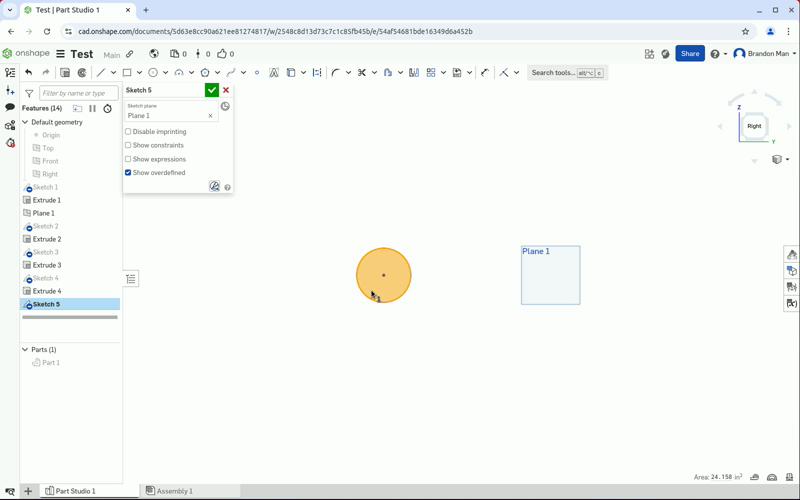
scroll(-6)
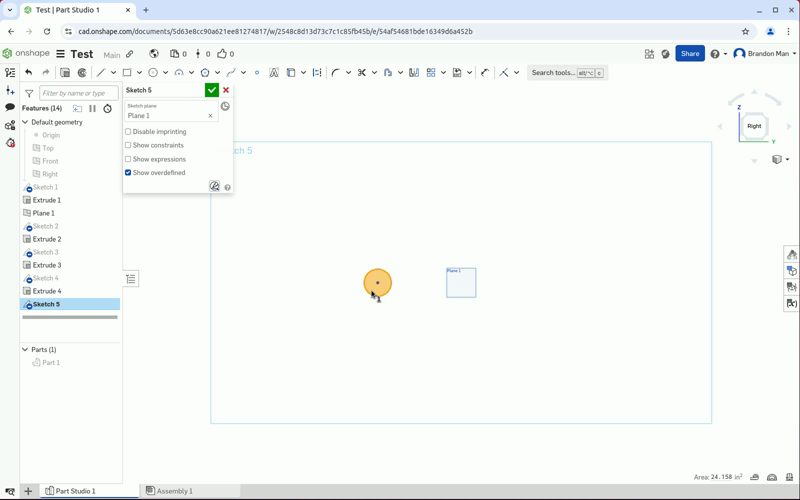
mouse_move(73, 352)
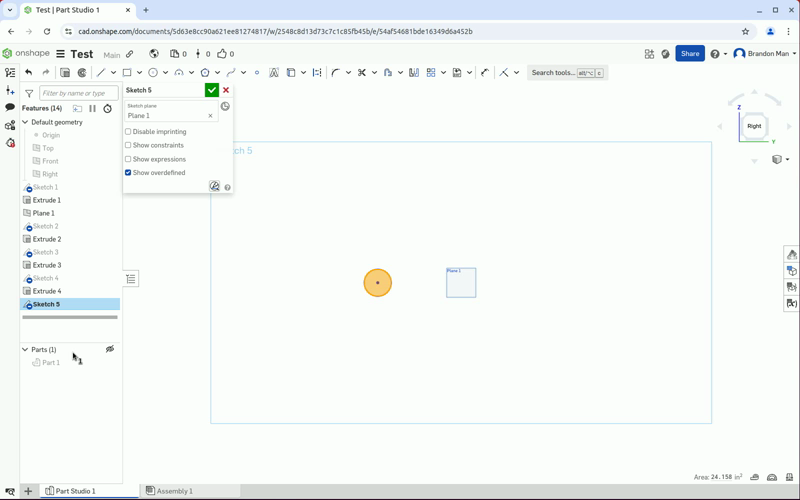
key(shift+y)
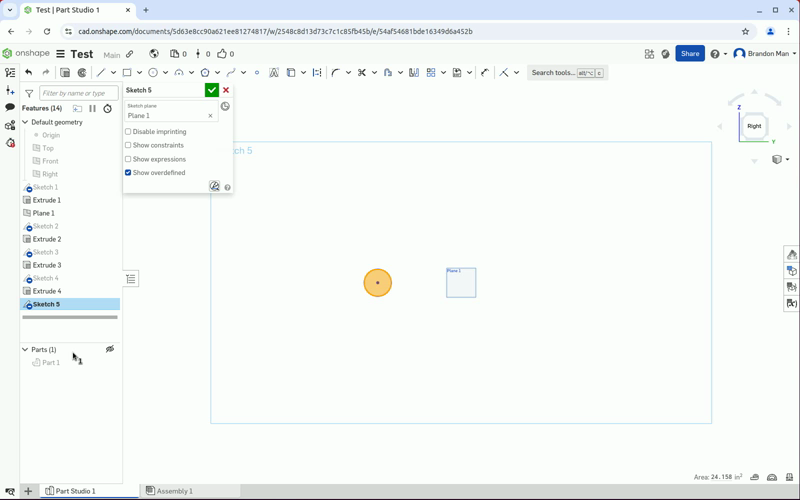
key(shift+e)
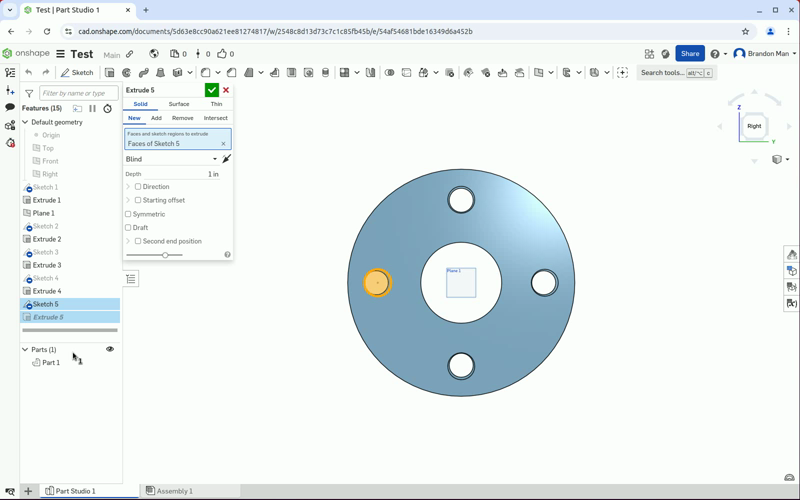
mouse_move(143, 106)
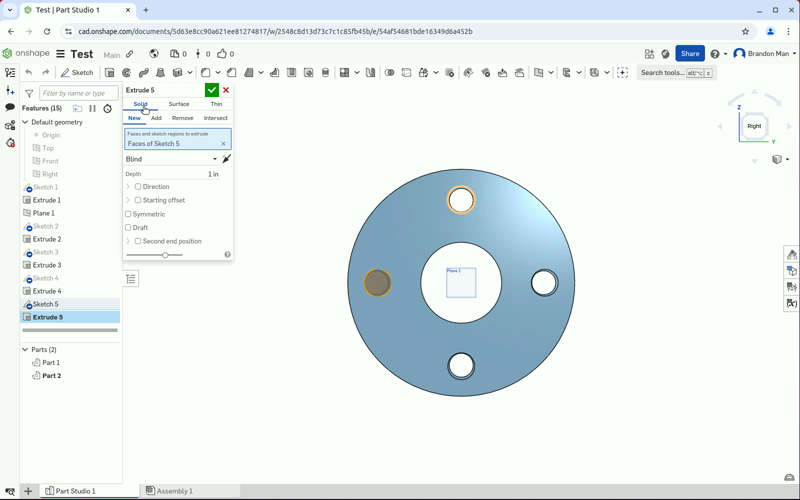
click(143, 106)
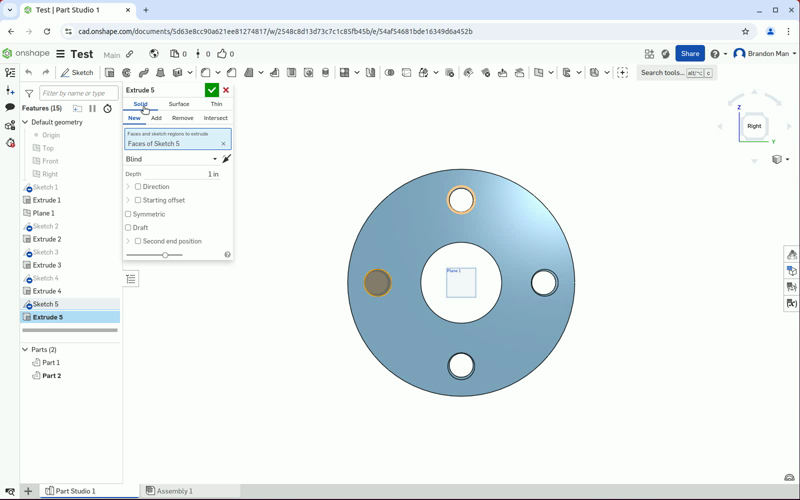
mouse_move(186, 120)
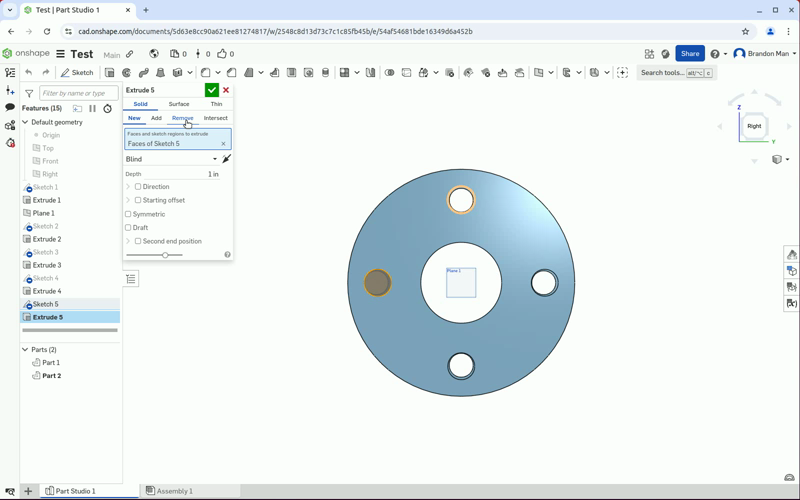
click(186, 120)
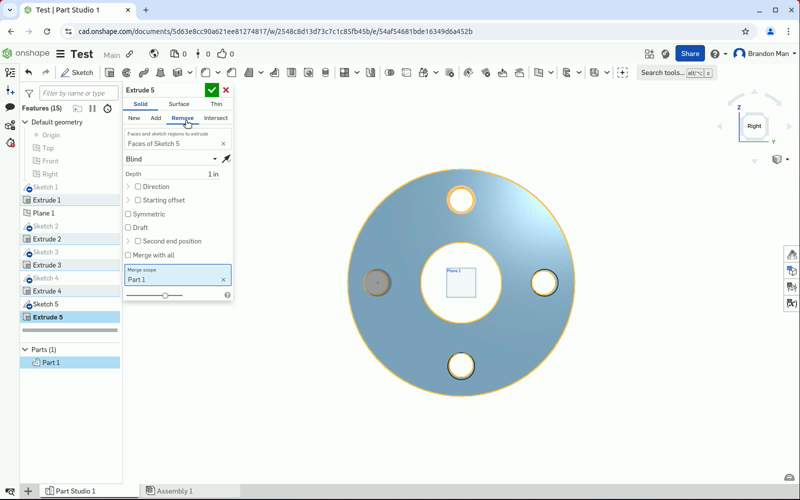
key(tab, 4)
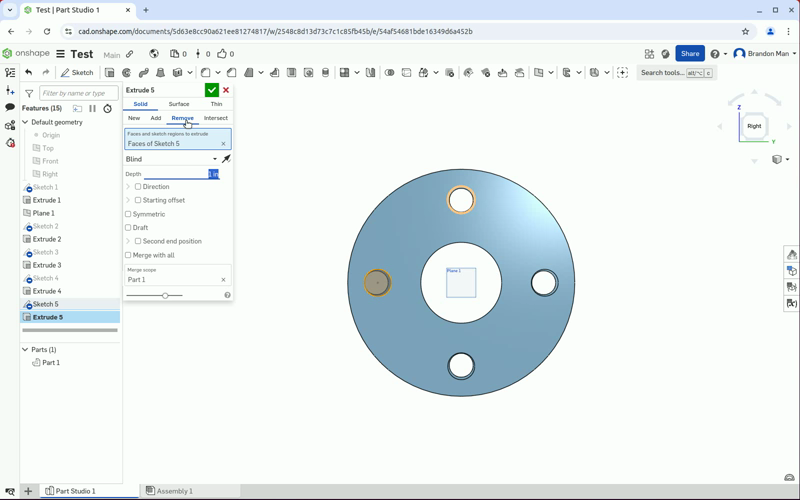
text(7.943)
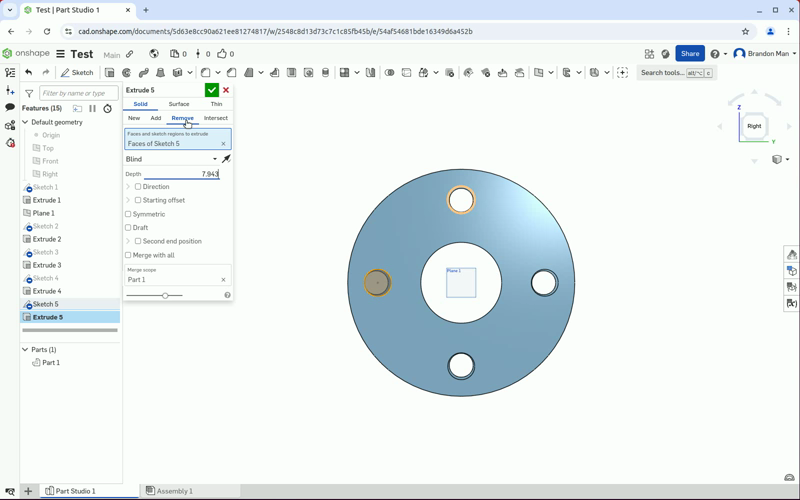
key(tab, 6)
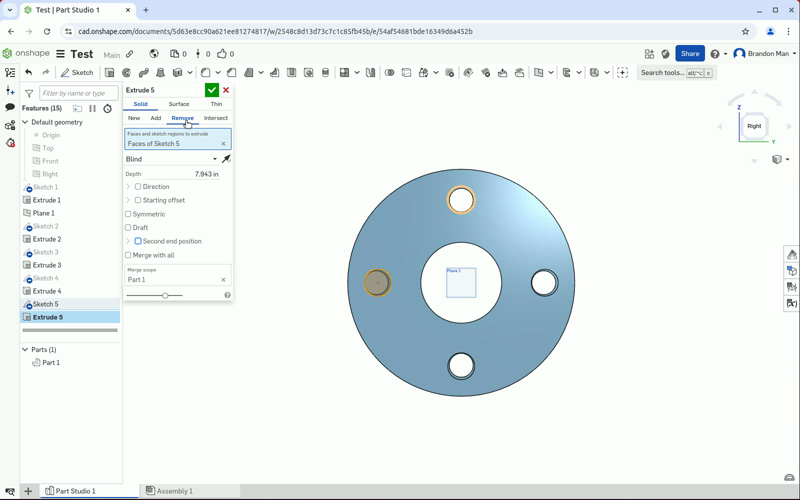
key(space)
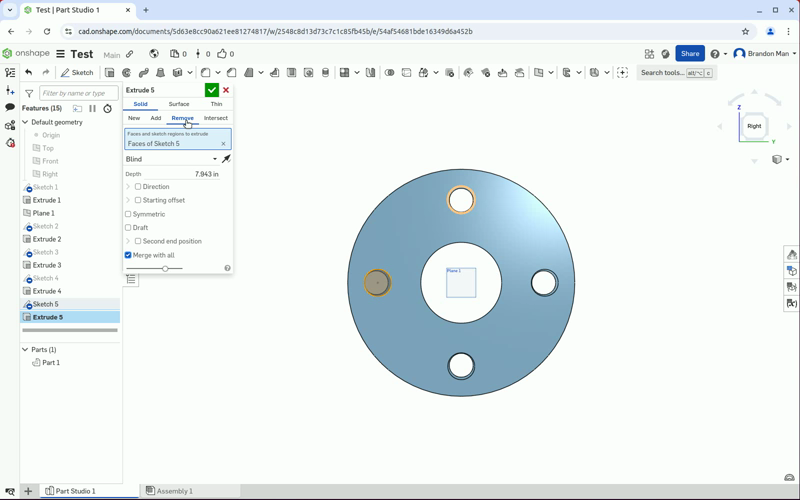
key(enter)
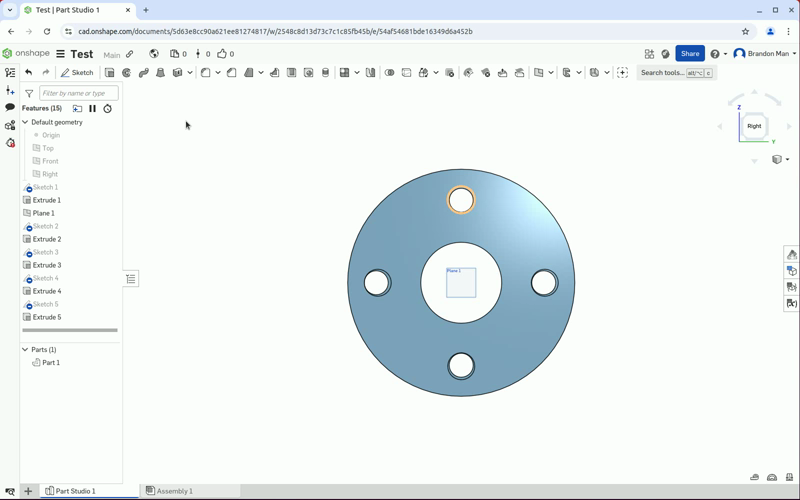
key(shift+h)
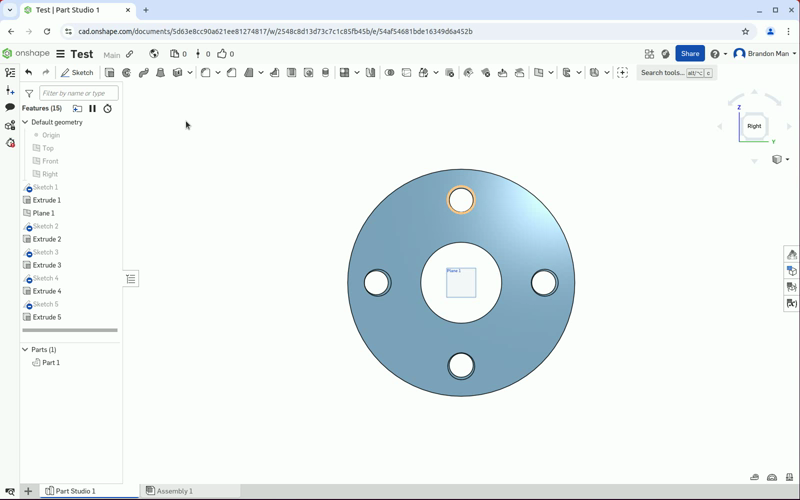
key(shift+h)
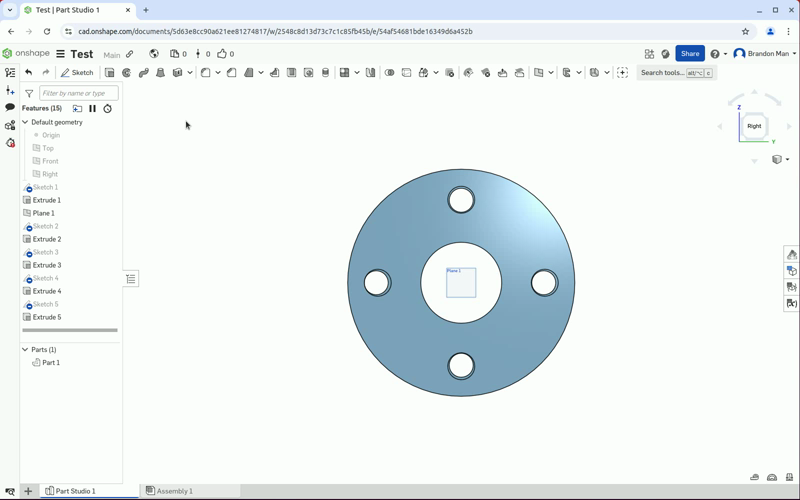
mouse_move(73, 189)
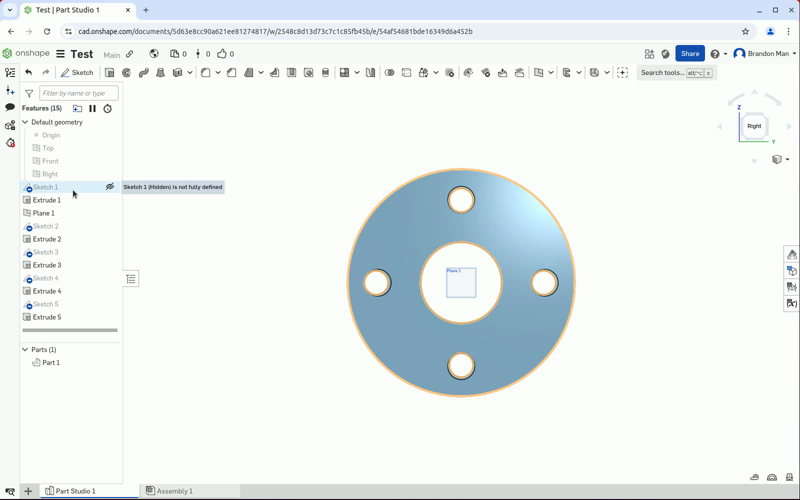
click(73, 189)
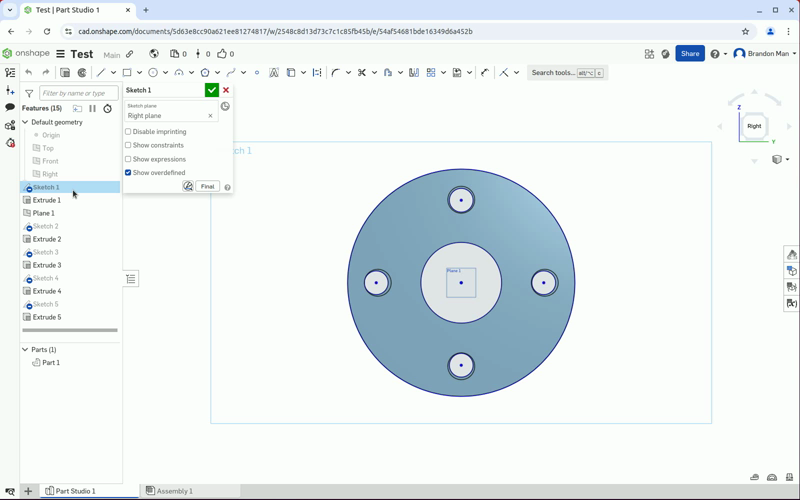
mouse_move(229, 92)
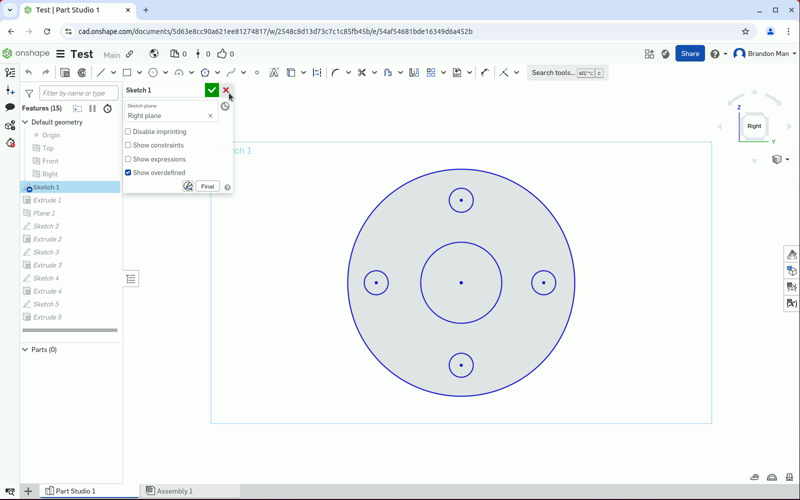
click(229, 92)
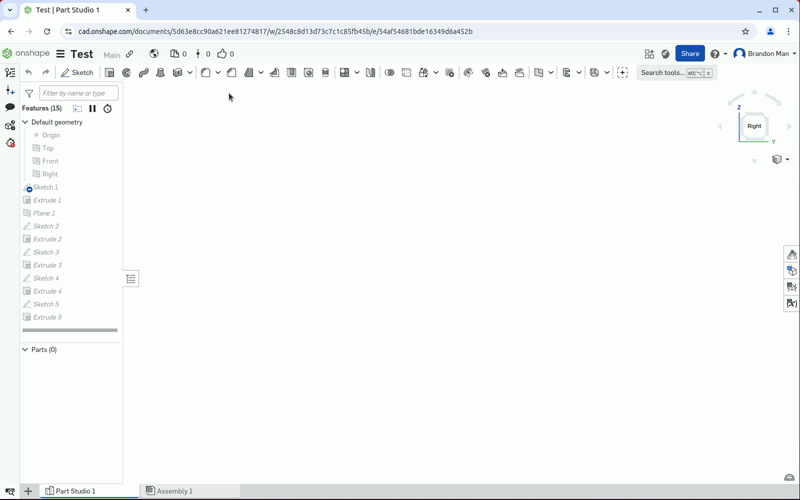
key(shift+s)
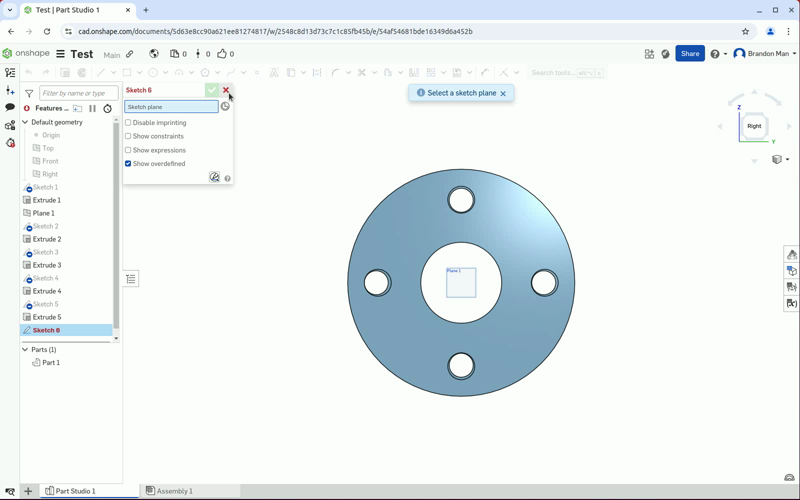
mouse_move(69, 215)
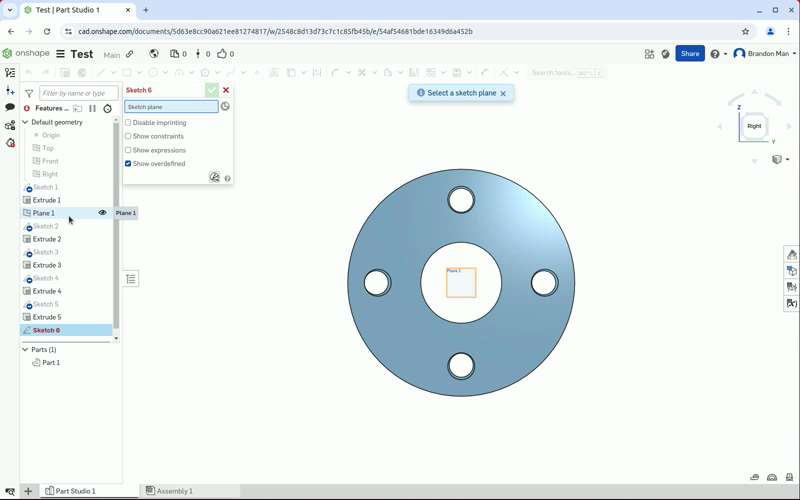
click(69, 215)
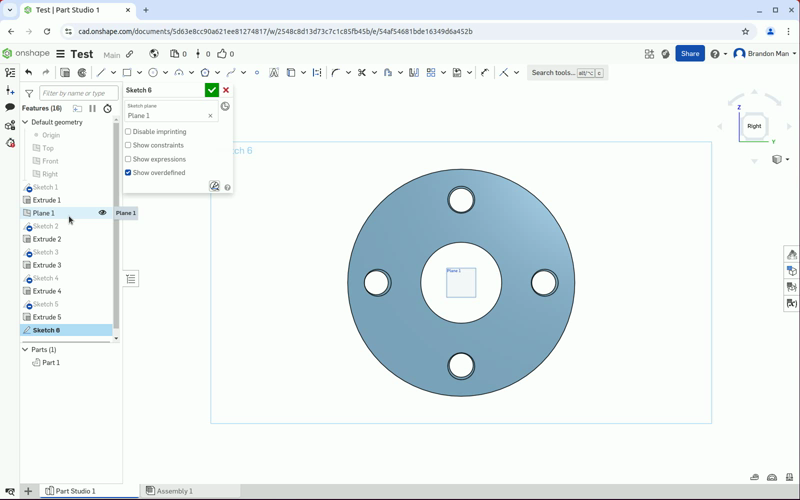
mouse_move(73, 352)
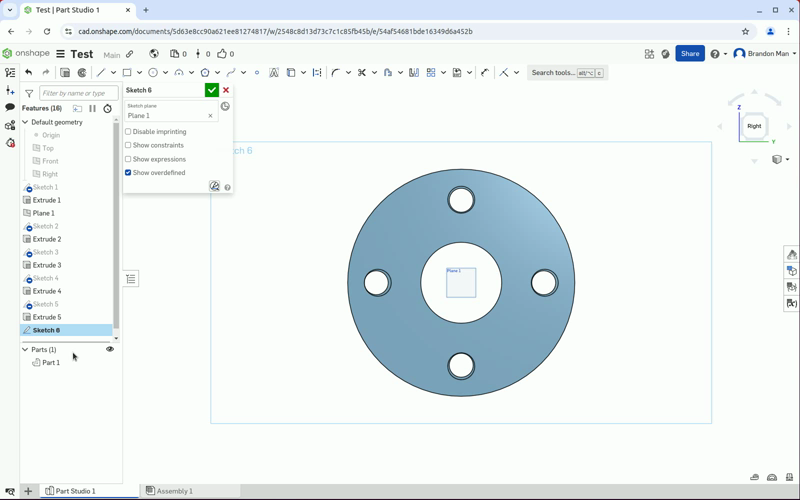
key(y)
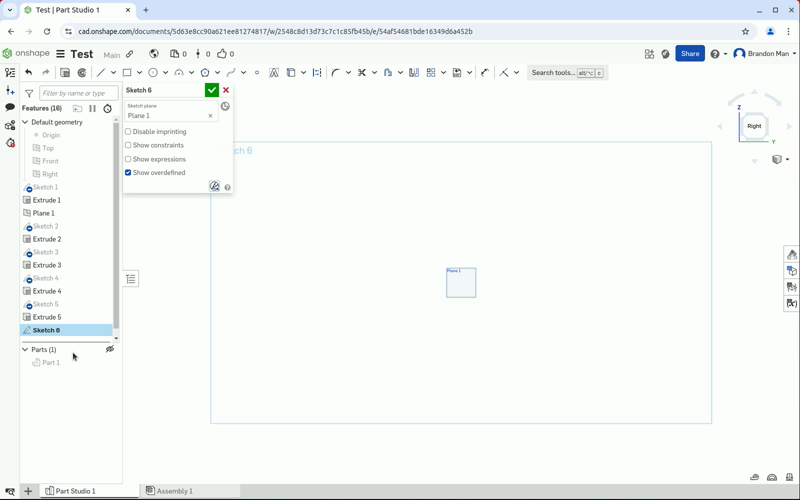
key(c)
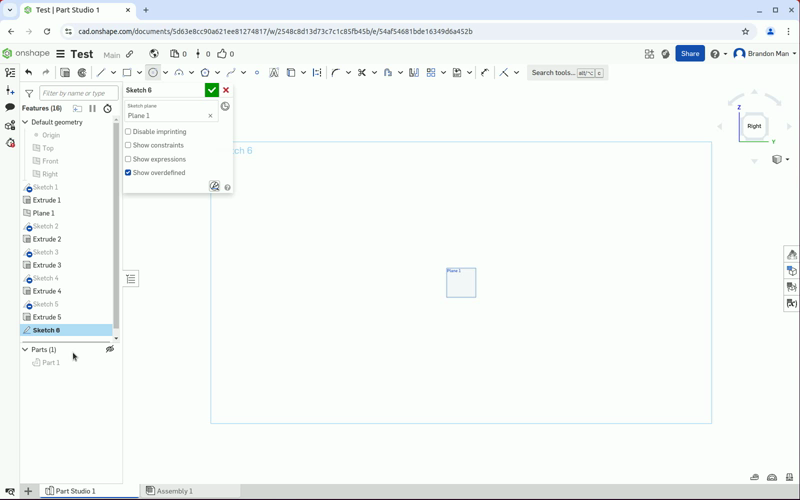
key_down(shift)
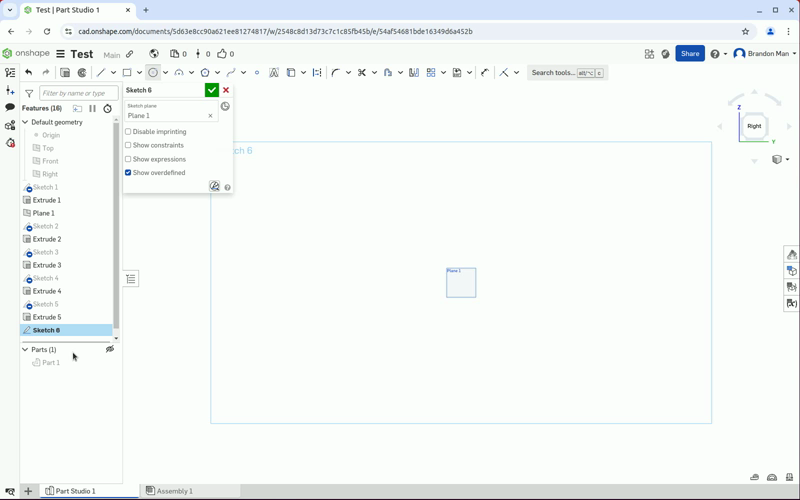
mouse_move(461, 282)
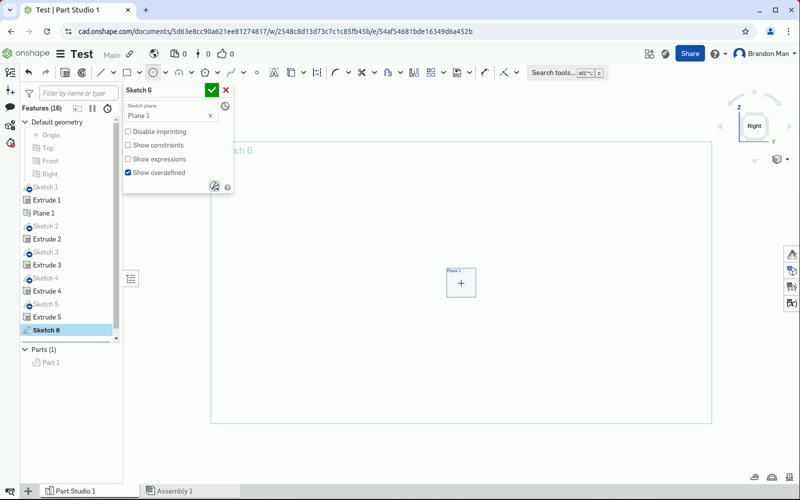
click(461, 282)
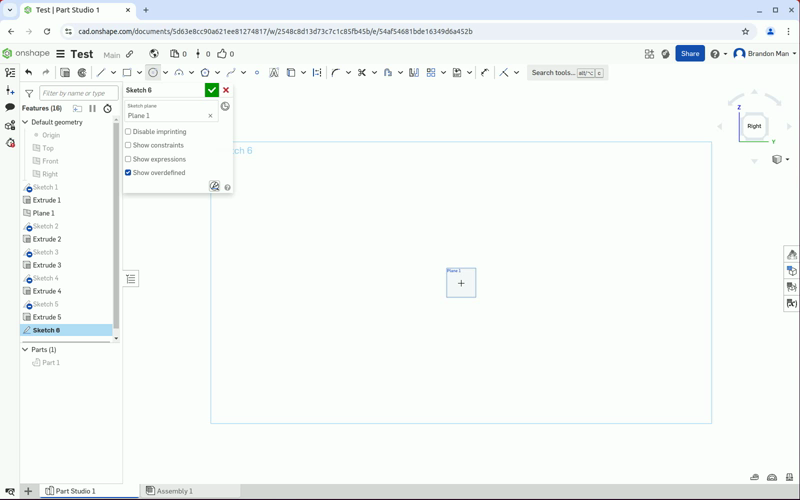
key_up(shift)
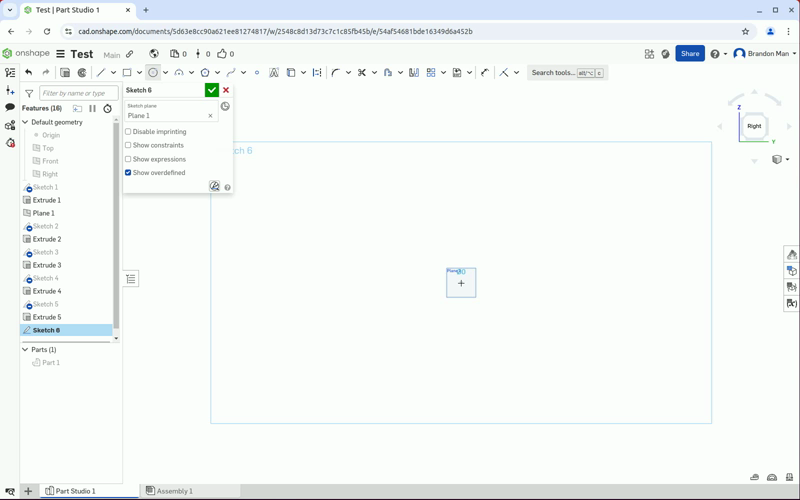
mouse_move(574, 282)
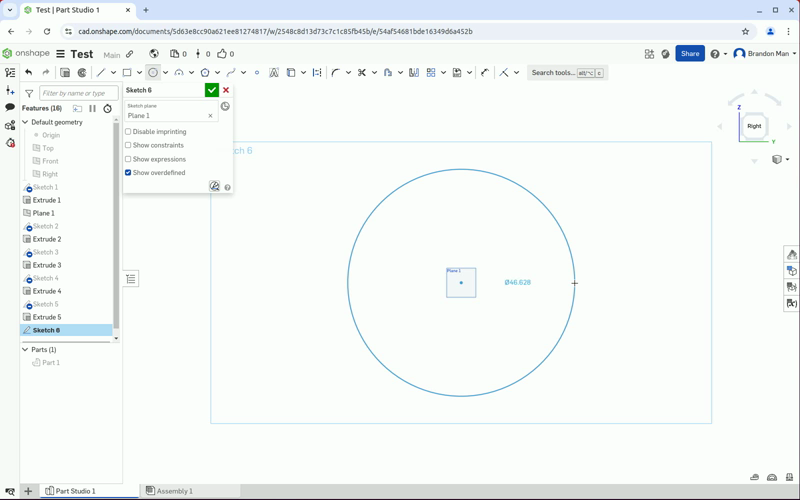
click(574, 282)
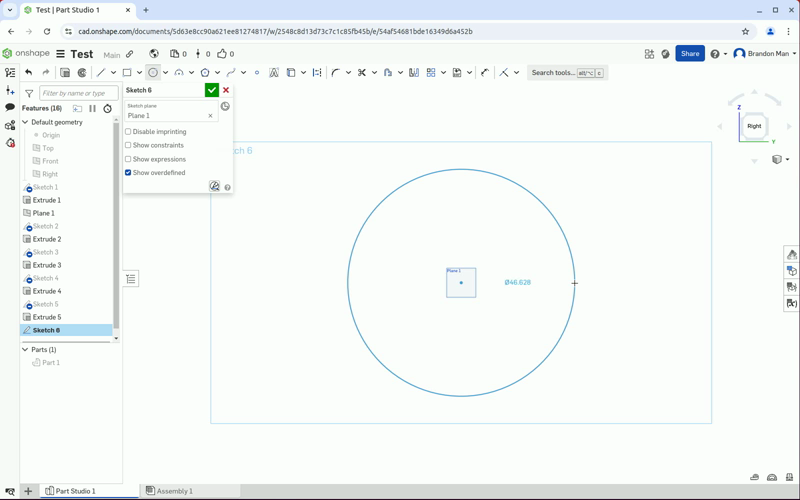
key(esc)
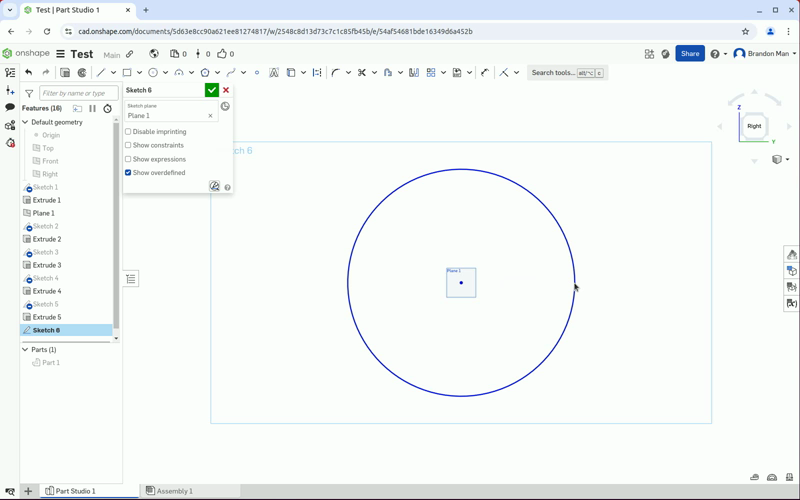
key(c)
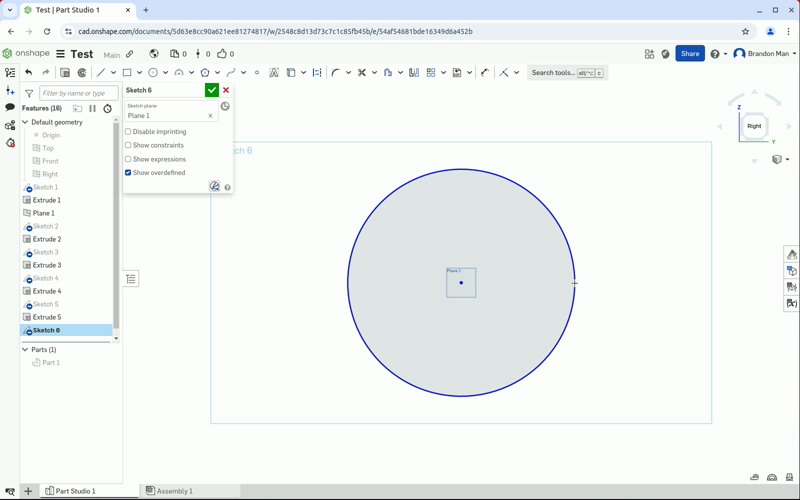
key_down(shift)
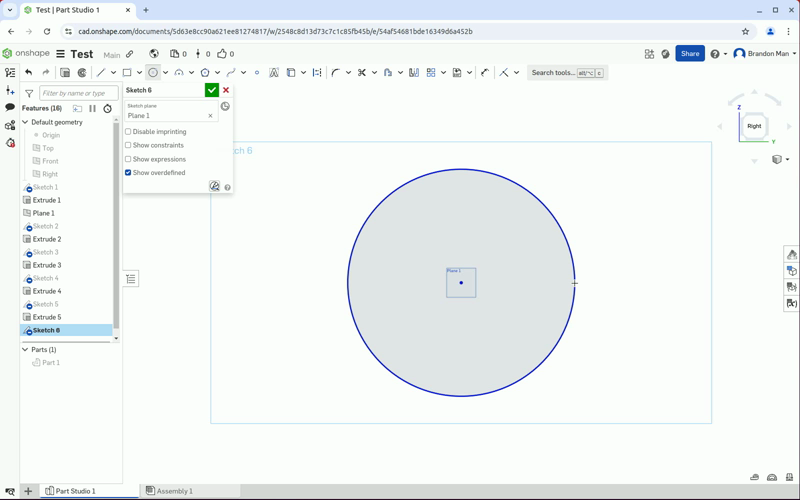
mouse_move(376, 282)
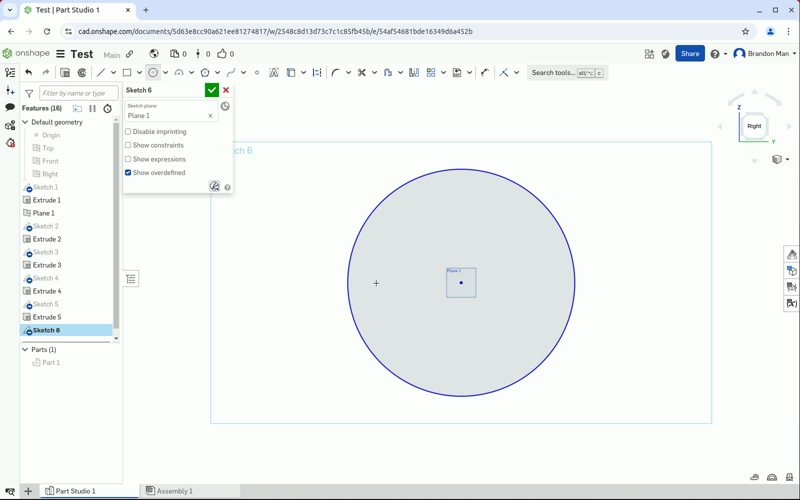
click(376, 282)
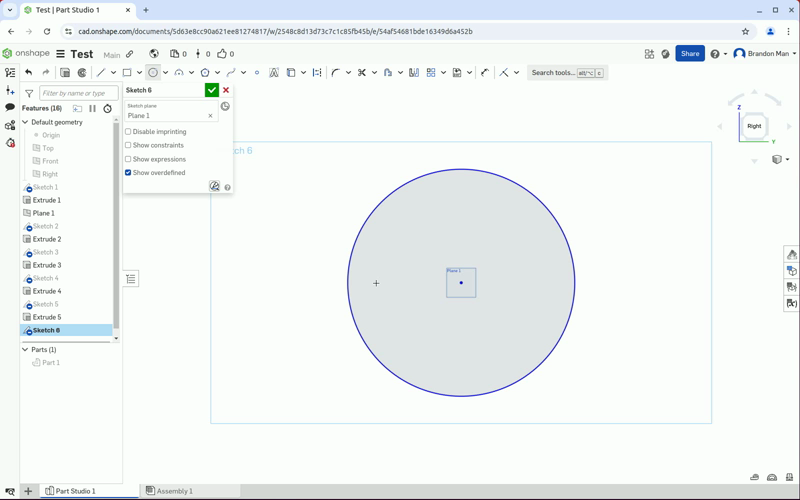
key_up(shift)
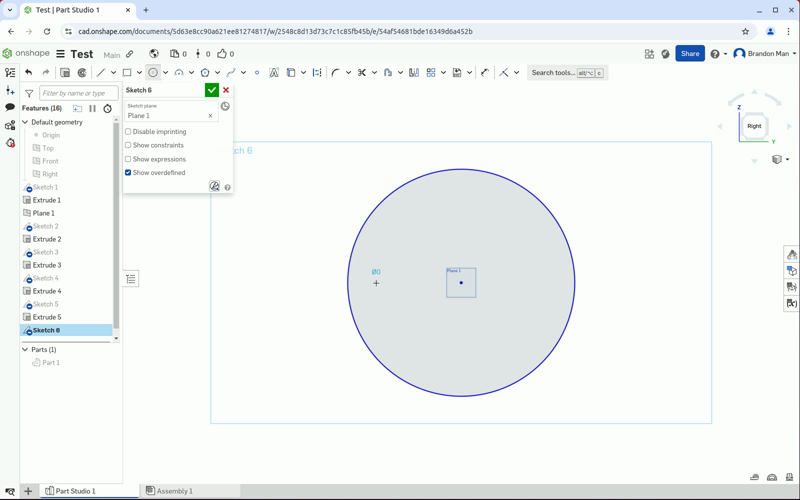
mouse_move(388, 282)
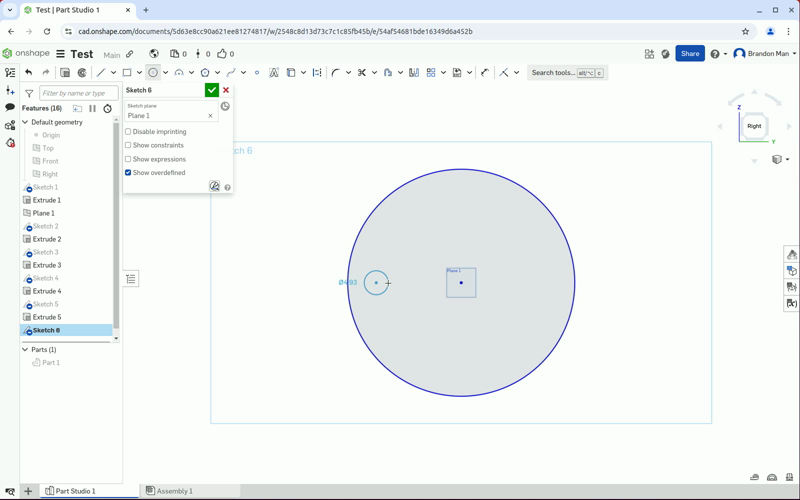
click(388, 282)
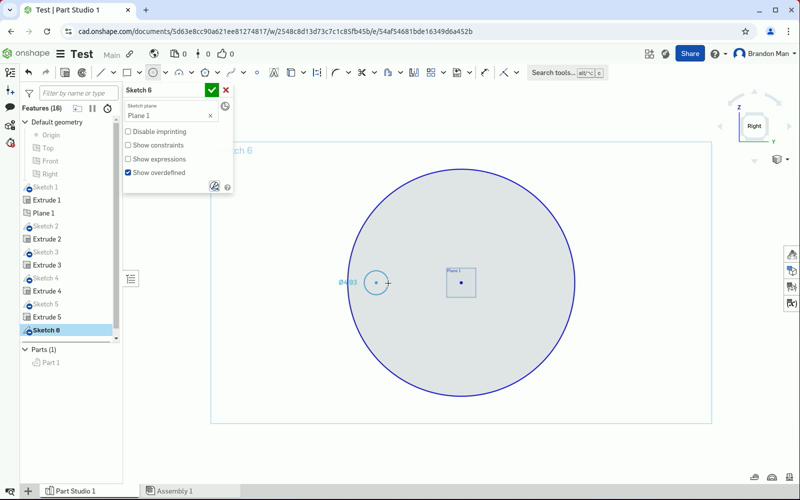
key(esc)
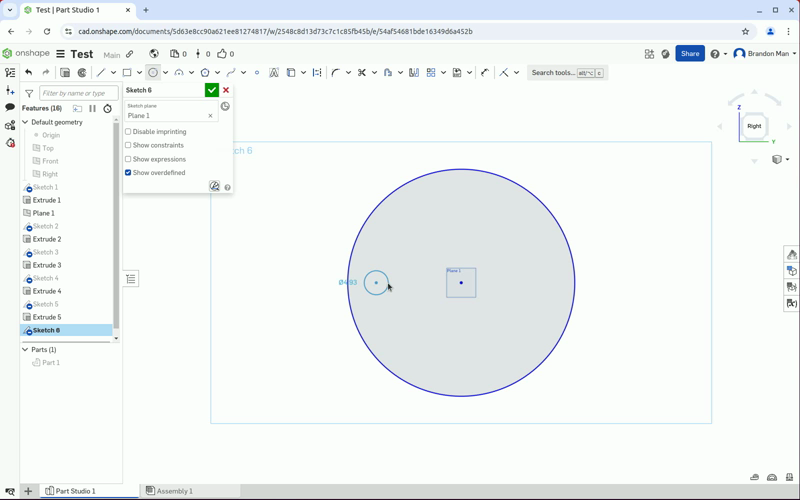
key(c)
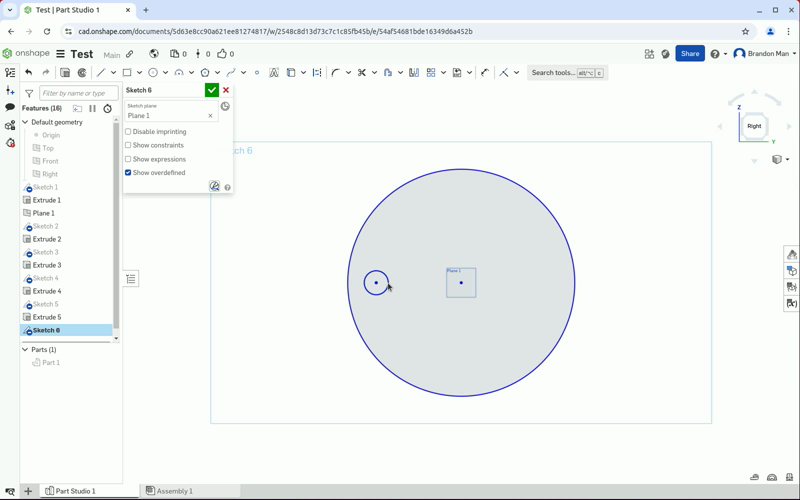
key_down(shift)
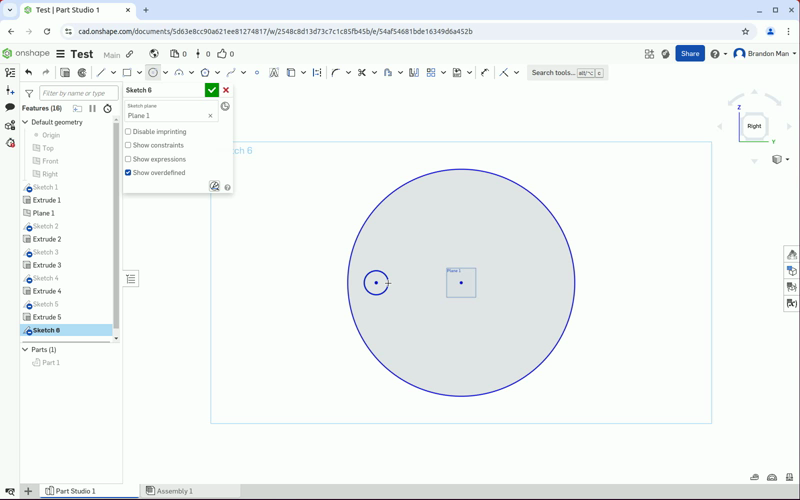
mouse_move(461, 282)
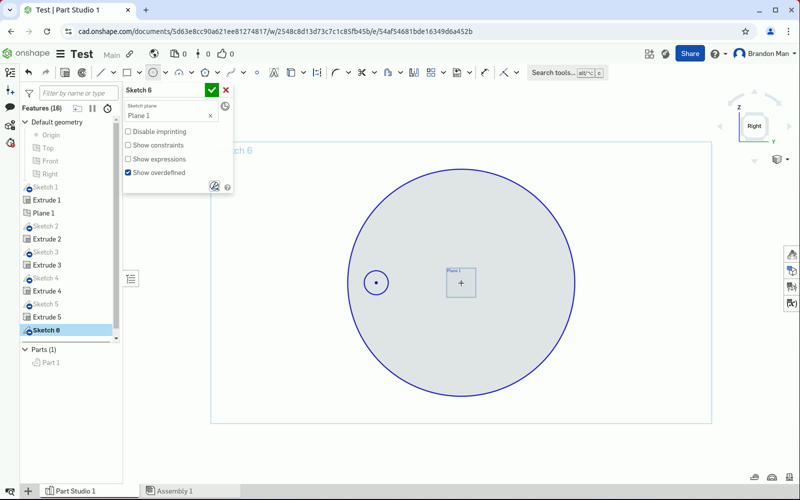
click(461, 282)
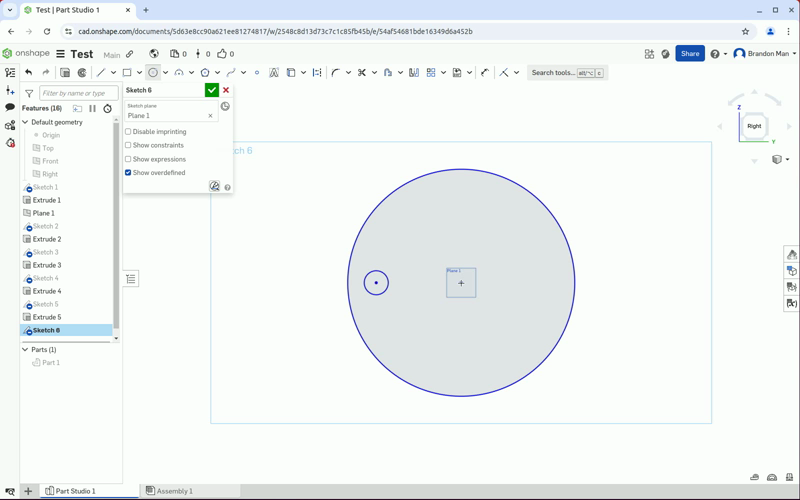
key_up(shift)
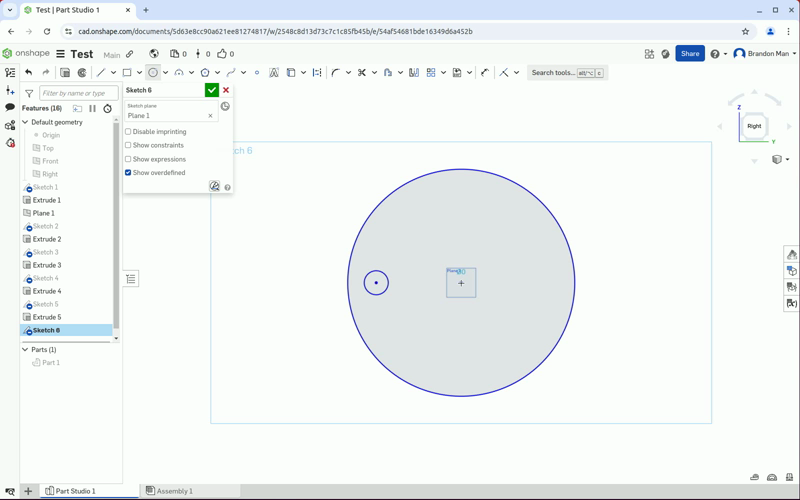
mouse_move(515, 282)
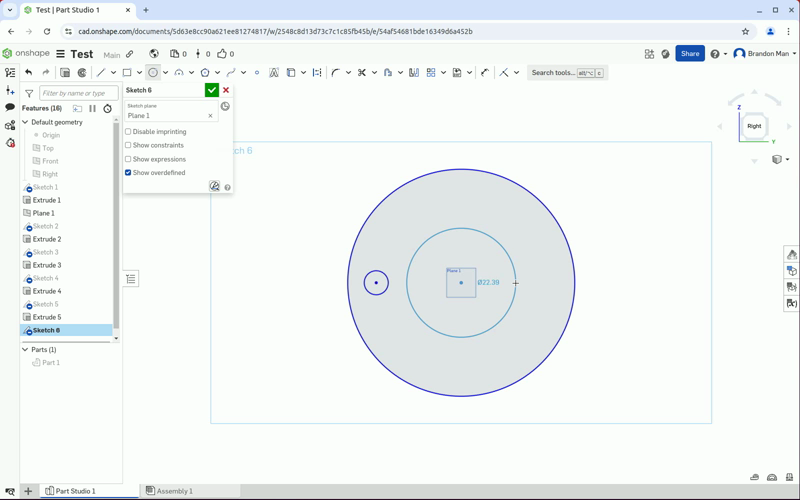
click(515, 282)
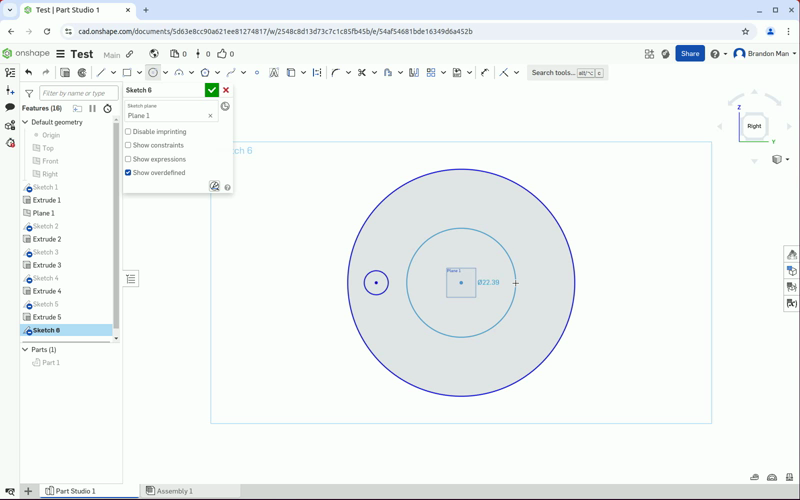
key(esc)
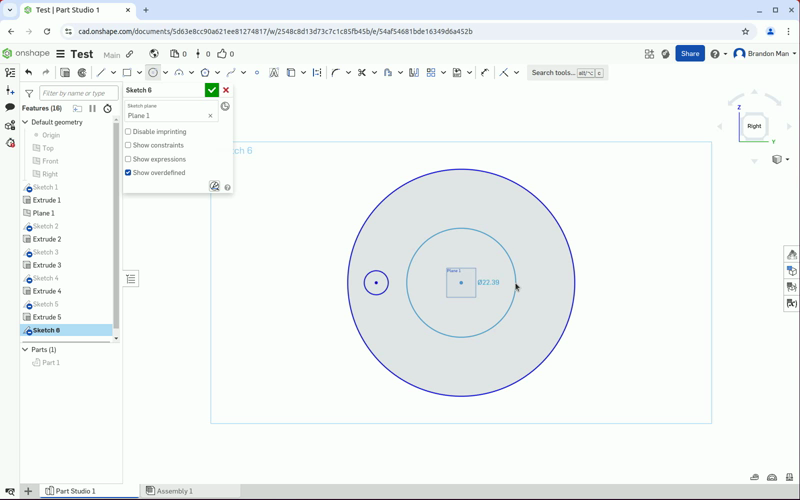
key(c)
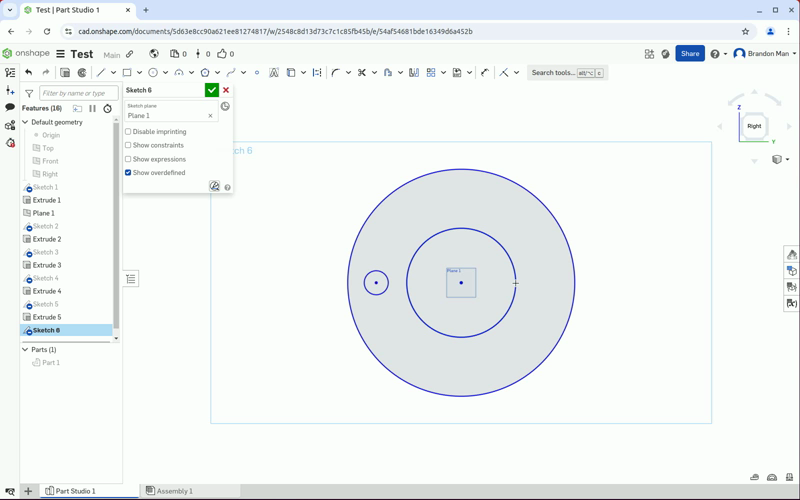
key_down(shift)
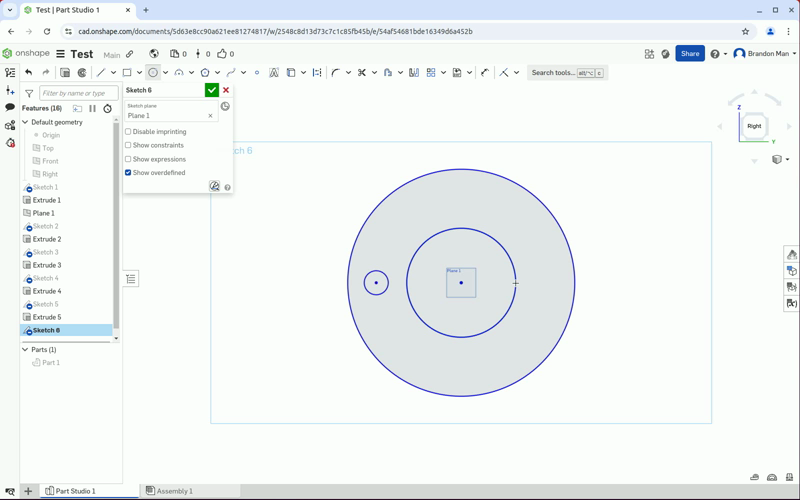
mouse_move(461, 365)
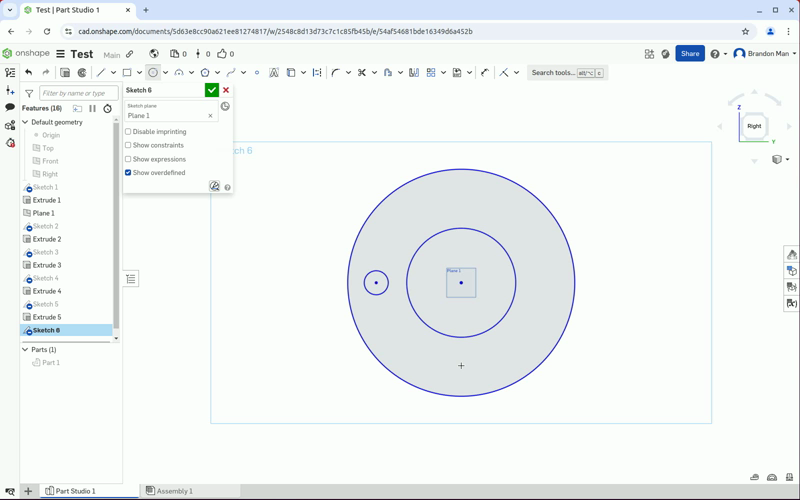
click(461, 365)
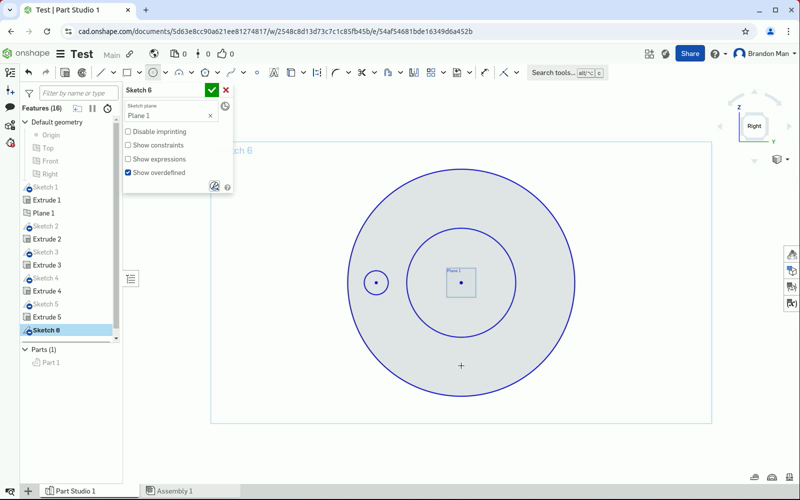
key_up(shift)
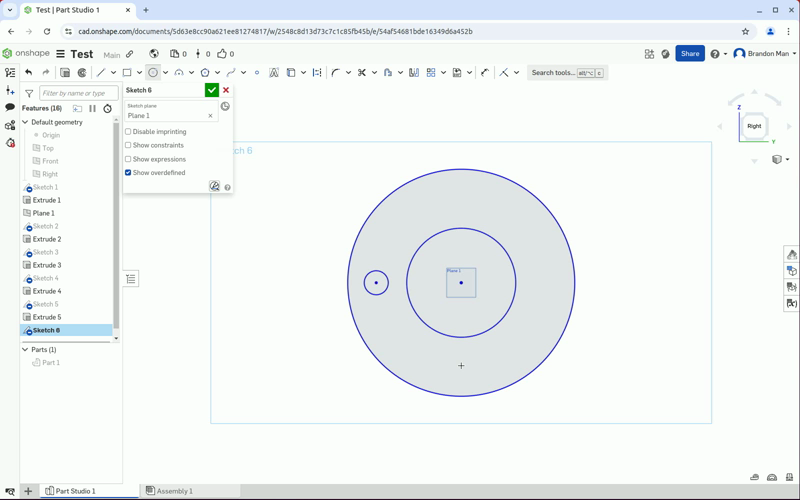
mouse_move(473, 365)
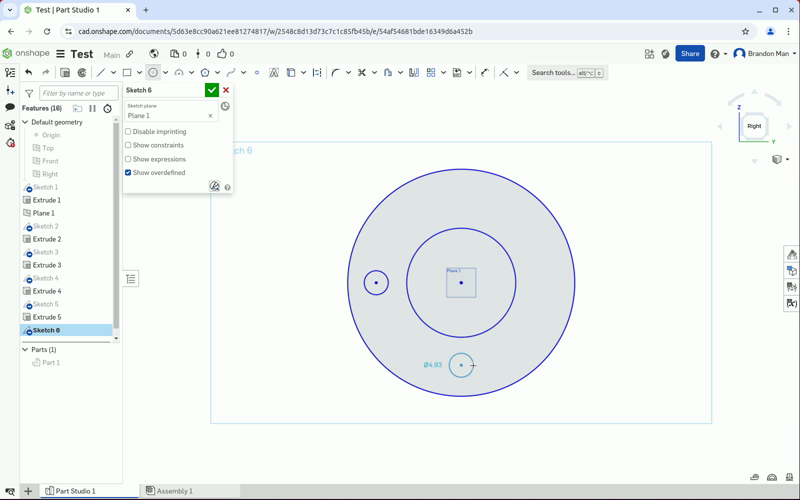
click(473, 365)
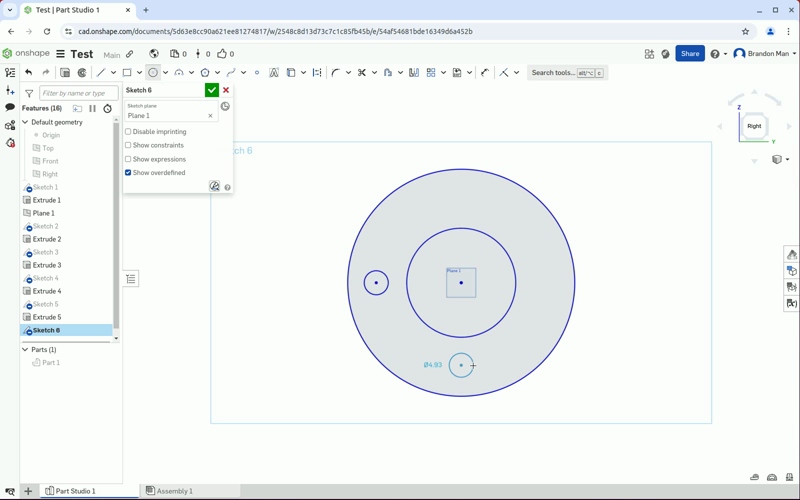
key(esc)
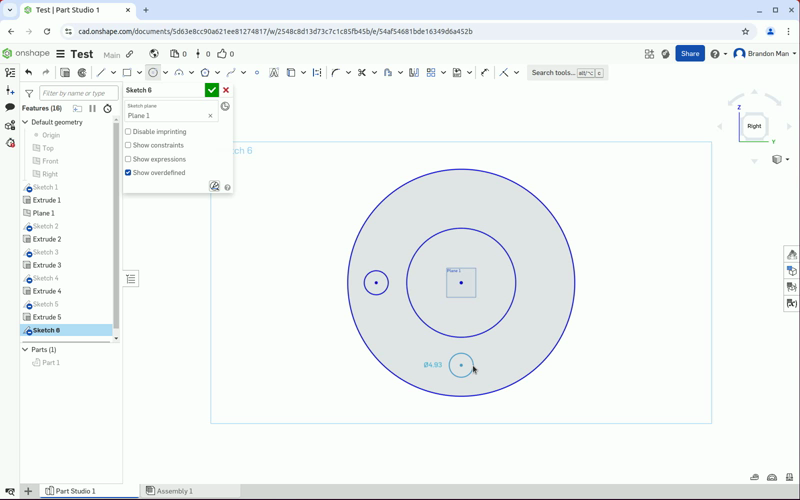
key(c)
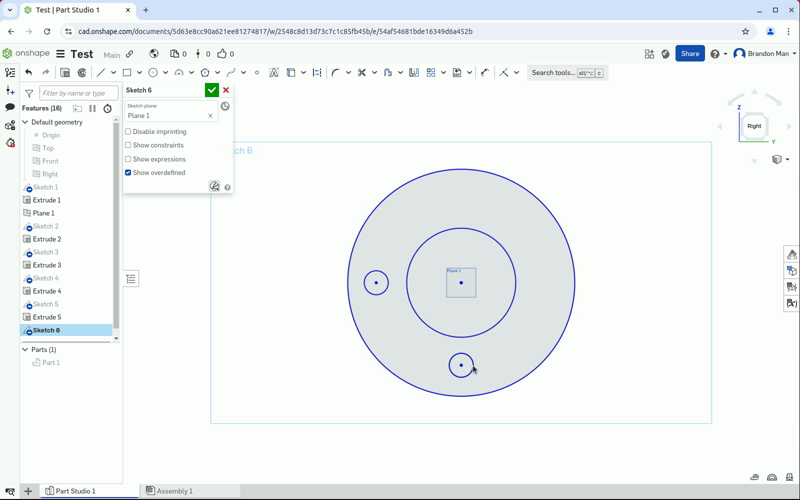
key_down(shift)
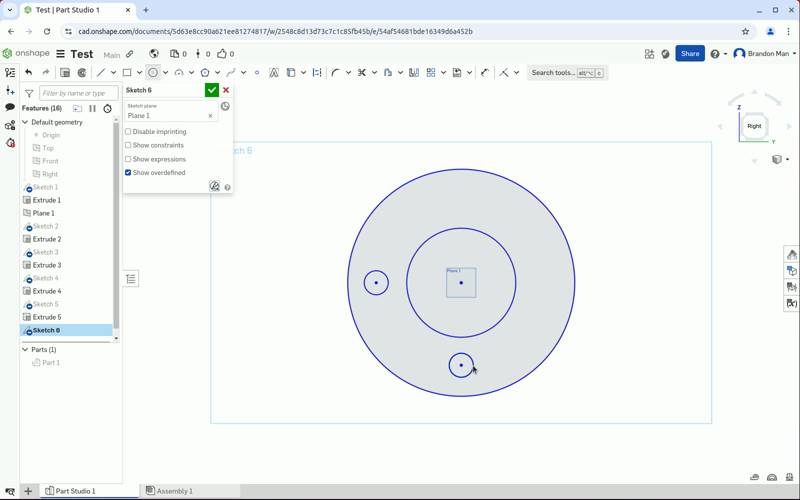
mouse_move(461, 200)
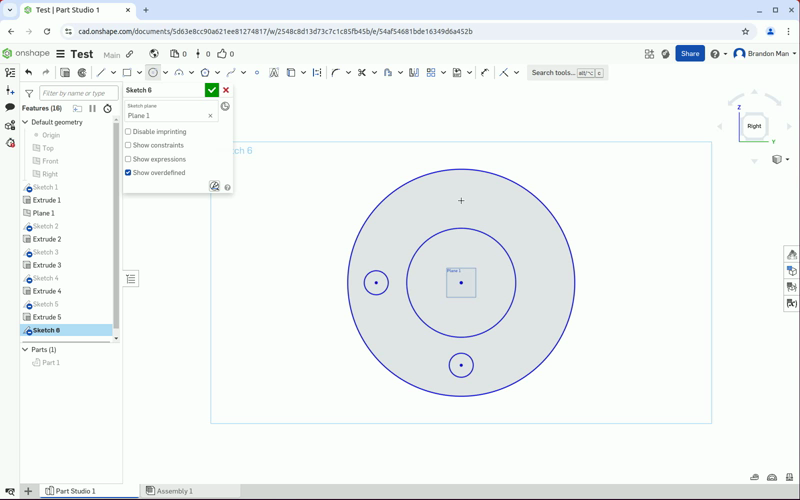
click(461, 200)
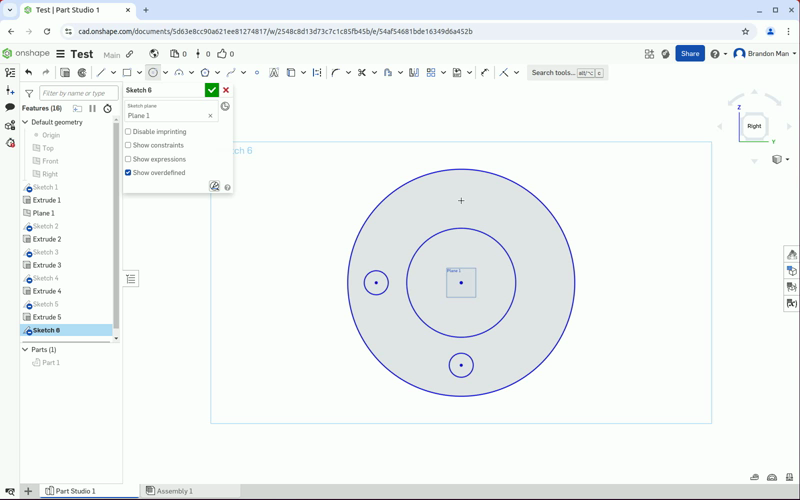
key_up(shift)
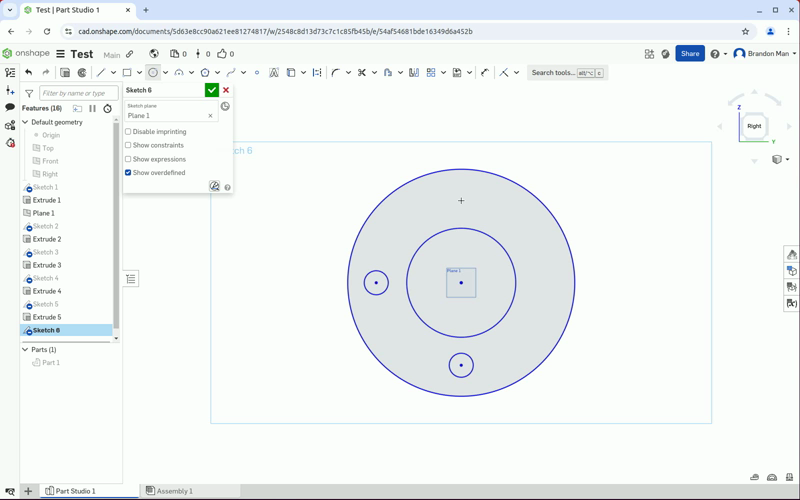
mouse_move(473, 200)
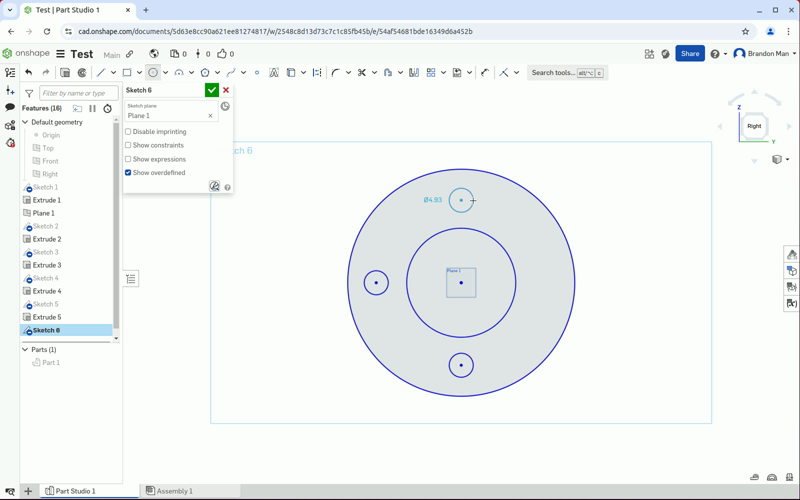
click(473, 200)
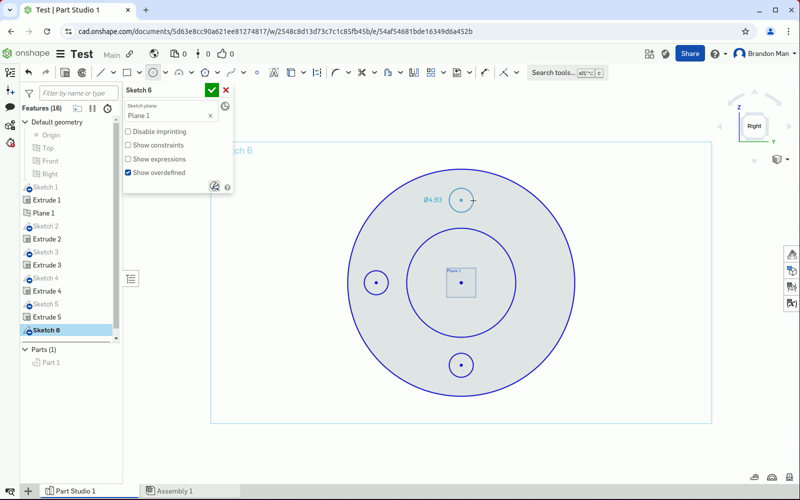
key(esc)
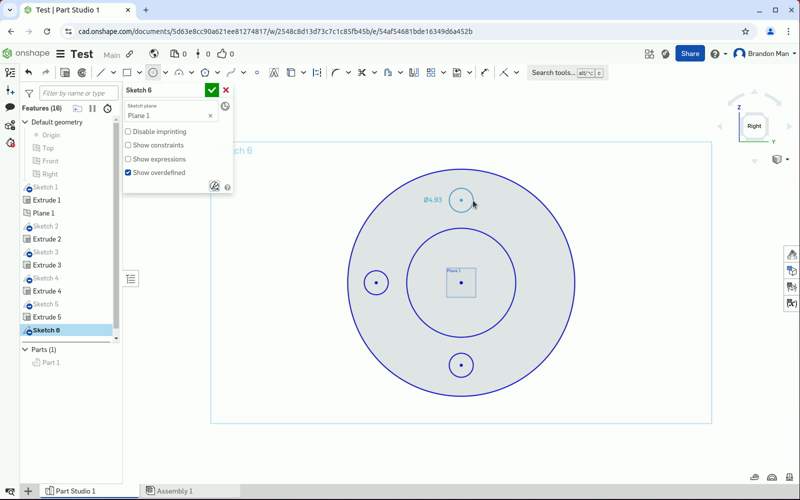
key(c)
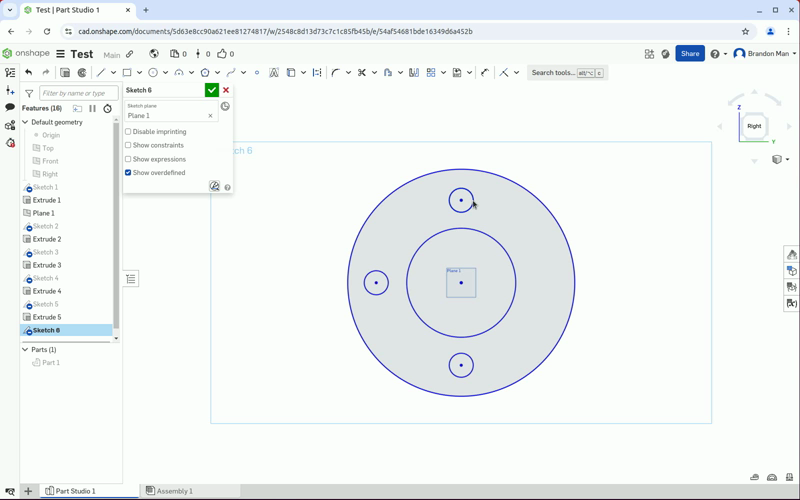
key_down(shift)
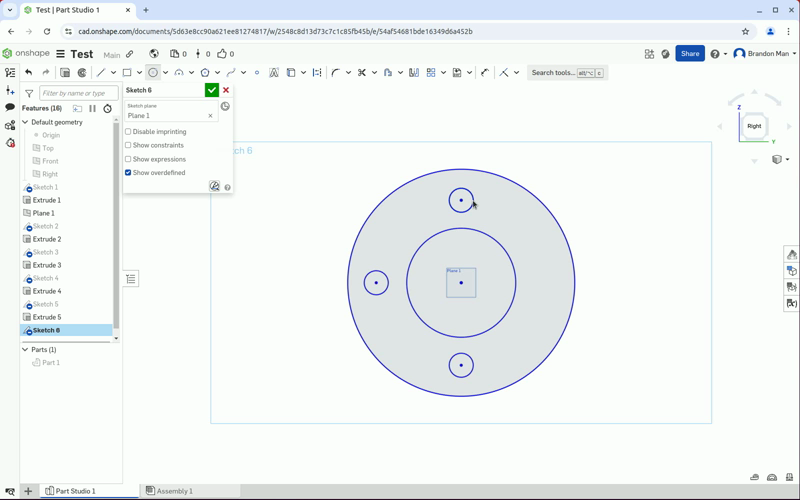
mouse_move(543, 282)
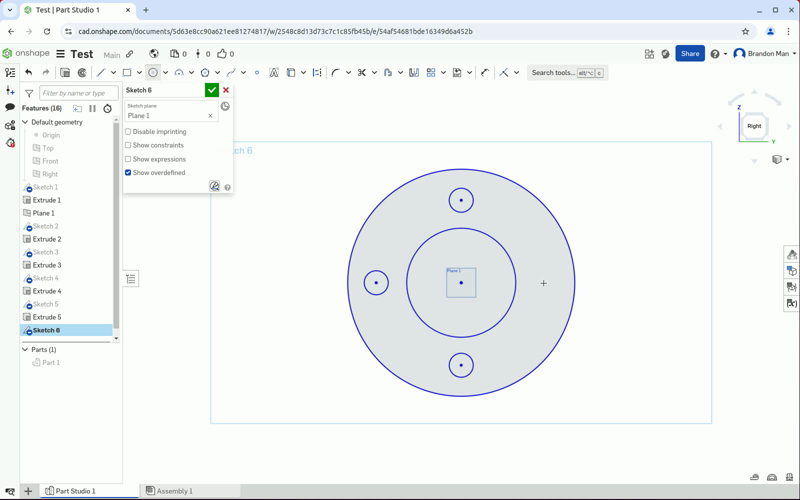
click(543, 282)
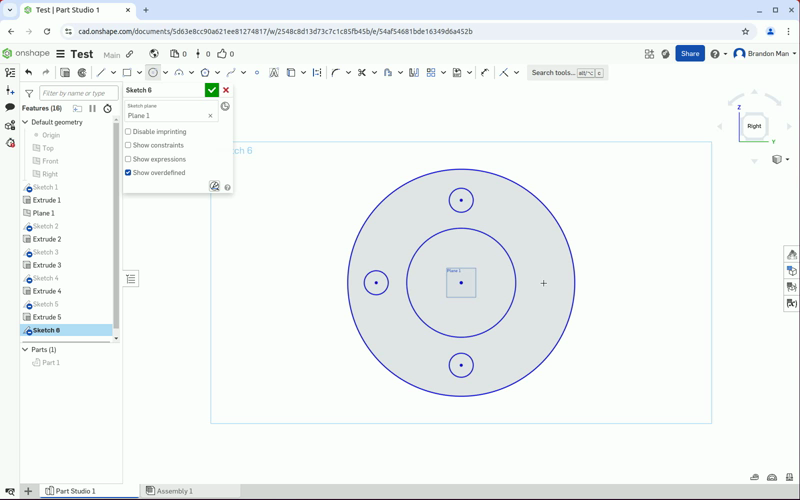
key_up(shift)
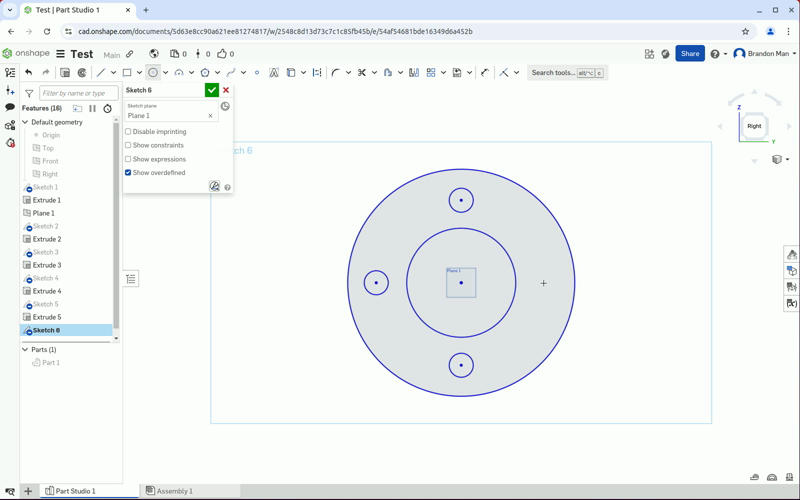
mouse_move(555, 282)
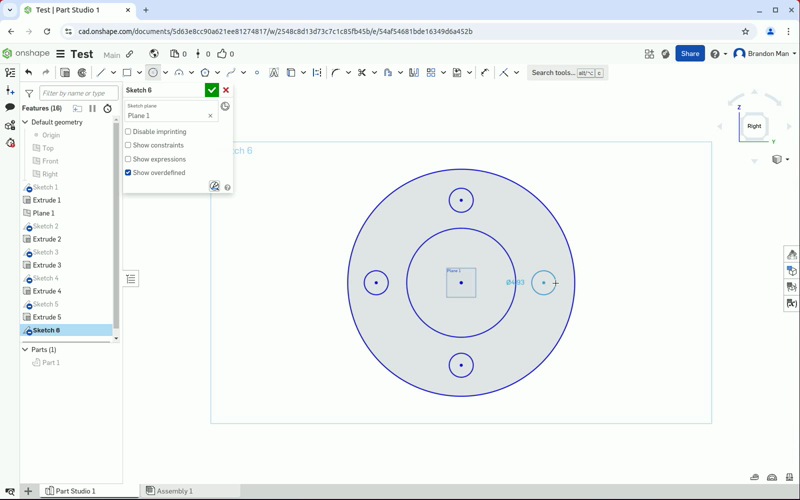
click(555, 282)
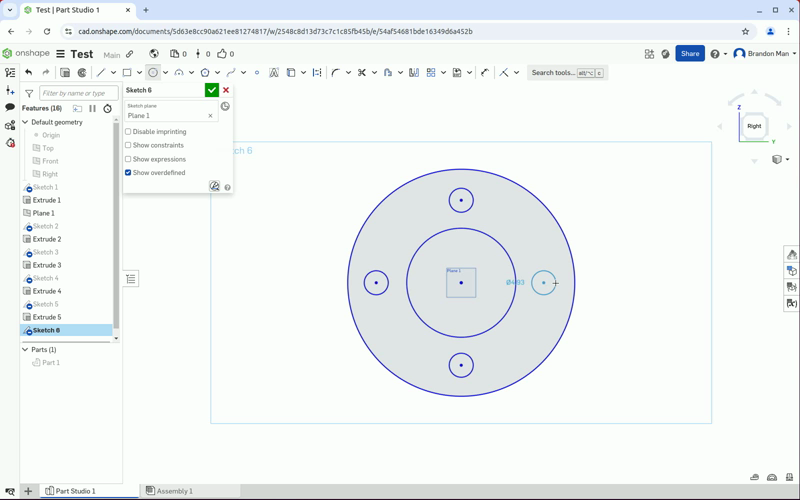
key(esc)
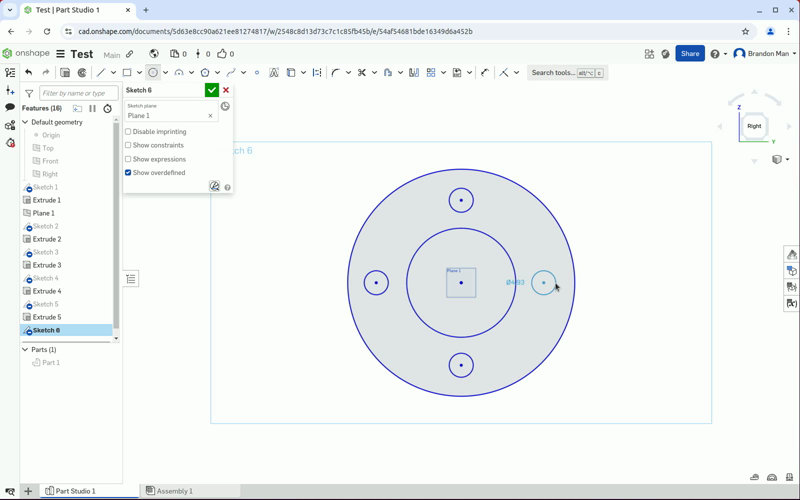
mouse_move(400, 227)
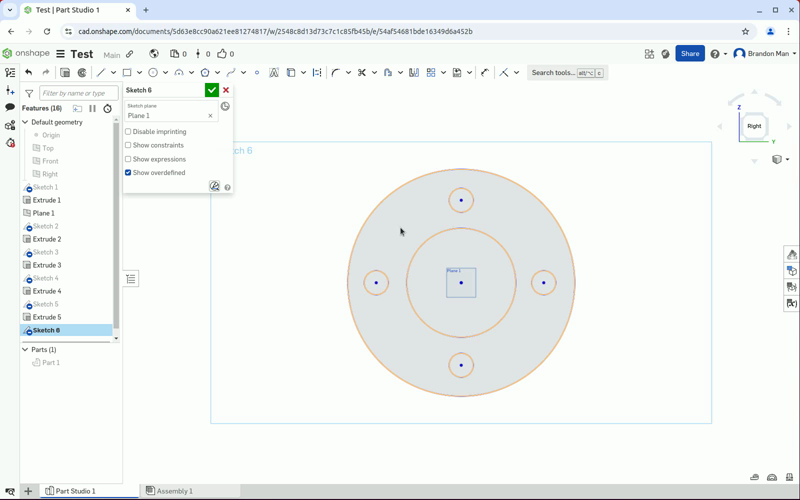
click(400, 227)
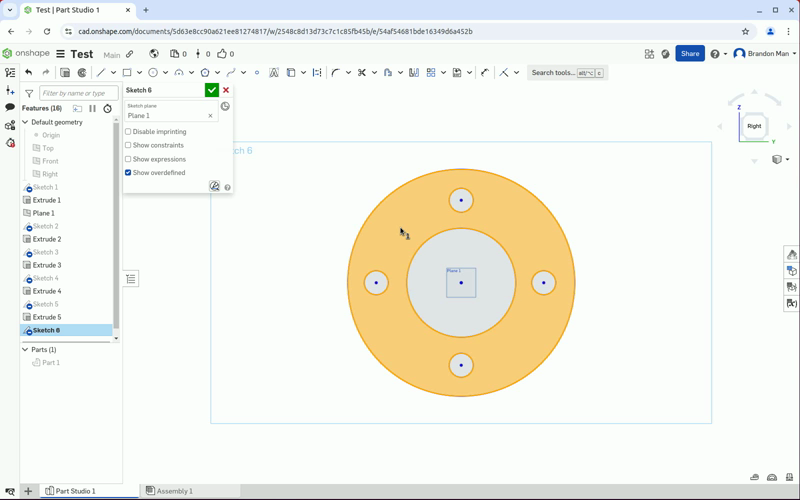
mouse_move(73, 352)
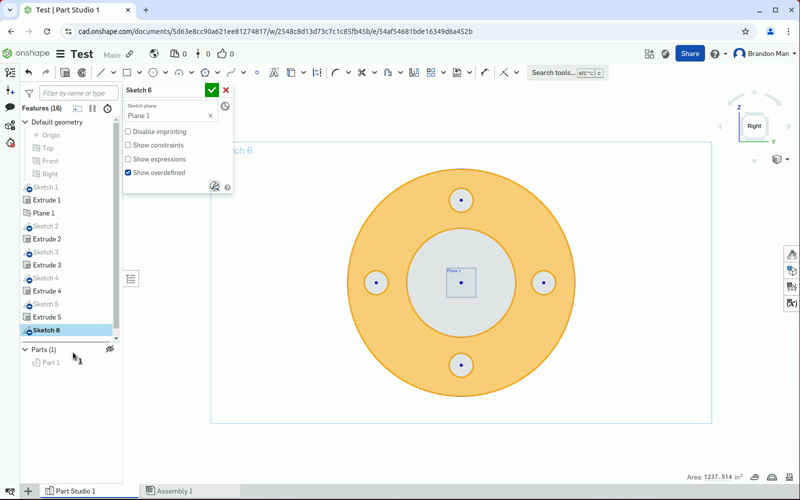
key(shift+y)
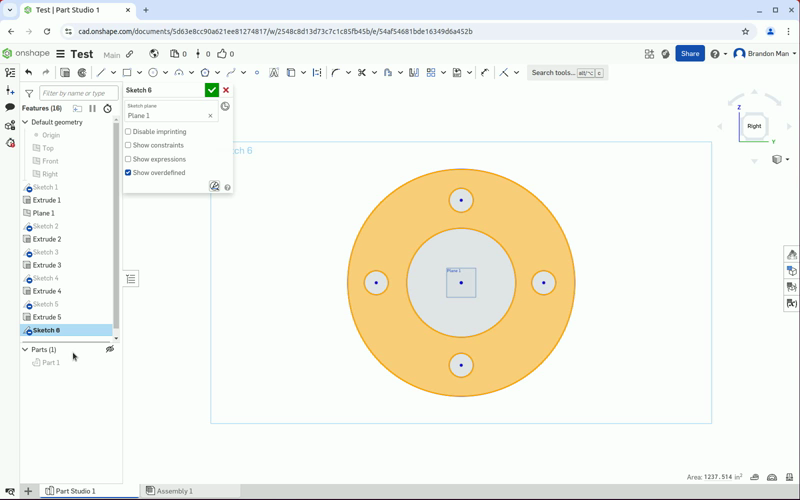
key(shift+e)
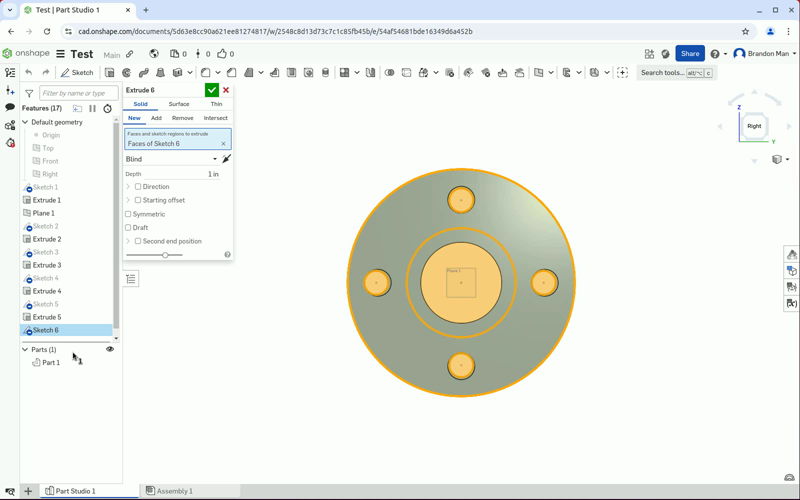
mouse_move(143, 106)
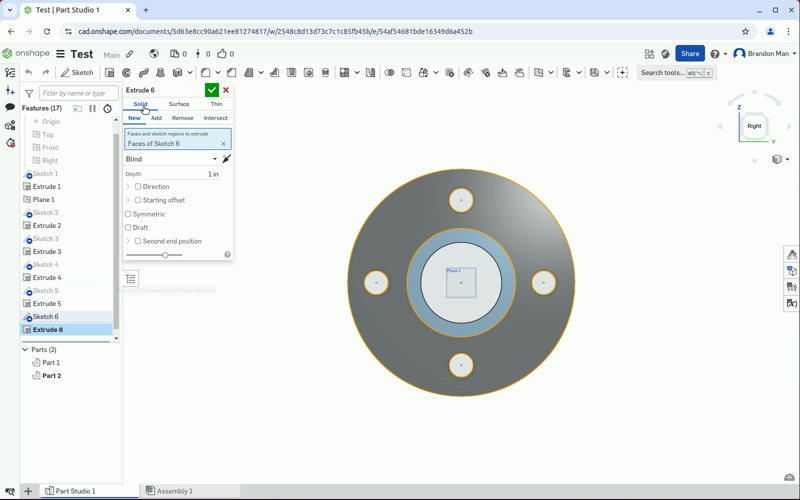
click(143, 106)
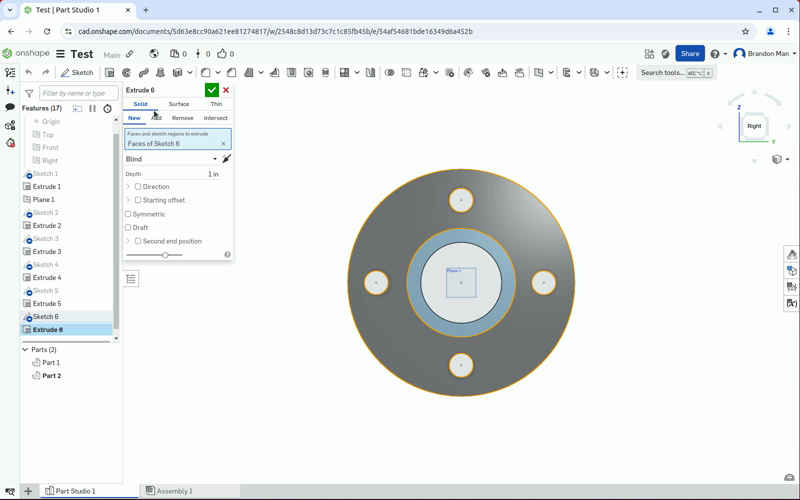
mouse_move(186, 120)
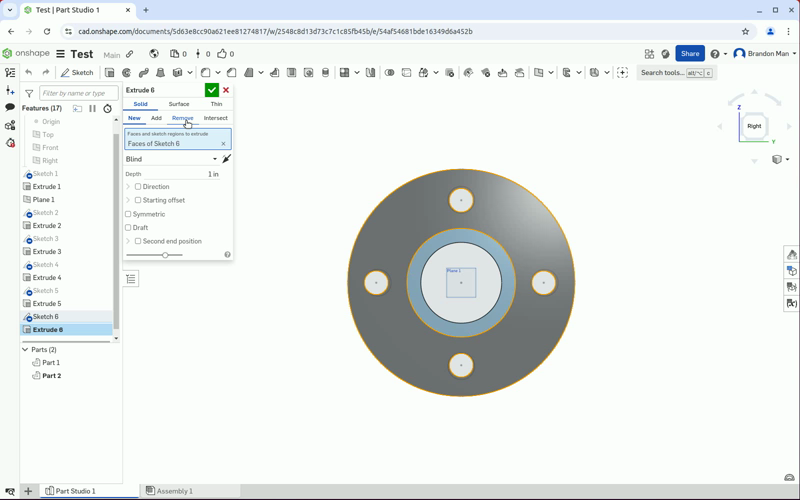
click(186, 120)
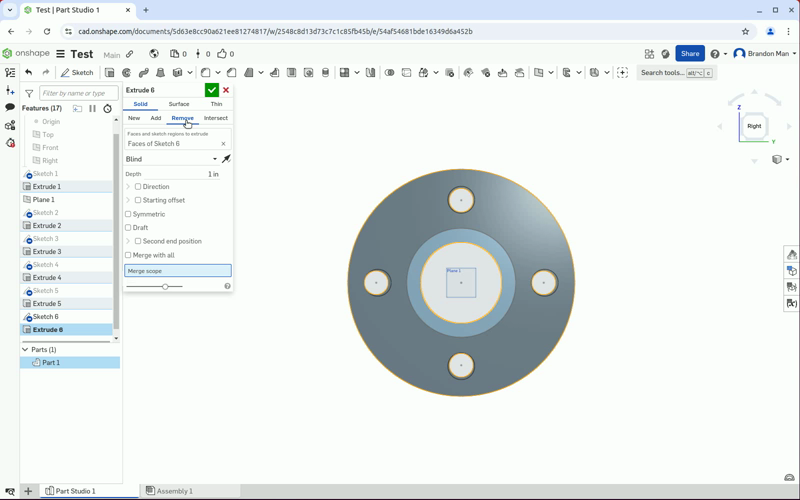
key(tab, 4)
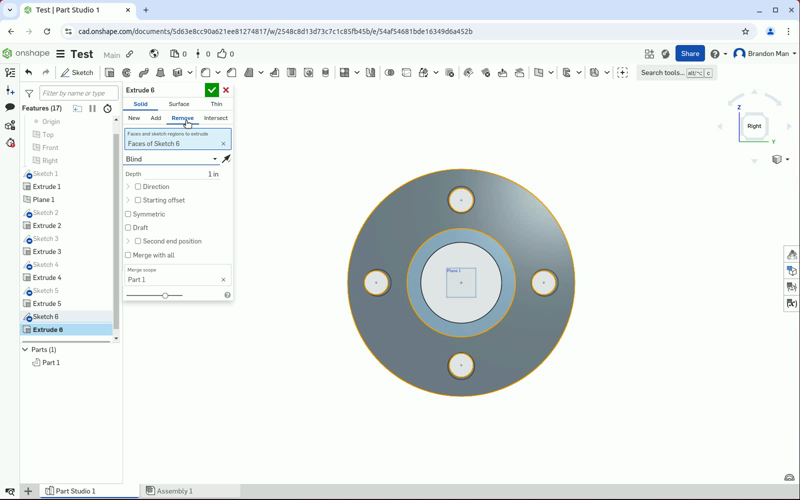
text(7.943)
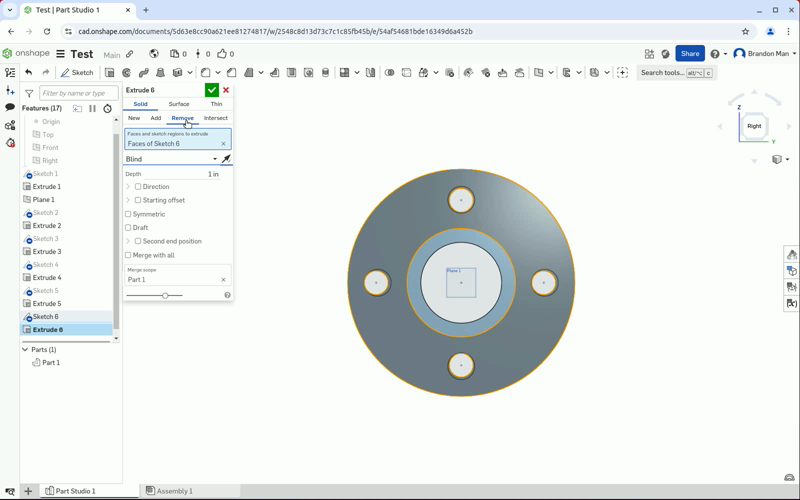
key(tab, 6)
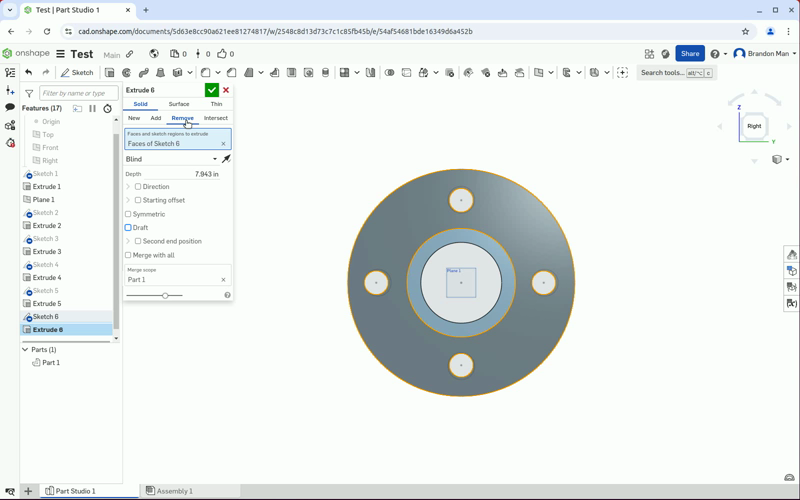
key(space)
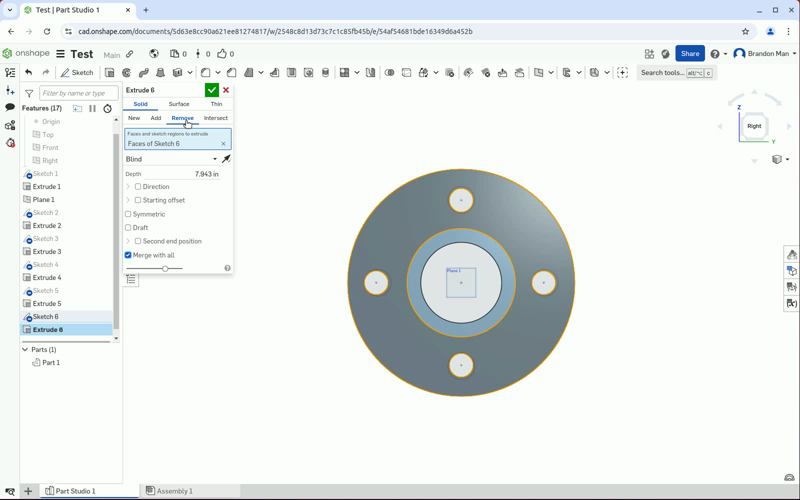
key(enter)
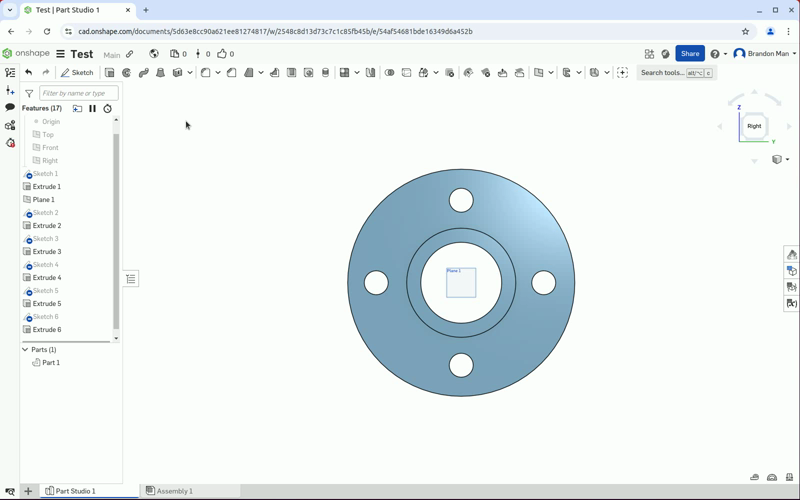
key(shift+h)
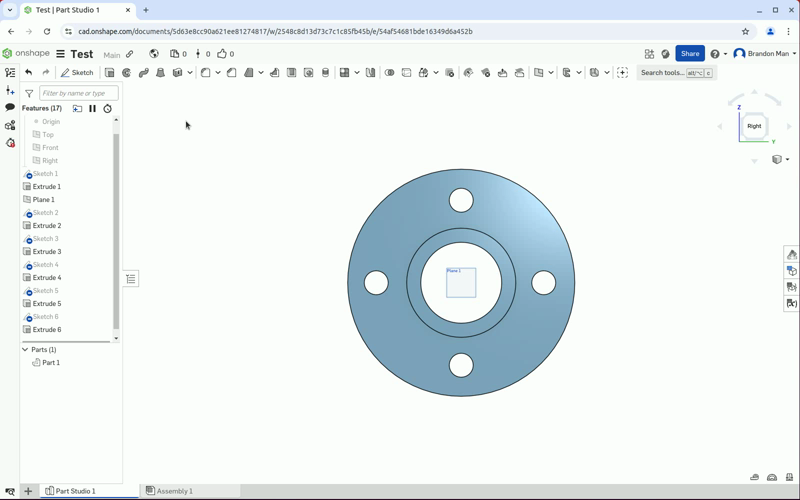
key(shift+h)
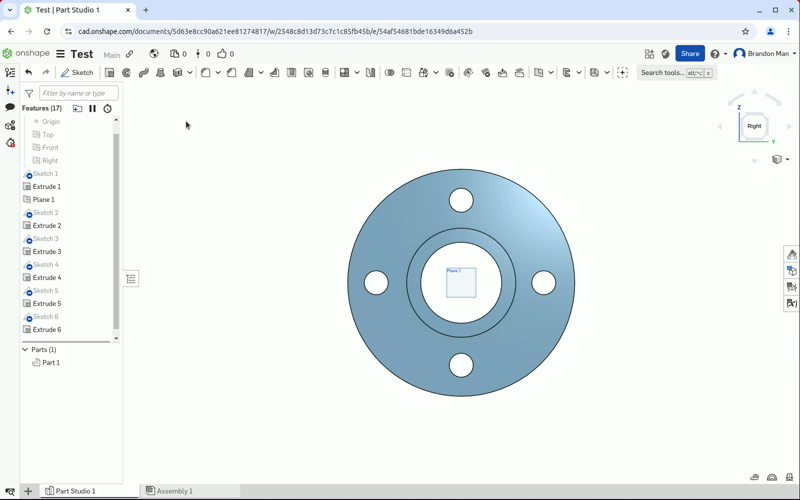
mouse_move(69, 176)
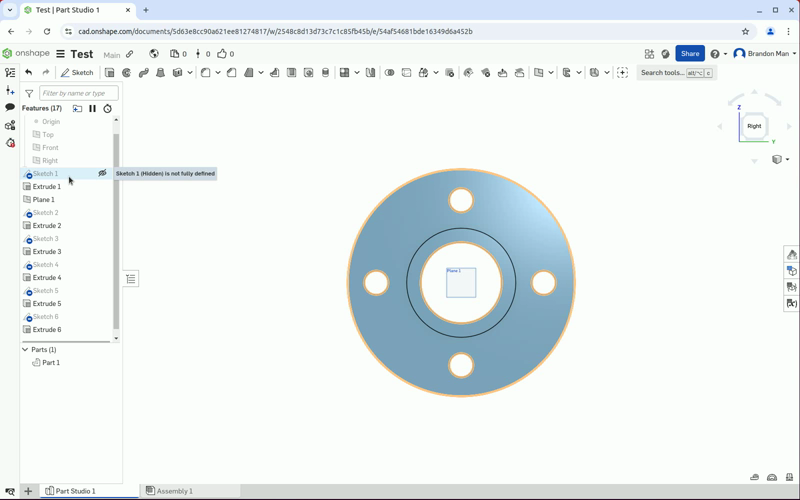
click(69, 176)
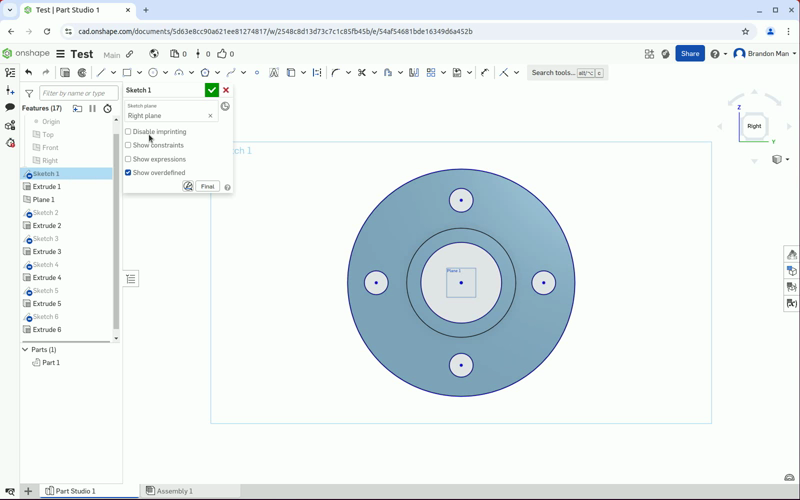
mouse_move(229, 92)
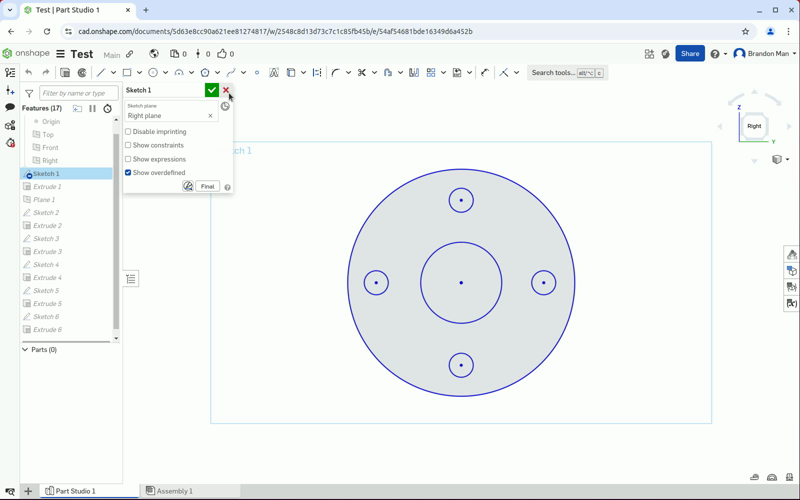
click(229, 92)
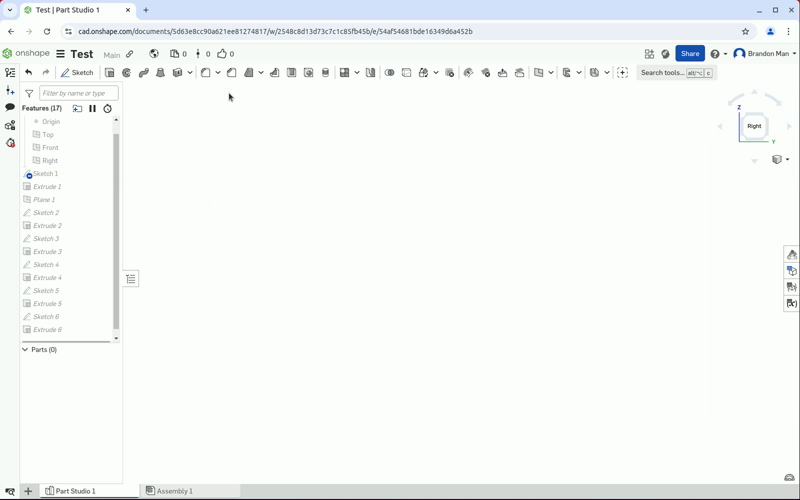
key(shift+s)
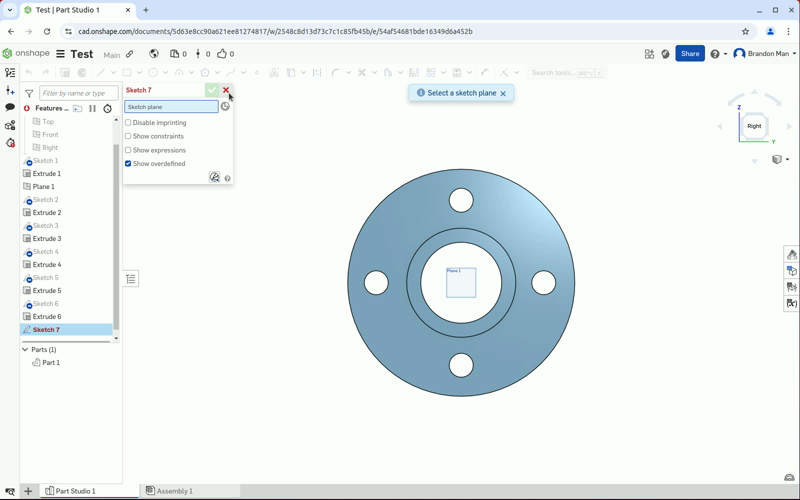
mouse_move(69, 189)
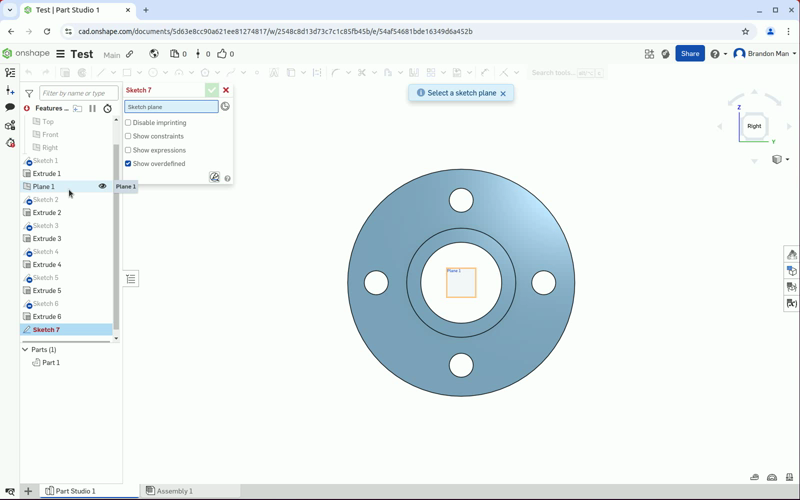
click(69, 189)
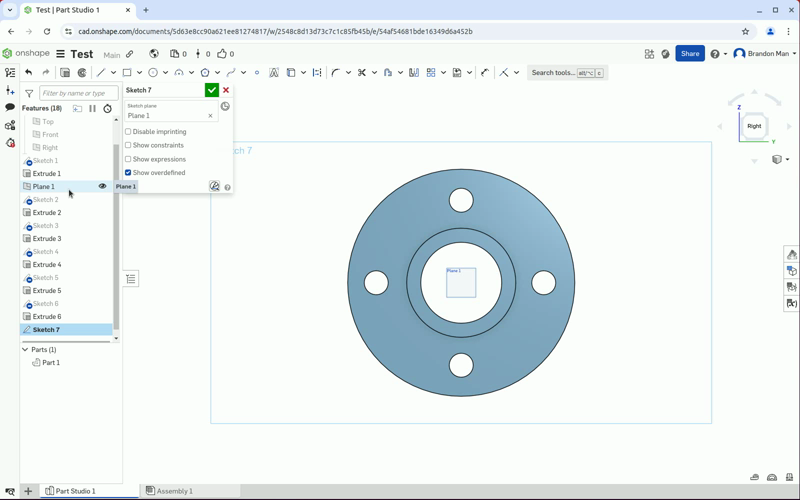
mouse_move(73, 352)
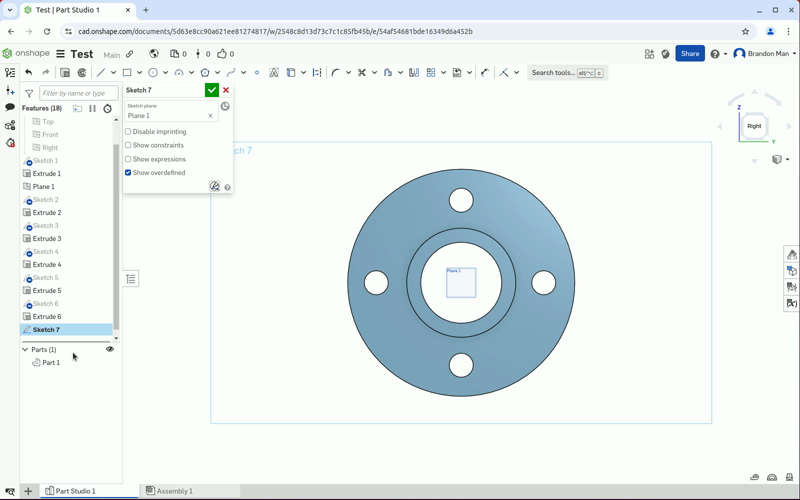
key(y)
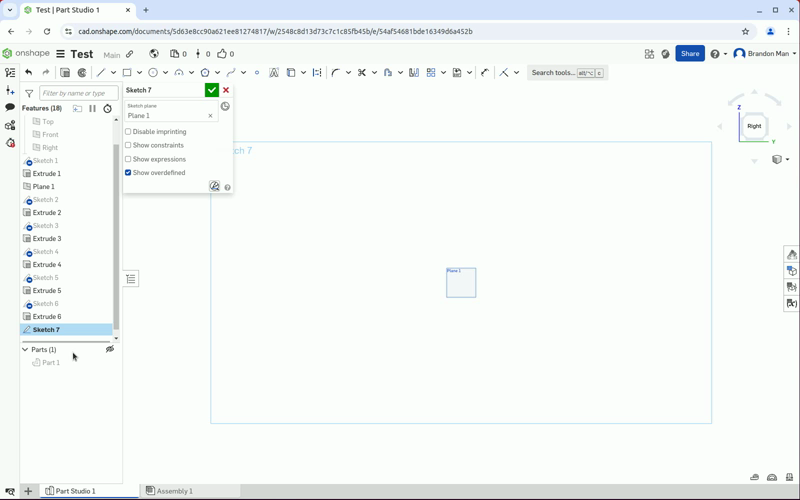
key(c)
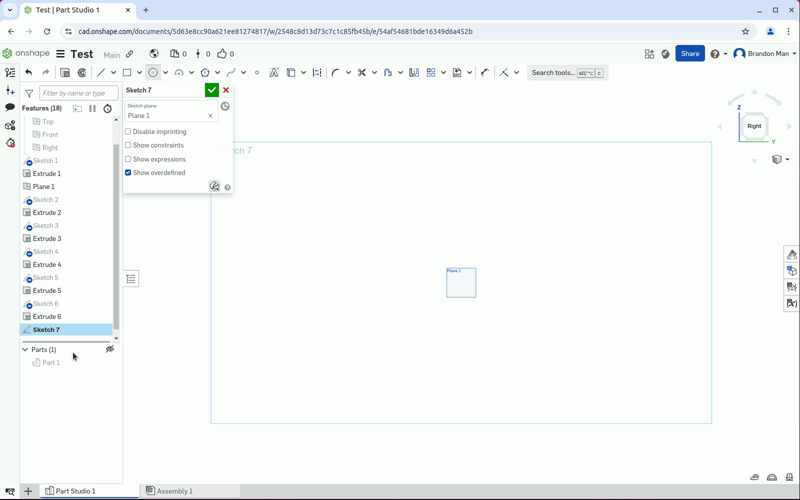
key_down(shift)
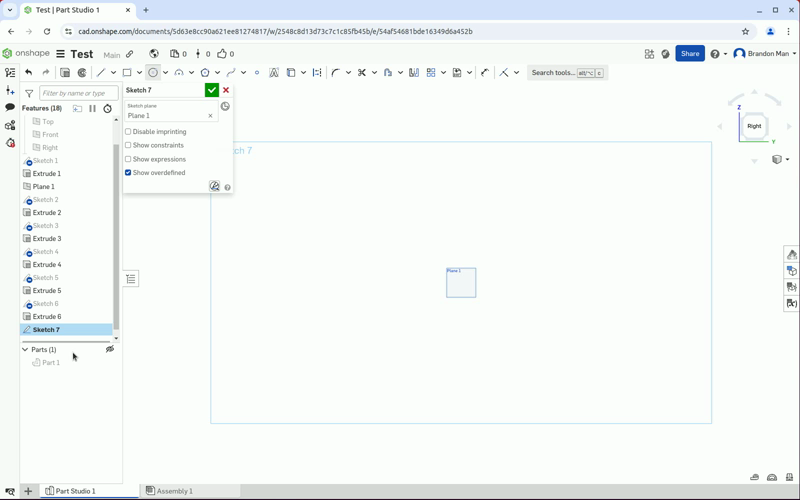
mouse_move(461, 282)
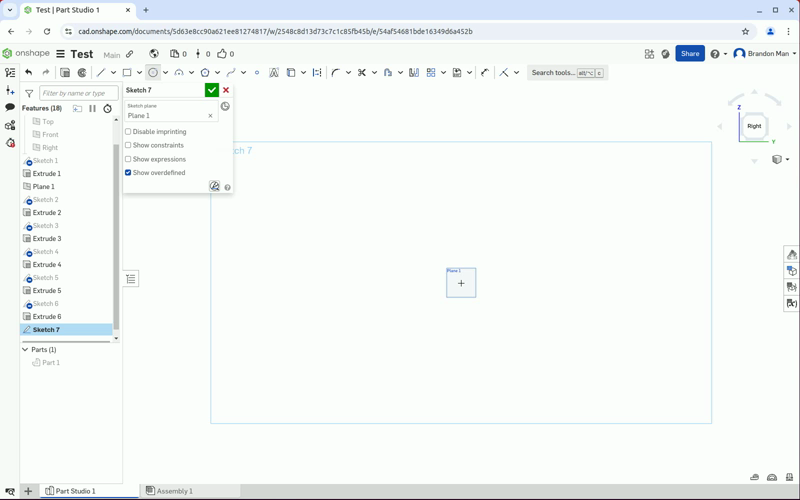
click(461, 282)
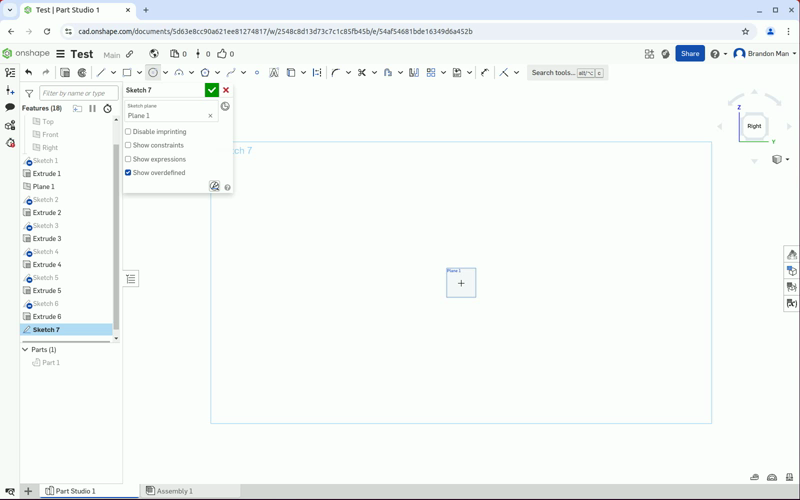
key_up(shift)
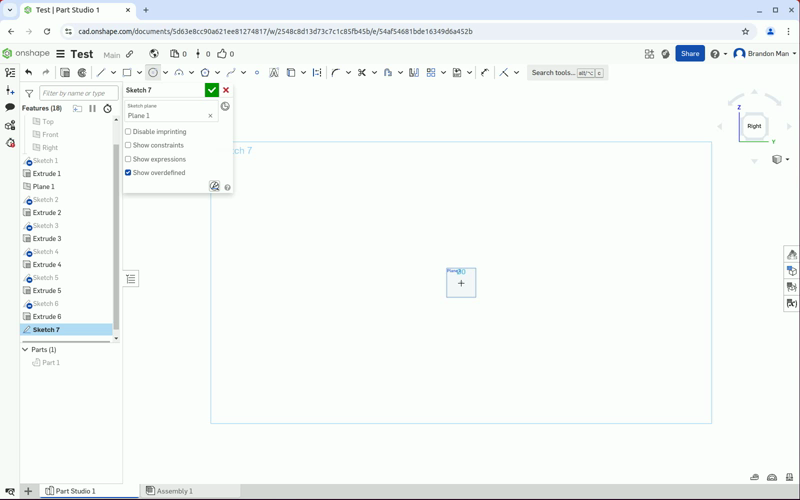
mouse_move(503, 282)
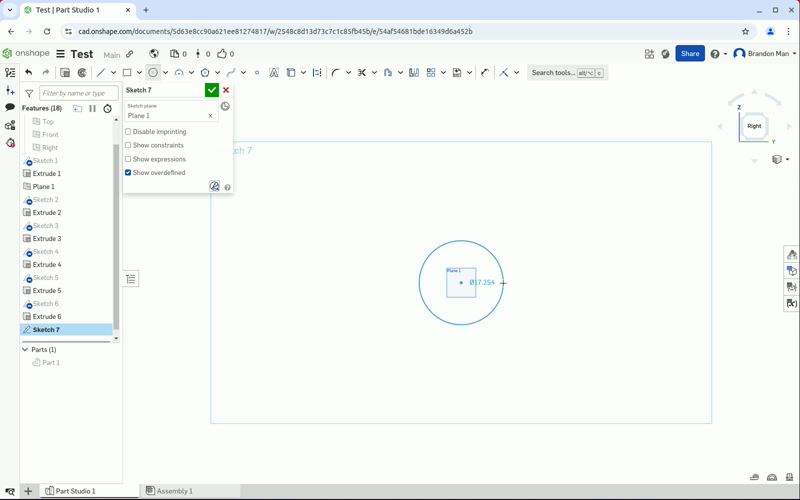
click(503, 282)
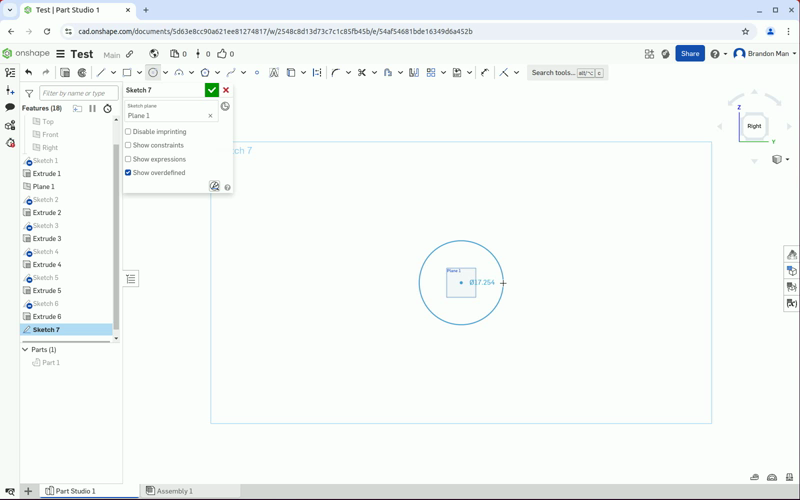
key(esc)
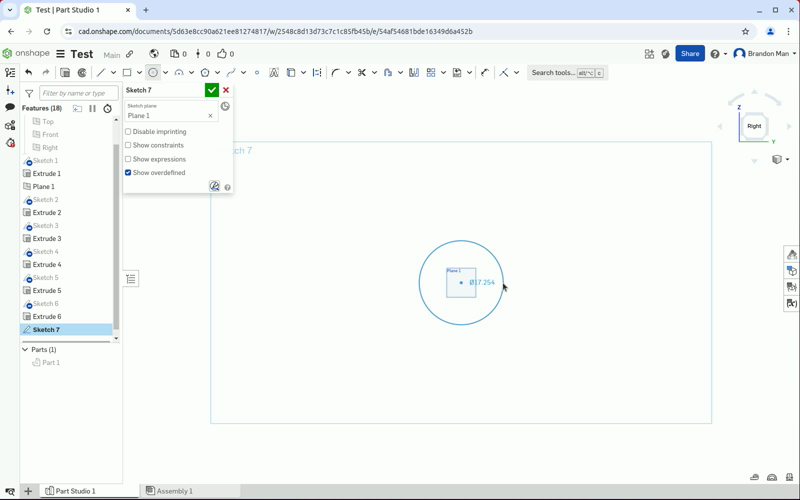
mouse_move(490, 306)
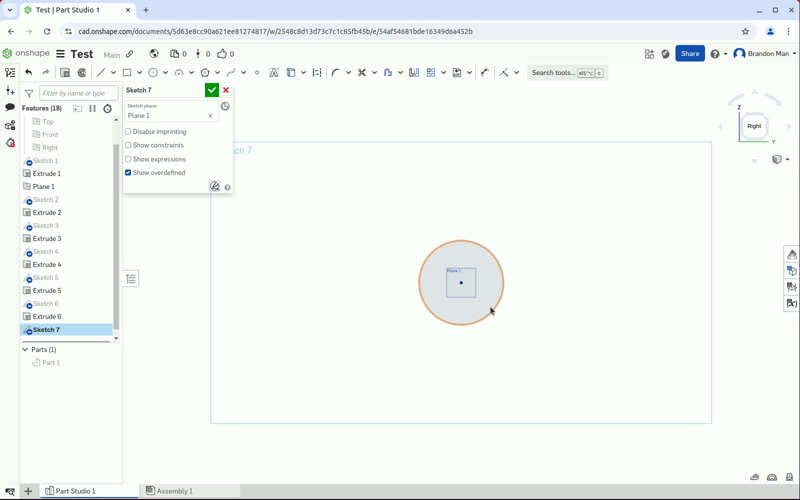
click(490, 306)
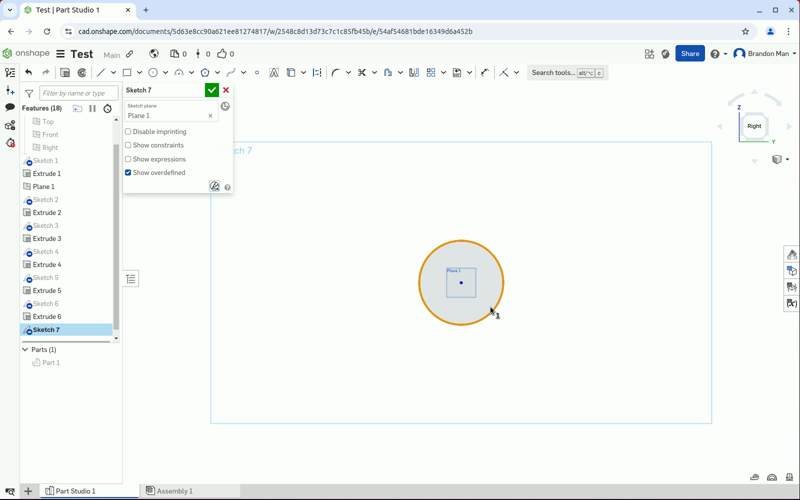
mouse_move(73, 352)
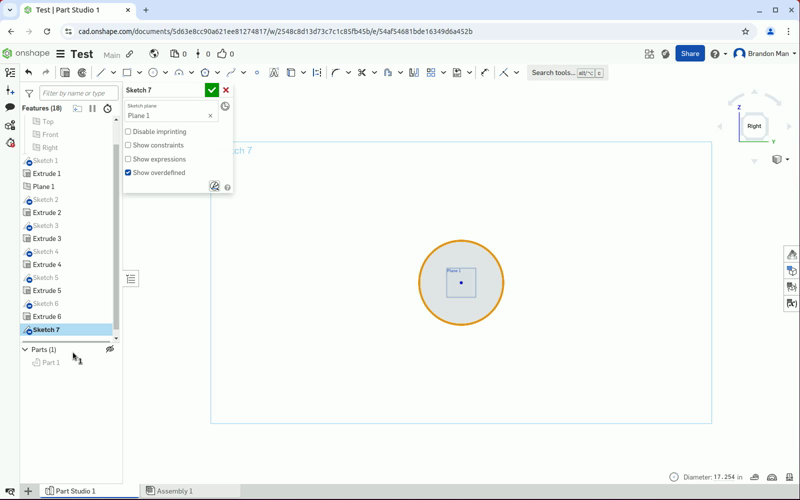
key(shift+y)
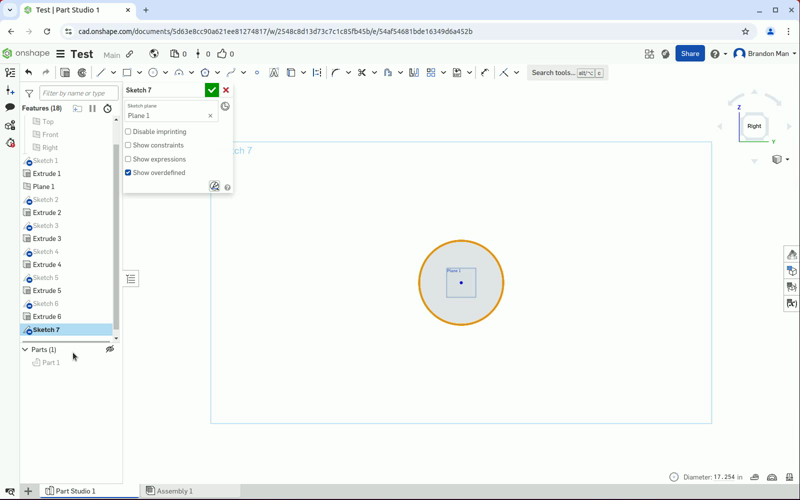
key(shift+e)
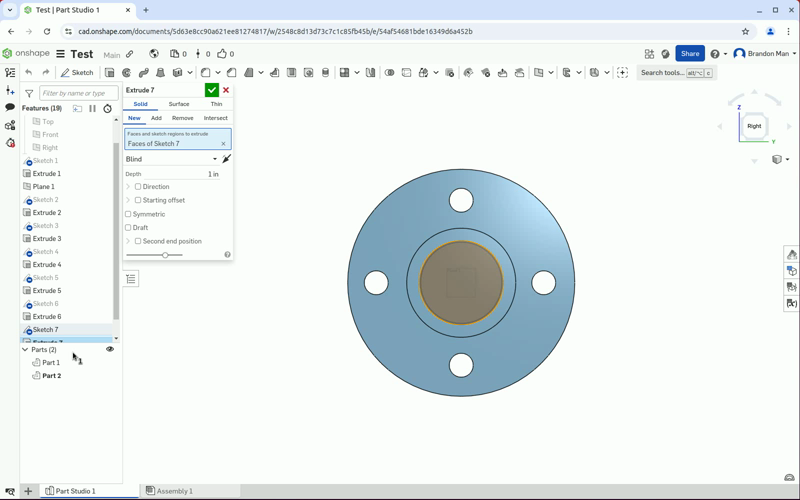
mouse_move(143, 106)
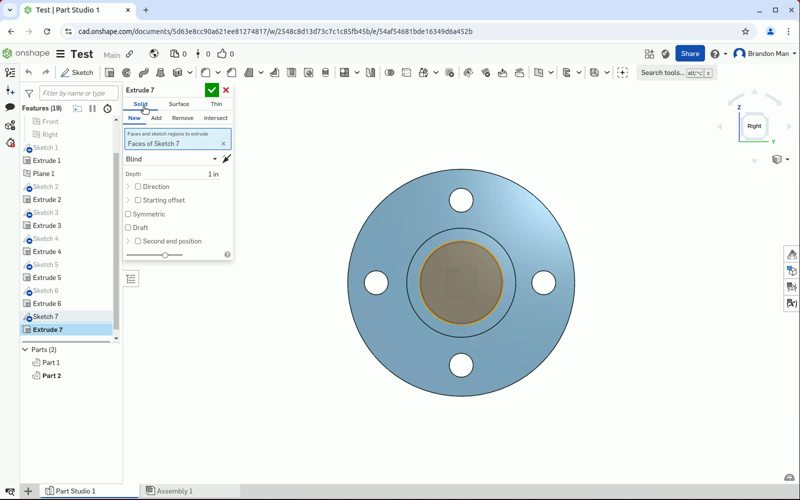
click(143, 106)
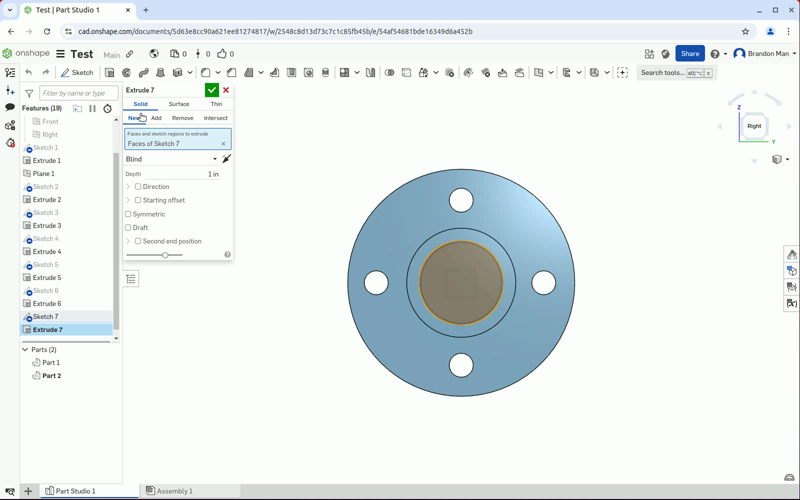
mouse_move(137, 120)
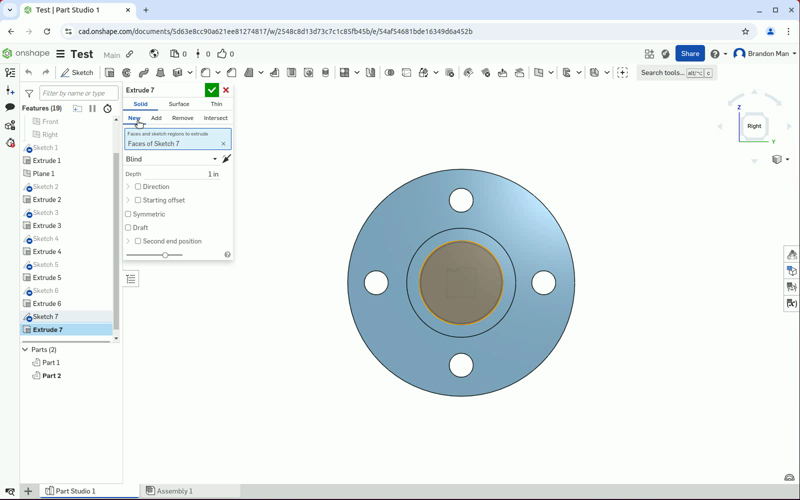
click(137, 120)
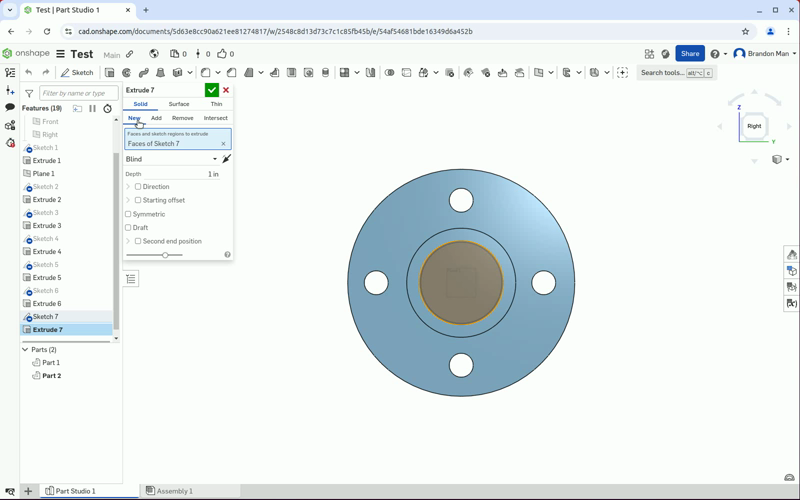
key(tab, 4)
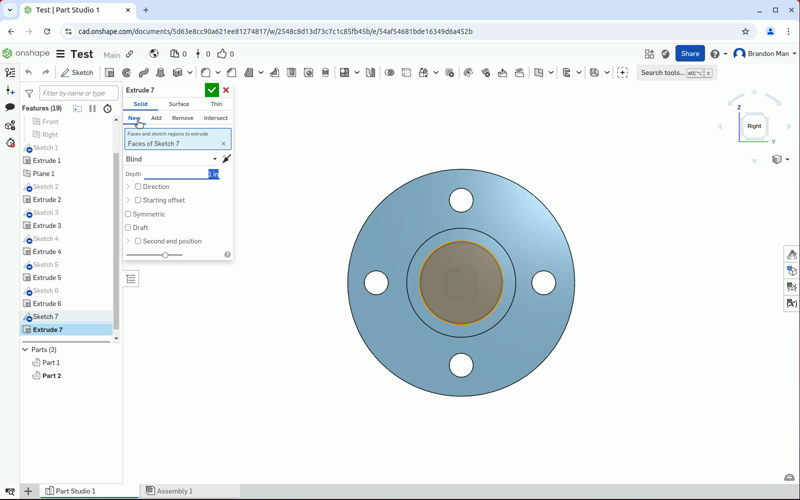
text(-1.926)
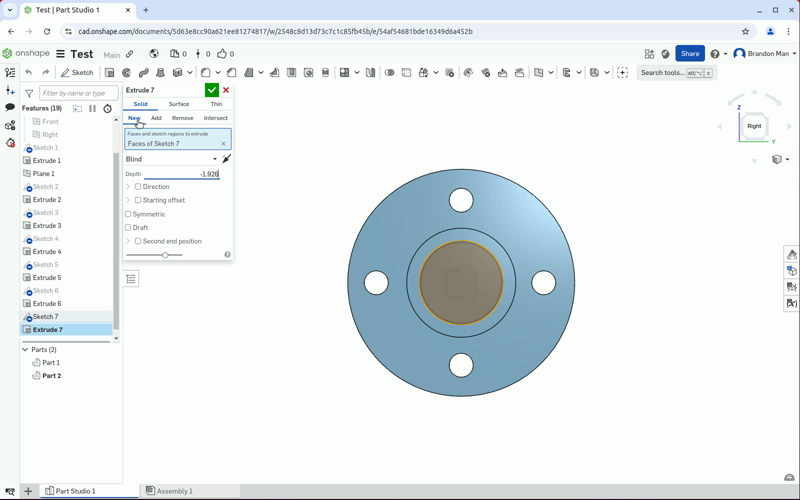
key(enter)
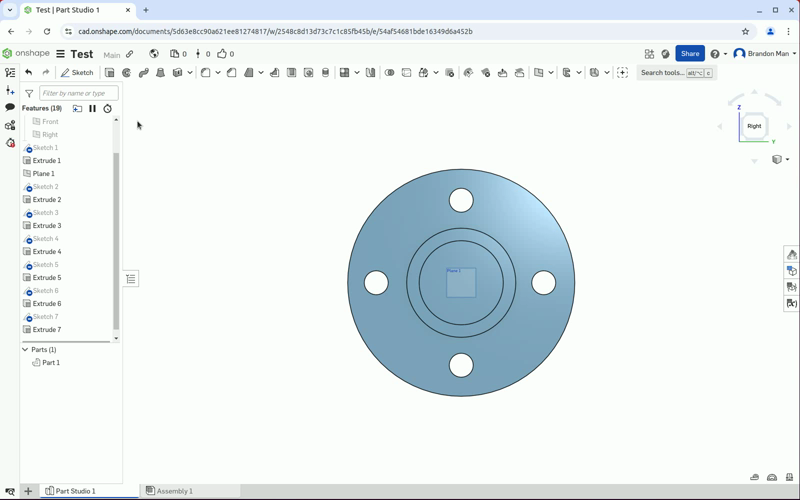
key(shift+h)
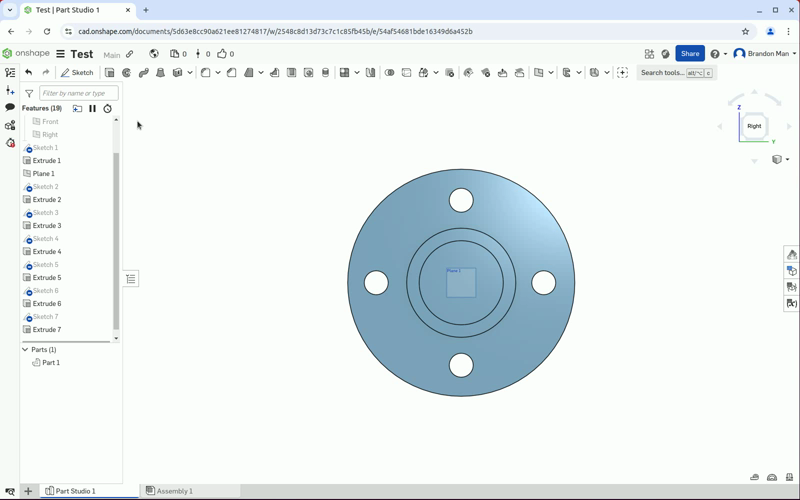
key(shift+h)
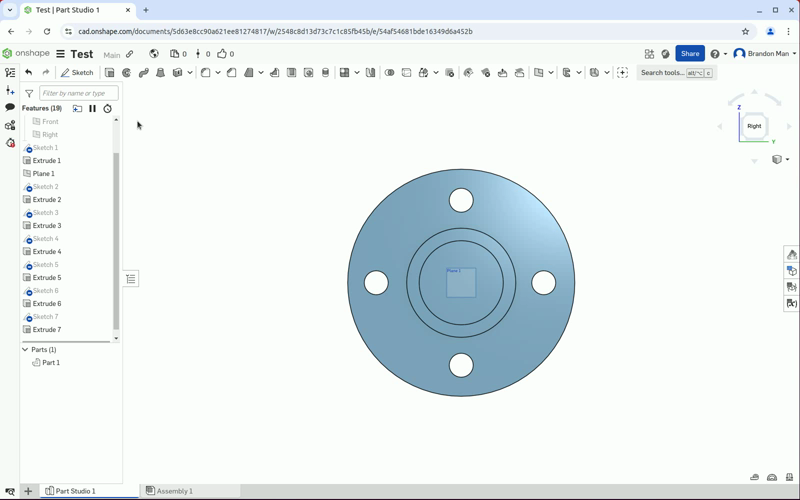
mouse_move(69, 150)
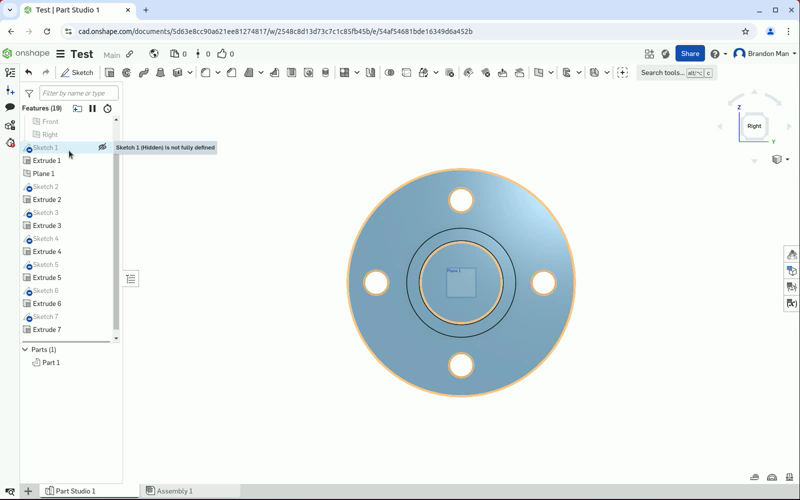
click(69, 150)
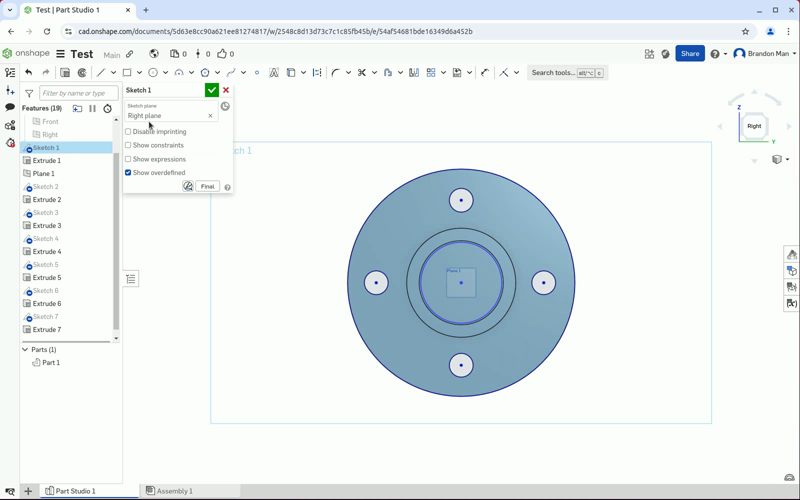
mouse_move(229, 92)
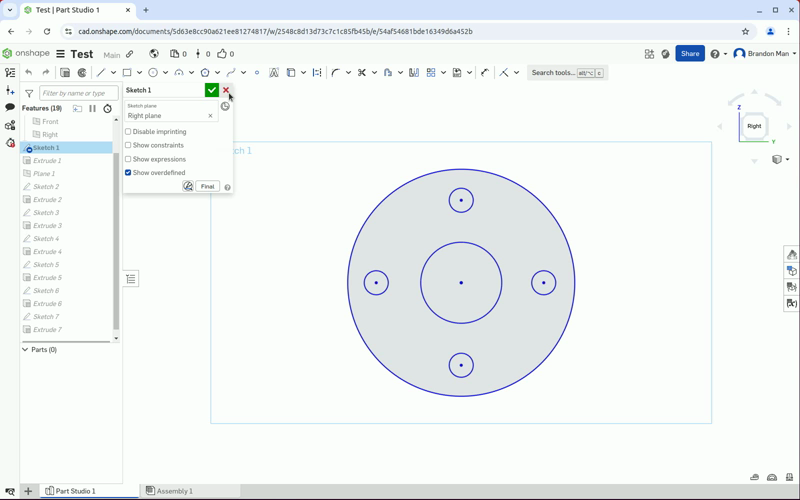
click(229, 92)
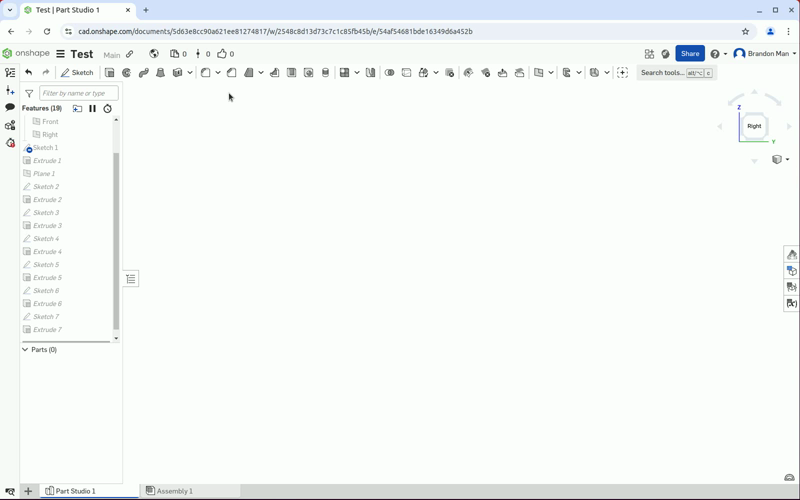
key(shift+s)
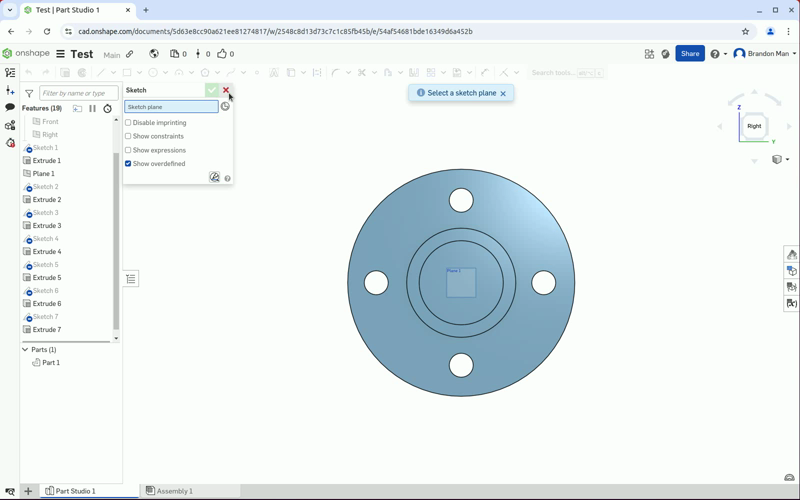
mouse_move(69, 176)
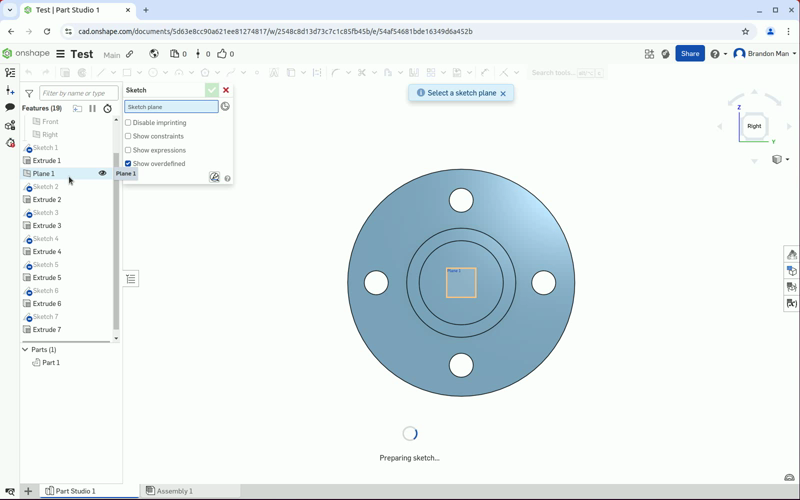
click(69, 176)
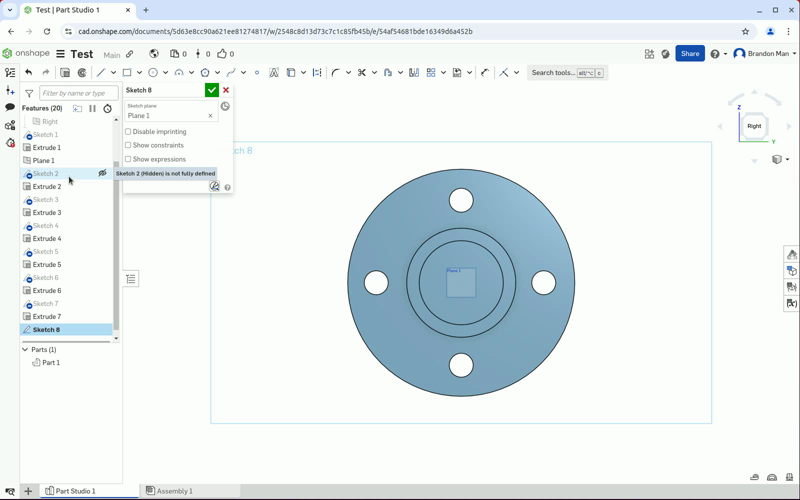
mouse_move(73, 352)
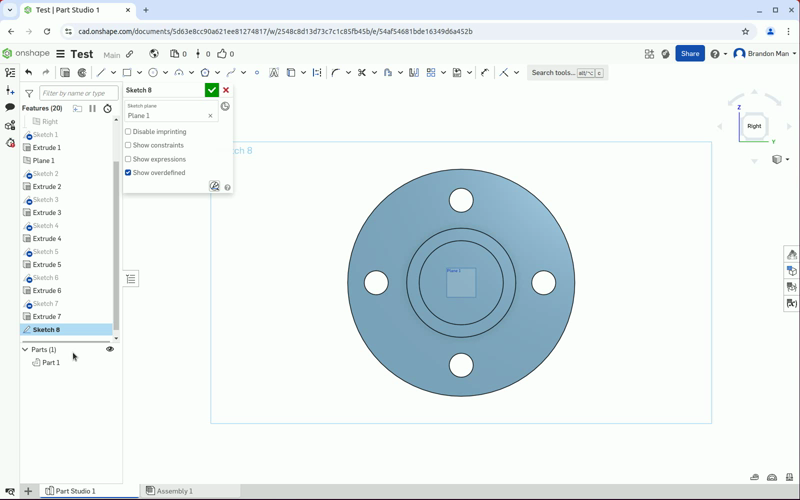
key(y)
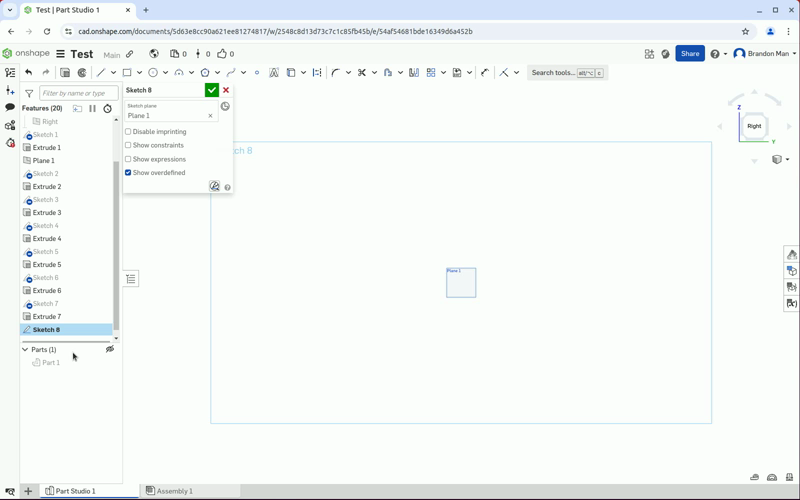
key(c)
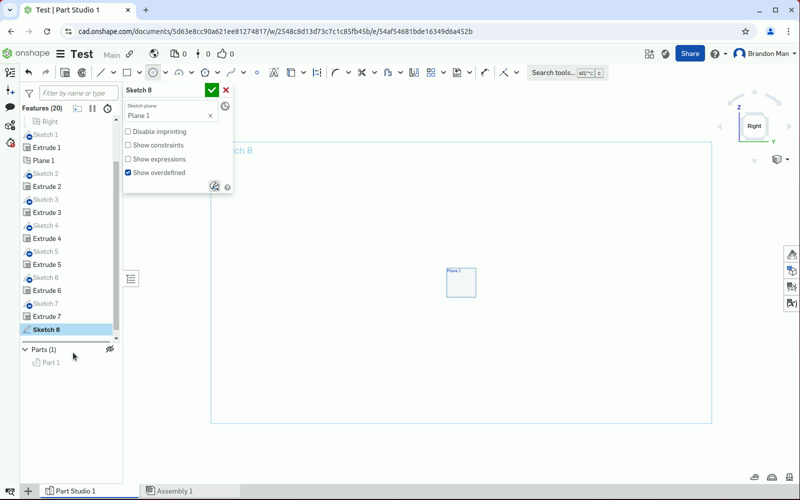
key_down(shift)
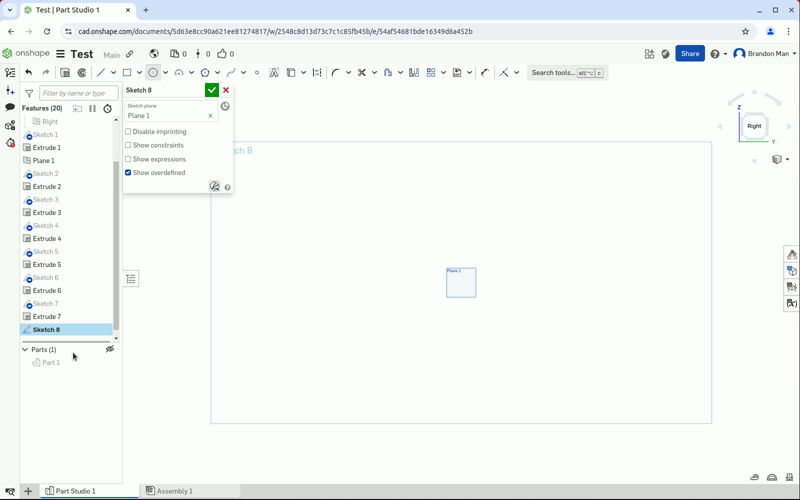
mouse_move(461, 282)
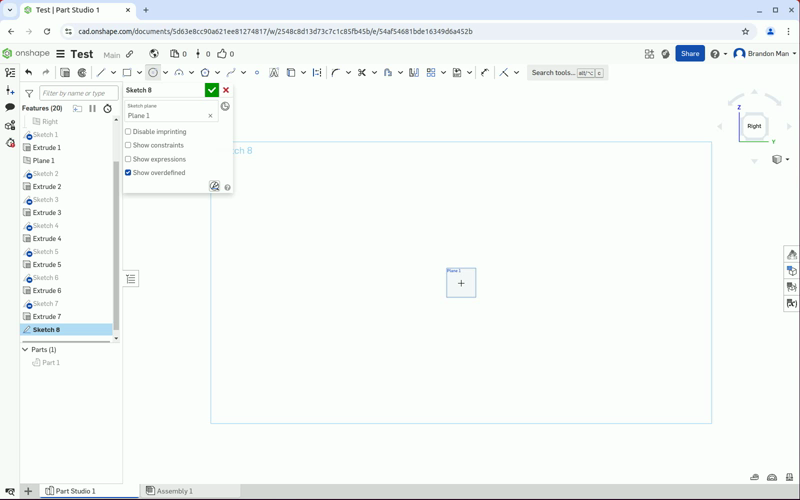
click(461, 282)
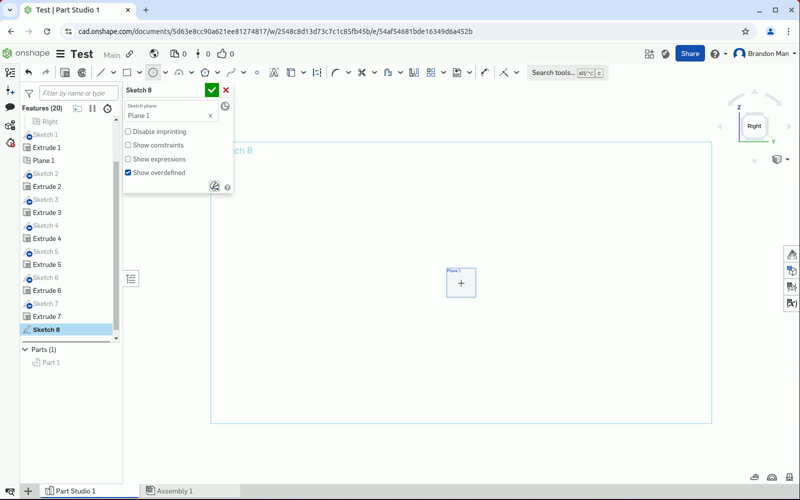
key_up(shift)
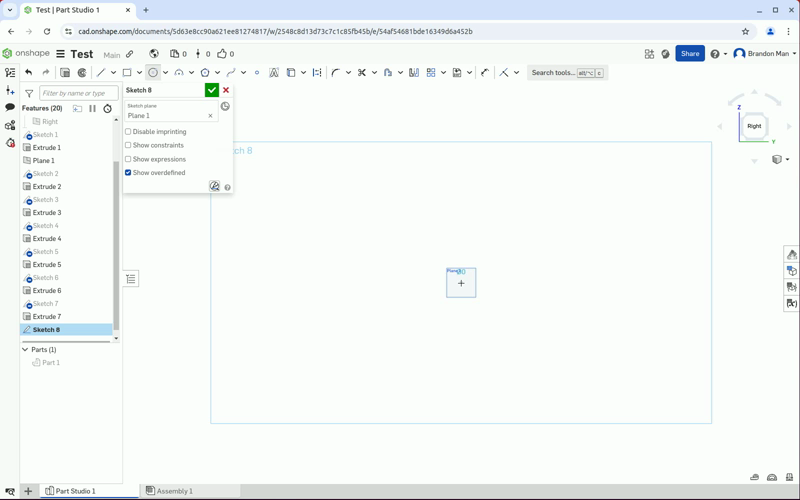
mouse_move(503, 282)
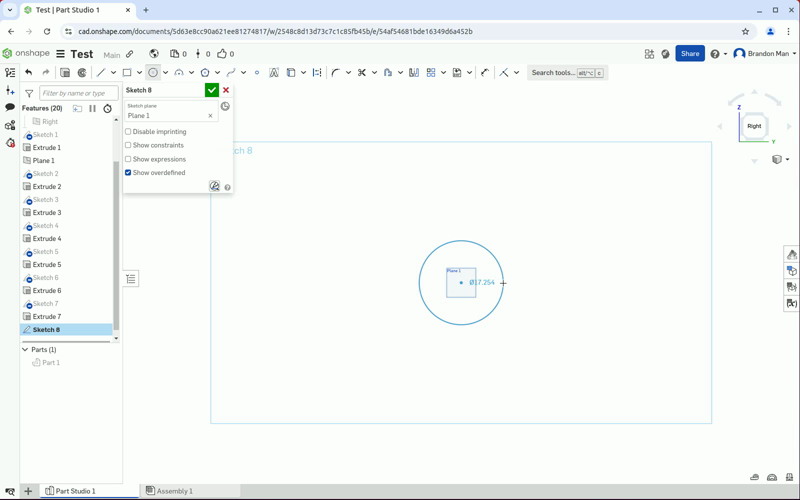
click(503, 282)
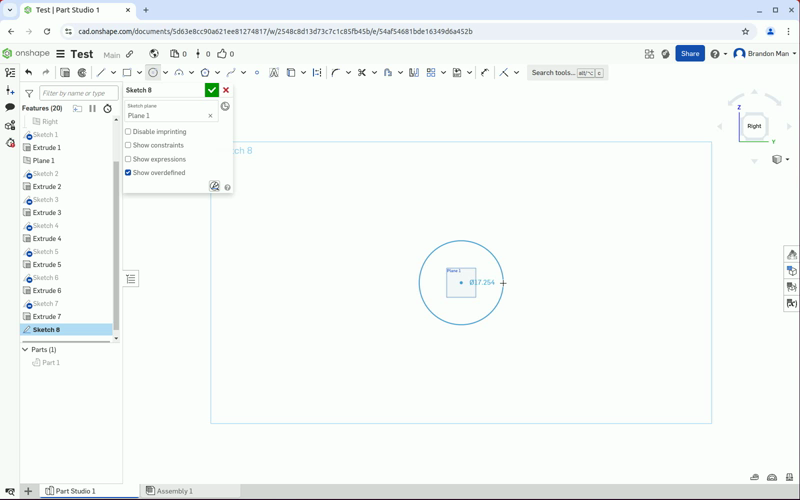
key(esc)
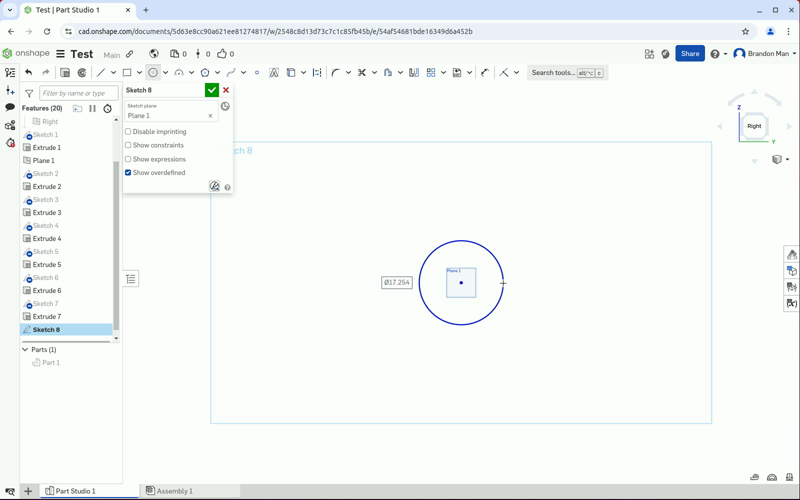
key(c)
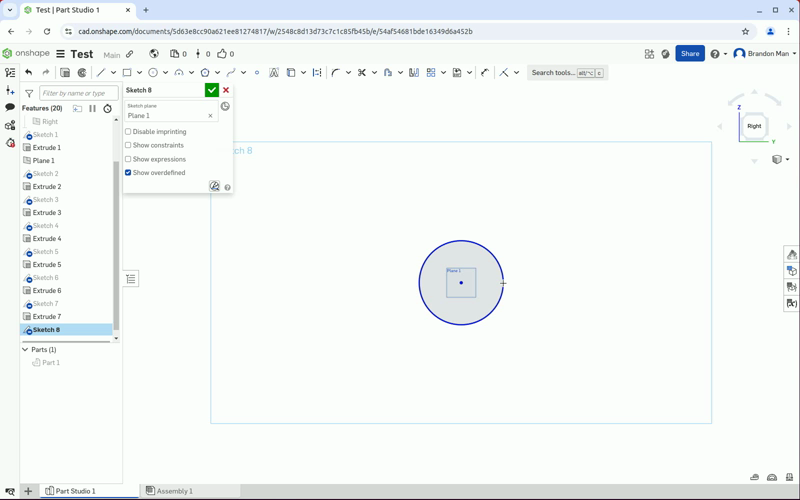
key_down(shift)
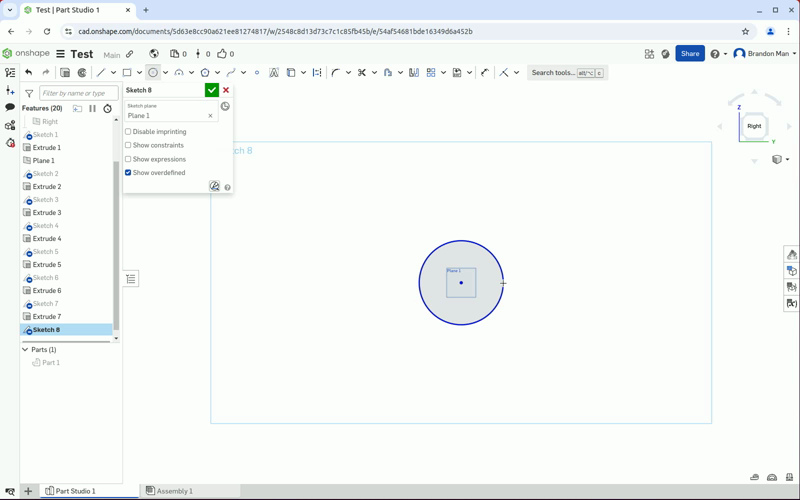
mouse_move(461, 282)
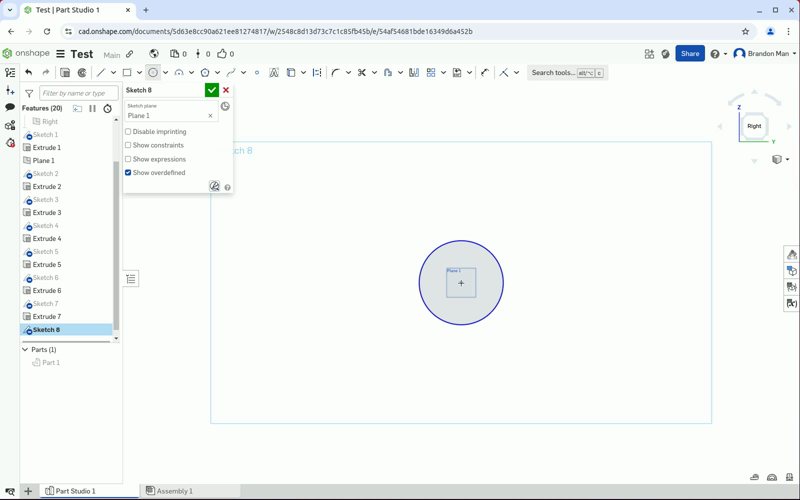
click(461, 282)
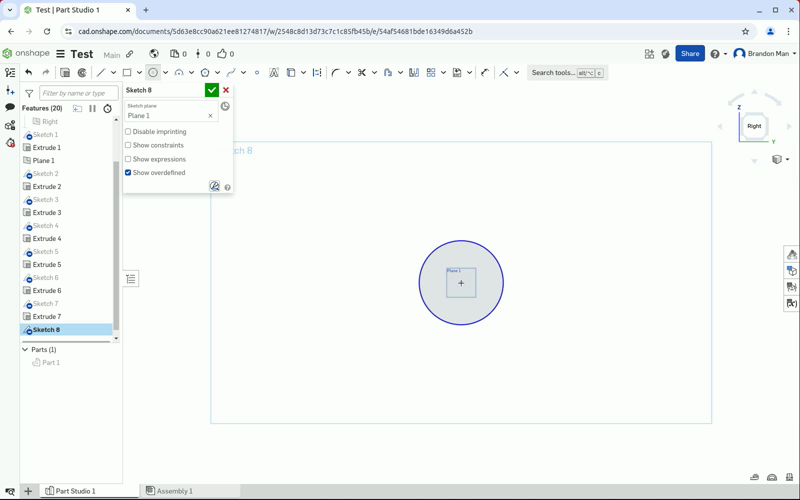
key_up(shift)
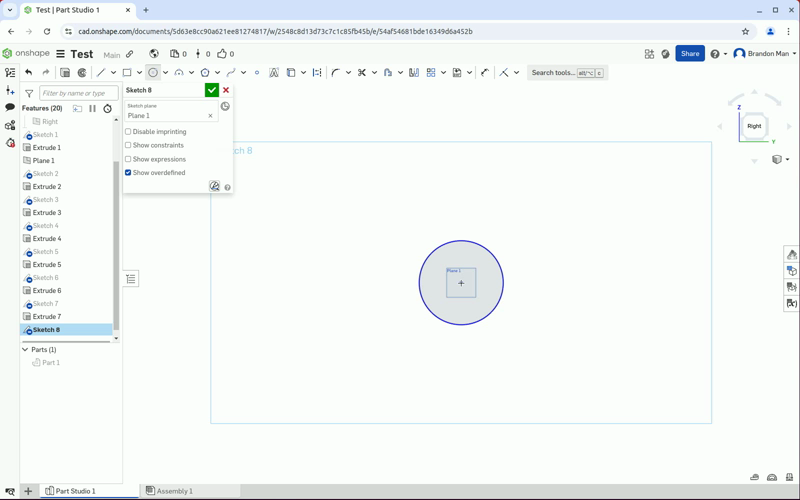
mouse_move(502, 282)
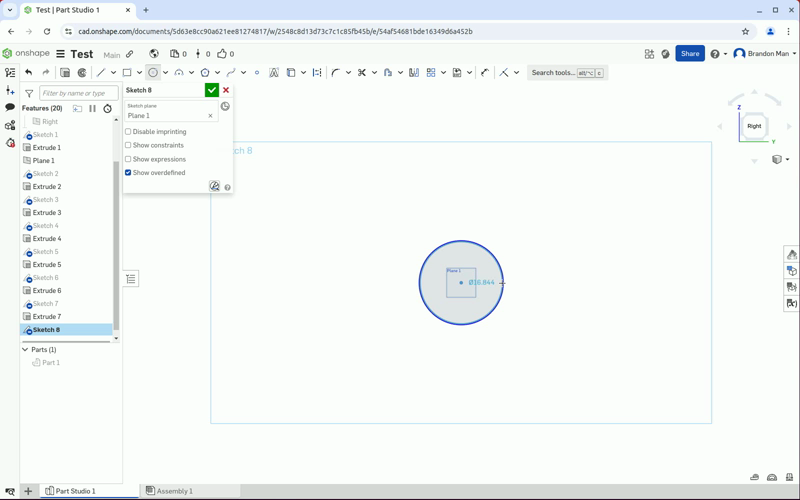
scroll(6)
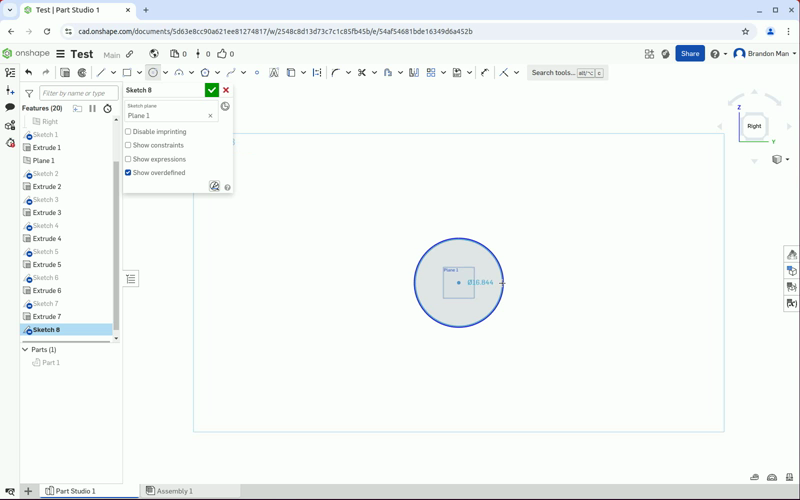
scroll(6)
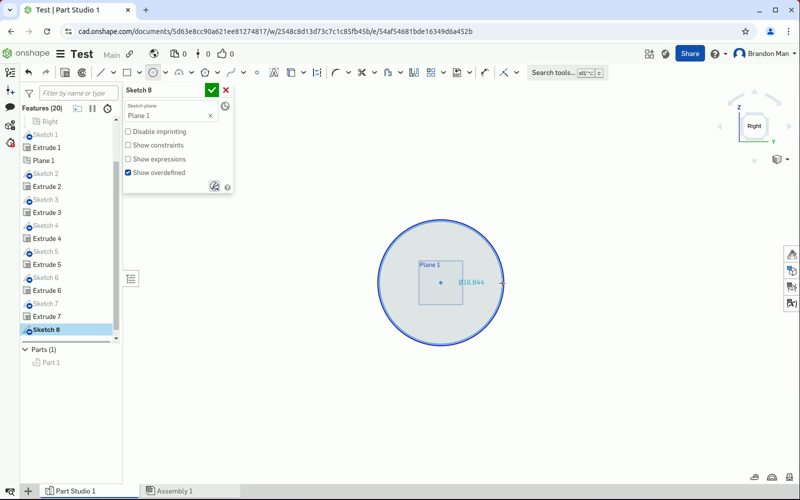
scroll(6)
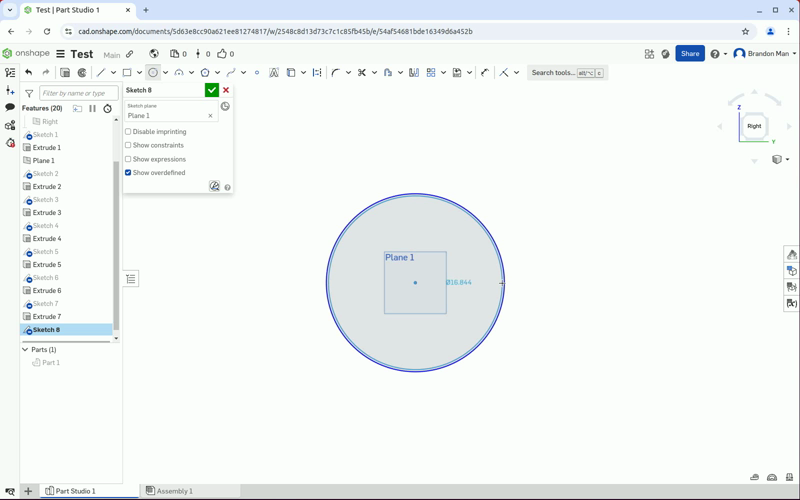
scroll(6)
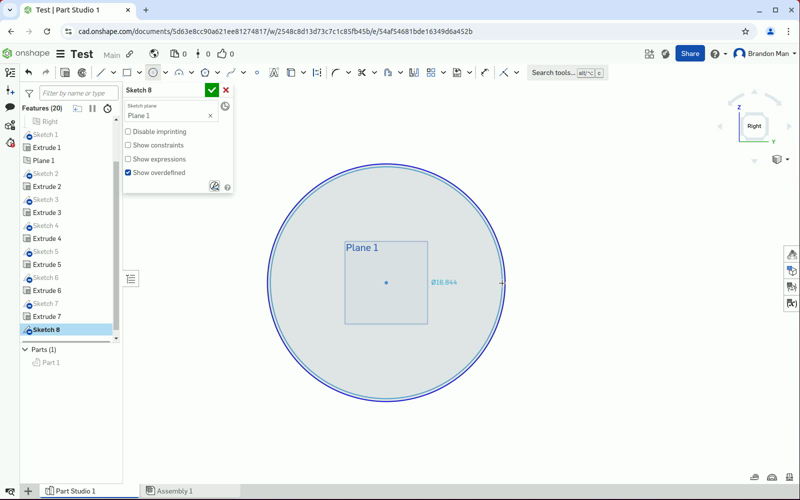
scroll(6)
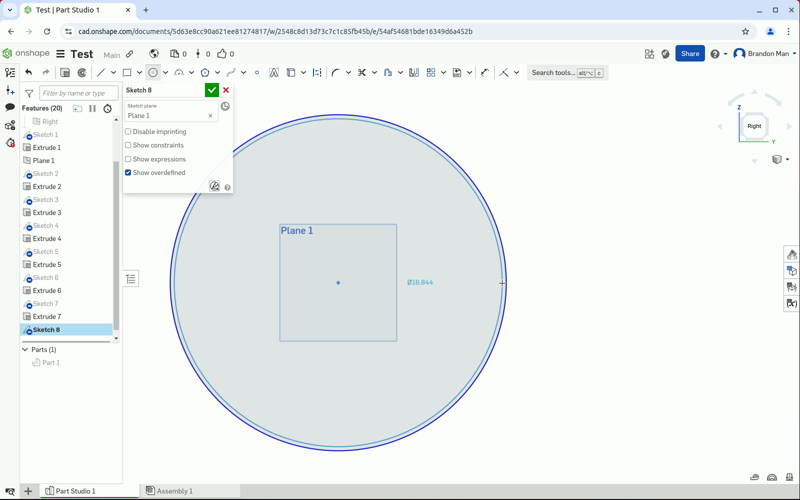
scroll(6)
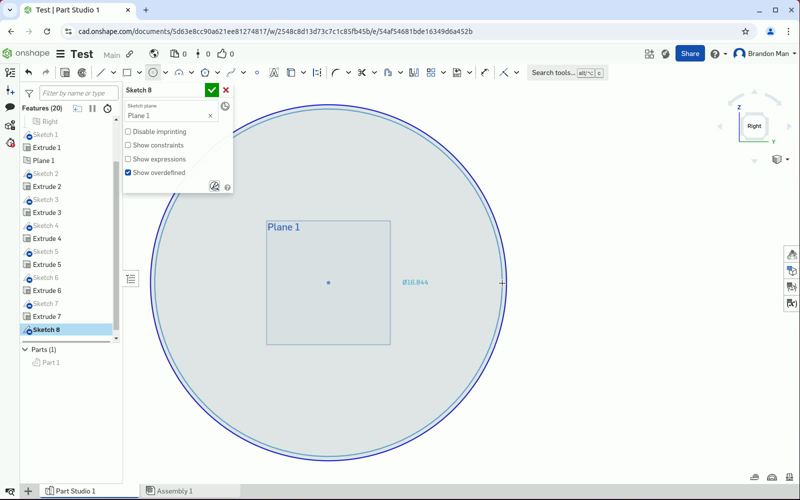
scroll(6)
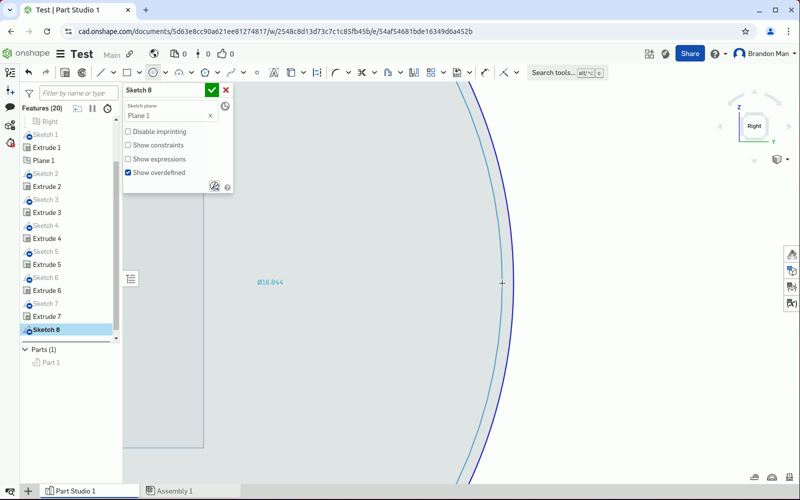
click(502, 282)
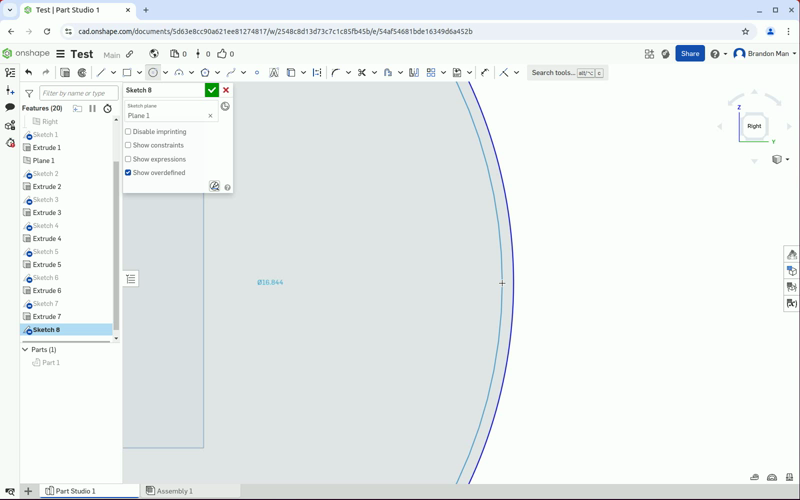
scroll(-6)
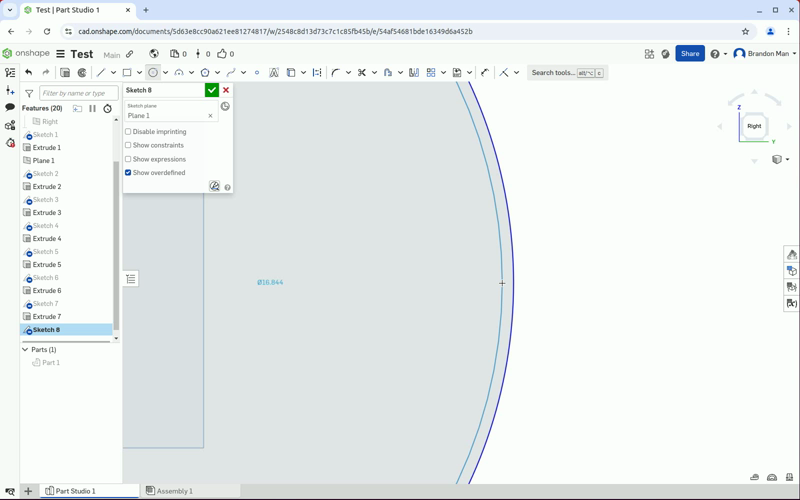
scroll(-6)
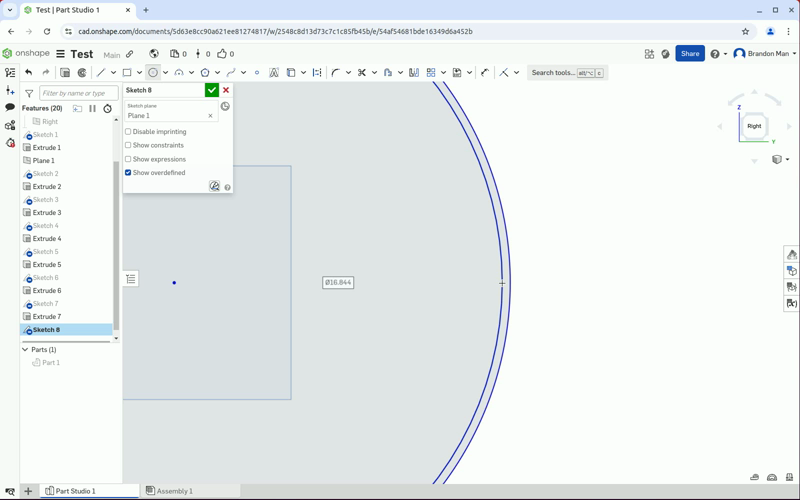
scroll(-6)
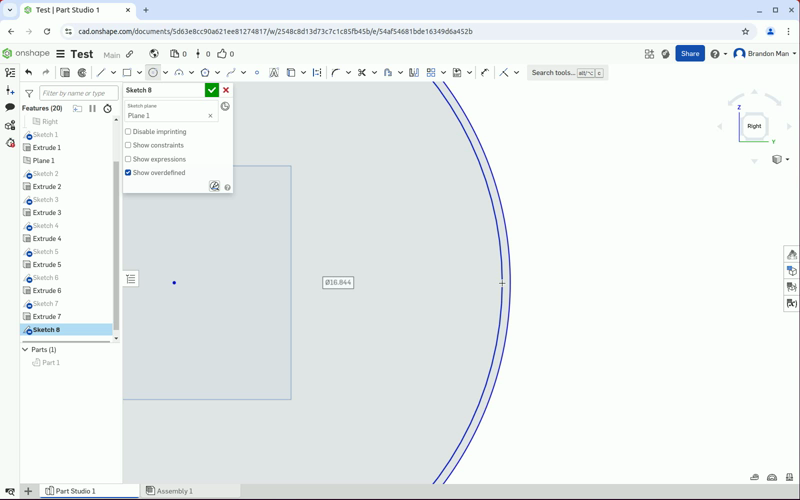
scroll(-6)
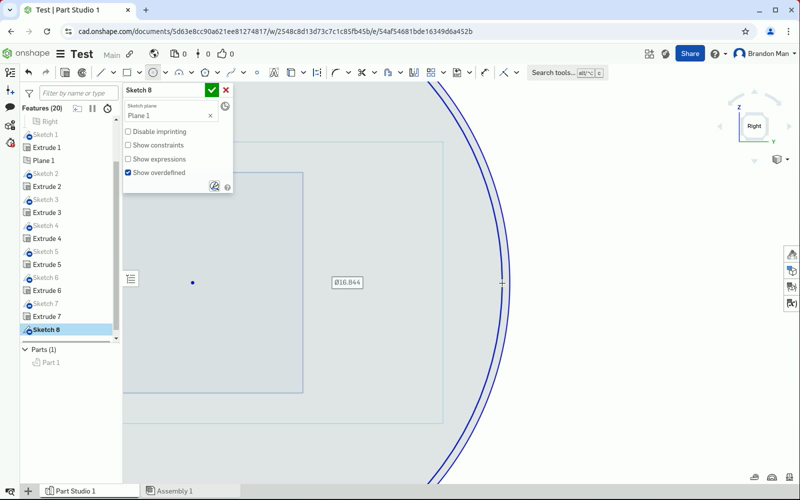
scroll(-6)
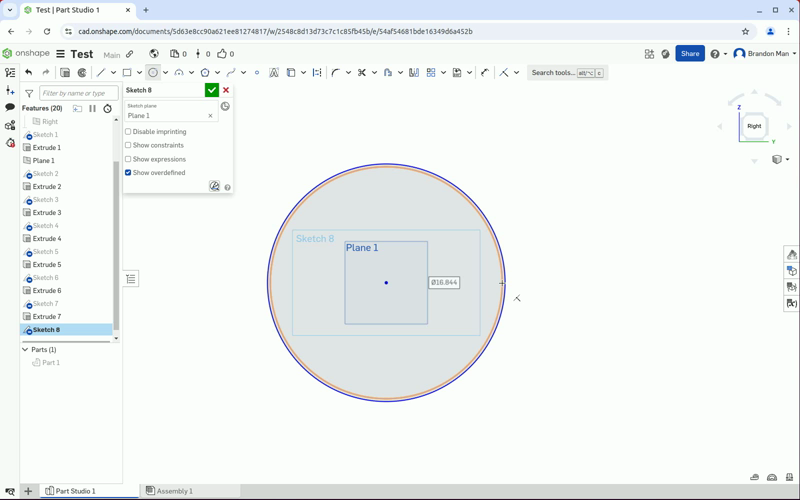
scroll(-6)
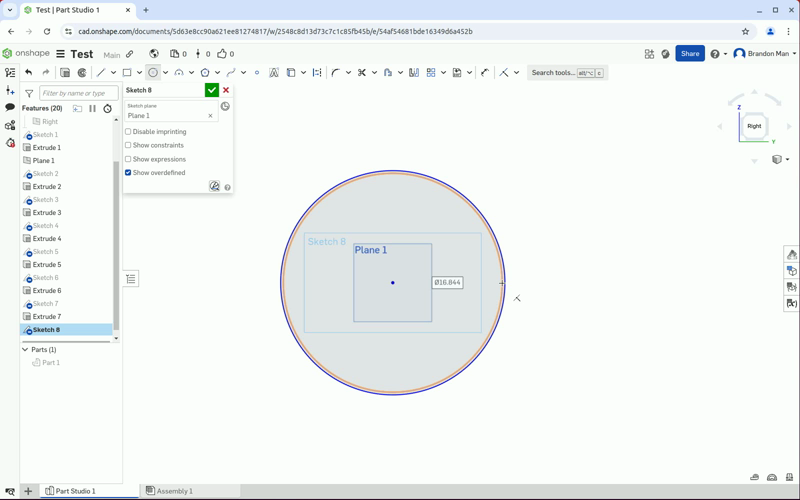
scroll(-6)
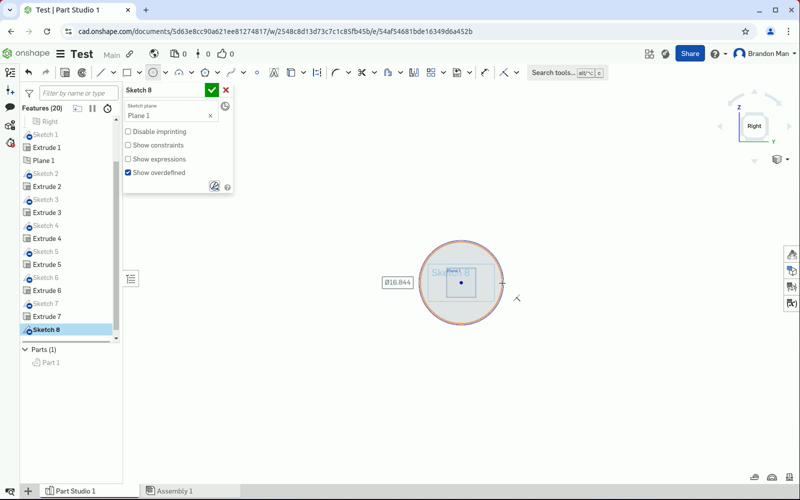
key(esc)
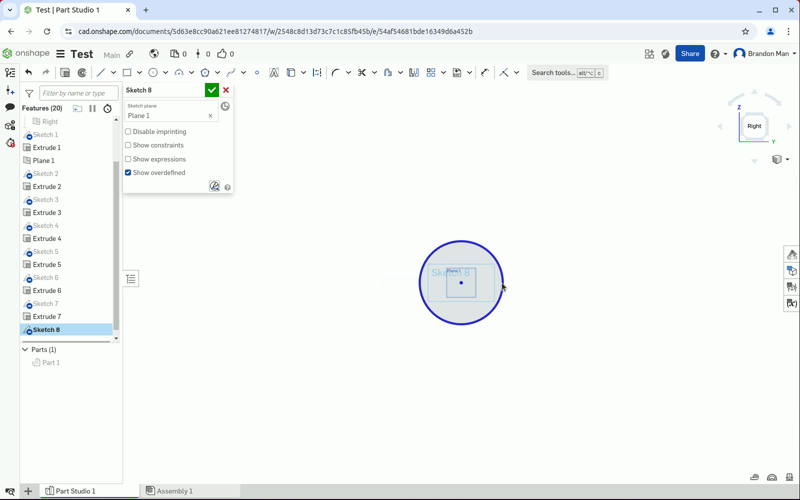
mouse_move(421, 271)
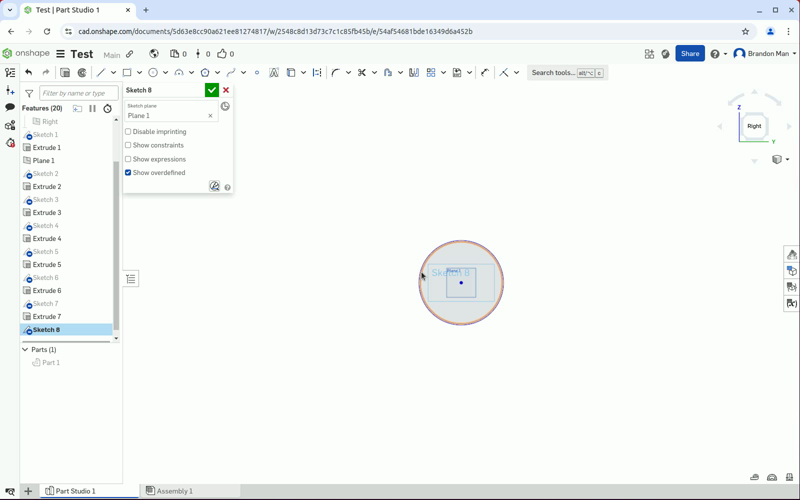
scroll(6)
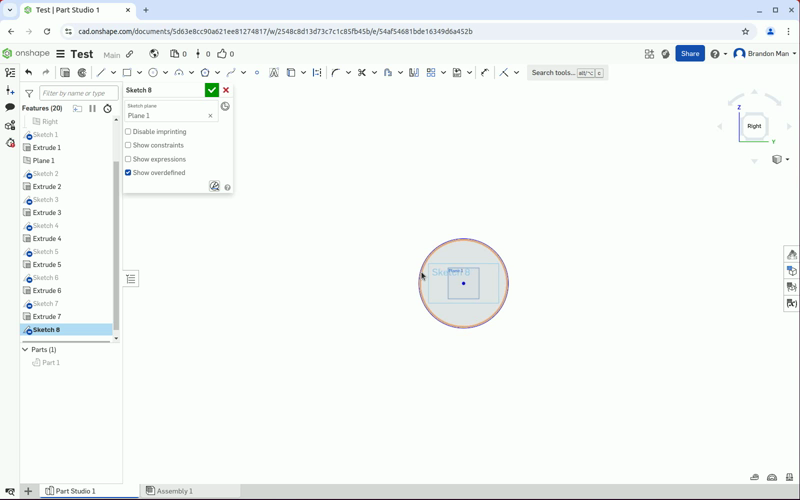
scroll(6)
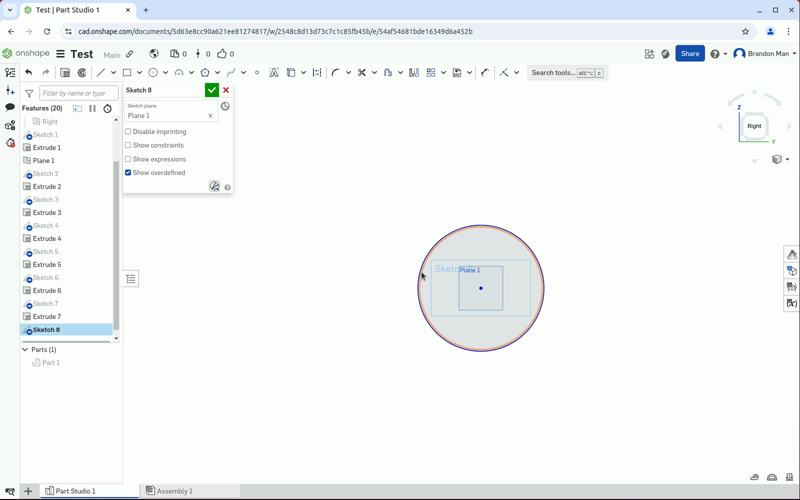
scroll(6)
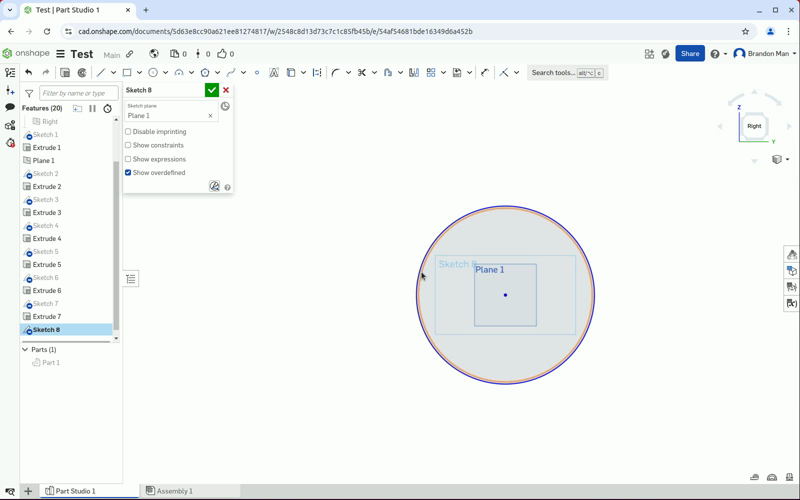
scroll(6)
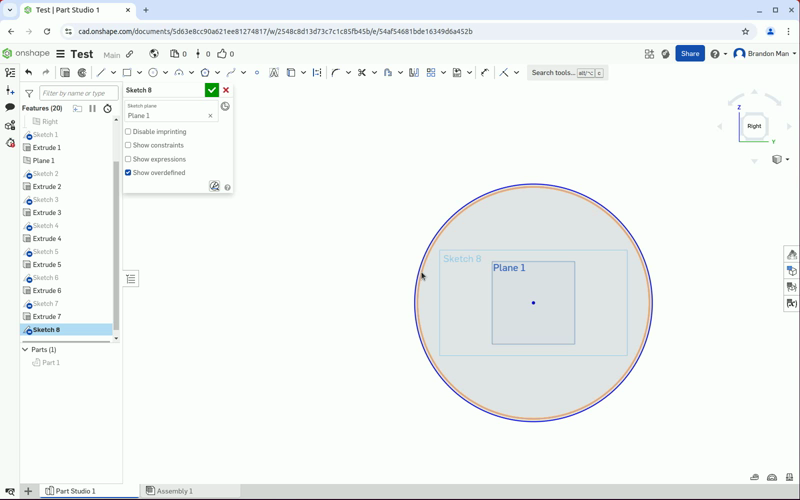
scroll(6)
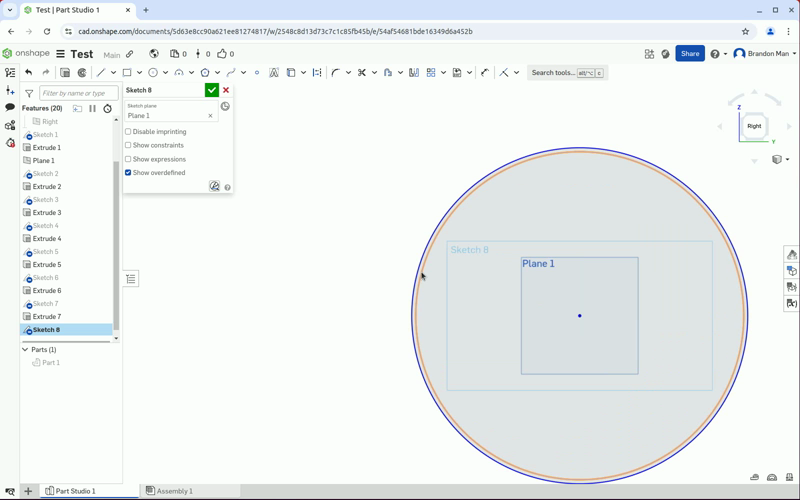
scroll(6)
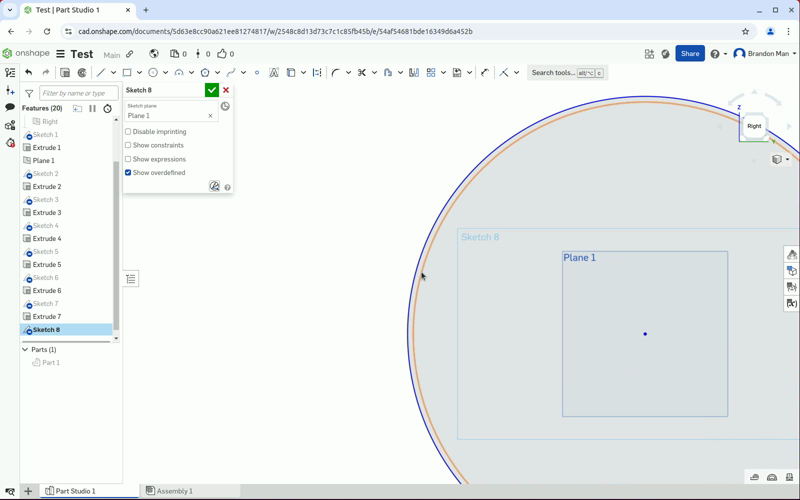
scroll(6)
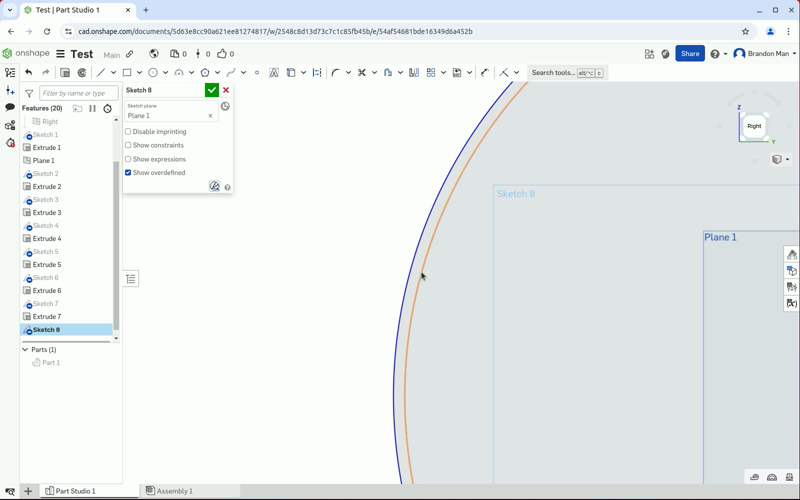
click(421, 271)
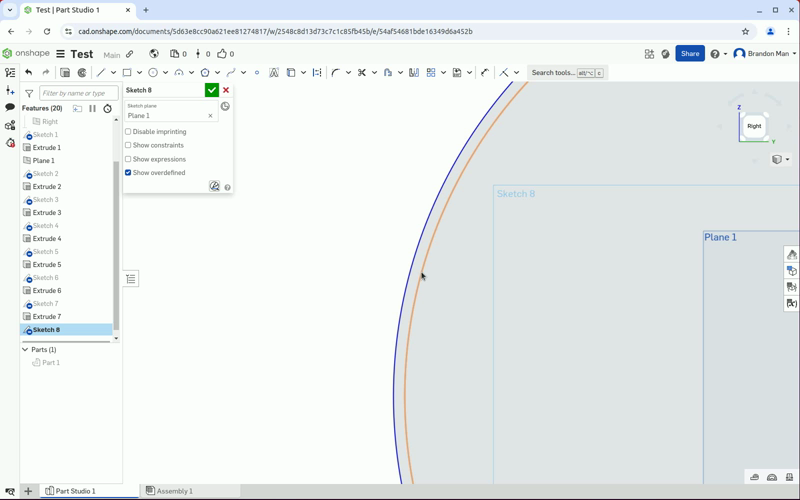
scroll(-6)
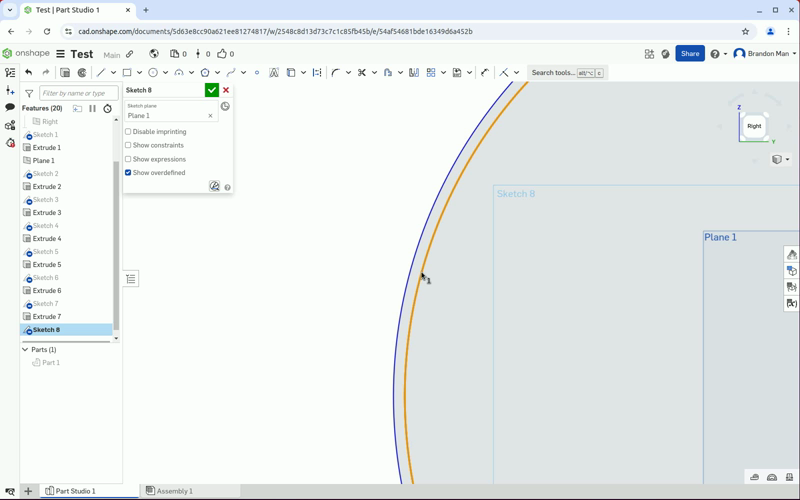
scroll(-6)
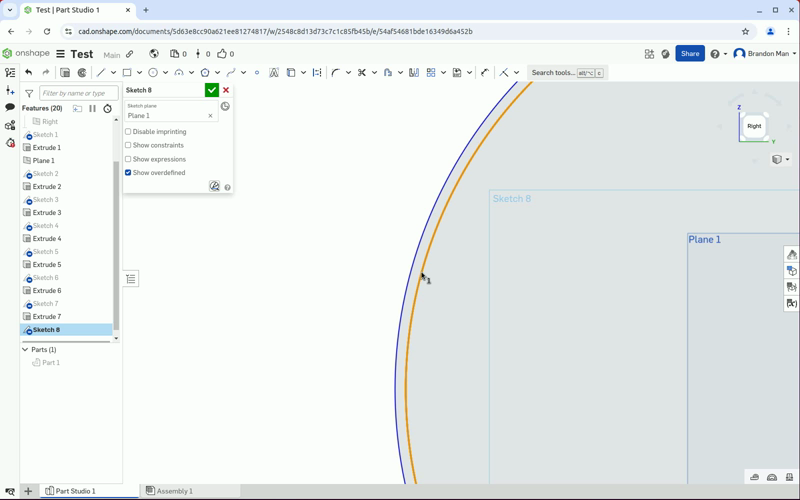
scroll(-6)
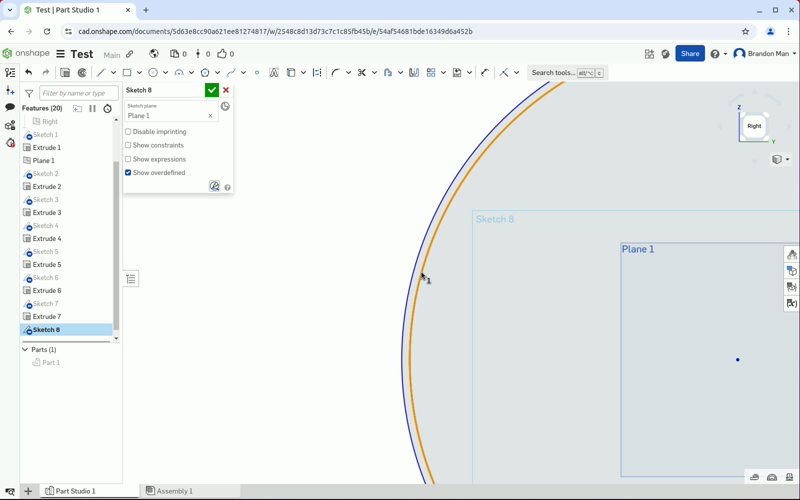
scroll(-6)
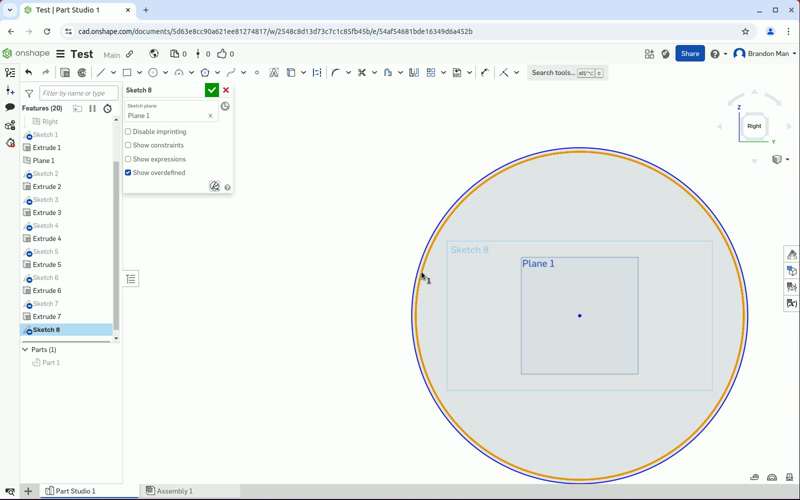
scroll(-6)
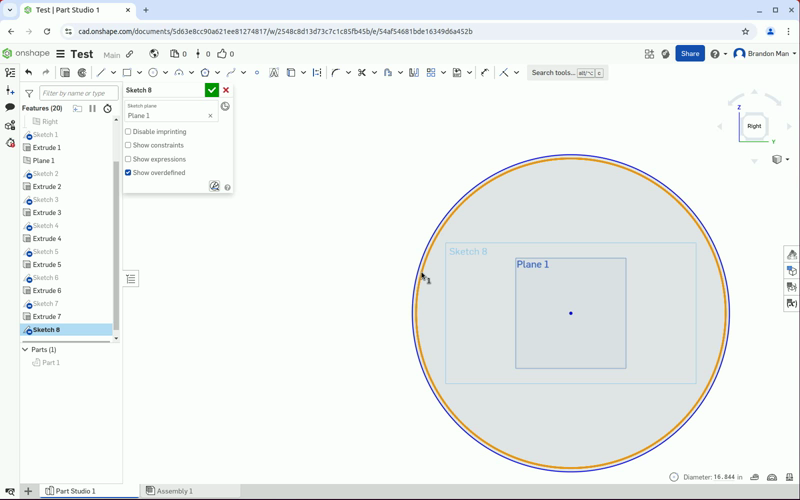
scroll(-6)
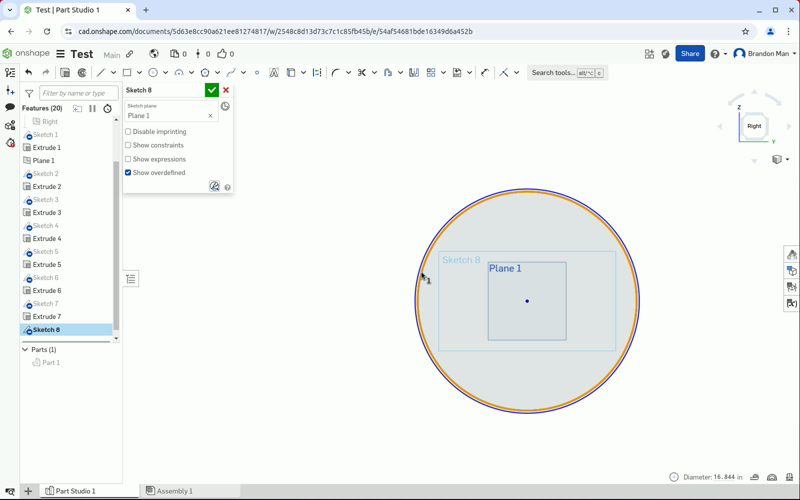
scroll(-6)
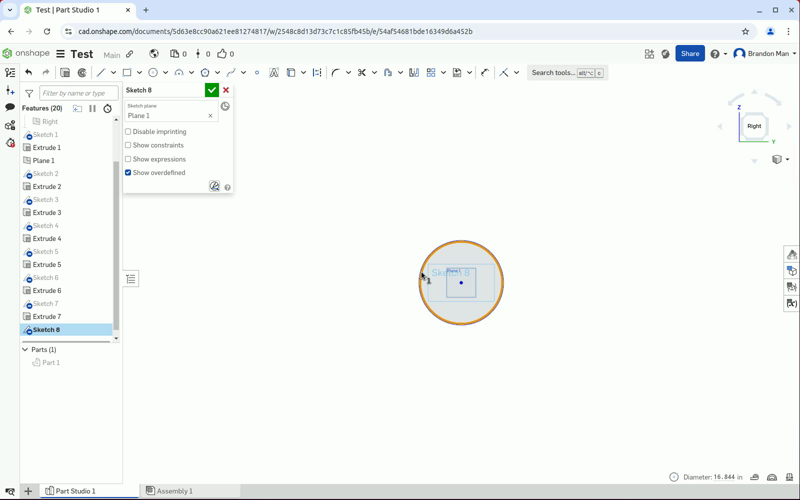
mouse_move(73, 352)
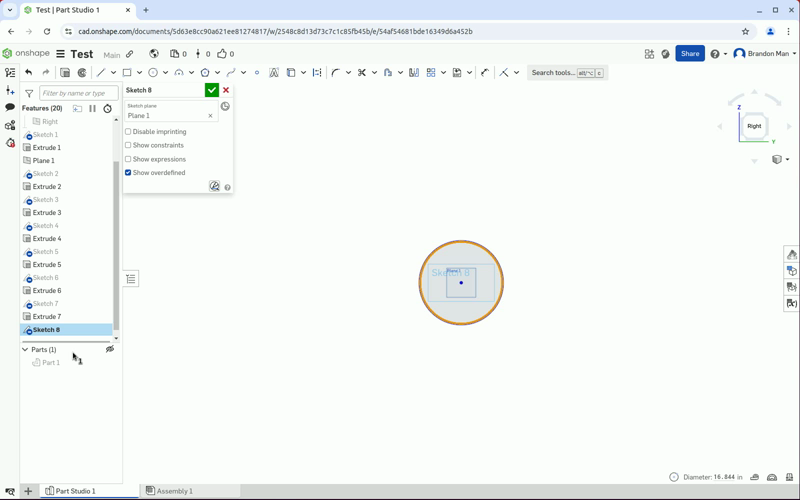
key(shift+y)
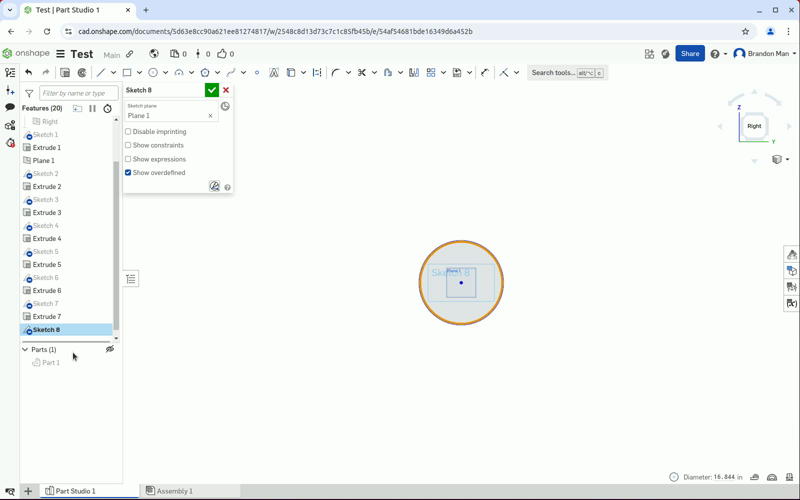
key(shift+e)
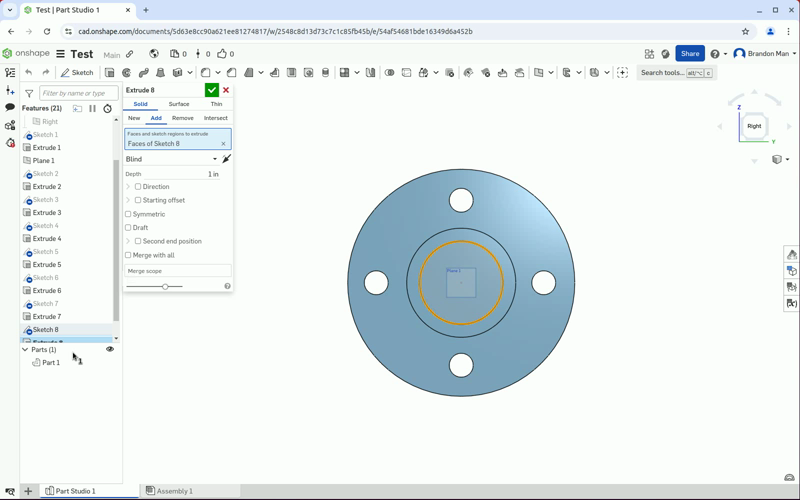
mouse_move(143, 106)
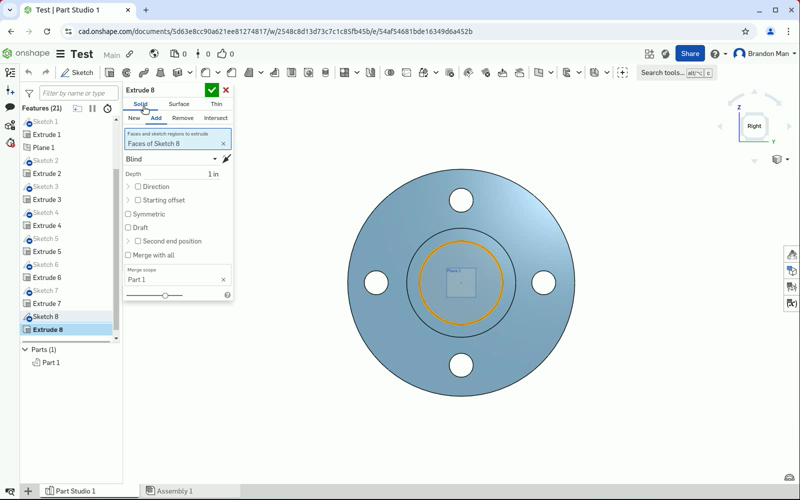
click(143, 106)
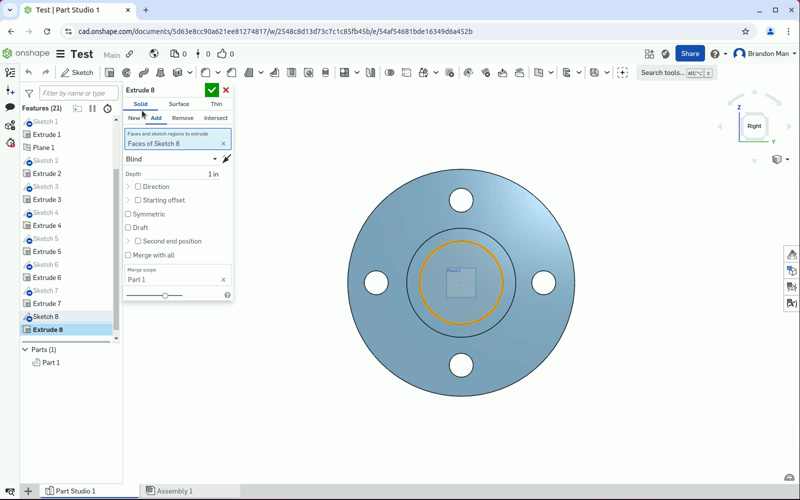
mouse_move(137, 120)
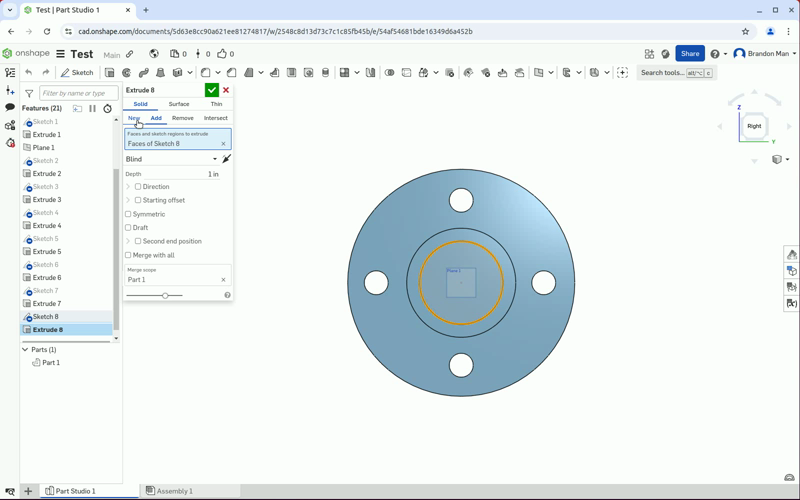
click(137, 120)
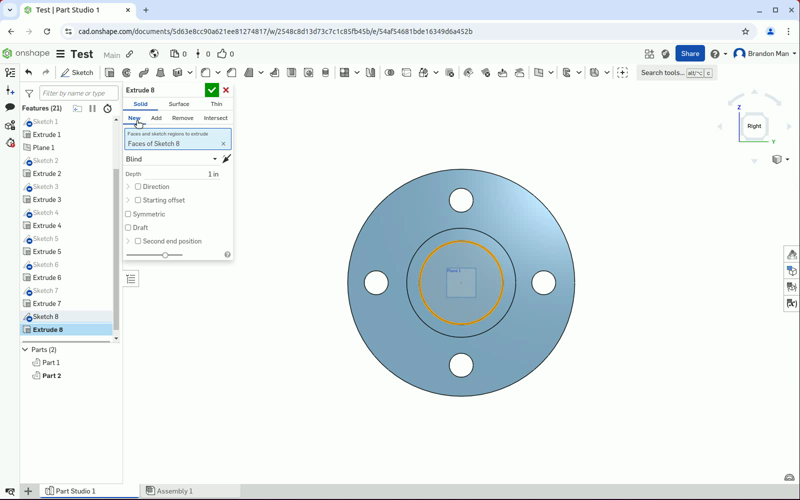
key(tab, 4)
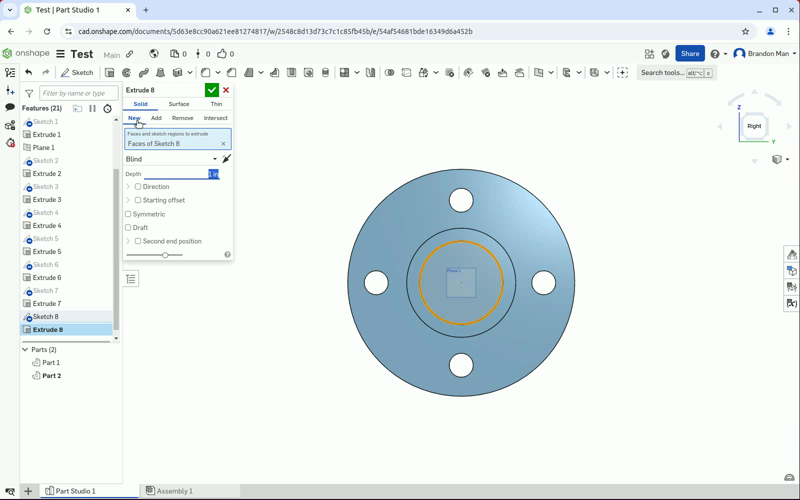
text(-1.926)
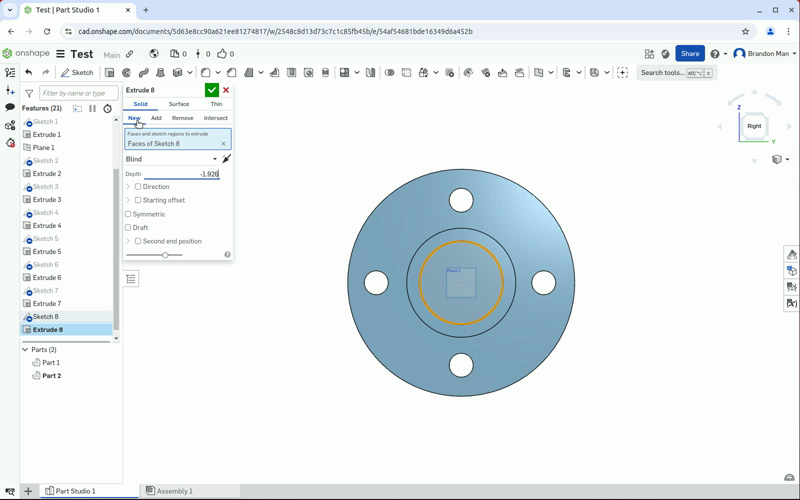
key(enter)
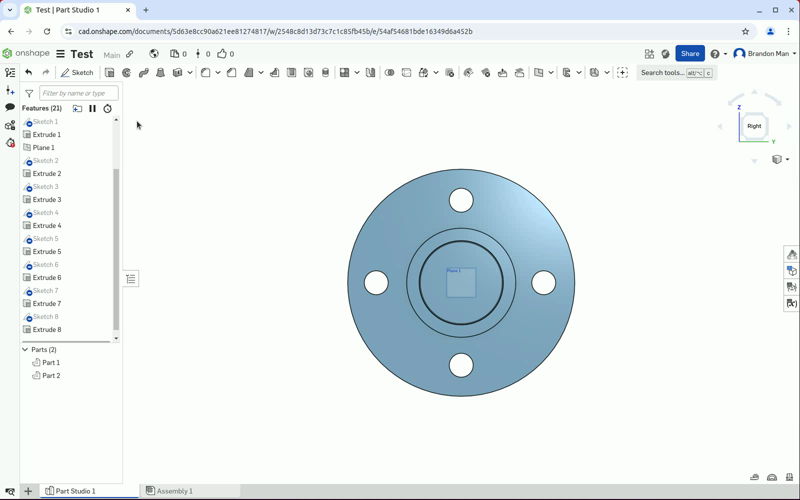
key(shift+h)
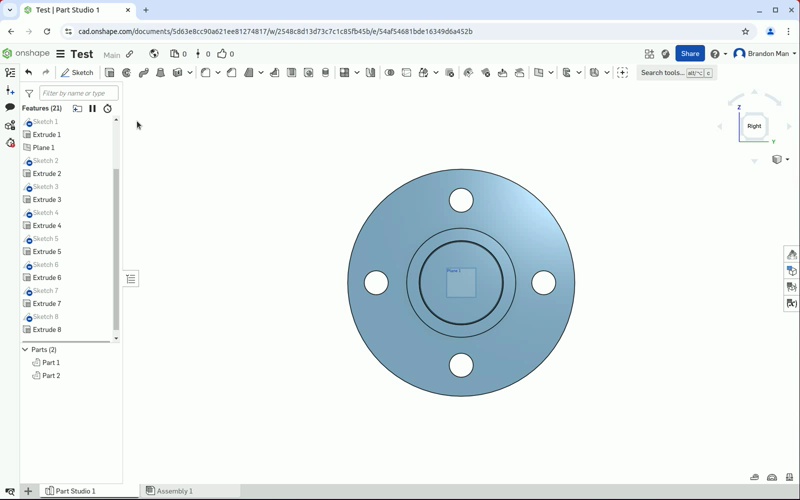
key(shift+h)
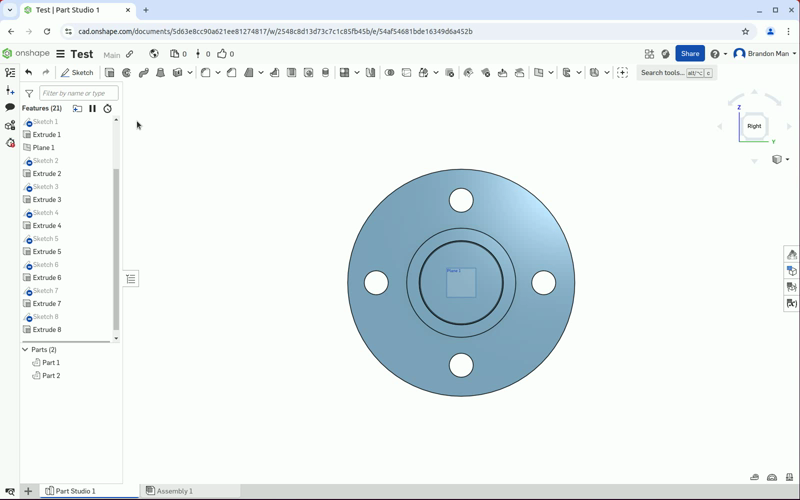
key(shift+7)
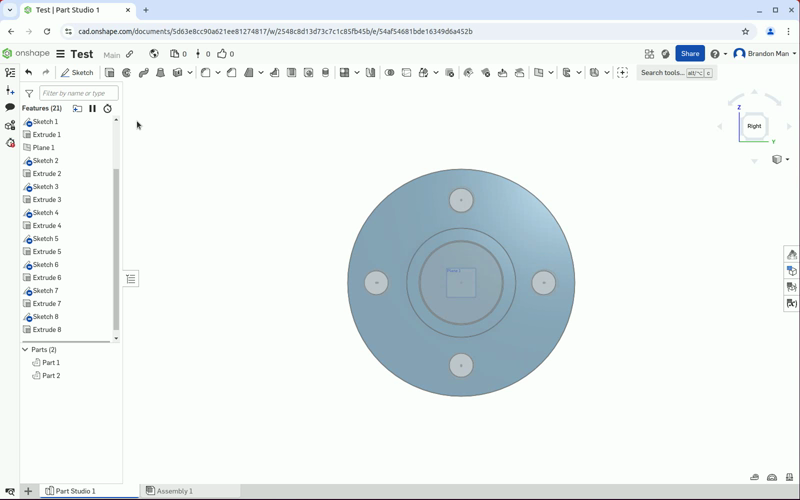
key(right, 2)
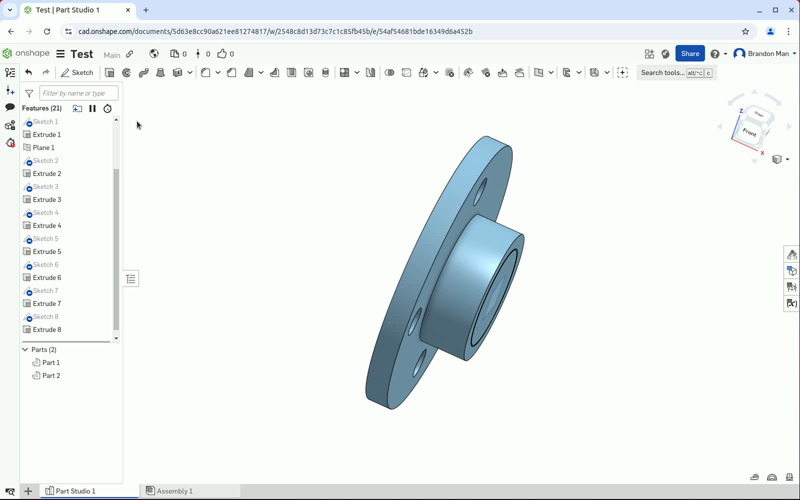
key(down, 2)
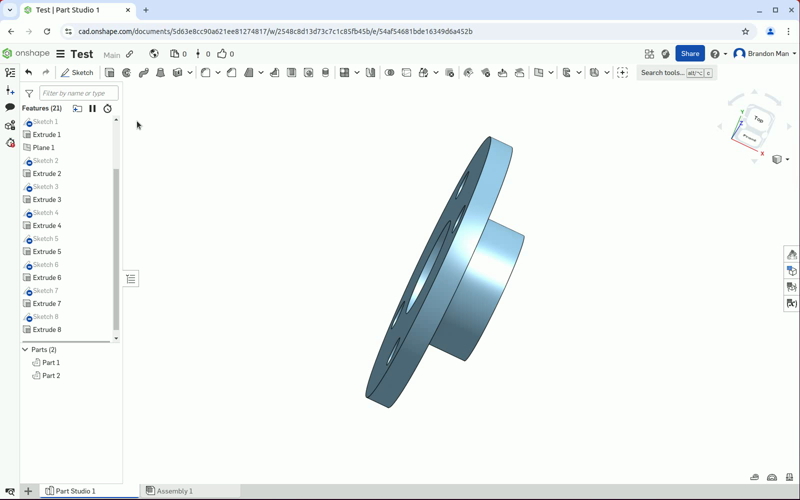
key(up, 2)
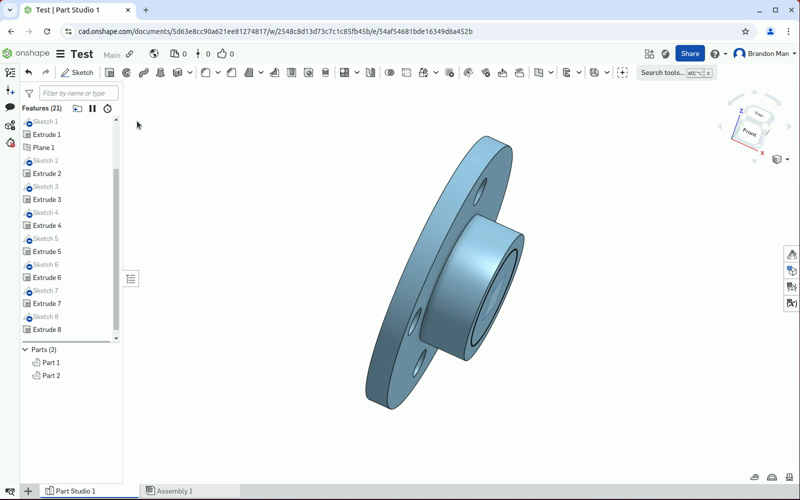
key(left, 2)
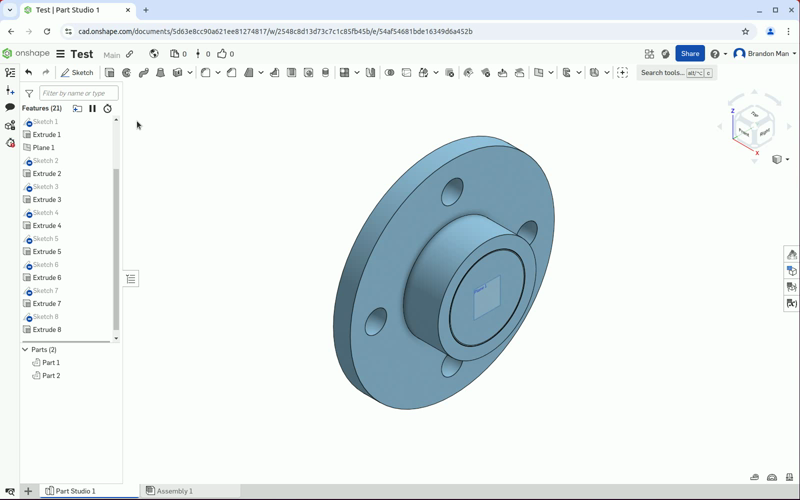
mouse_move(69, 124)
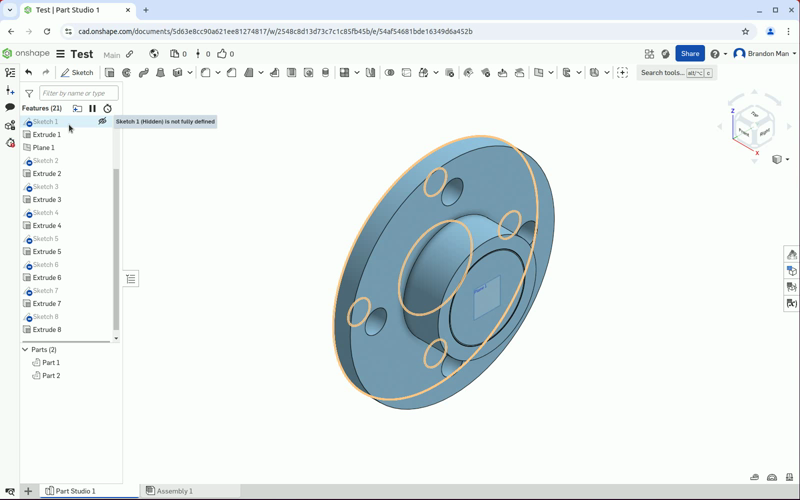
click(69, 124)